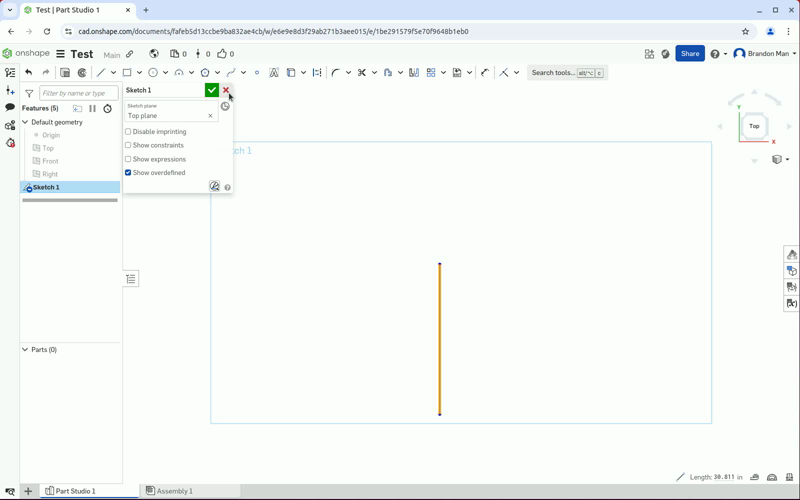
key(shift+h)
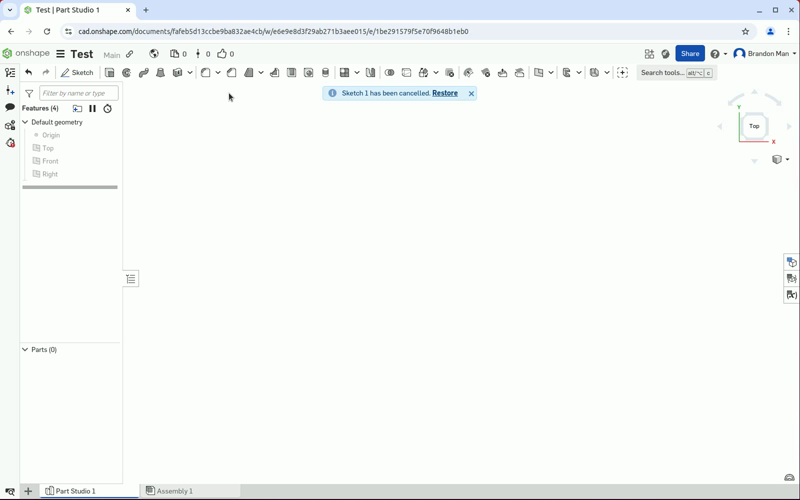
mouse_move(73, 352)
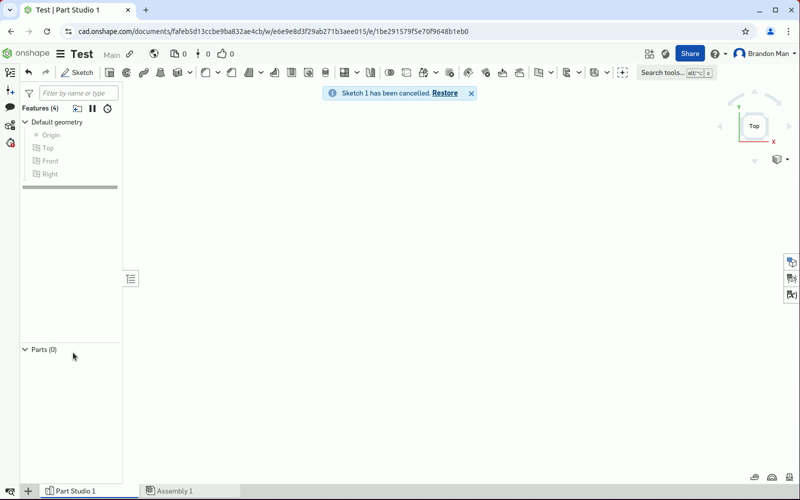
key(y)
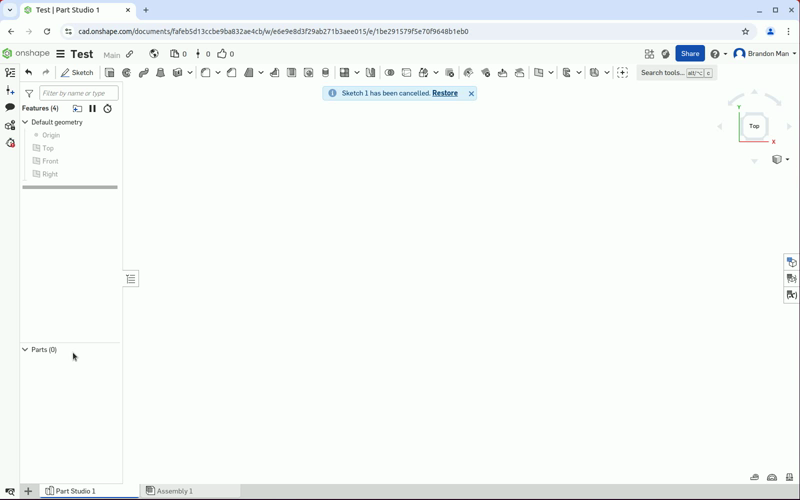
key(shift+p)
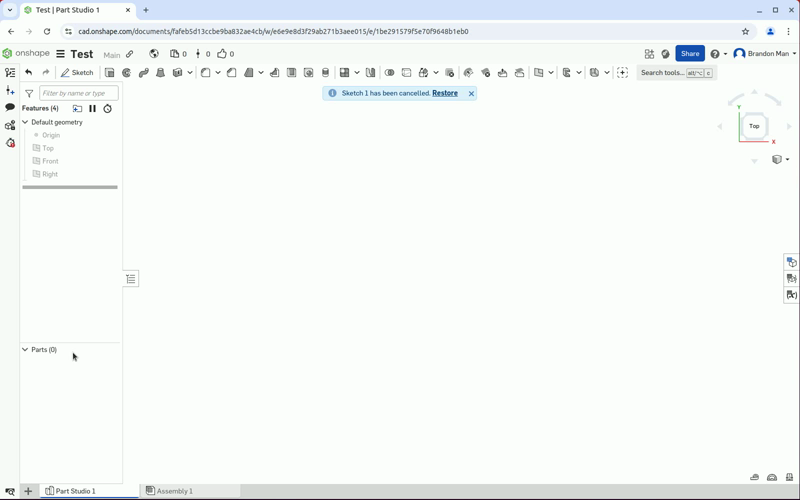
key(space)
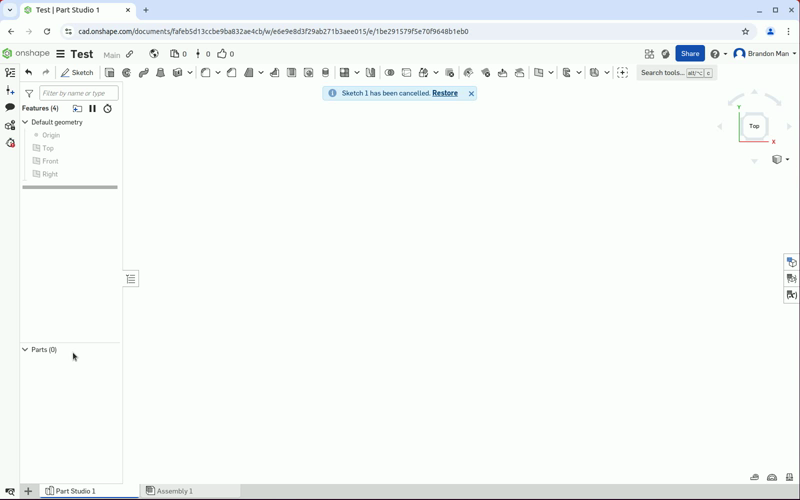
key_down(shift)
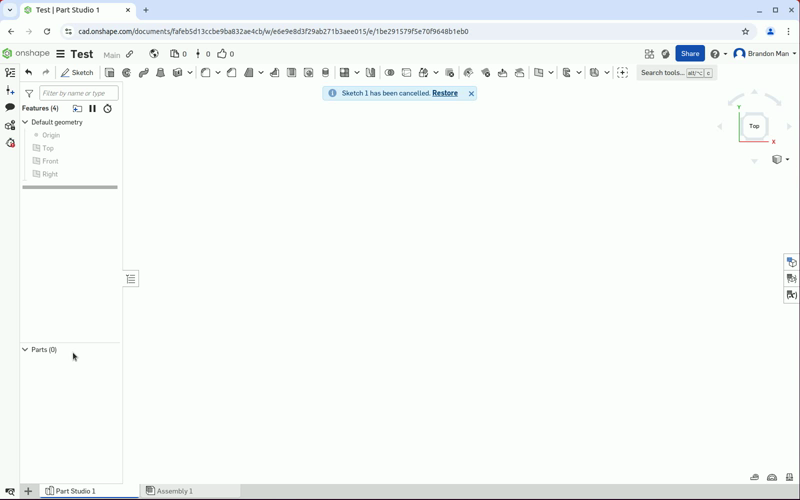
key(up)
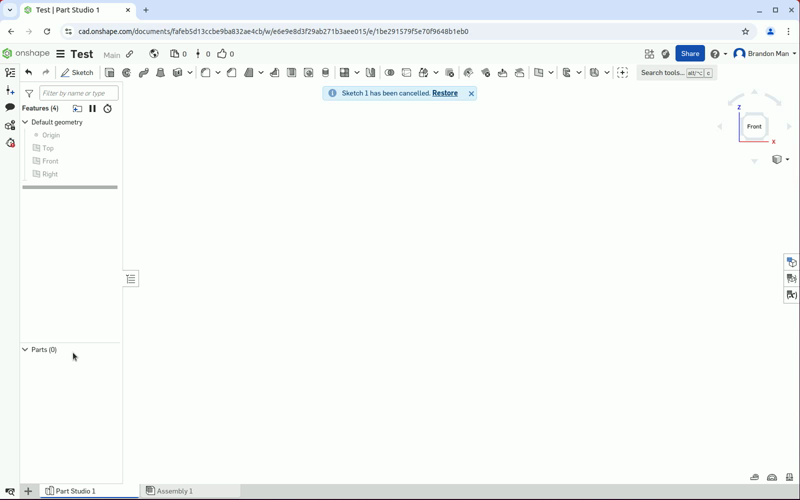
key_up(shift)
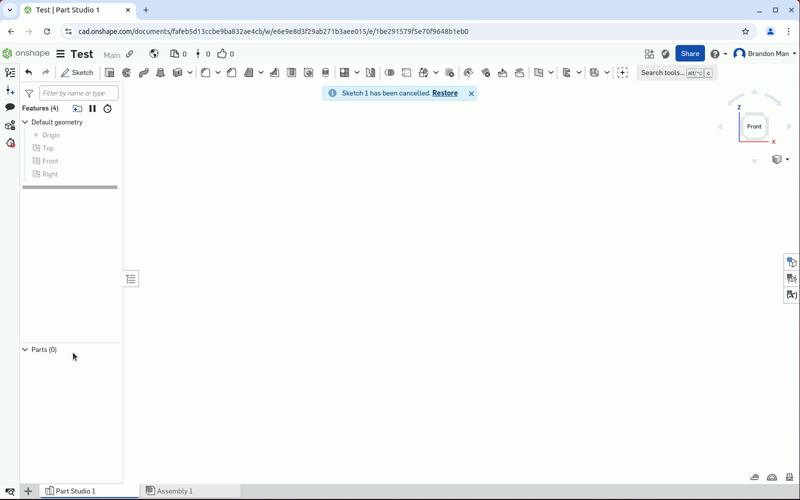
mouse_move(73, 352)
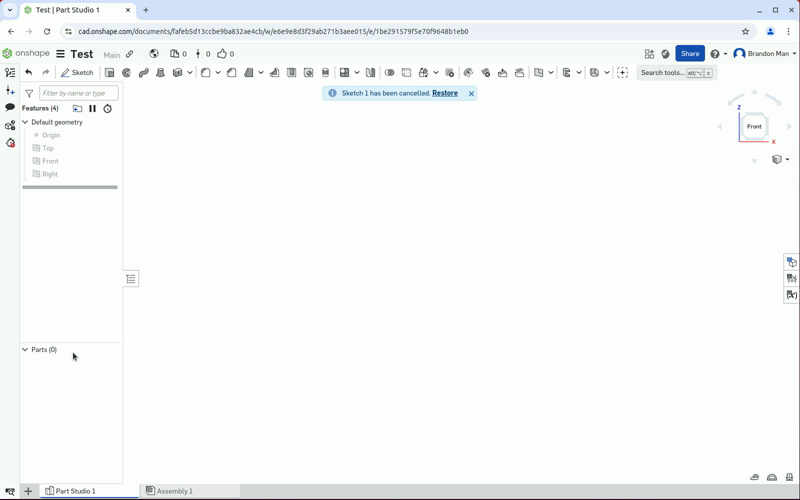
key(shift+y)
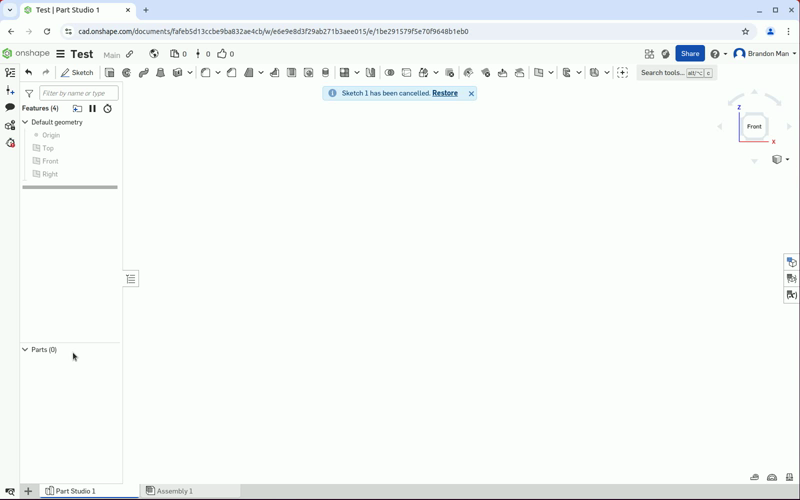
key(shift+s)
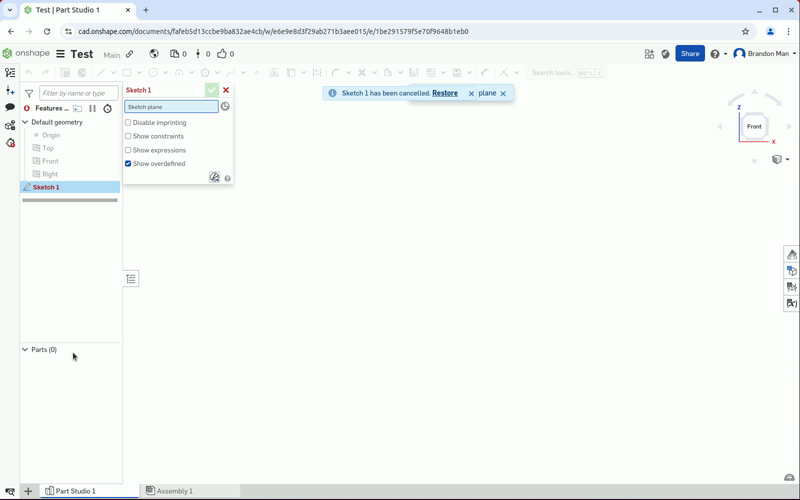
mouse_move(73, 163)
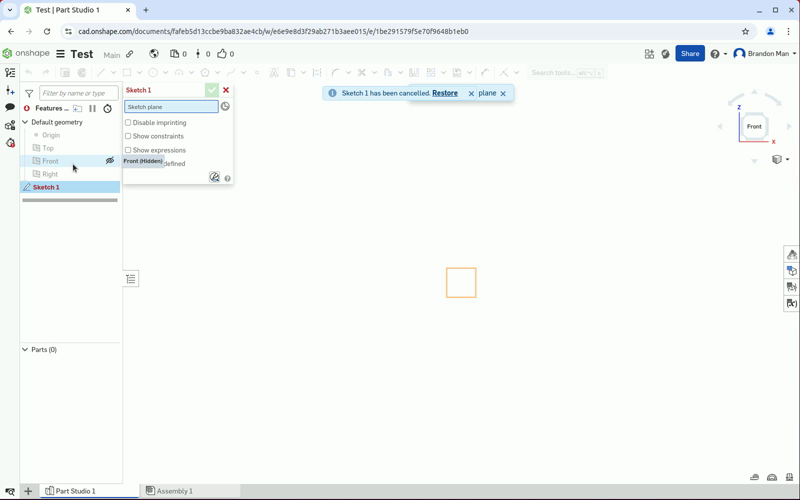
click(73, 163)
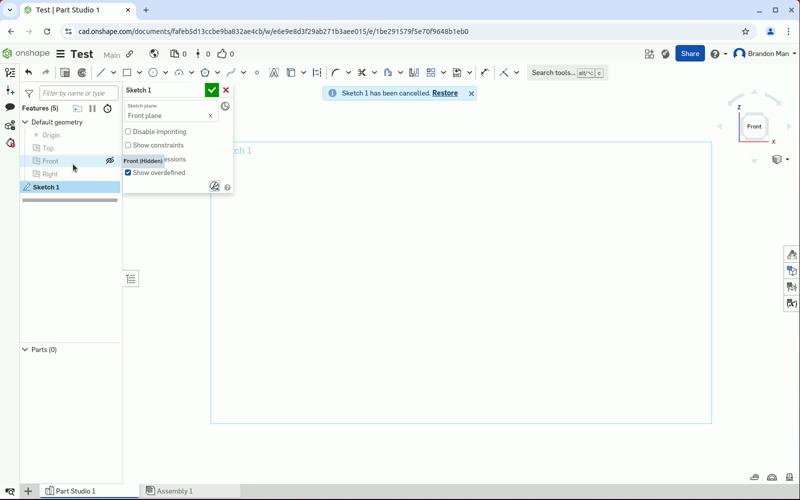
mouse_move(73, 352)
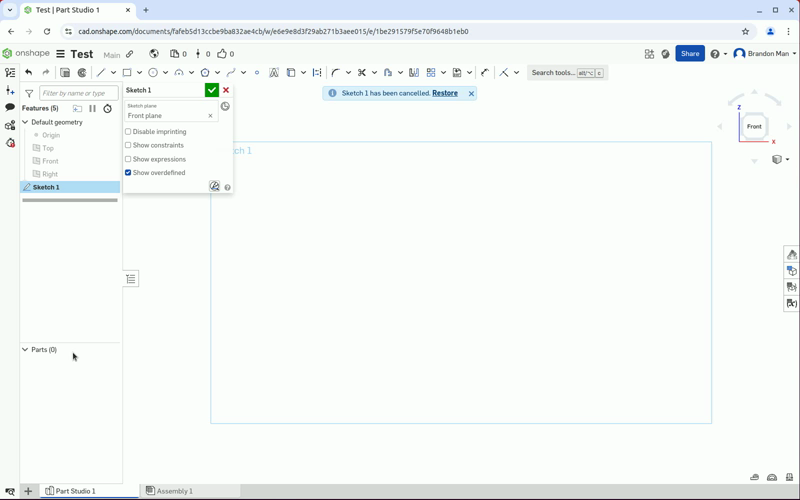
key(y)
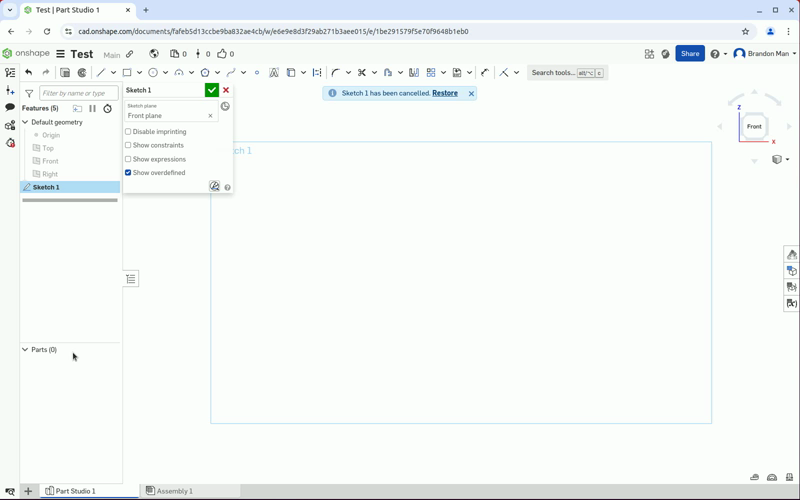
key(c)
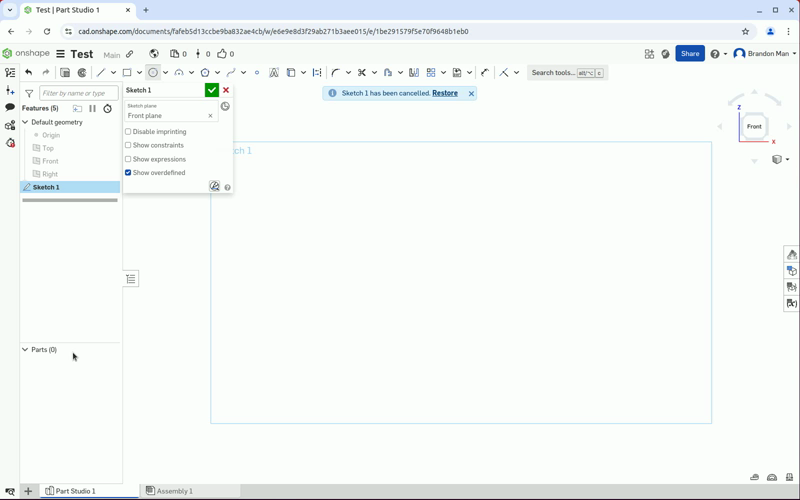
key_down(shift)
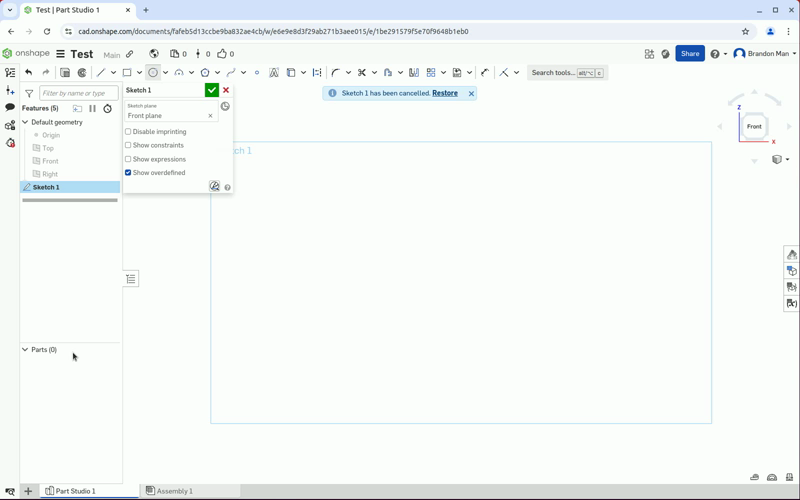
mouse_move(366, 365)
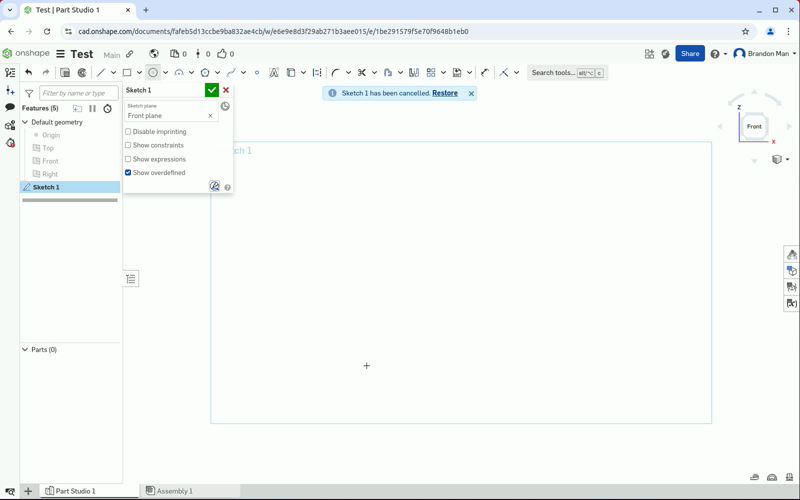
click(366, 365)
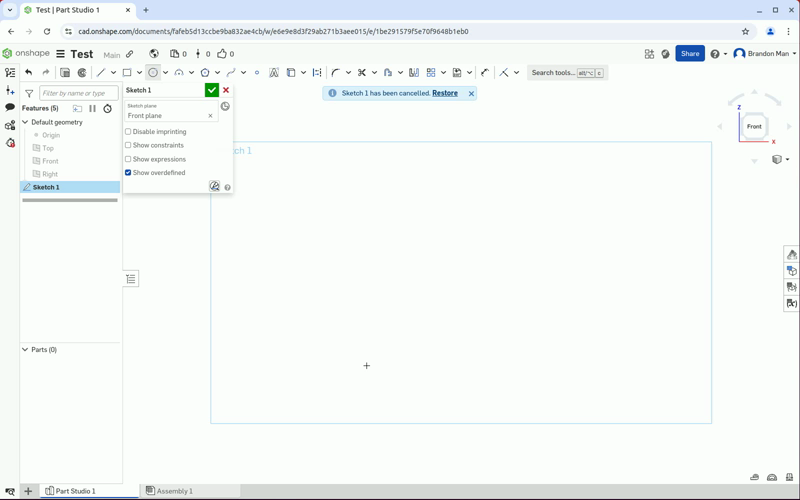
key_up(shift)
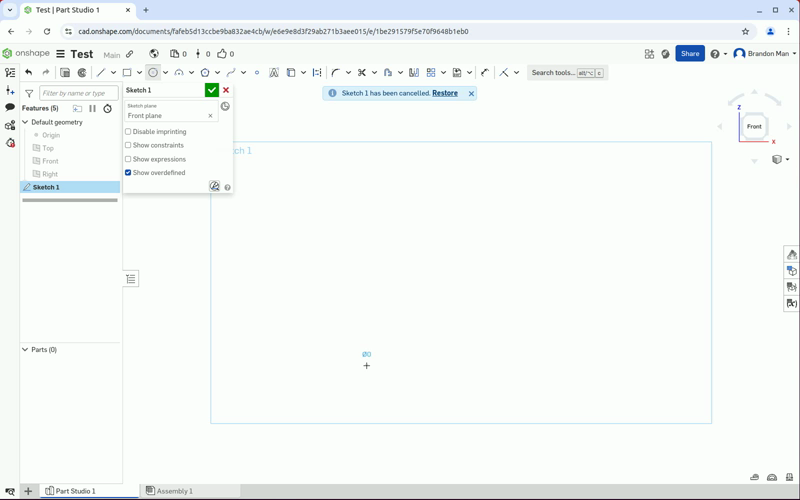
mouse_move(370, 365)
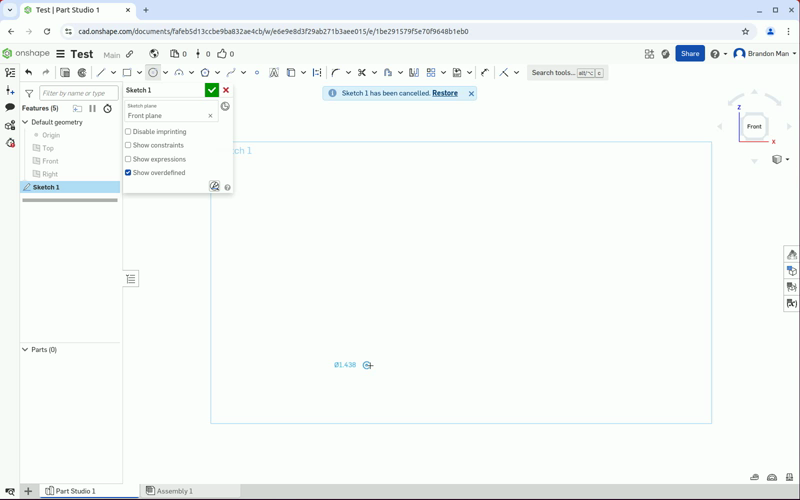
click(370, 365)
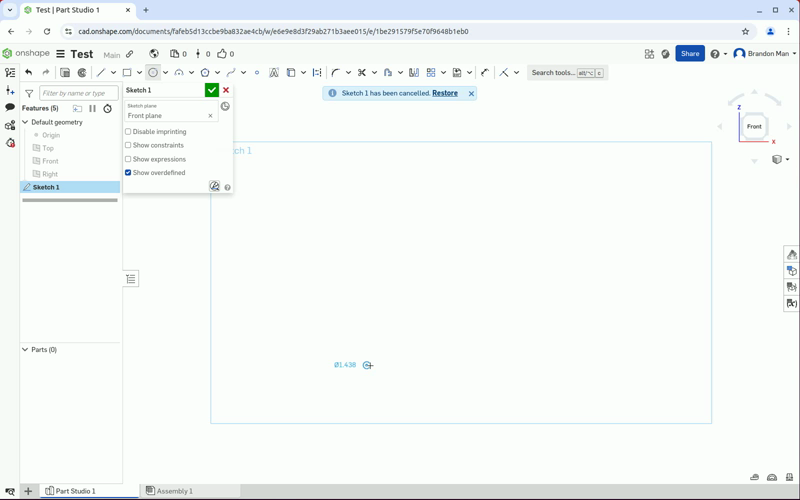
key(esc)
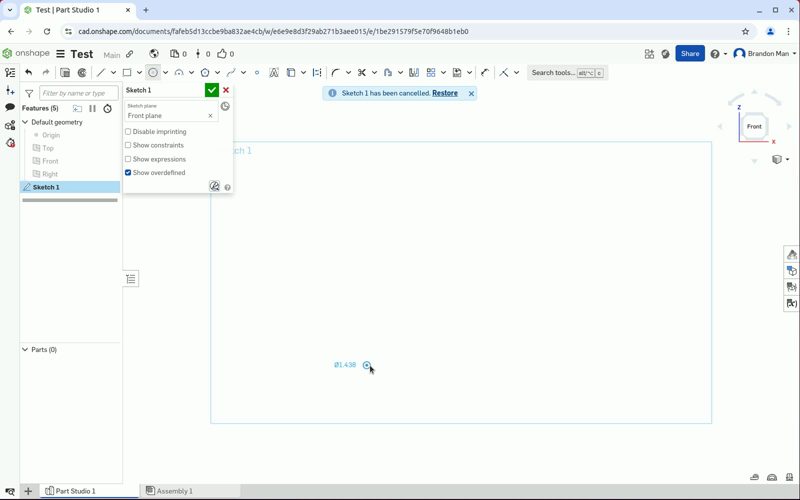
mouse_move(365, 366)
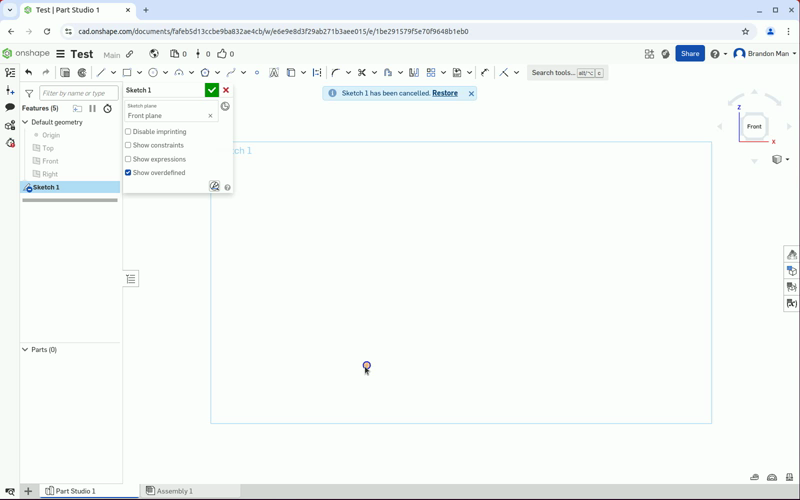
scroll(6)
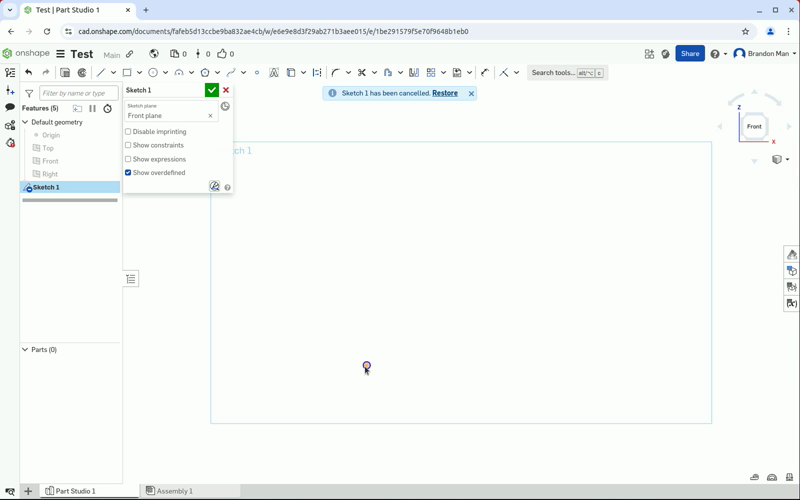
scroll(6)
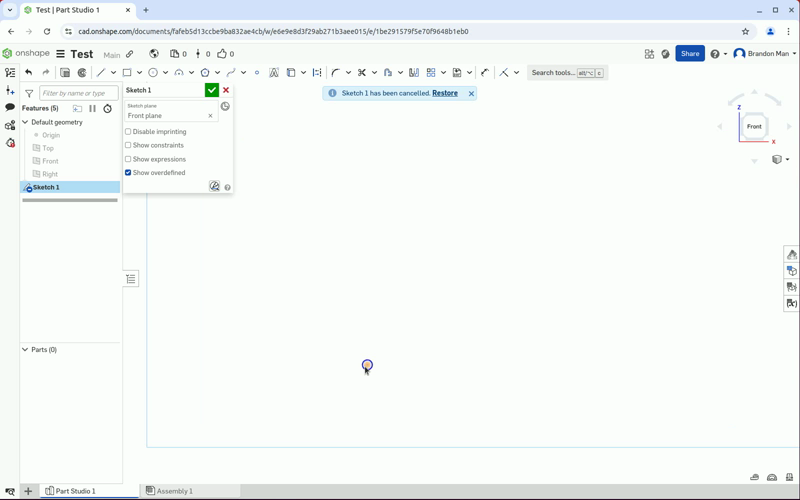
scroll(6)
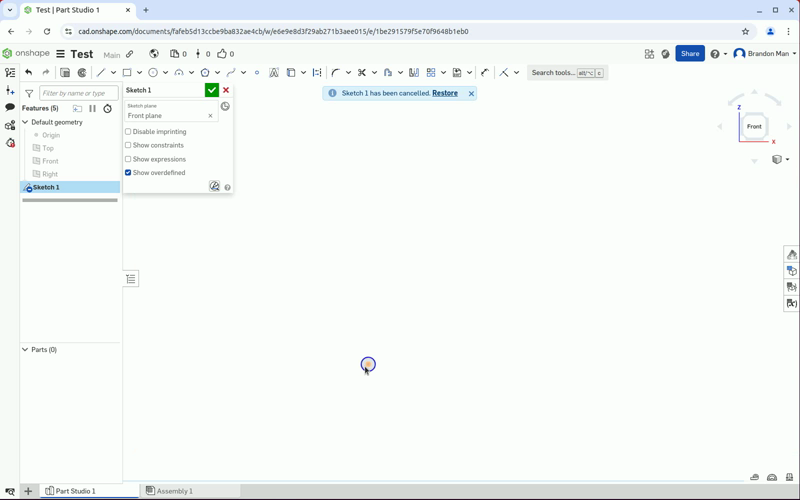
scroll(6)
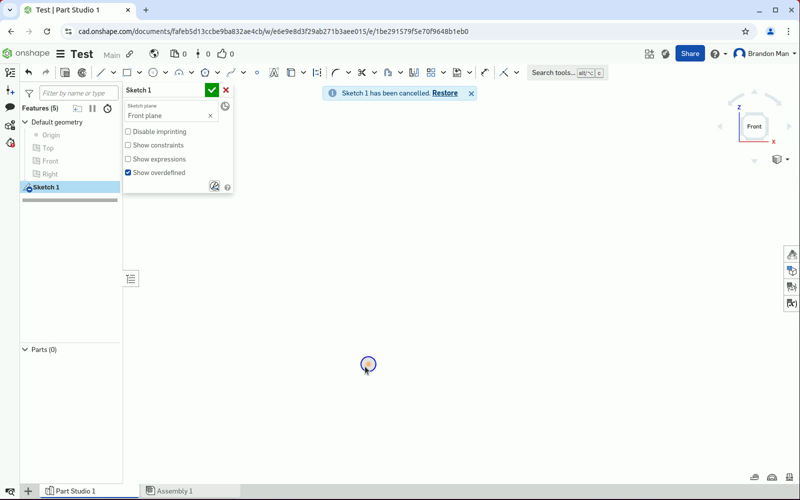
scroll(6)
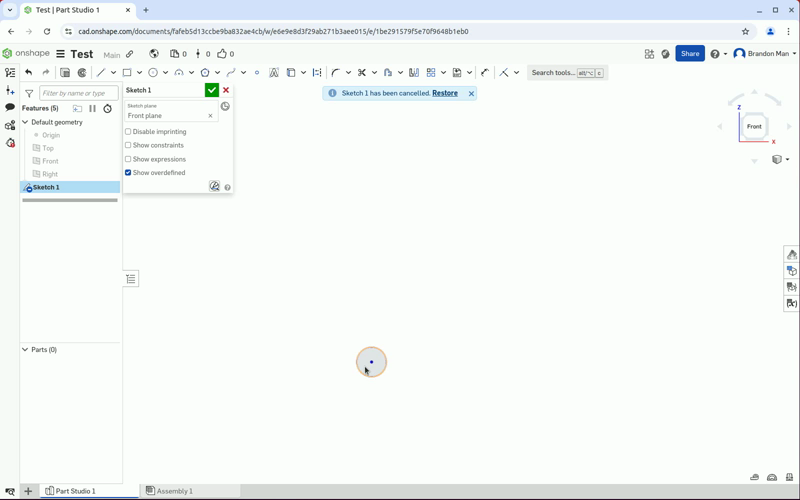
scroll(6)
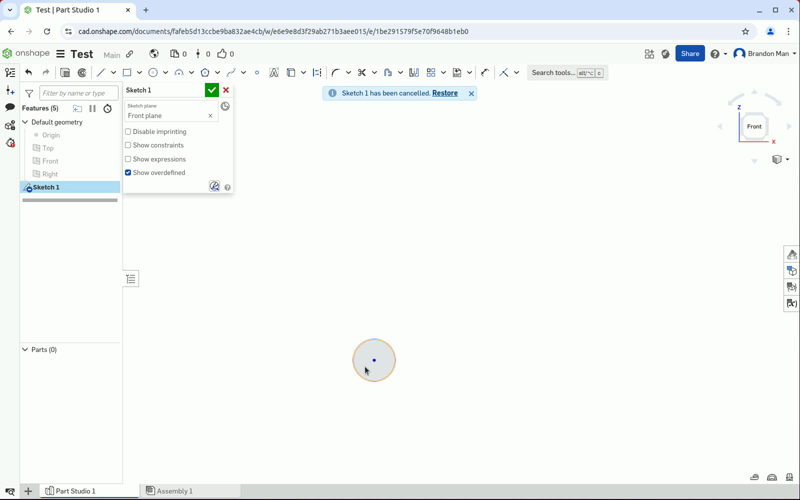
scroll(6)
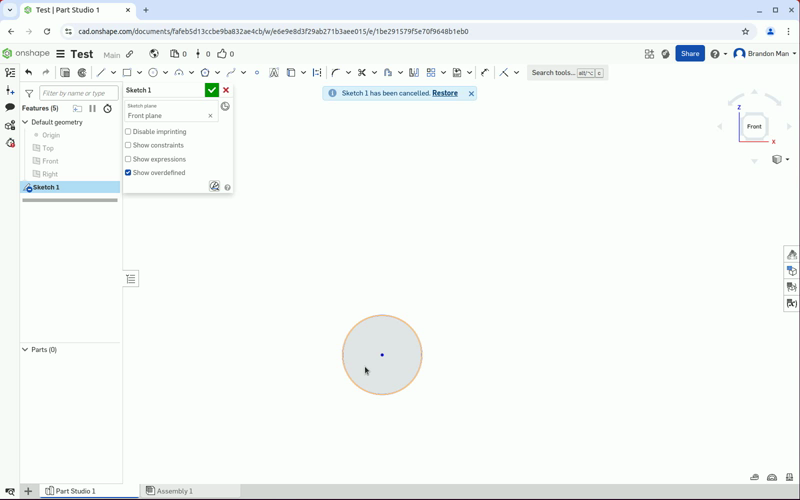
click(365, 366)
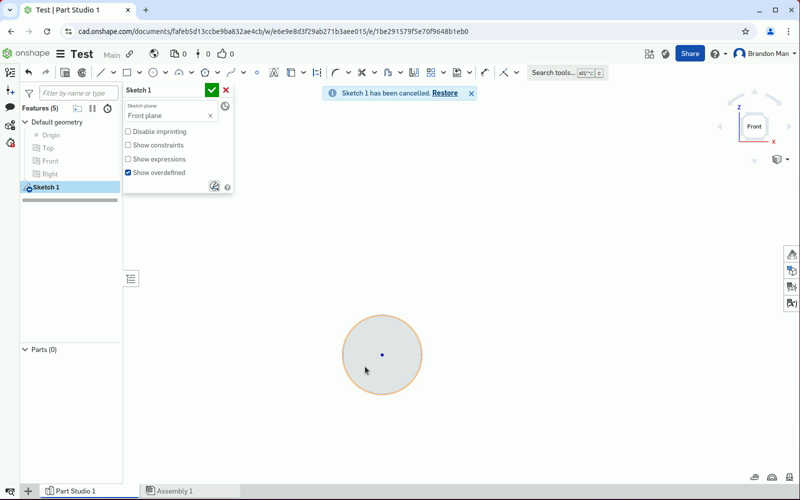
scroll(-6)
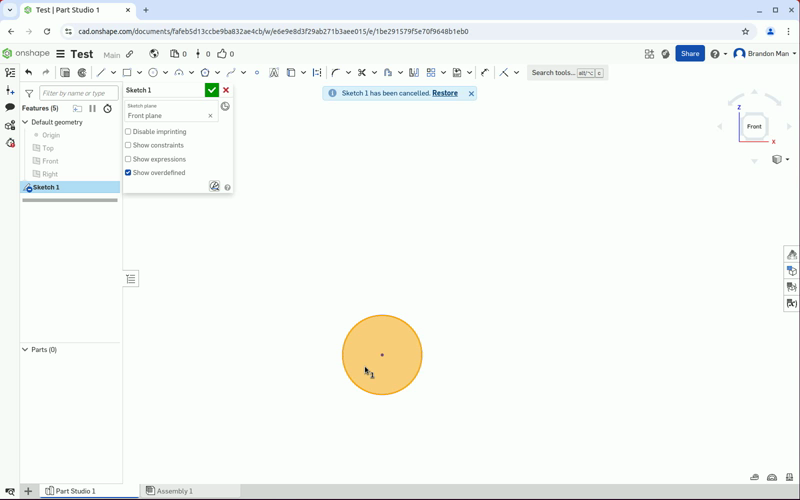
scroll(-6)
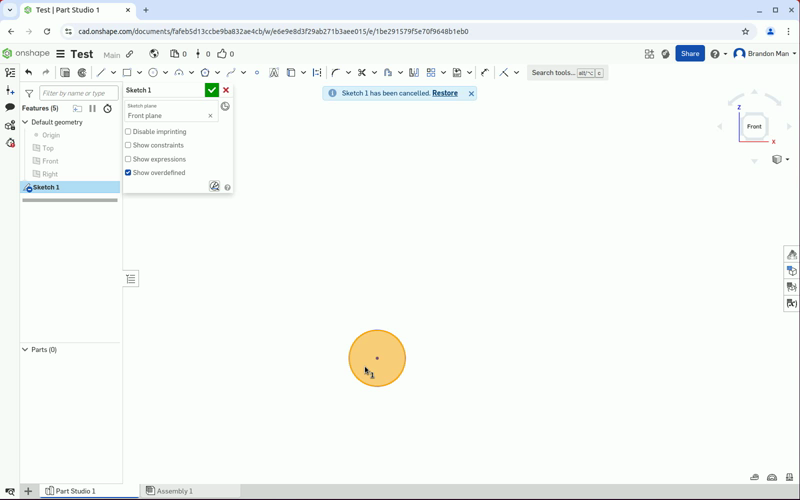
scroll(-6)
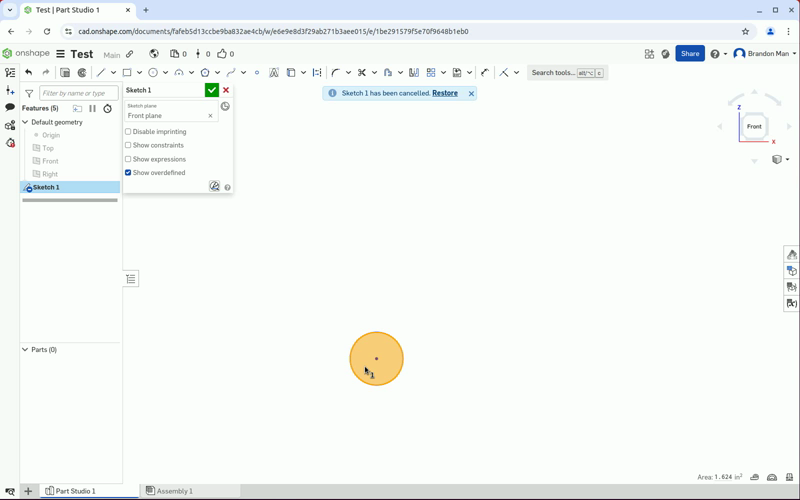
scroll(-6)
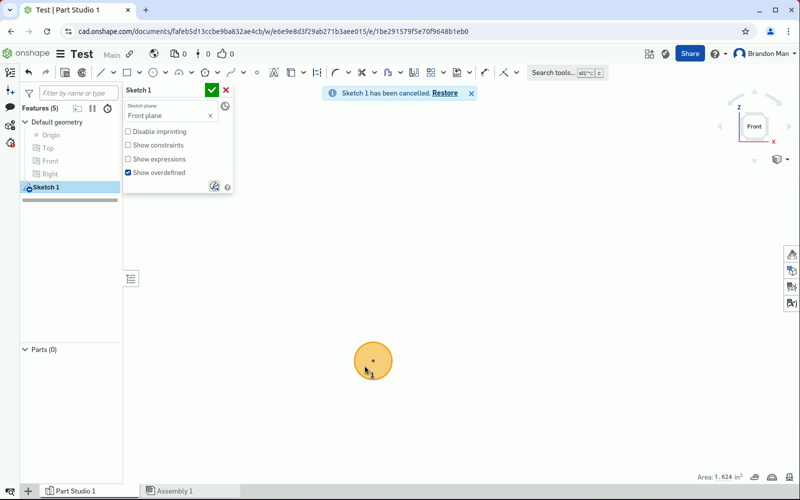
scroll(-6)
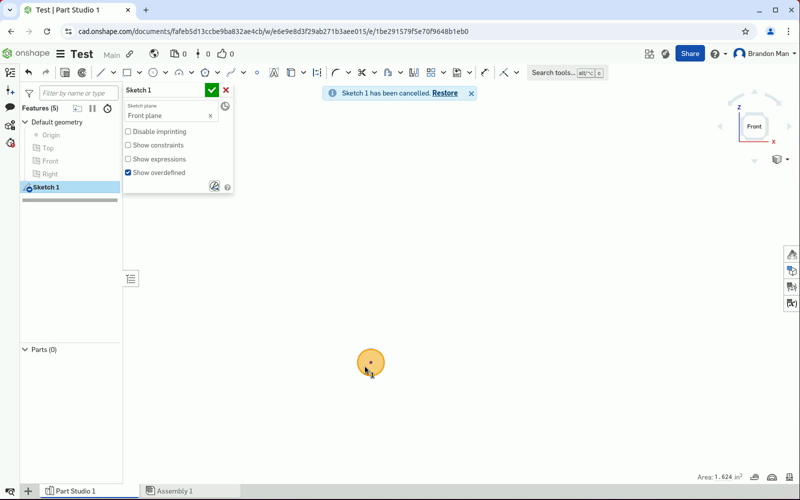
scroll(-6)
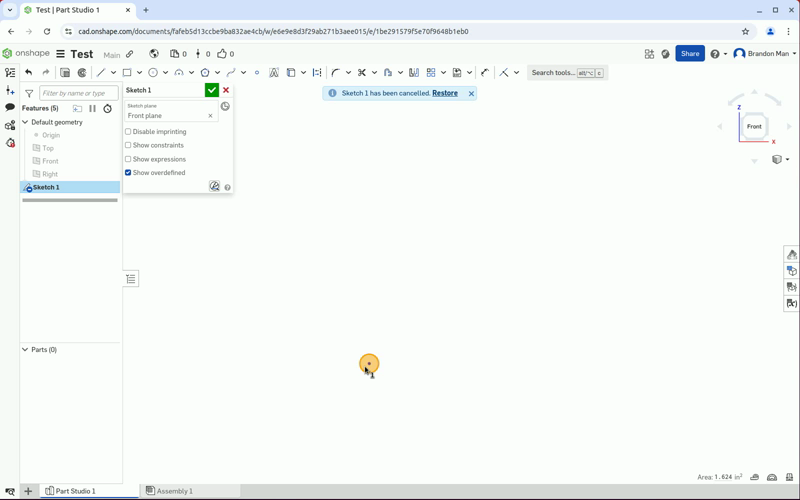
scroll(-6)
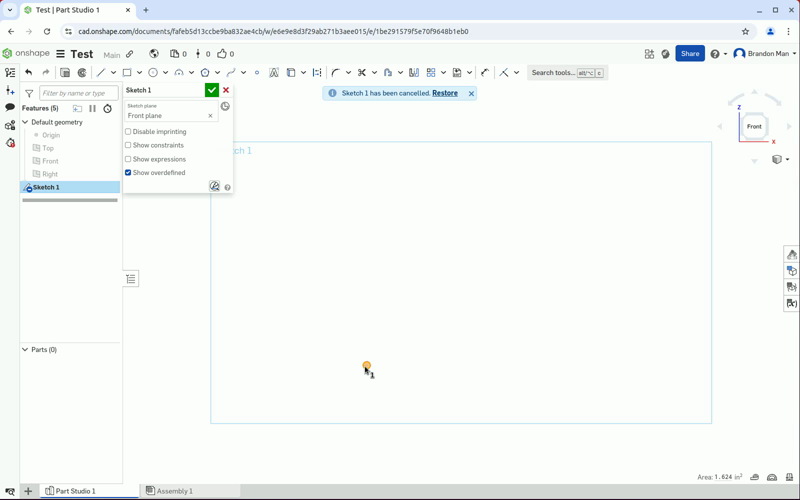
mouse_move(73, 352)
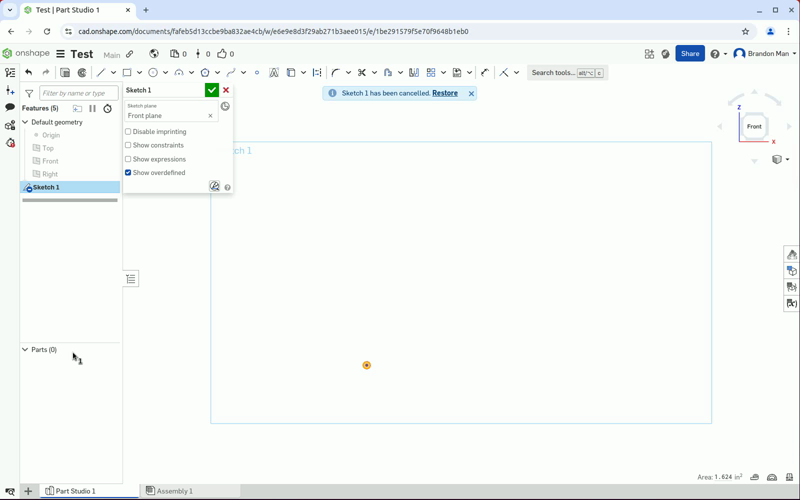
key(shift+y)
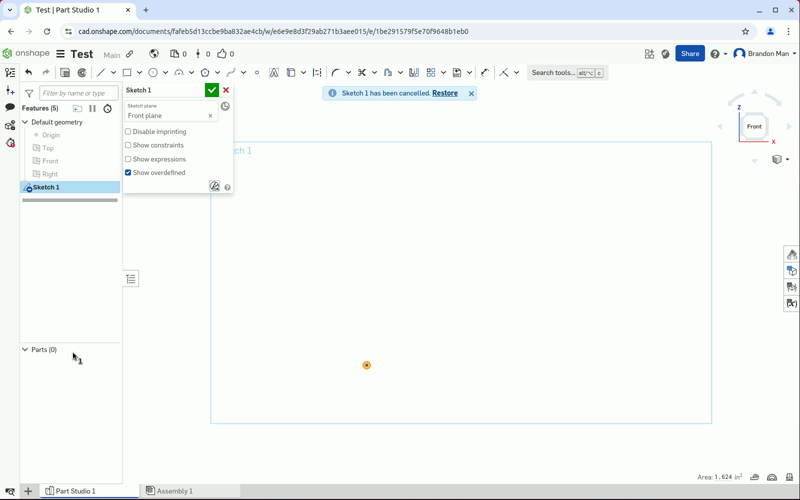
key(shift+e)
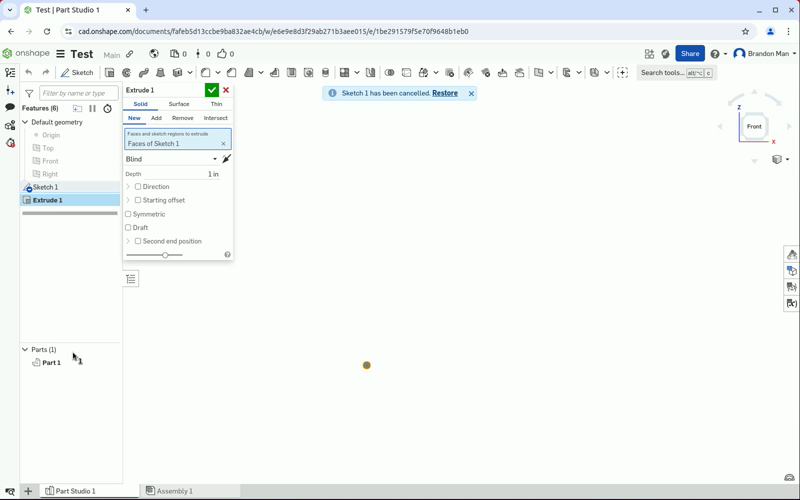
mouse_move(143, 106)
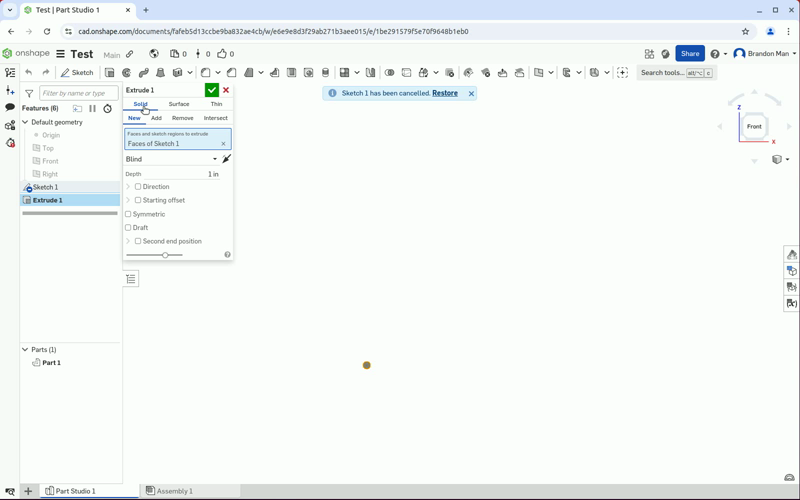
click(143, 106)
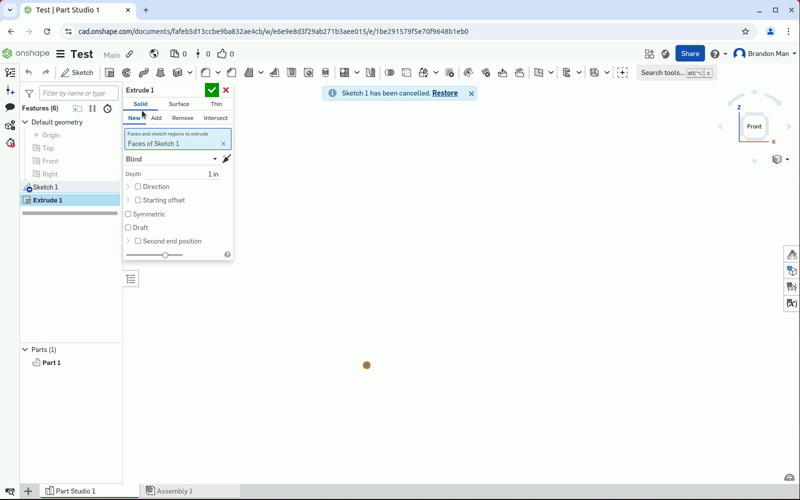
mouse_move(137, 120)
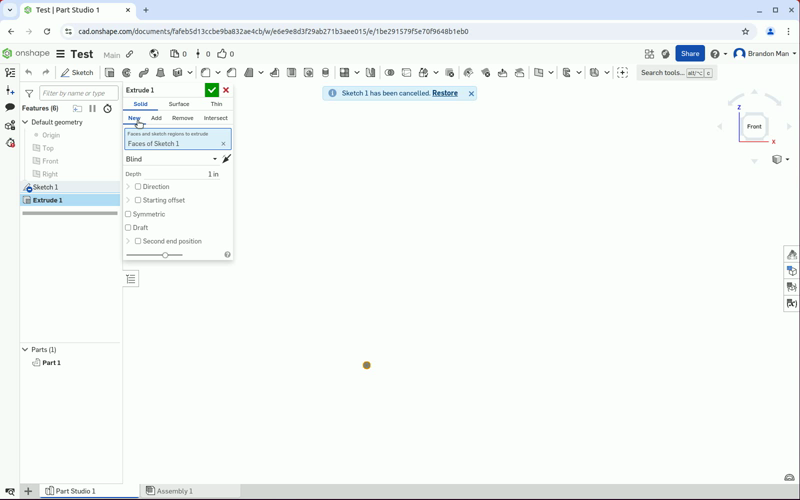
click(137, 120)
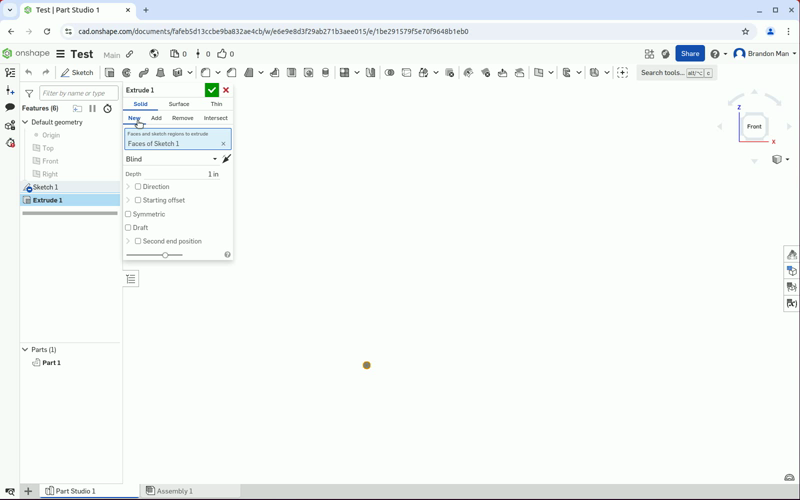
key(tab, 4)
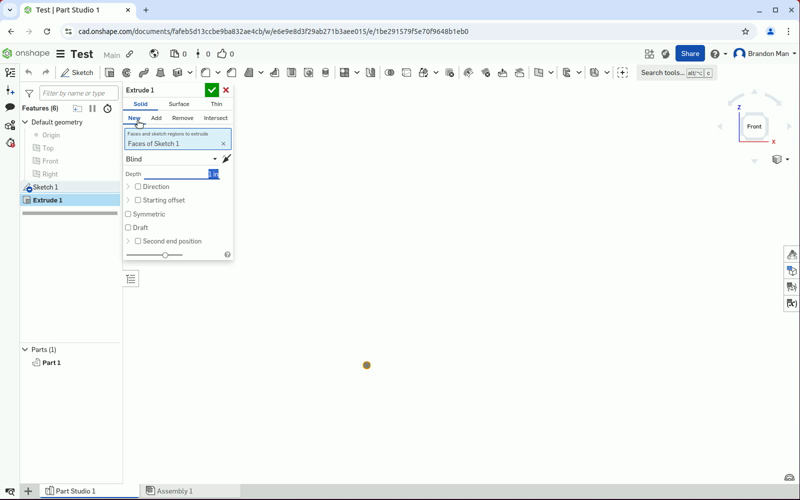
text(0.241)
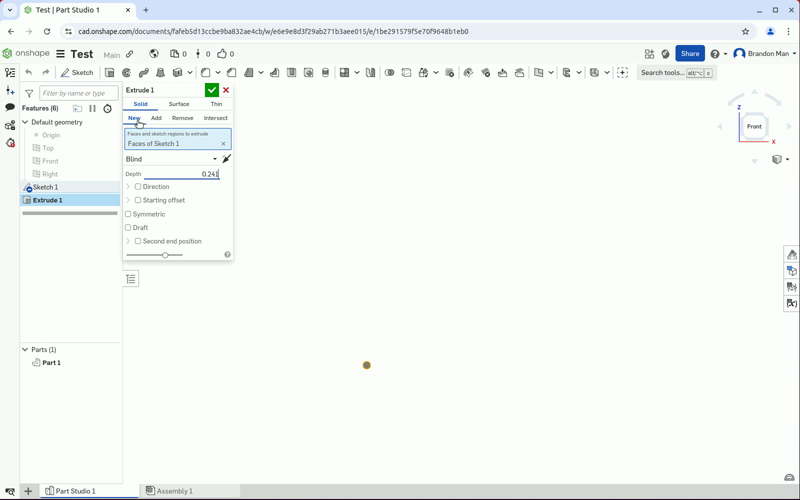
key(enter)
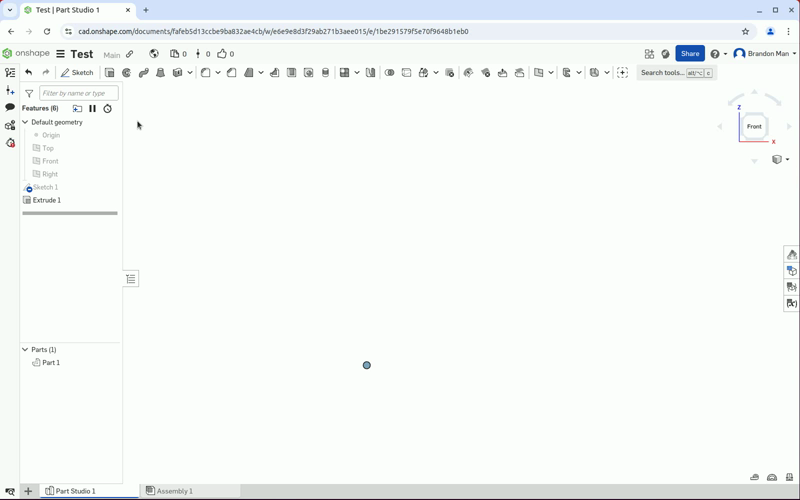
key(shift+h)
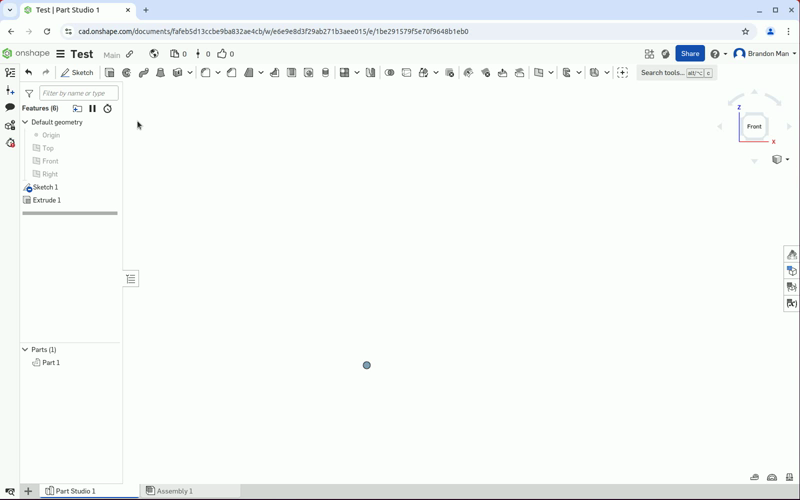
key(shift+h)
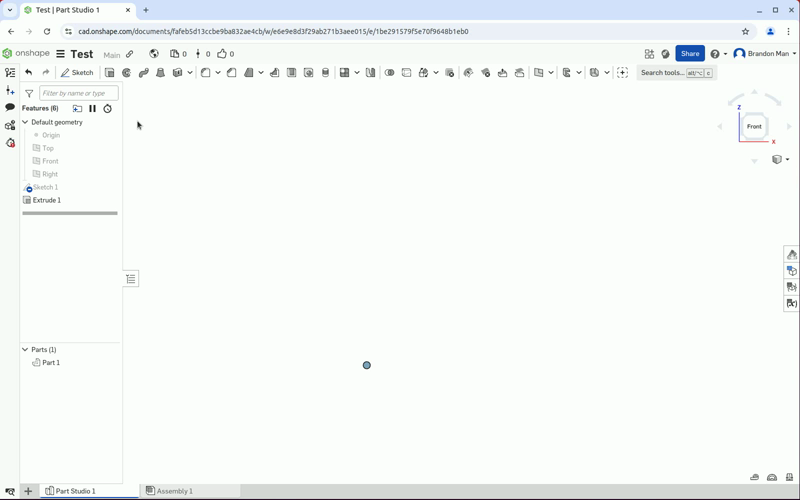
mouse_move(73, 189)
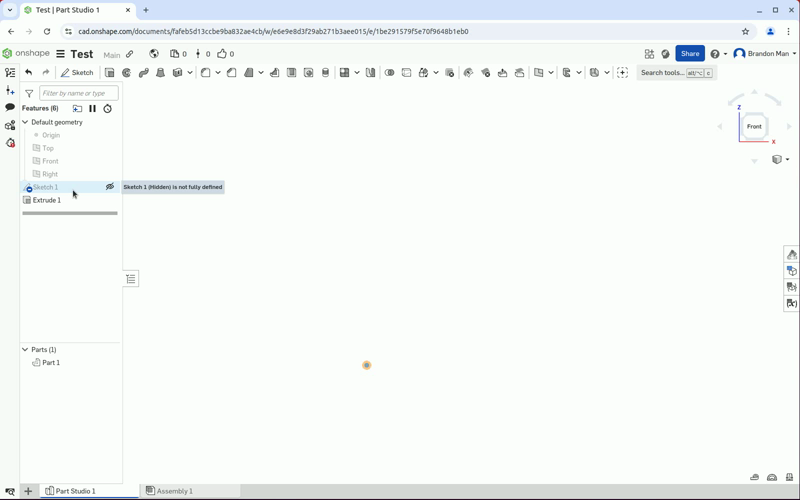
click(73, 189)
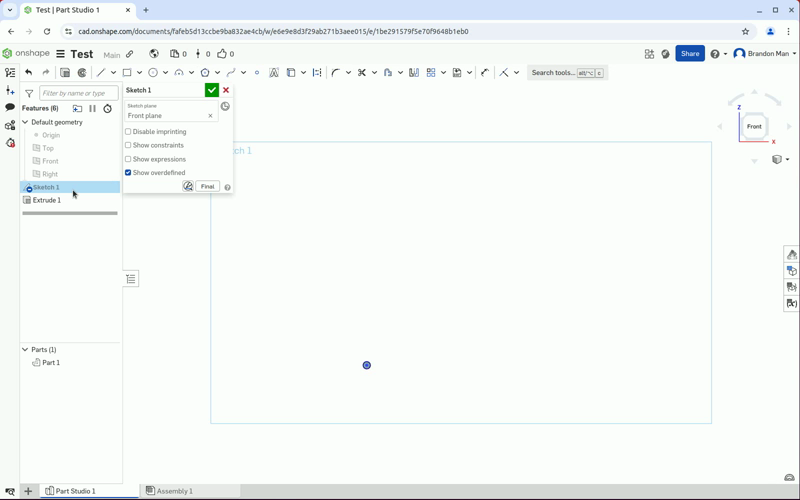
mouse_move(229, 92)
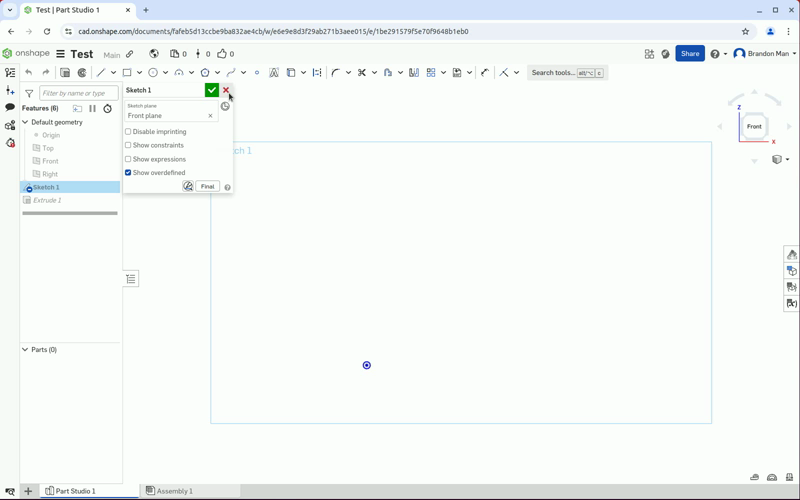
click(229, 92)
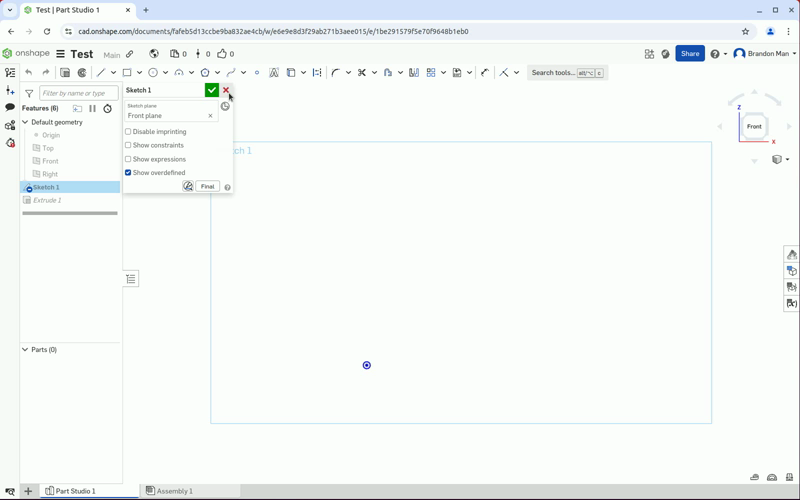
key(shift+s)
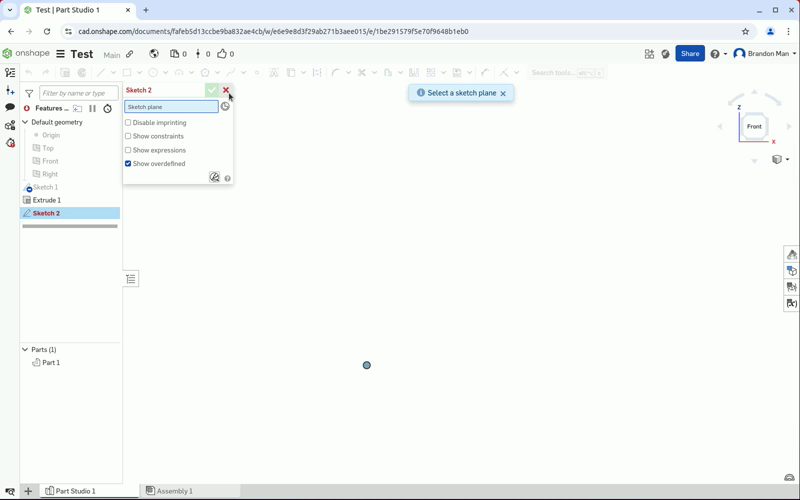
mouse_move(73, 163)
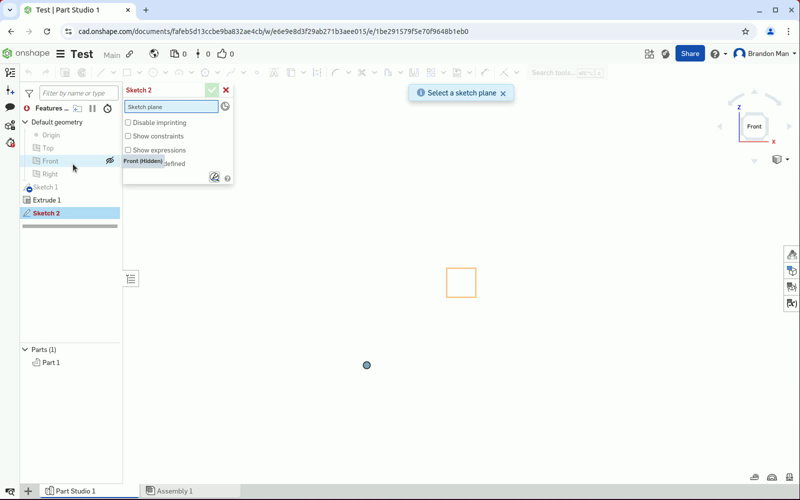
click(73, 163)
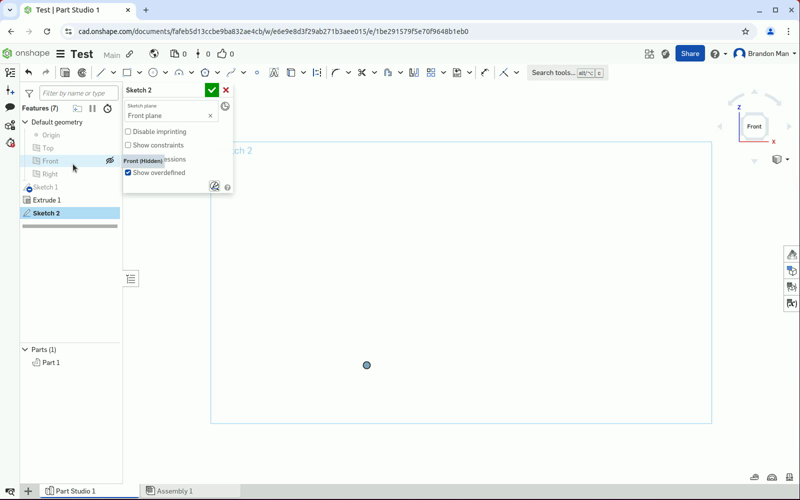
mouse_move(73, 352)
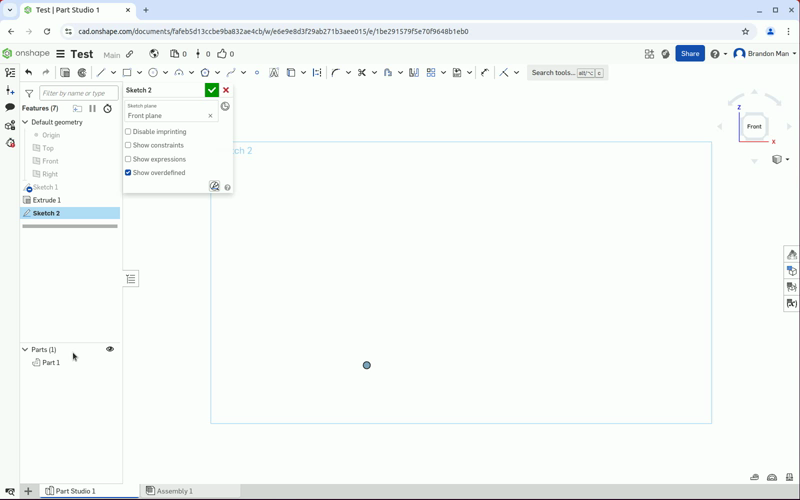
key(y)
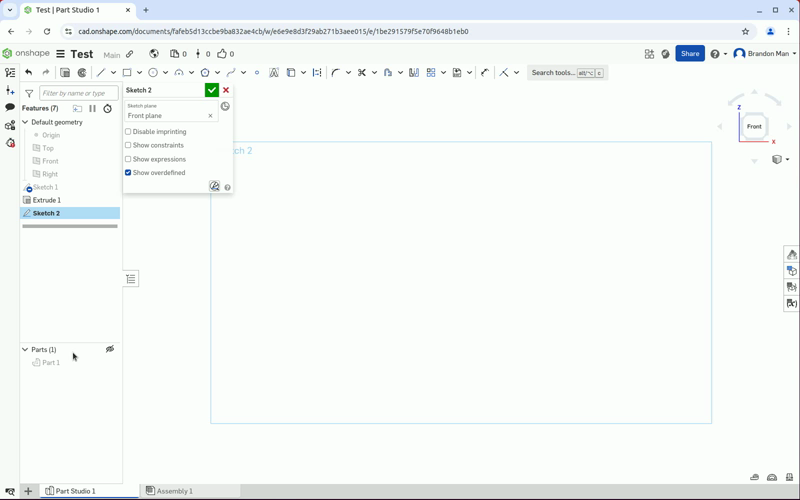
key(l)
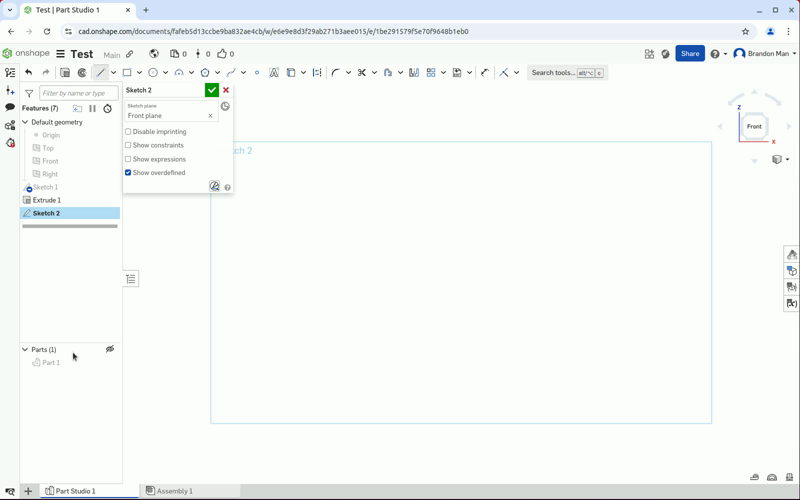
key_down(shift)
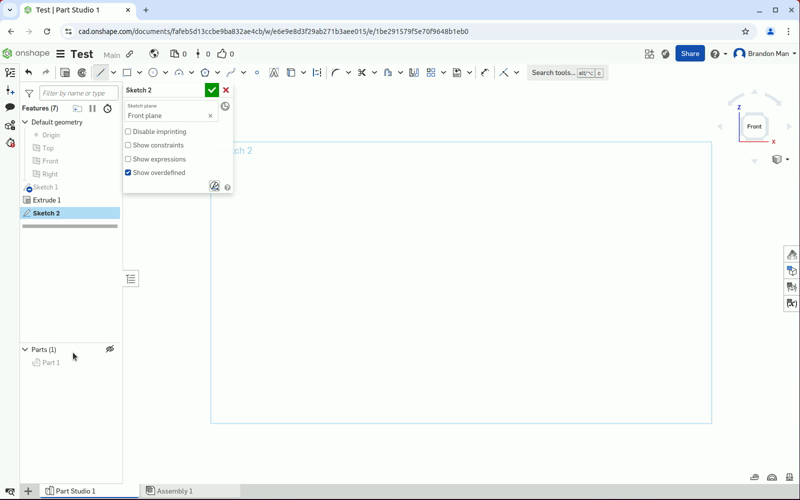
mouse_move(348, 361)
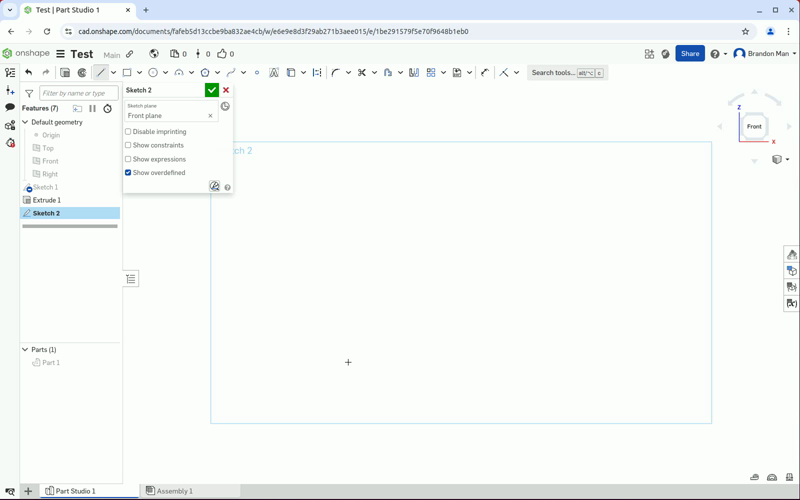
click(348, 361)
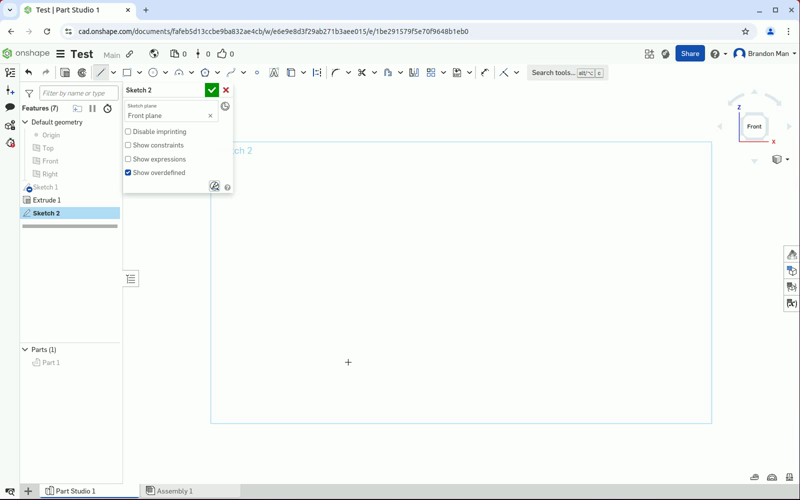
key_up(shift)
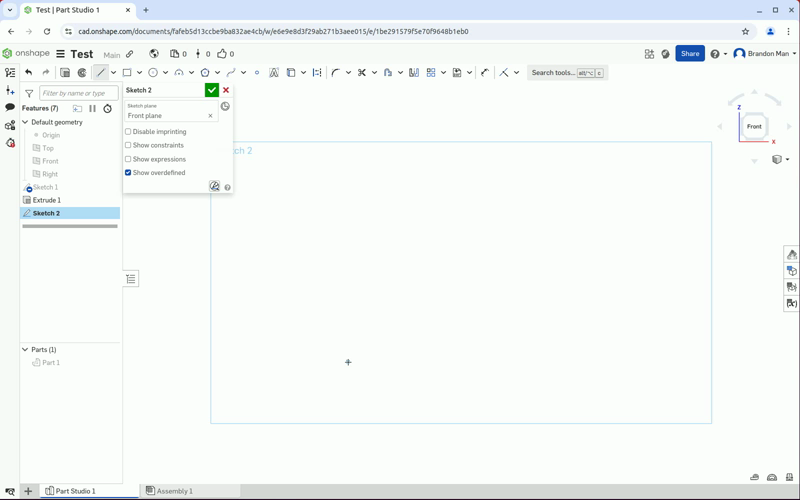
key_down(shift)
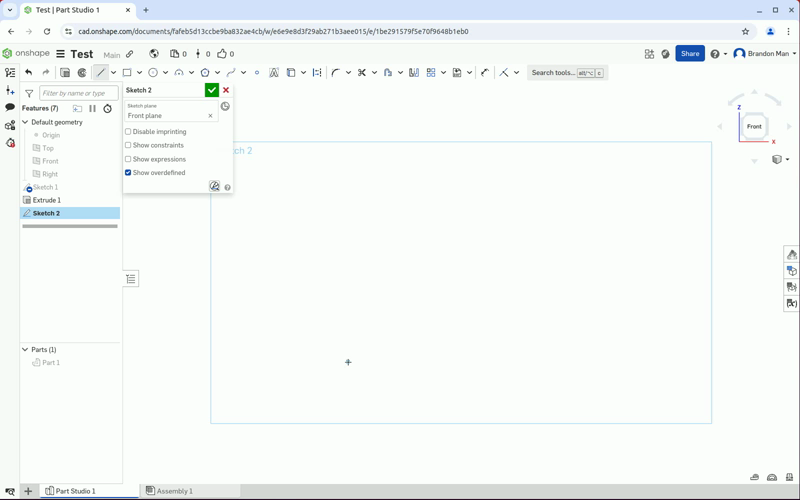
mouse_move(378, 361)
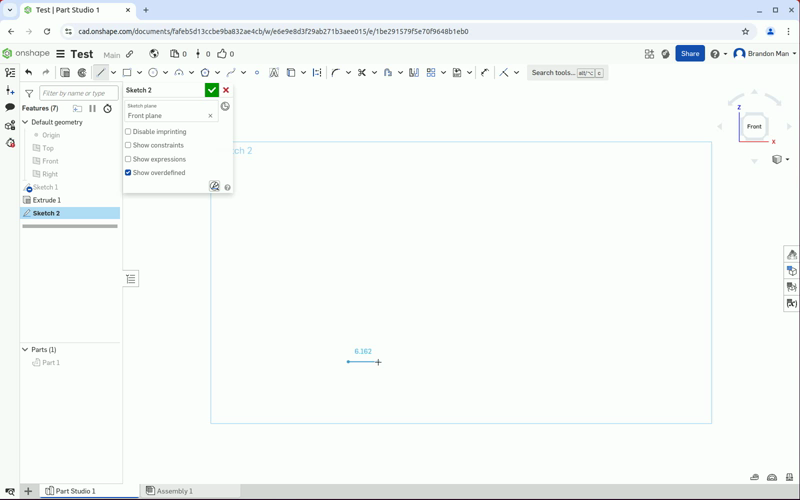
mouse_move(365, 361)
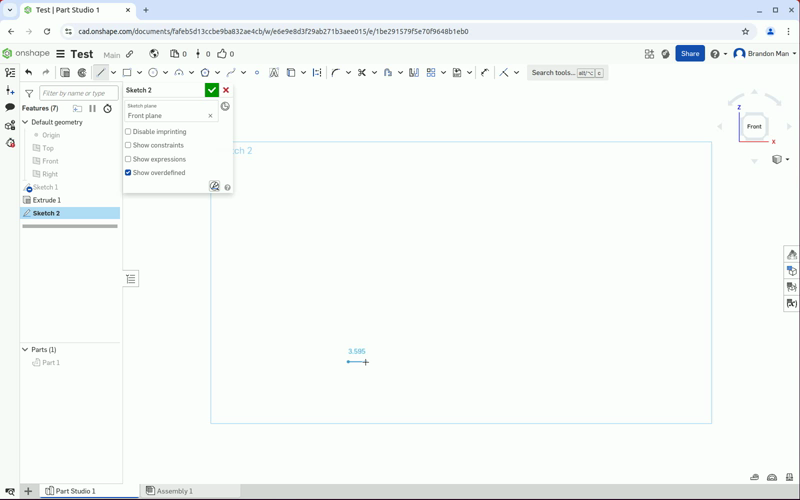
click(365, 361)
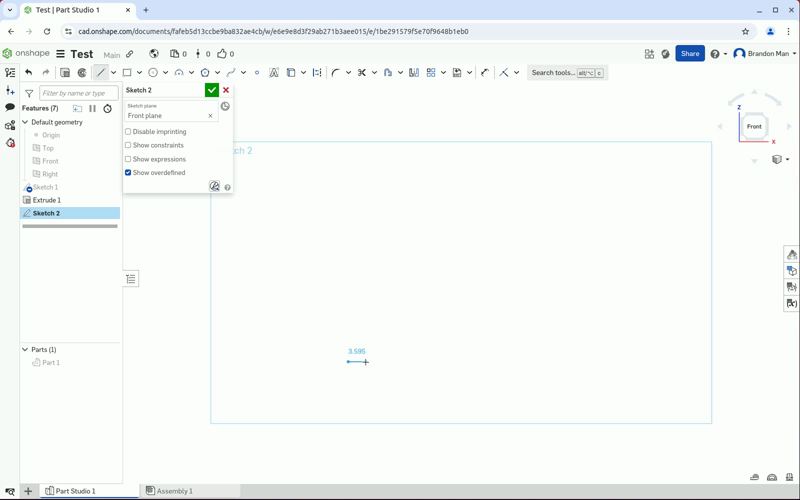
key_up(shift)
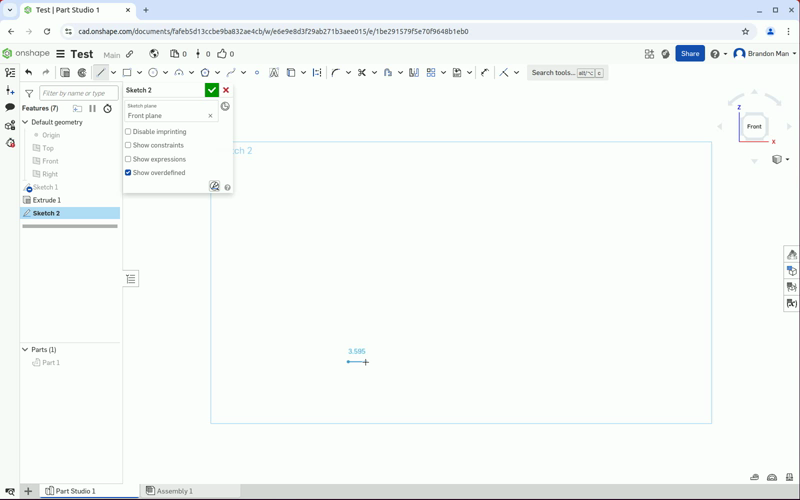
key_down(shift)
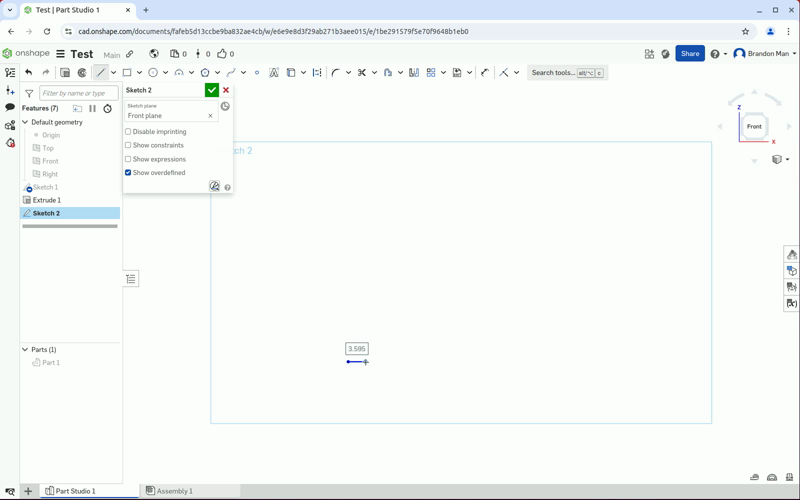
mouse_move(395, 361)
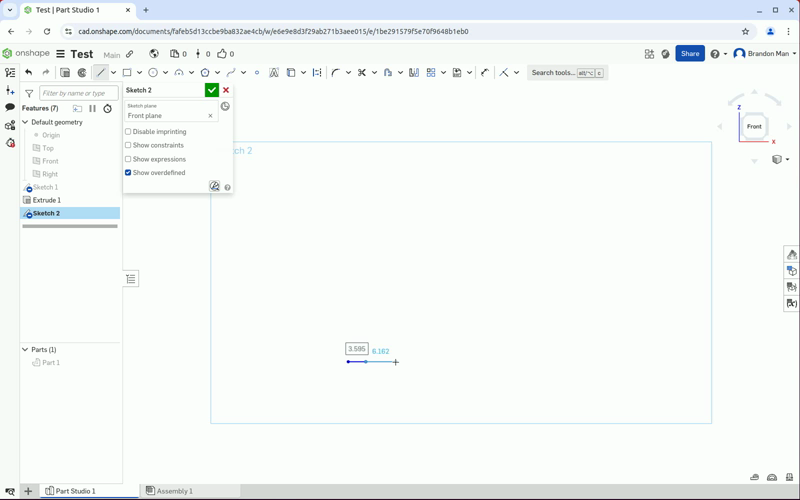
mouse_move(383, 361)
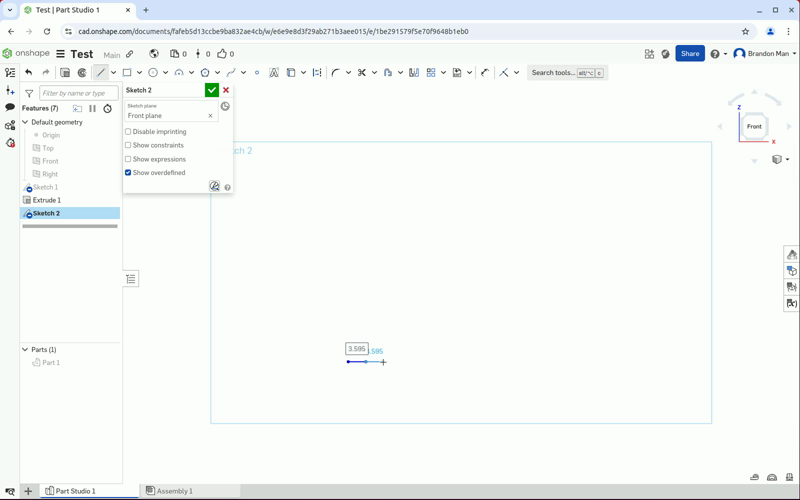
click(383, 361)
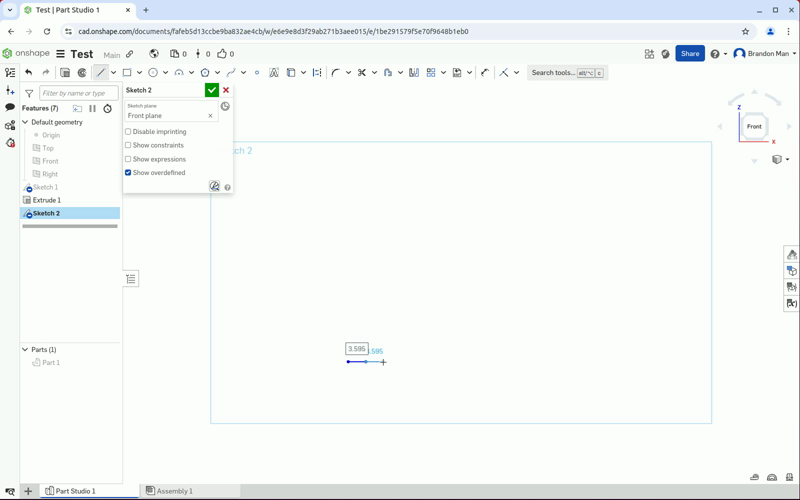
key_up(shift)
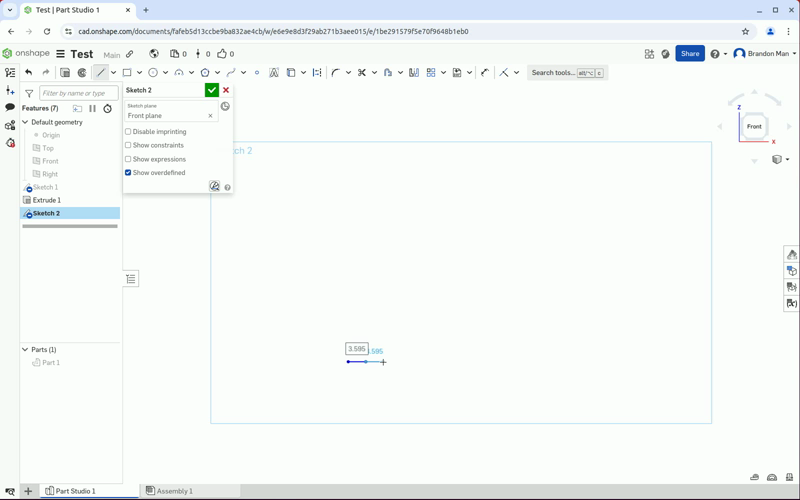
key_down(shift)
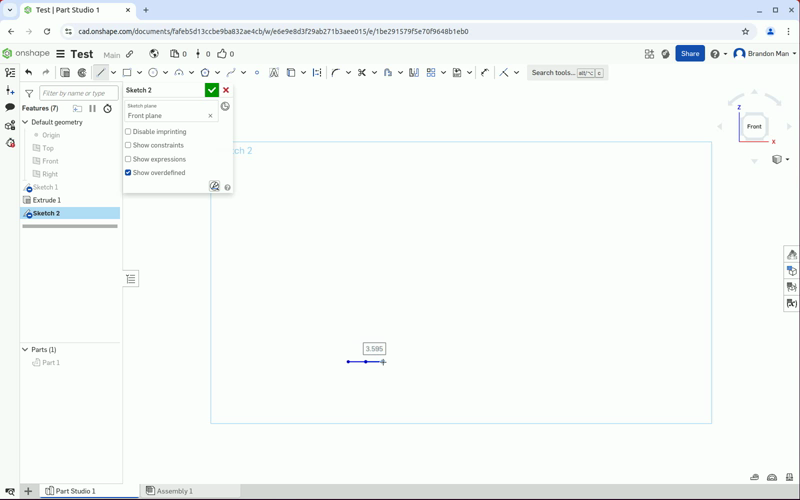
mouse_move(413, 361)
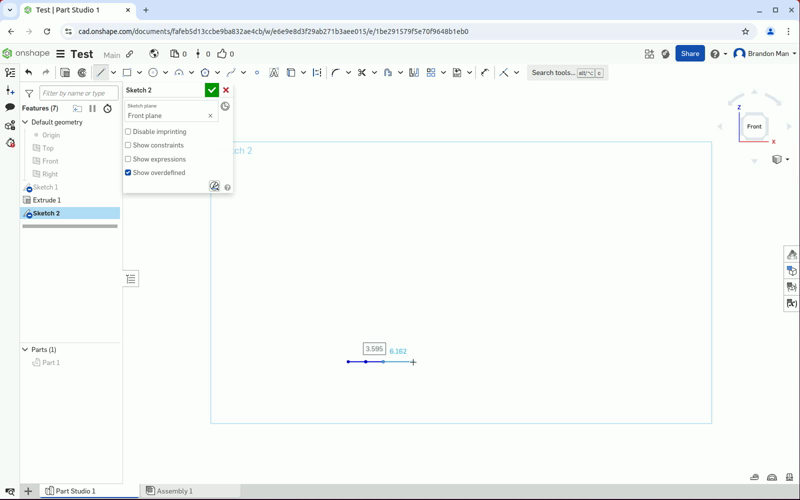
mouse_move(383, 354)
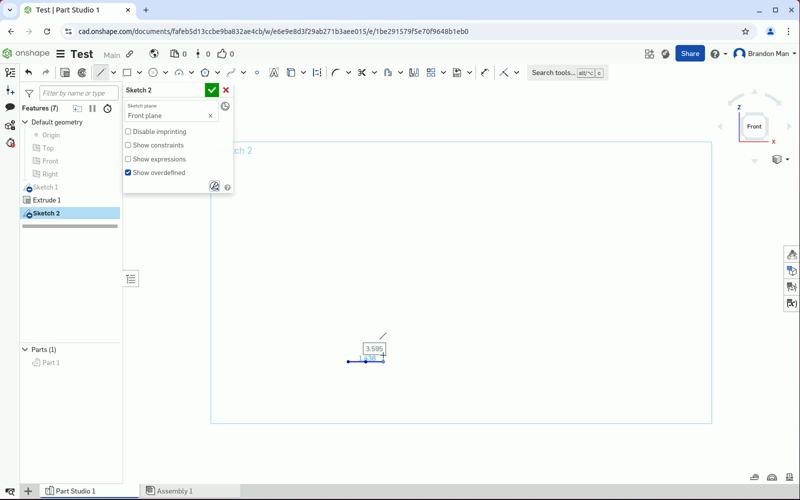
scroll(6)
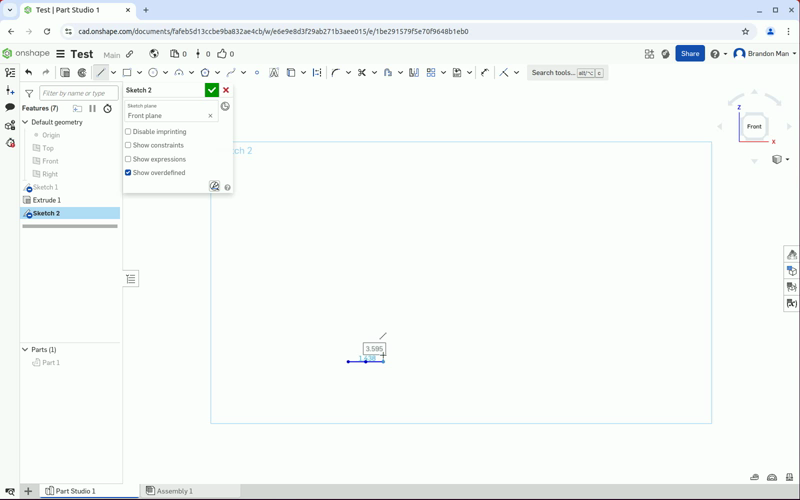
scroll(6)
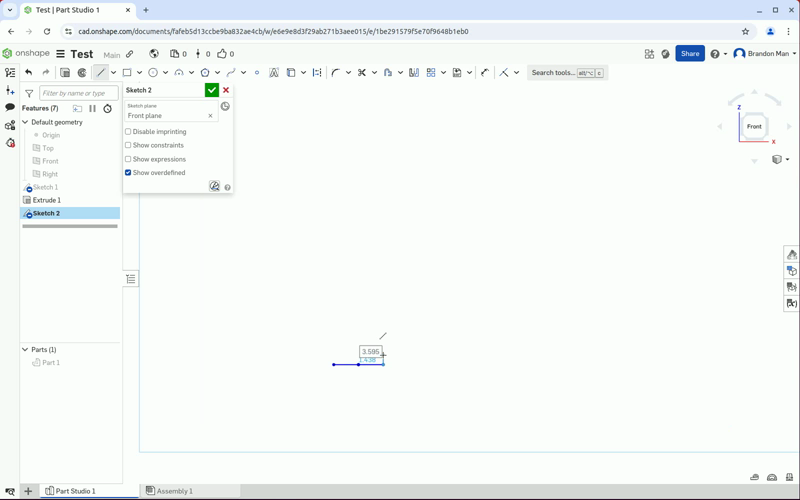
scroll(6)
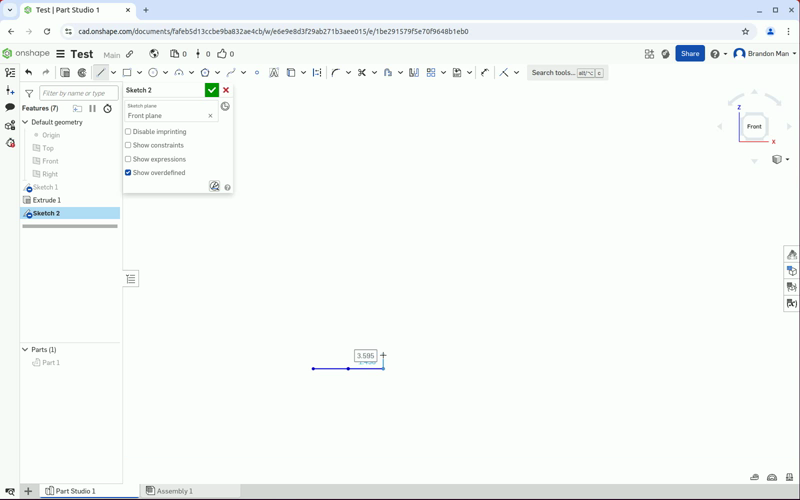
scroll(6)
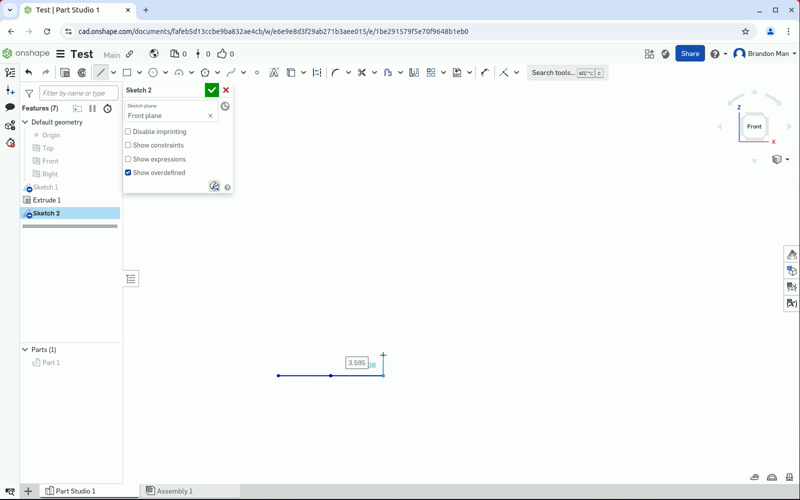
scroll(6)
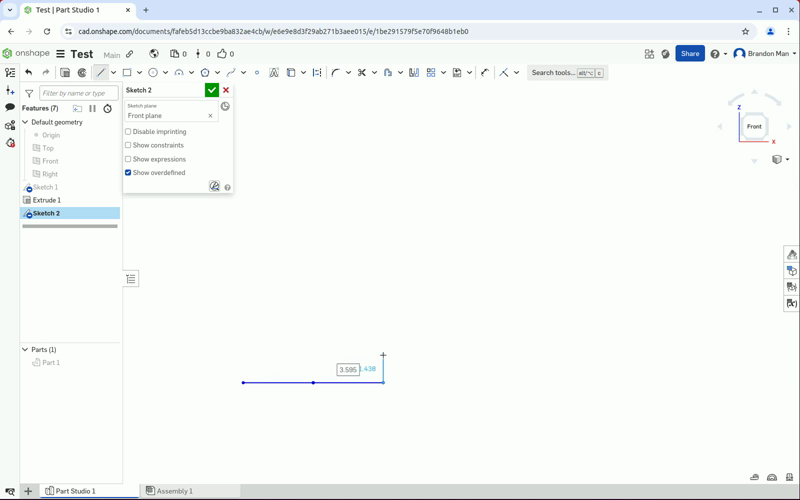
scroll(6)
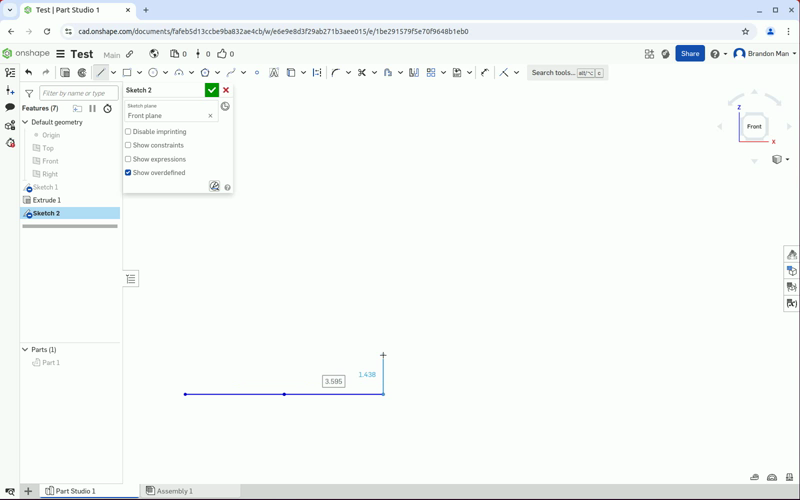
scroll(6)
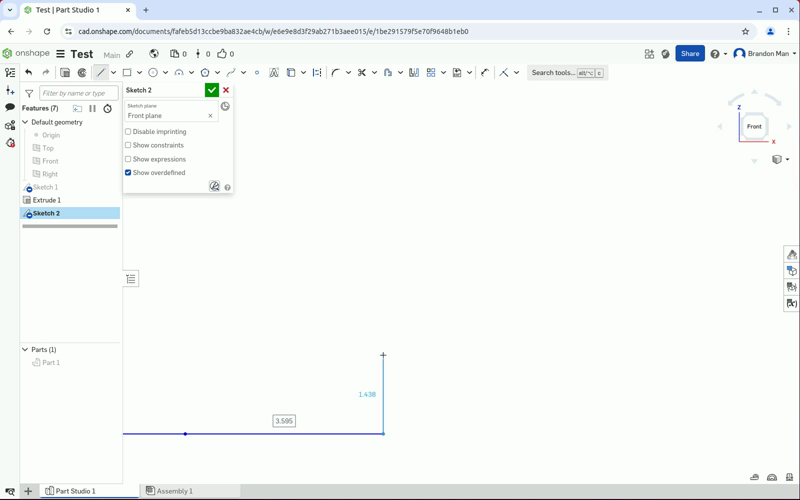
click(383, 354)
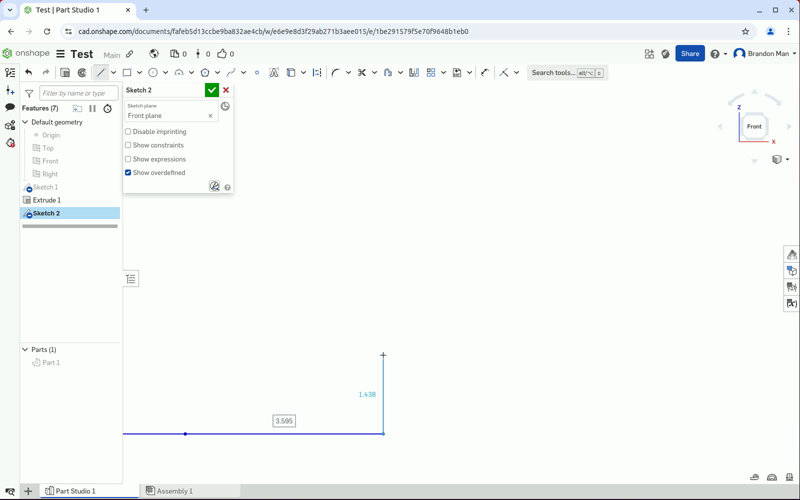
scroll(-6)
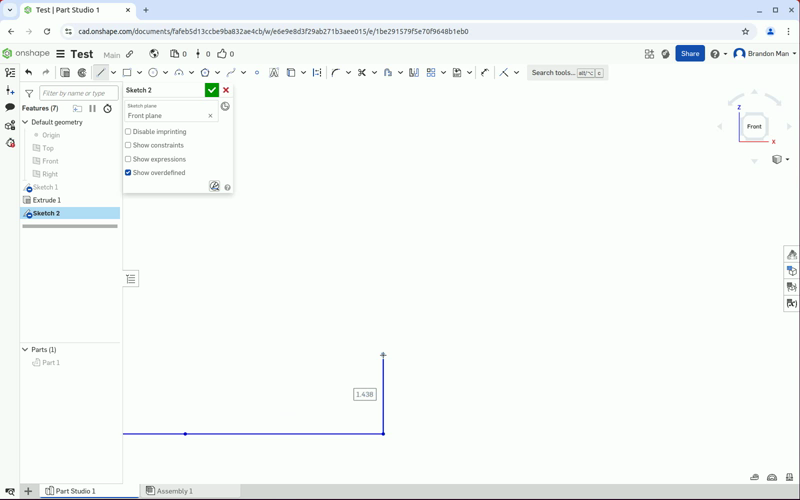
scroll(-6)
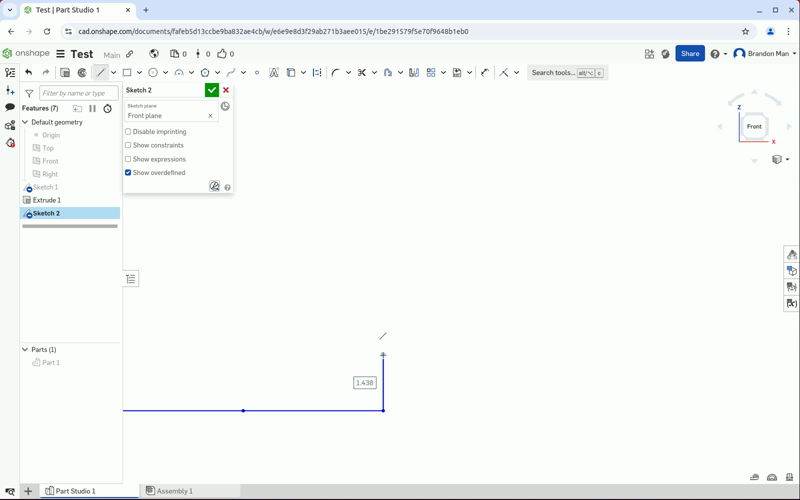
scroll(-6)
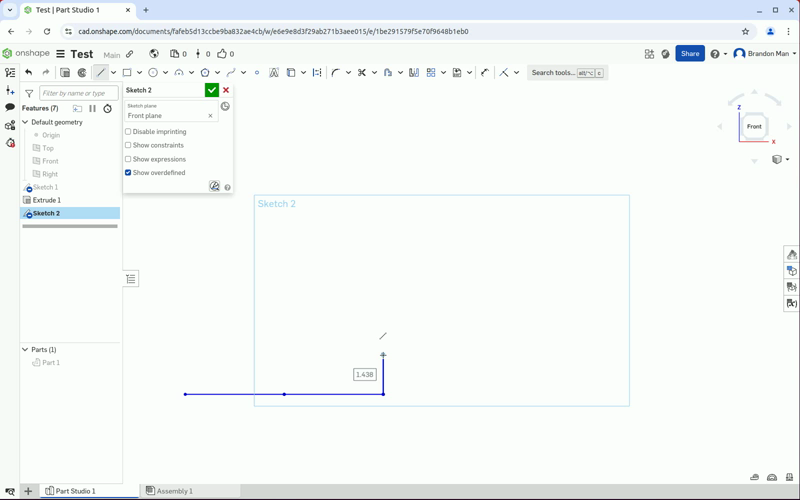
scroll(-6)
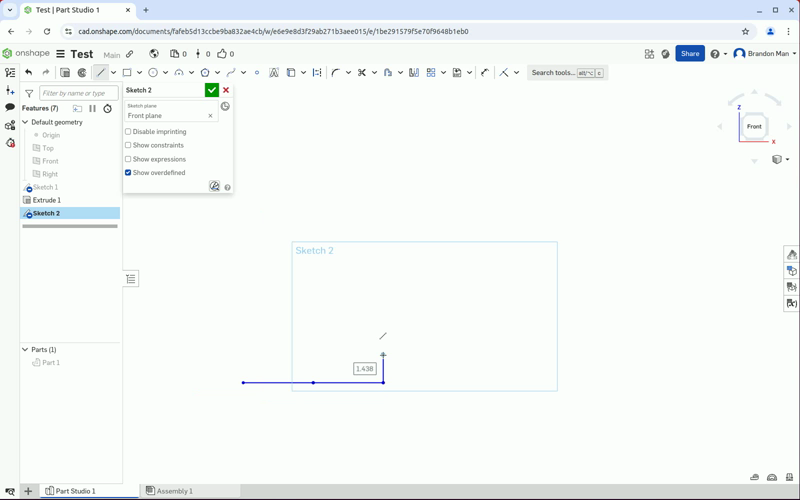
scroll(-6)
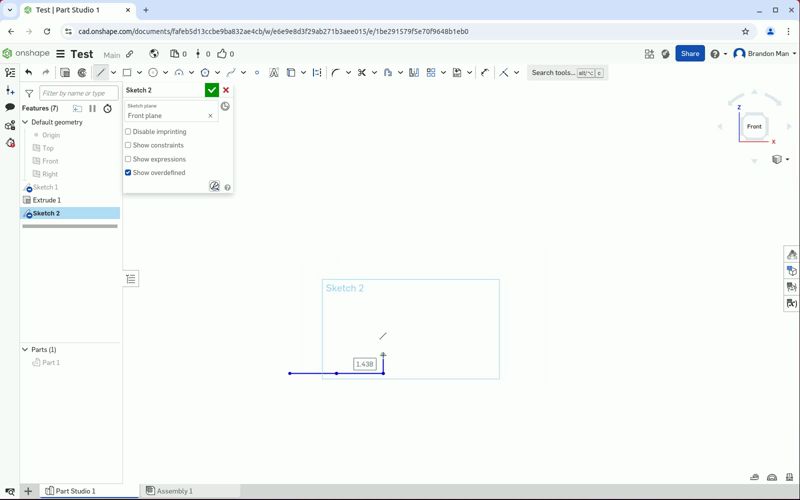
scroll(-6)
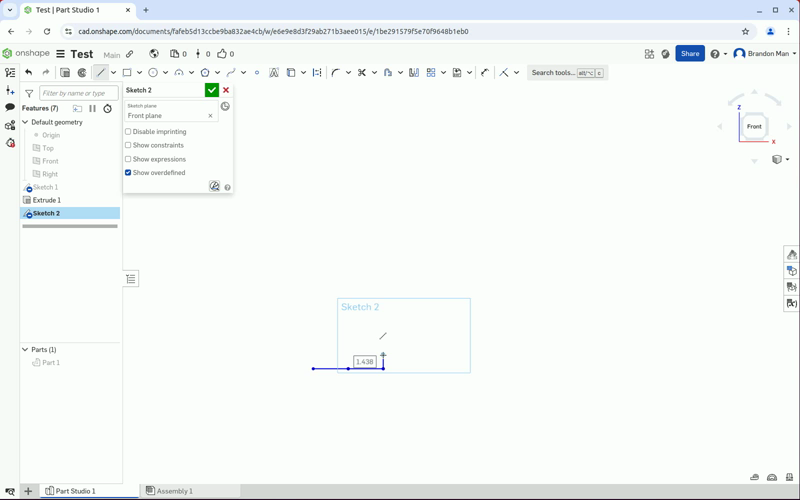
scroll(-6)
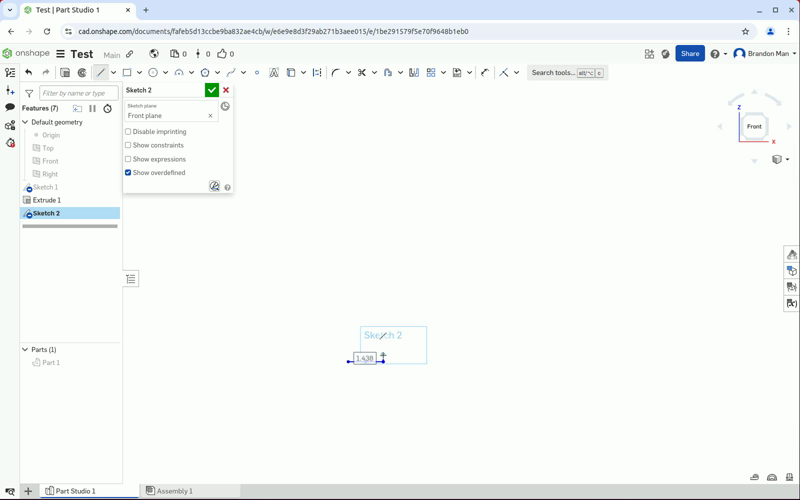
key_up(shift)
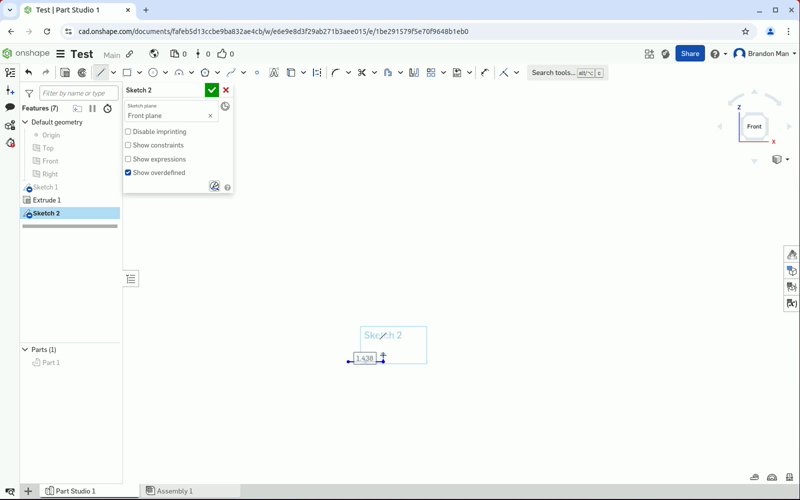
key_down(shift)
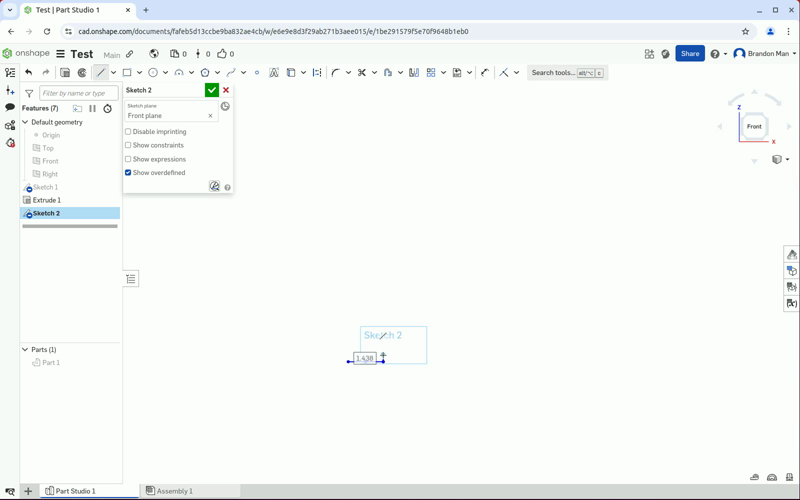
mouse_move(413, 354)
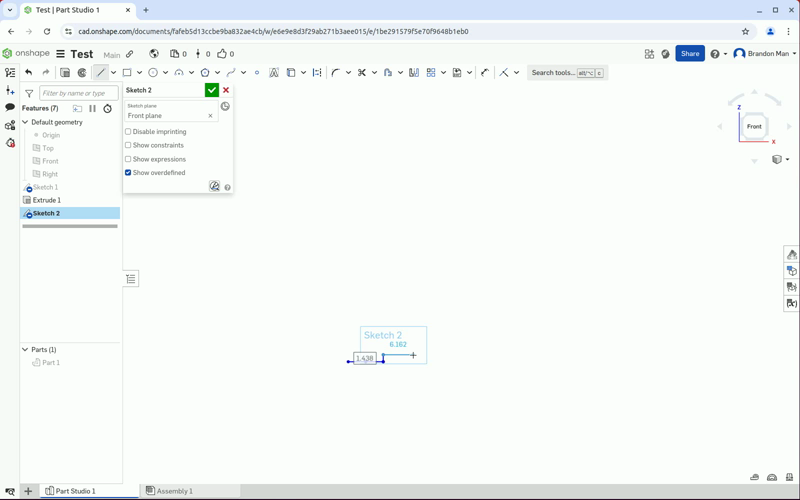
mouse_move(348, 354)
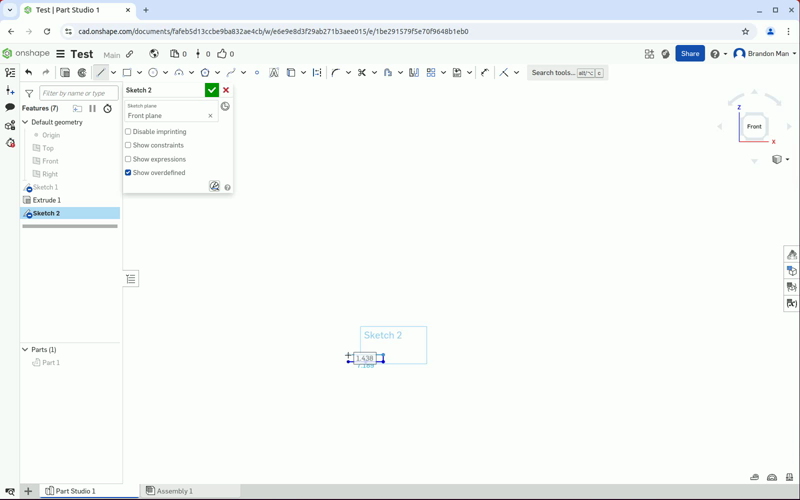
click(348, 354)
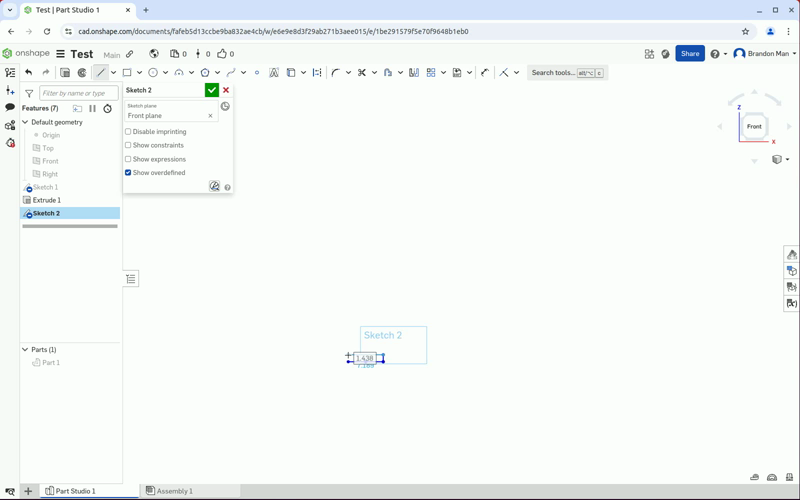
key_up(shift)
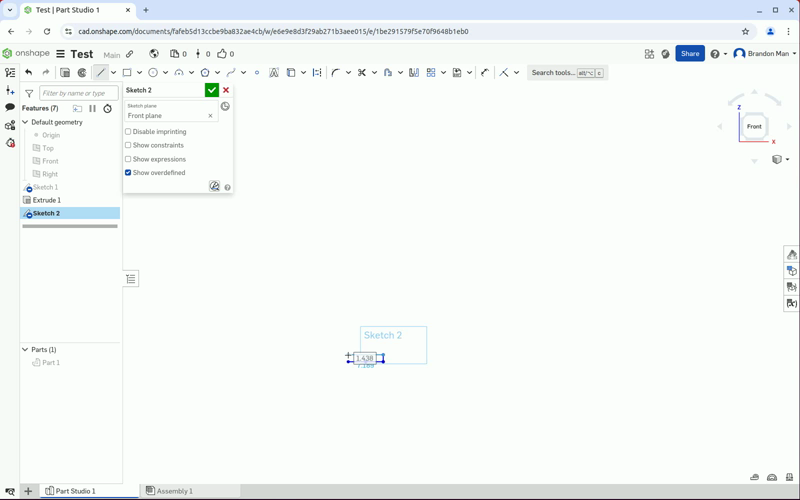
mouse_move(378, 354)
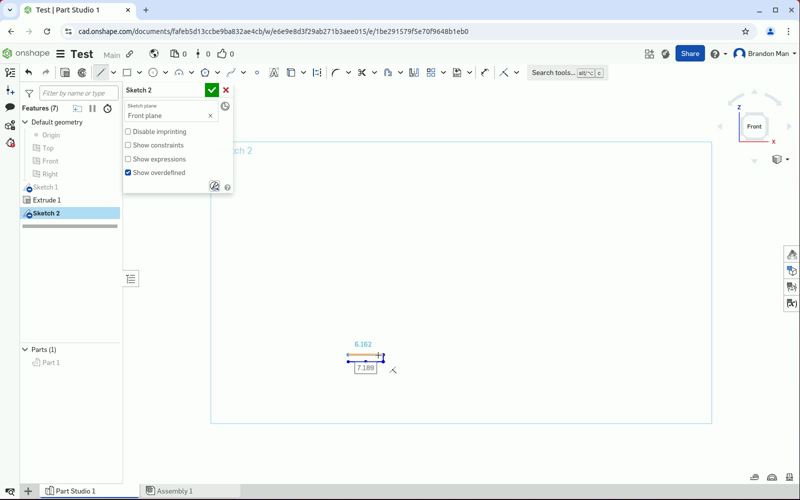
key_down(shift)
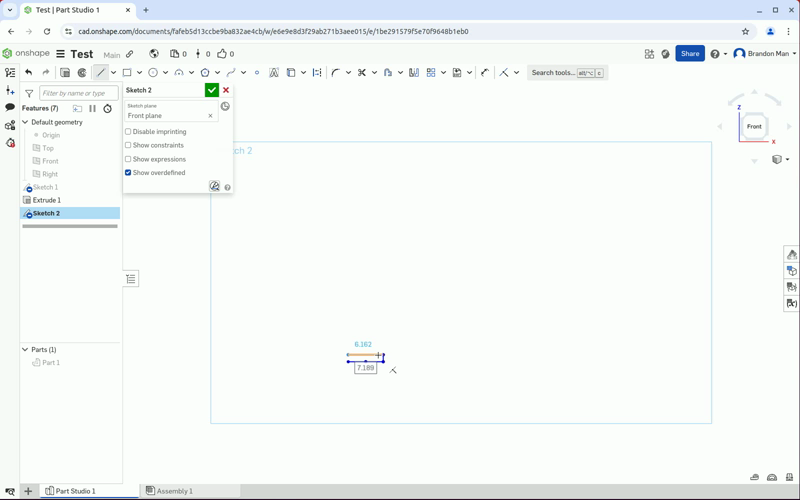
mouse_move(348, 361)
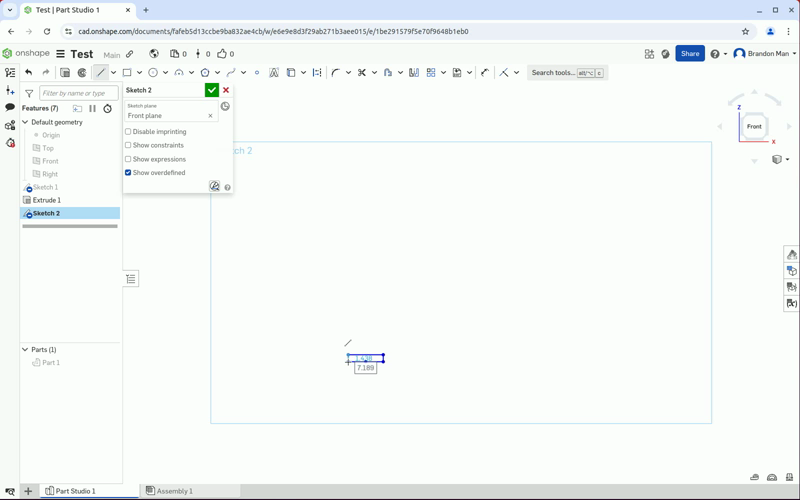
scroll(6)
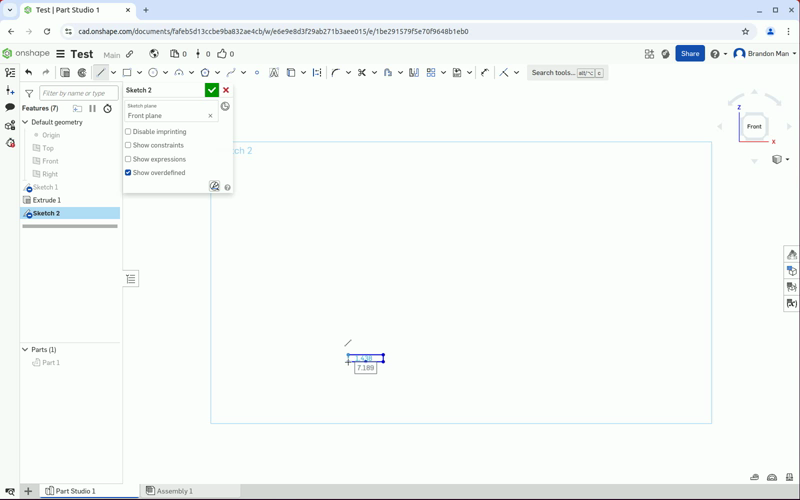
scroll(6)
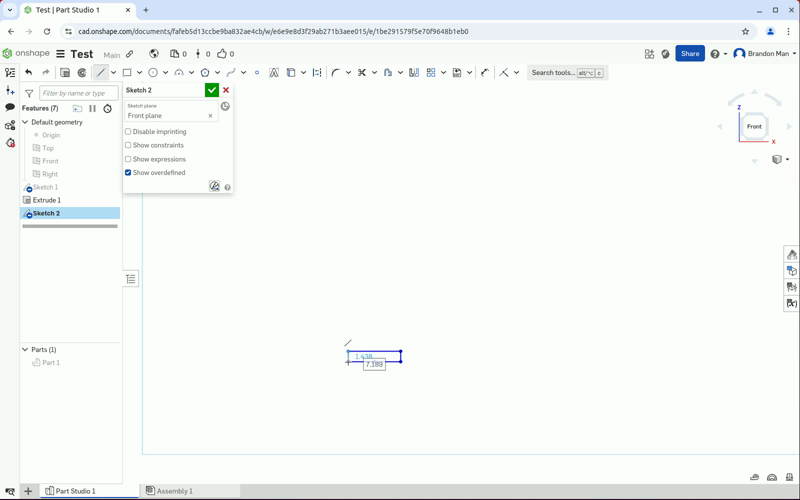
scroll(6)
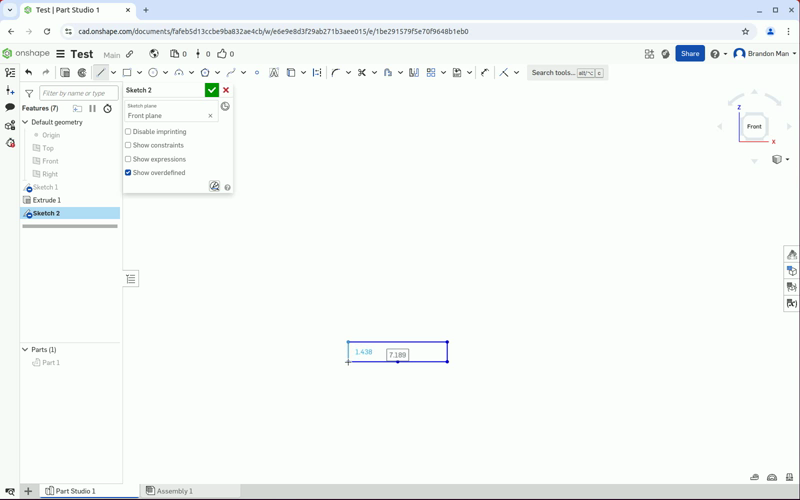
scroll(6)
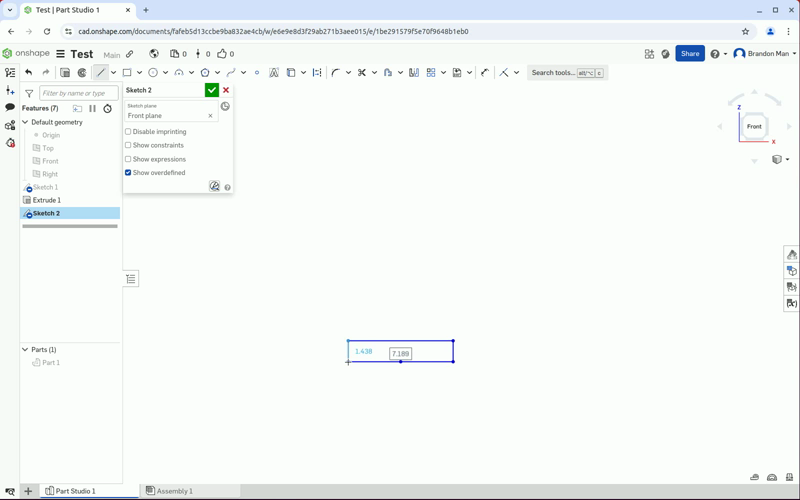
scroll(6)
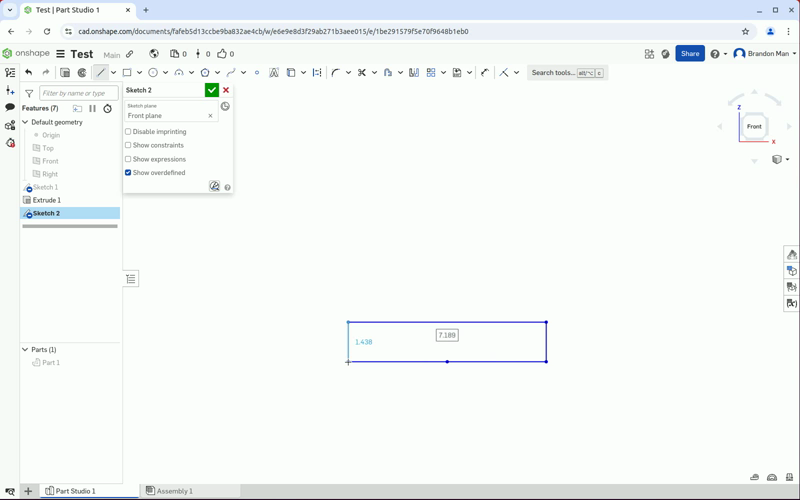
scroll(6)
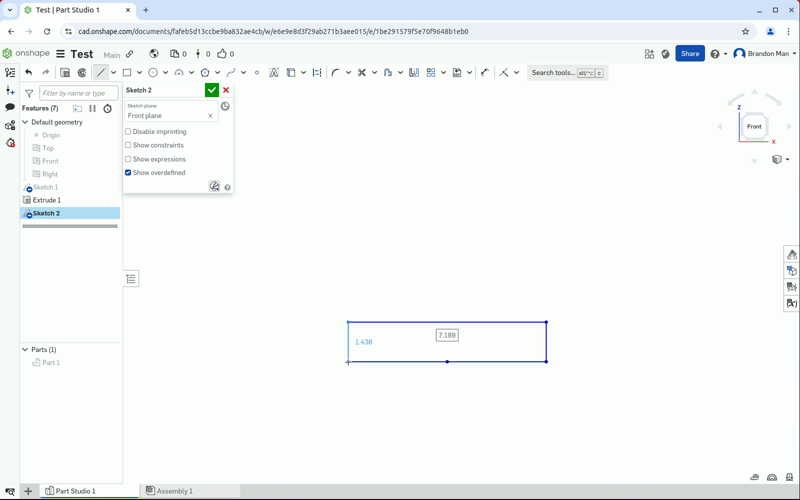
scroll(6)
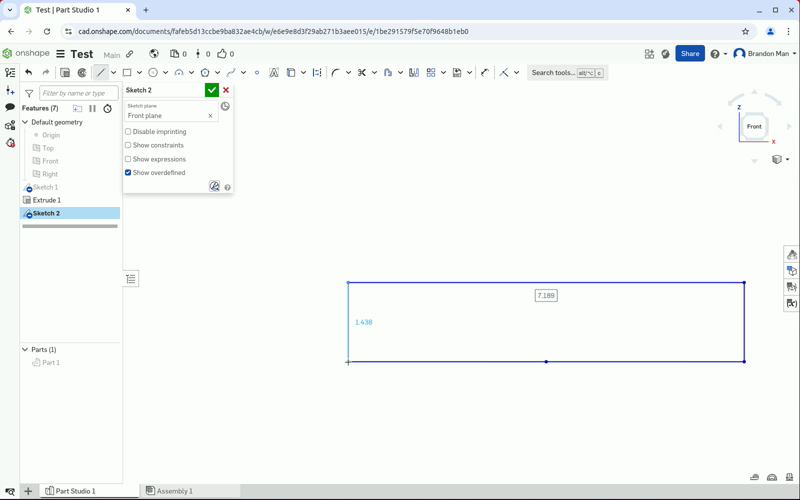
key_up(shift)
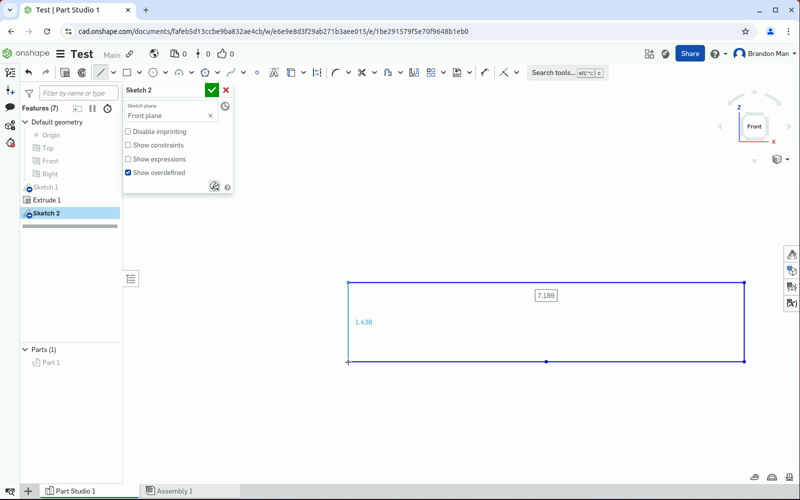
click(348, 361)
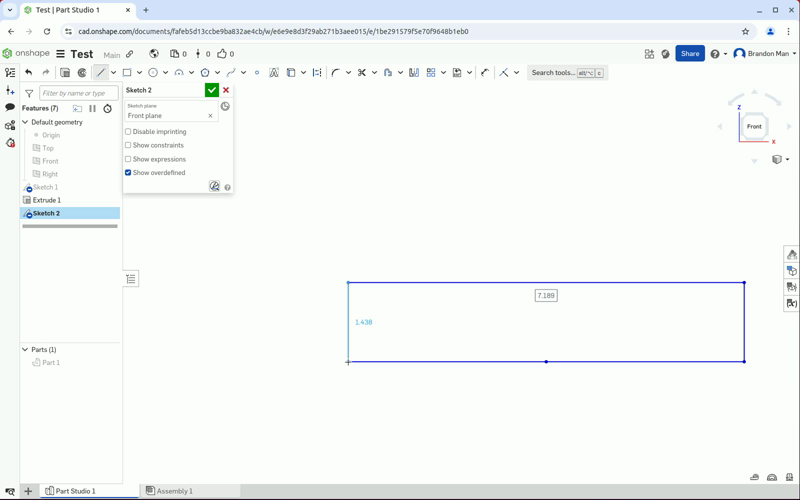
scroll(-6)
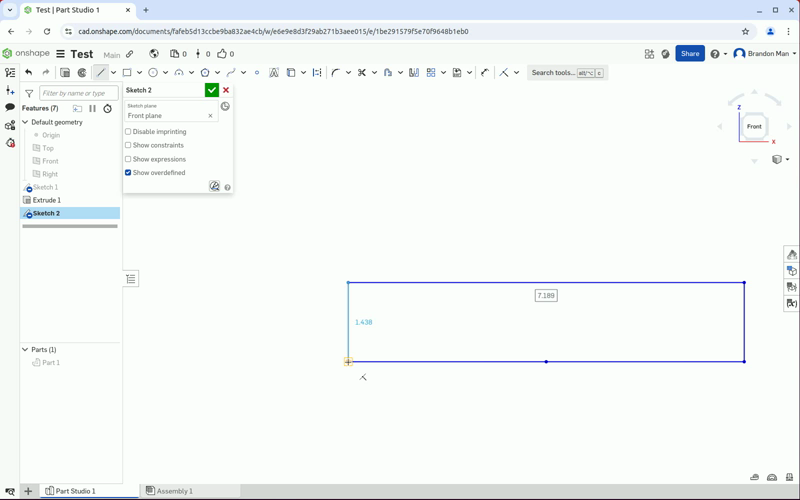
scroll(-6)
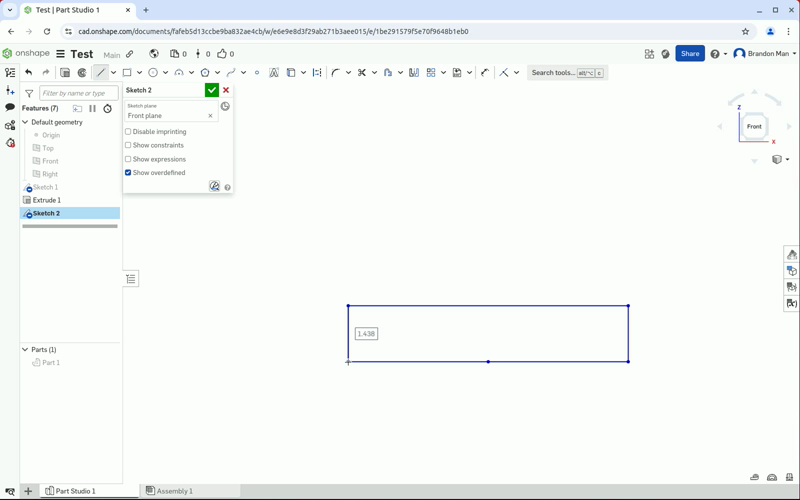
scroll(-6)
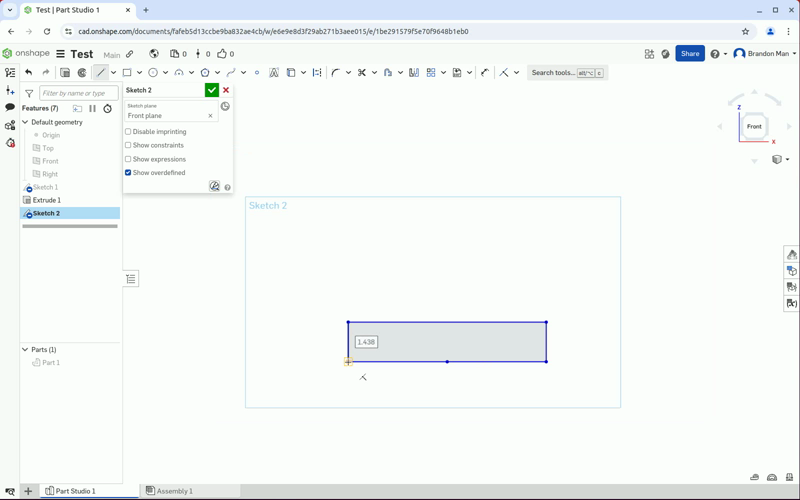
scroll(-6)
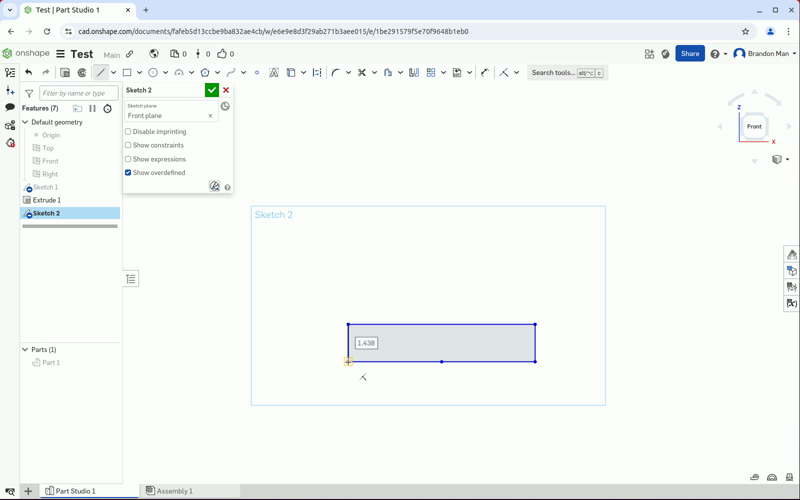
scroll(-6)
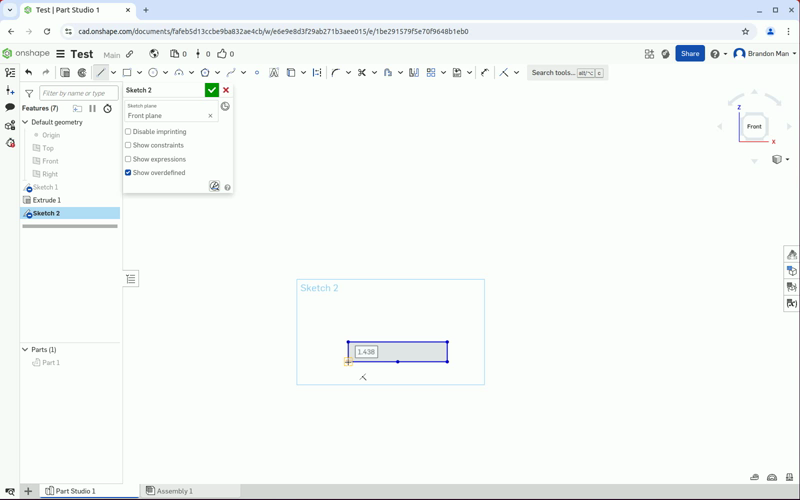
scroll(-6)
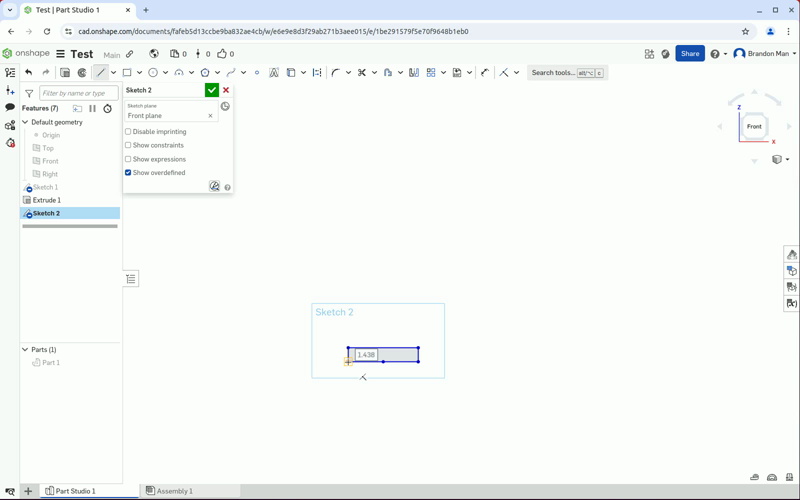
scroll(-6)
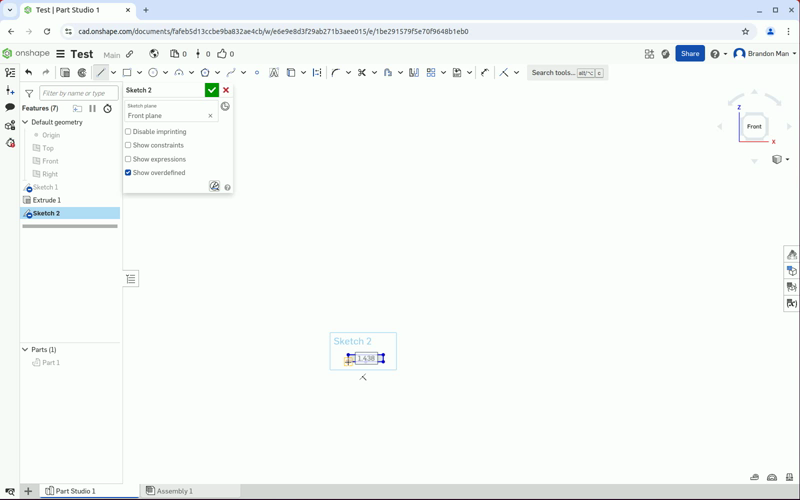
key(esc)
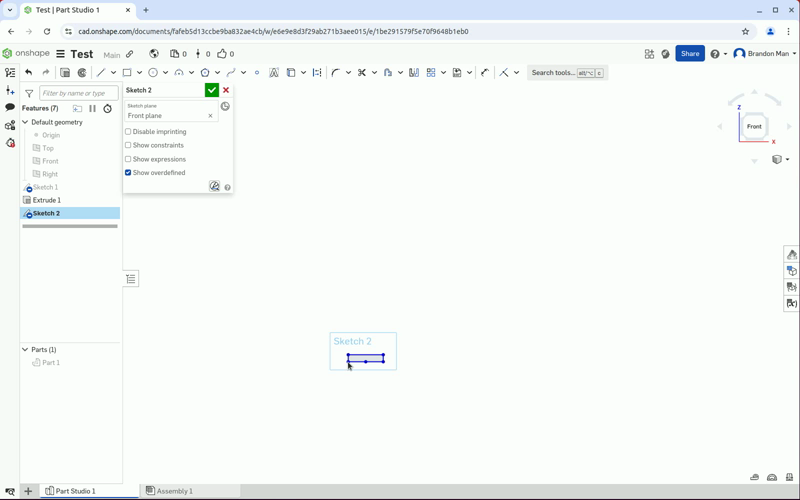
mouse_move(379, 359)
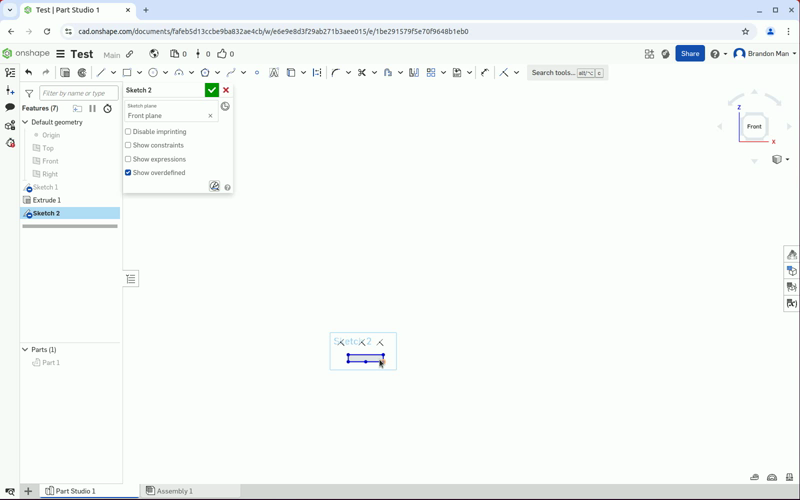
scroll(6)
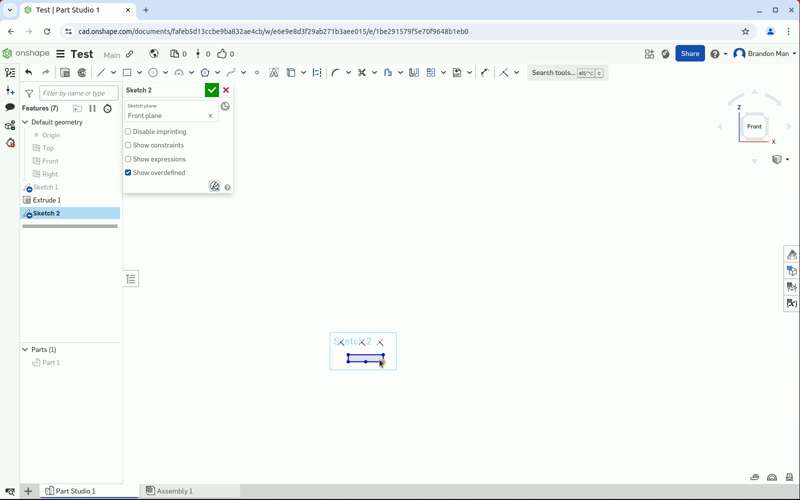
scroll(6)
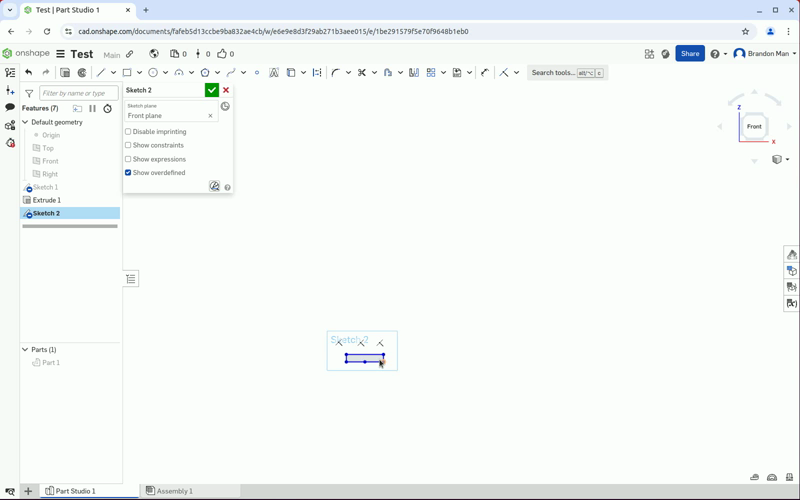
scroll(6)
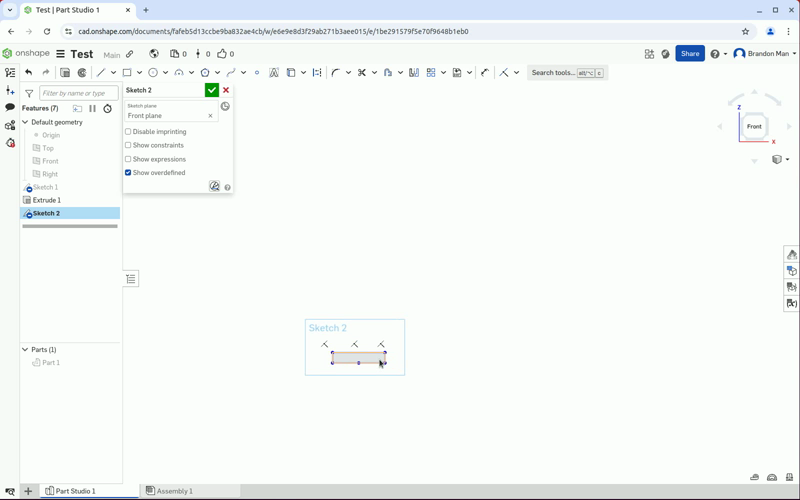
scroll(6)
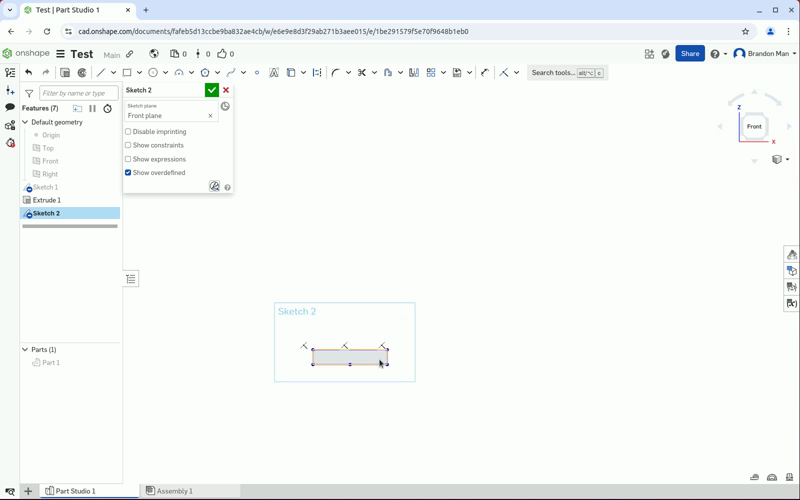
scroll(6)
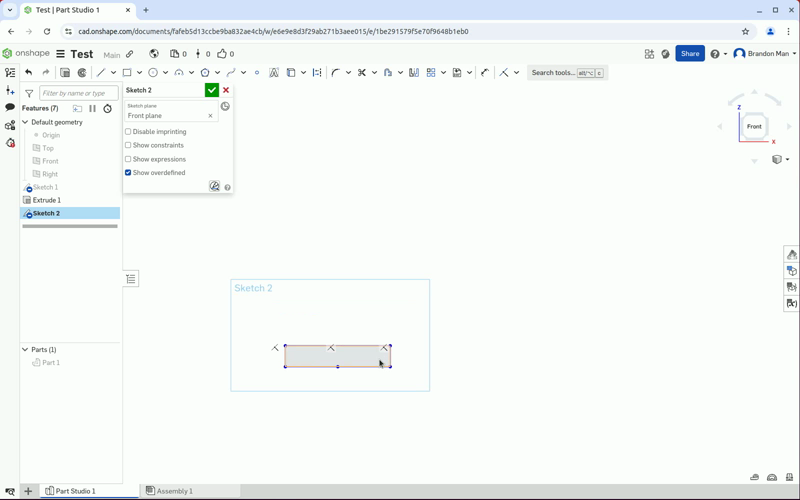
scroll(6)
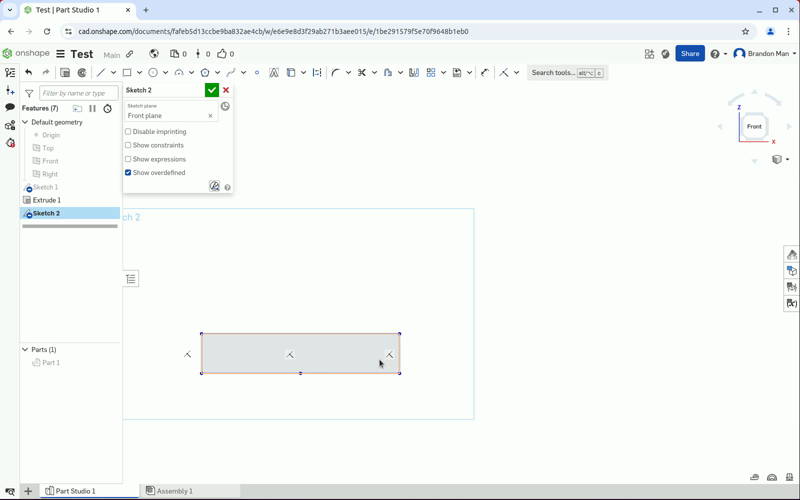
scroll(6)
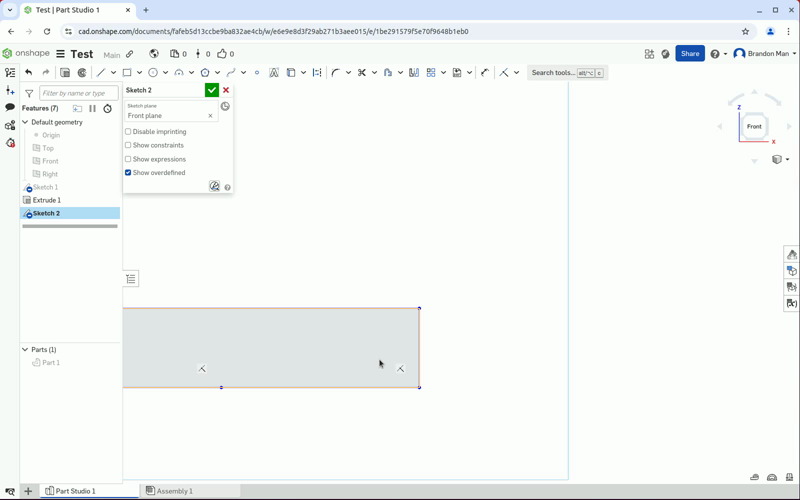
click(379, 359)
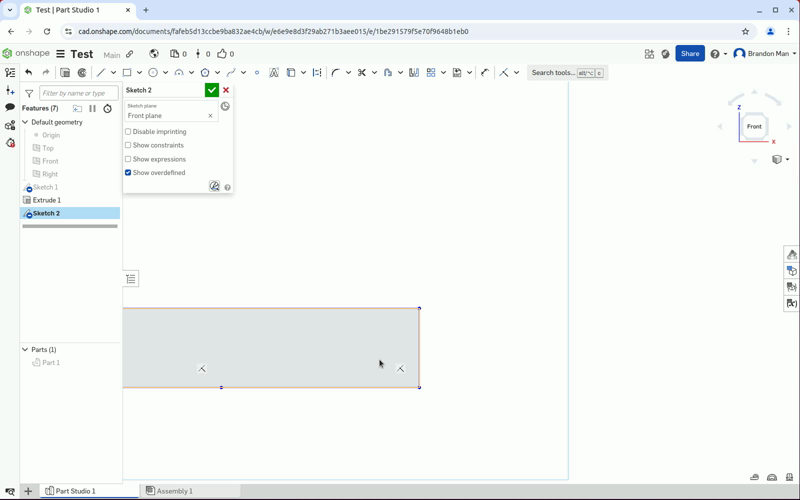
scroll(-6)
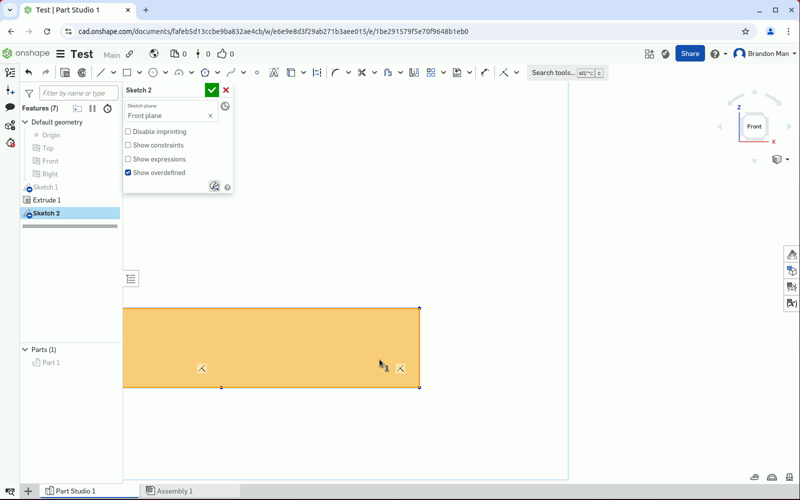
scroll(-6)
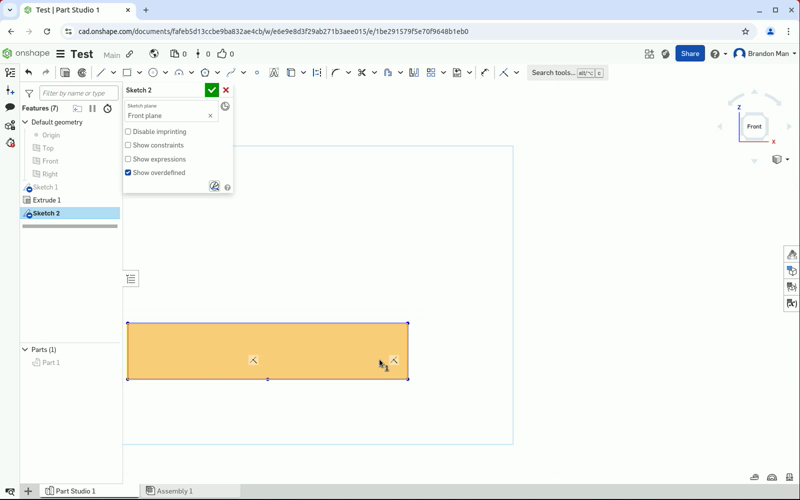
scroll(-6)
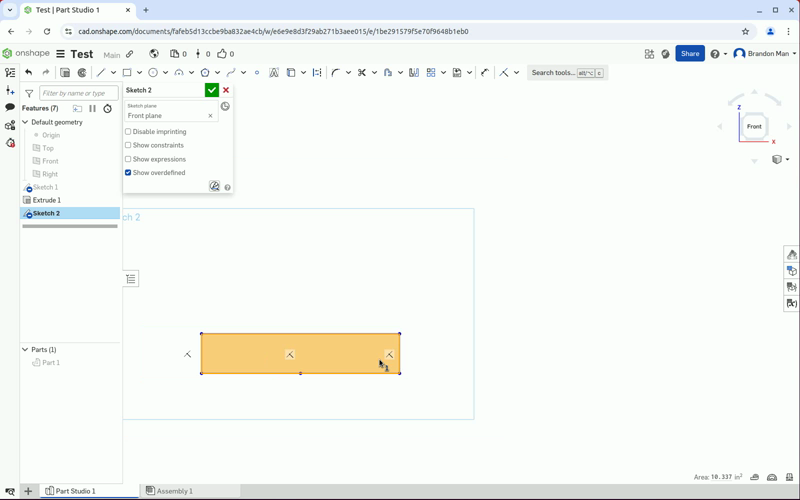
scroll(-6)
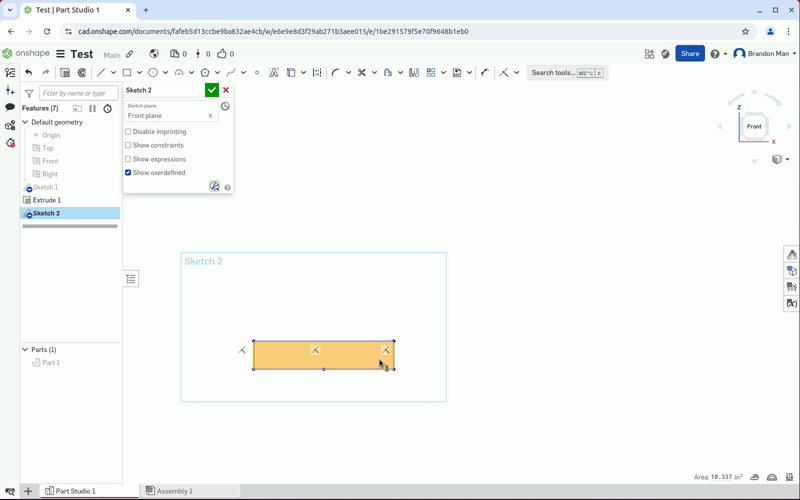
scroll(-6)
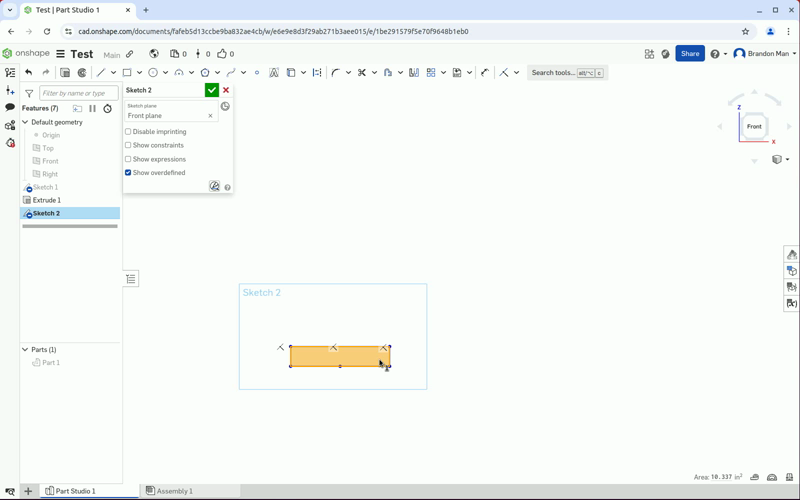
scroll(-6)
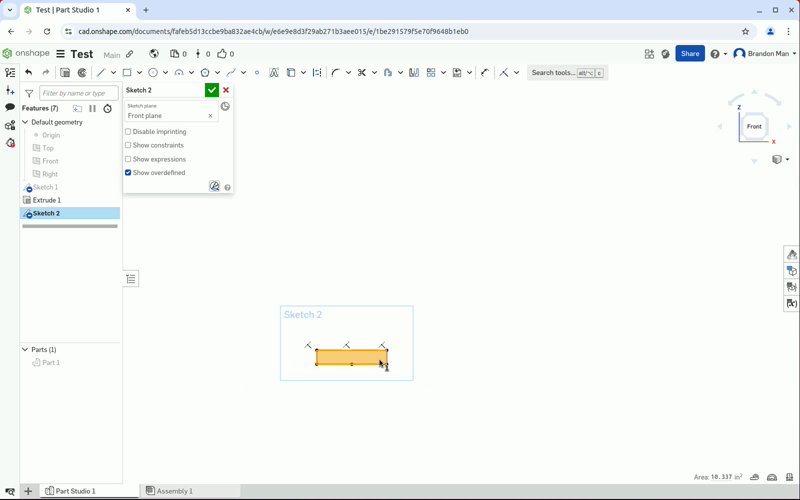
scroll(-6)
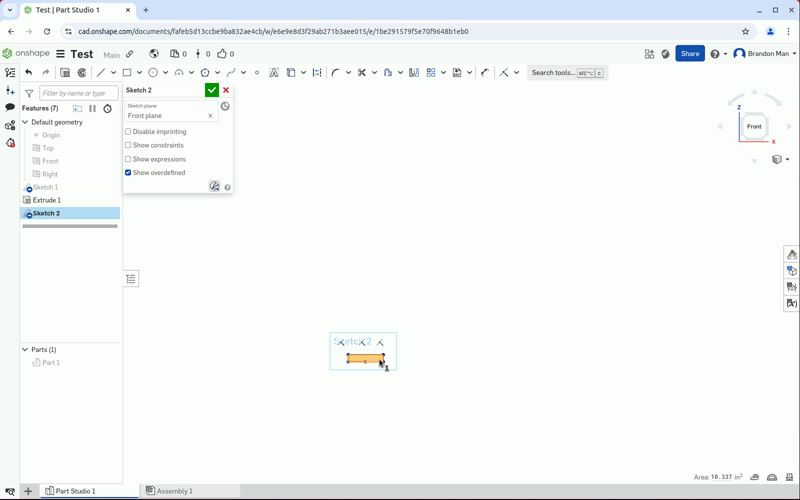
mouse_move(73, 352)
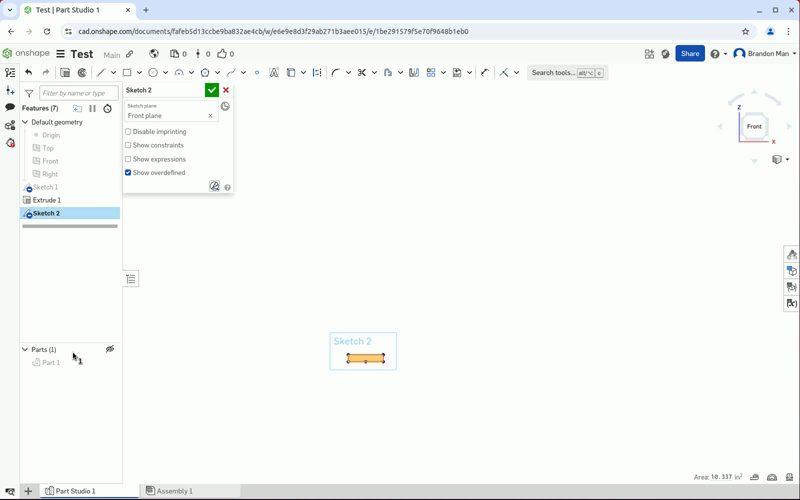
key(shift+y)
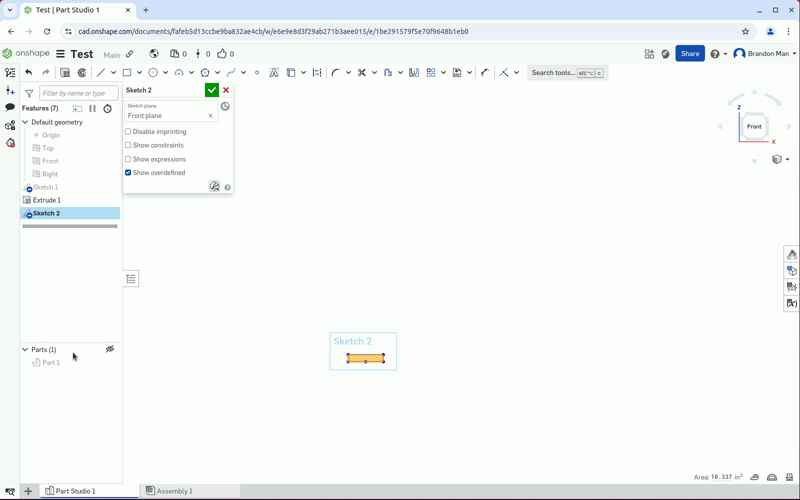
key(shift+e)
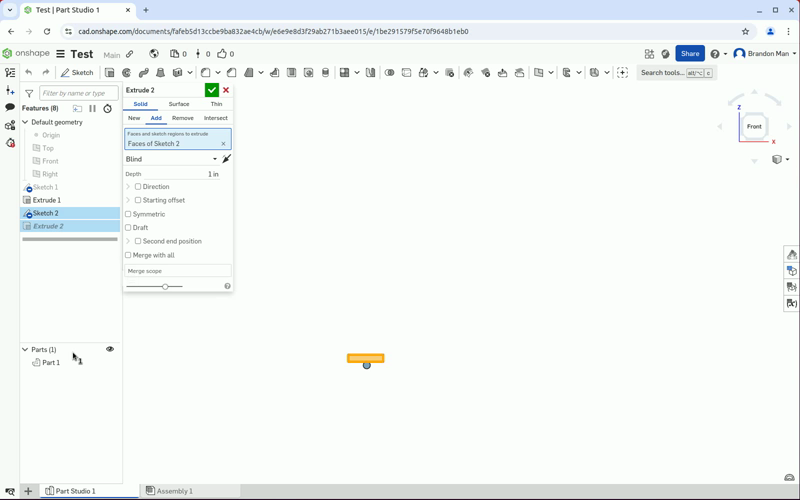
mouse_move(143, 106)
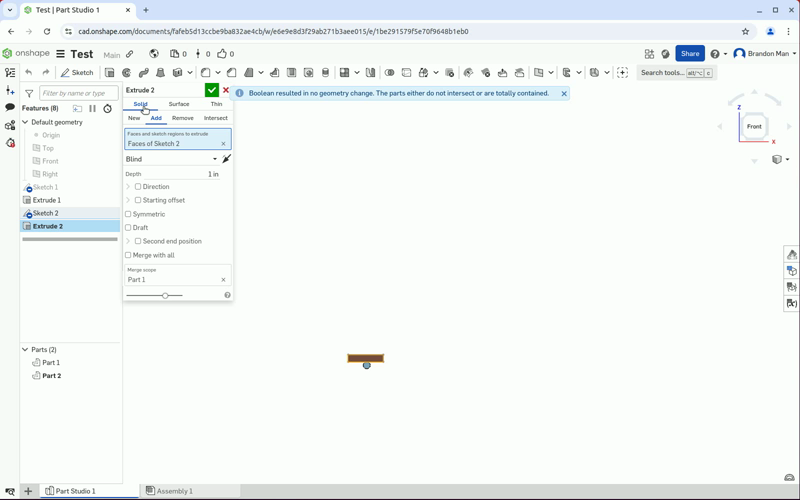
click(143, 106)
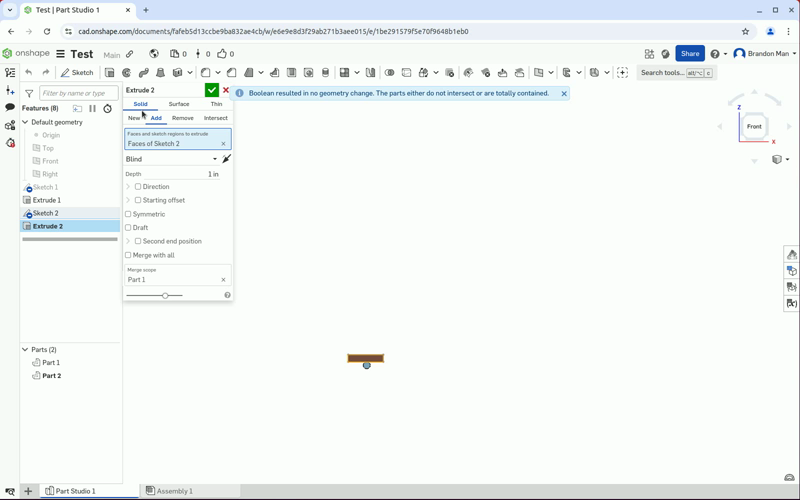
mouse_move(137, 120)
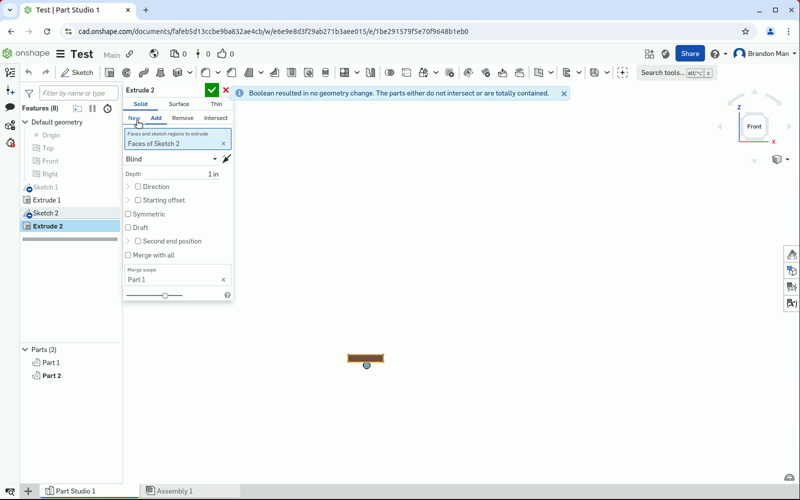
click(137, 120)
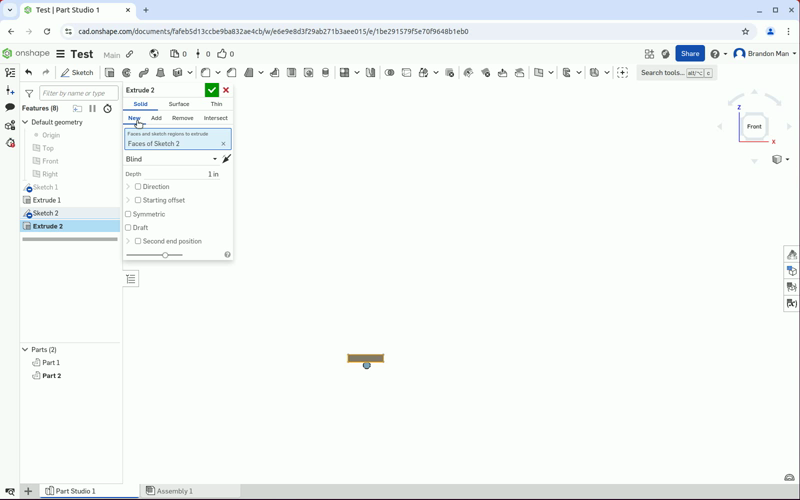
key(tab, 4)
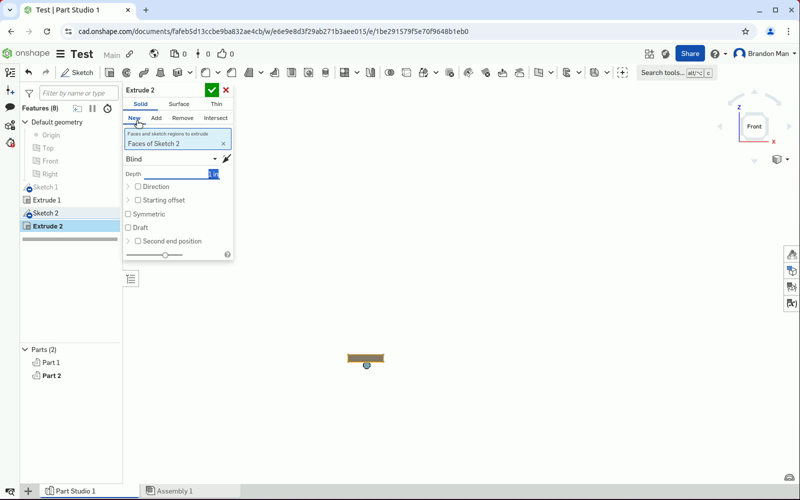
text(0.241)
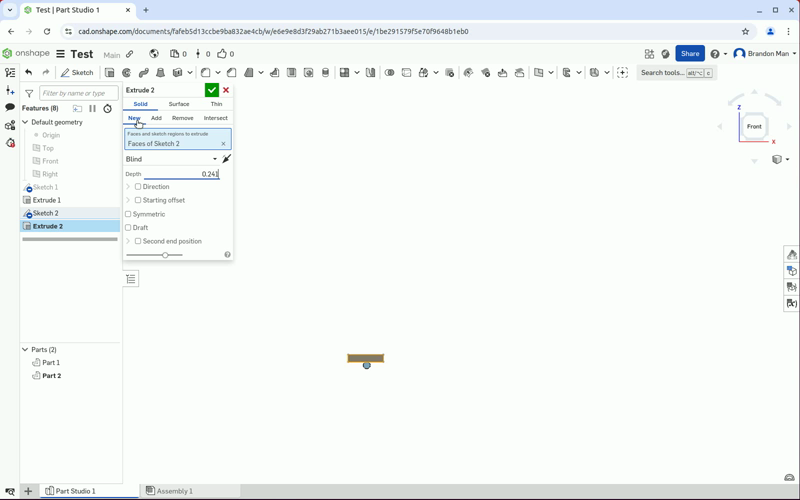
key(enter)
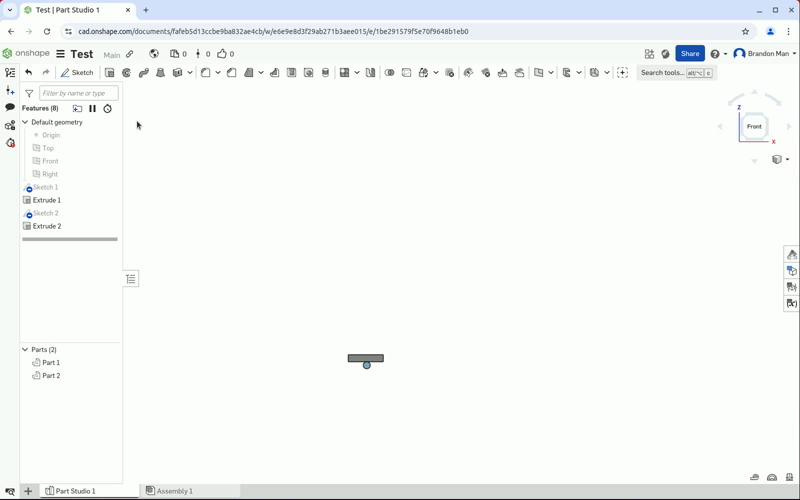
key(shift+h)
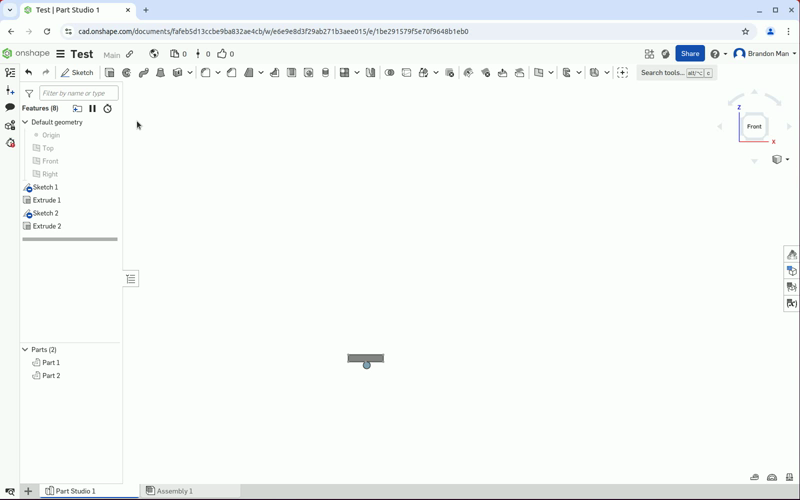
key(shift+h)
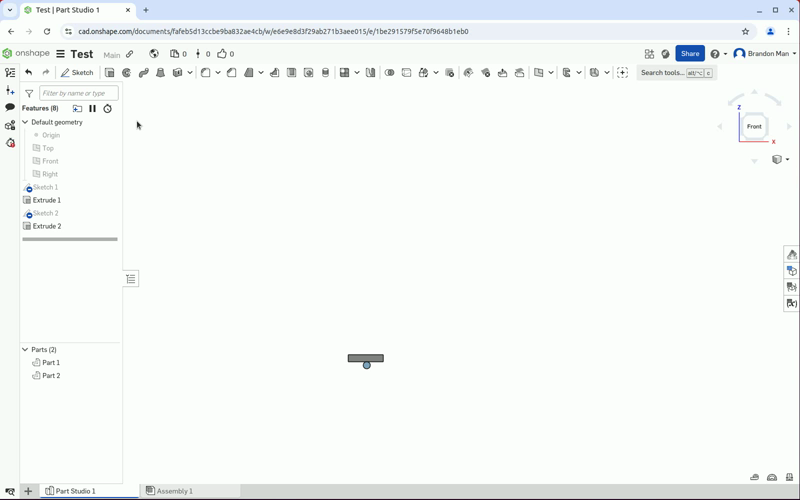
mouse_move(73, 189)
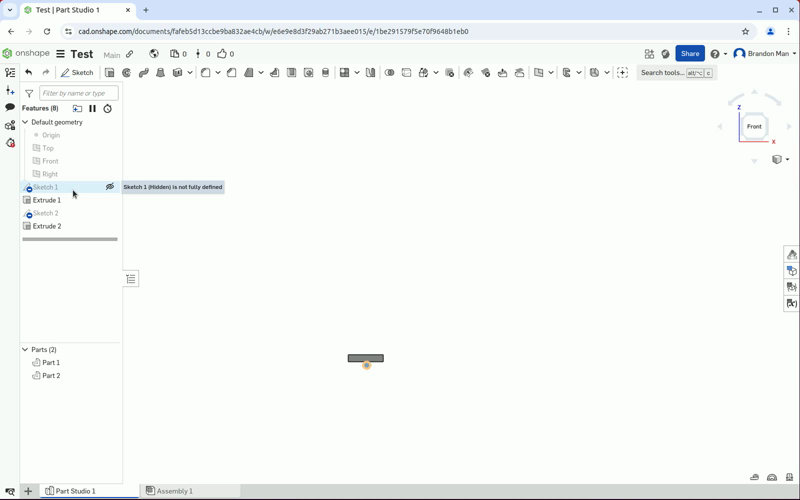
click(73, 189)
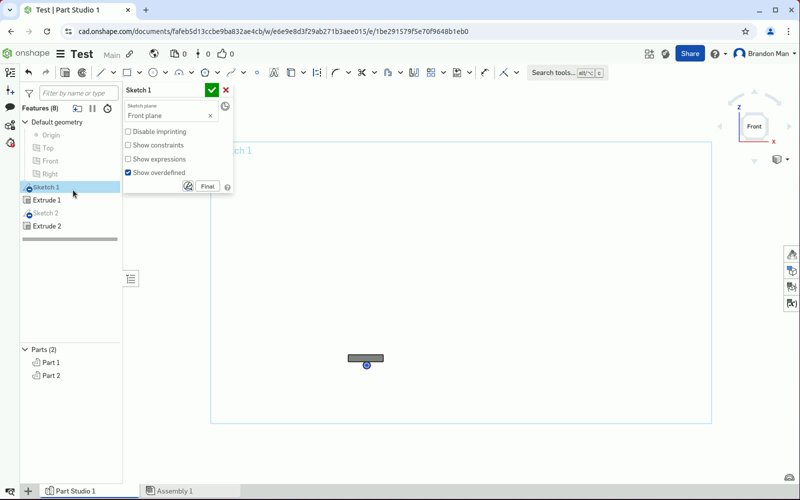
mouse_move(229, 92)
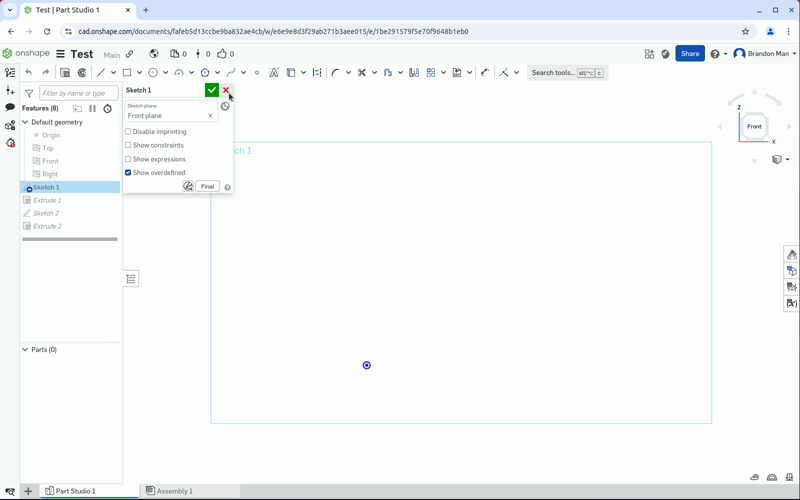
click(229, 92)
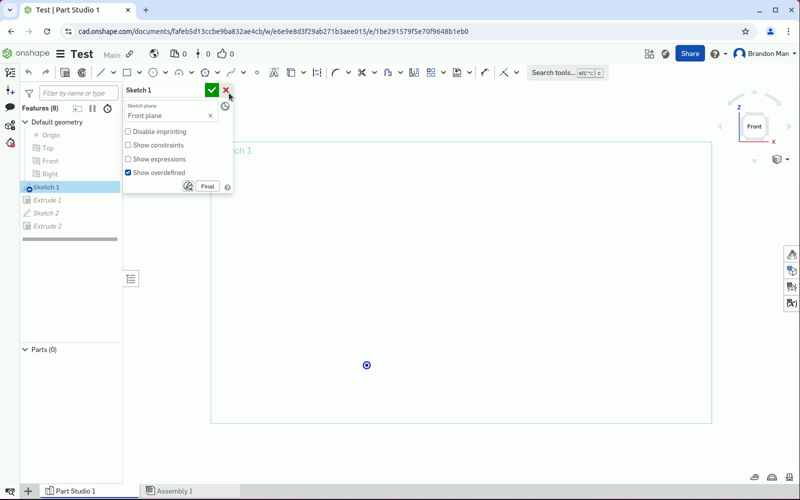
key(shift+s)
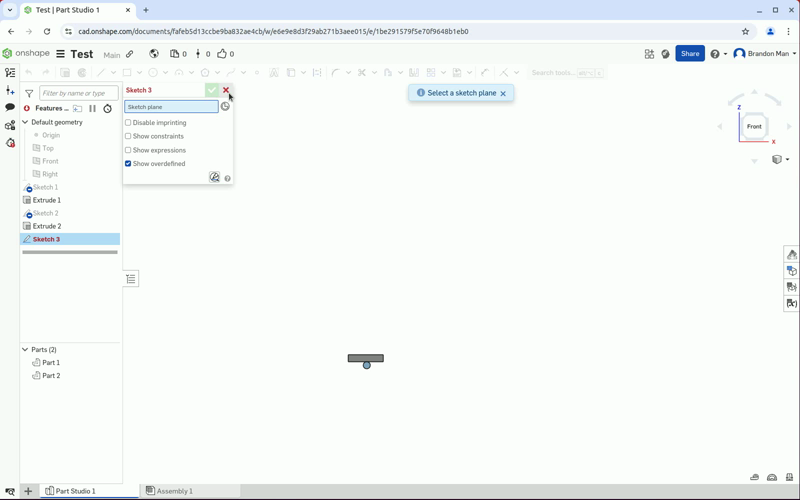
mouse_move(73, 163)
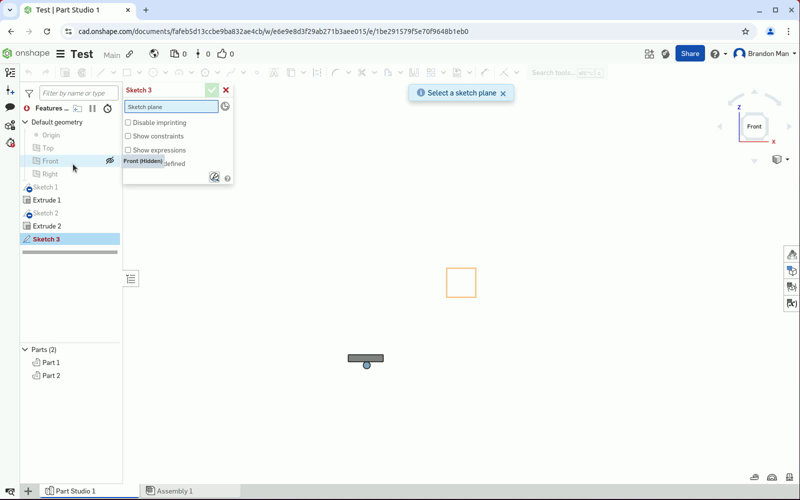
click(73, 163)
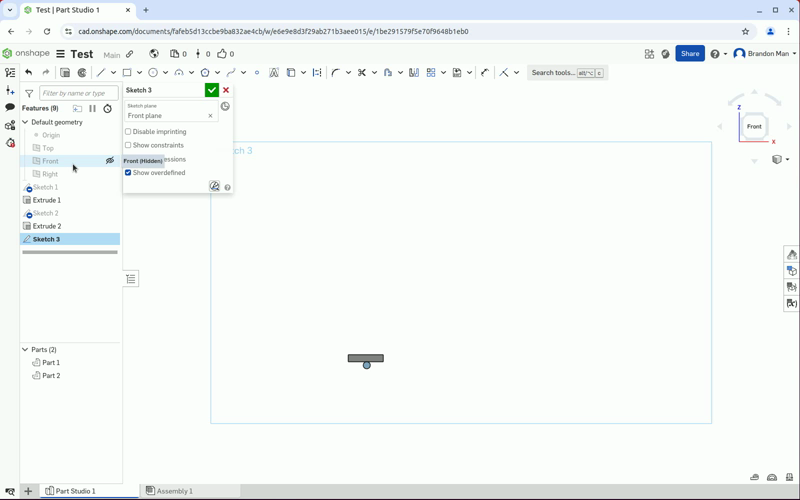
mouse_move(73, 352)
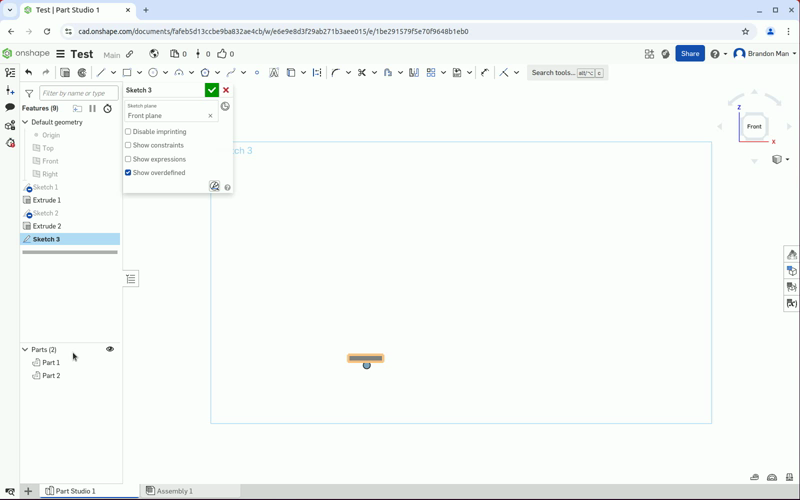
key(y)
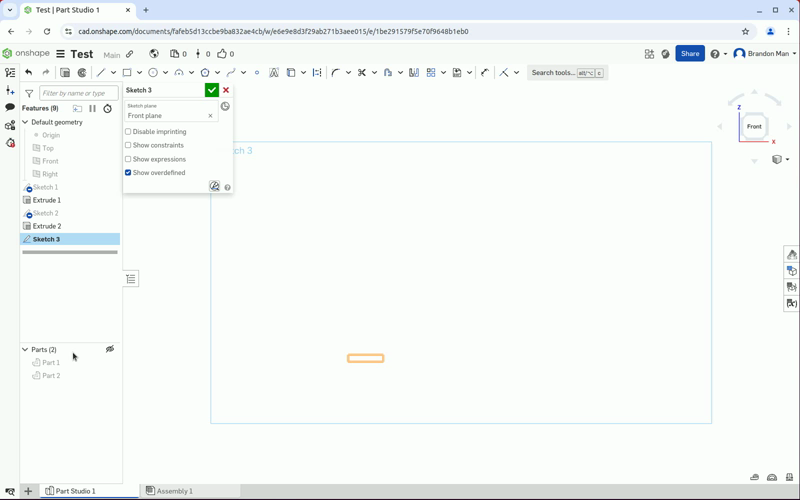
key(l)
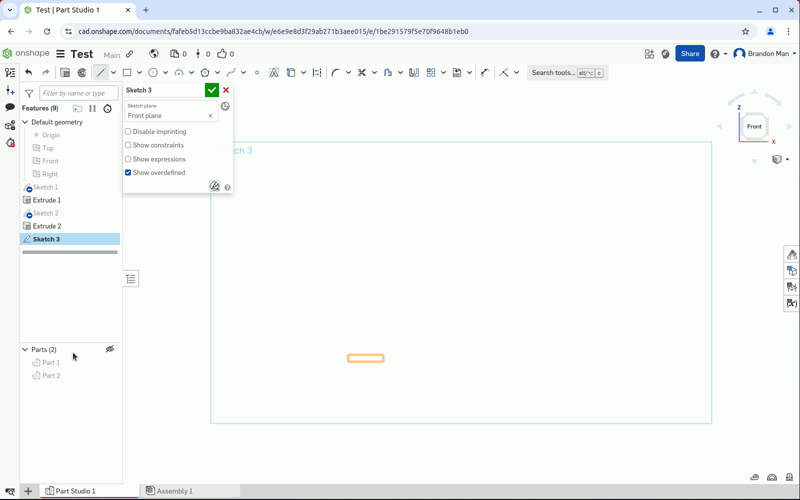
key_down(shift)
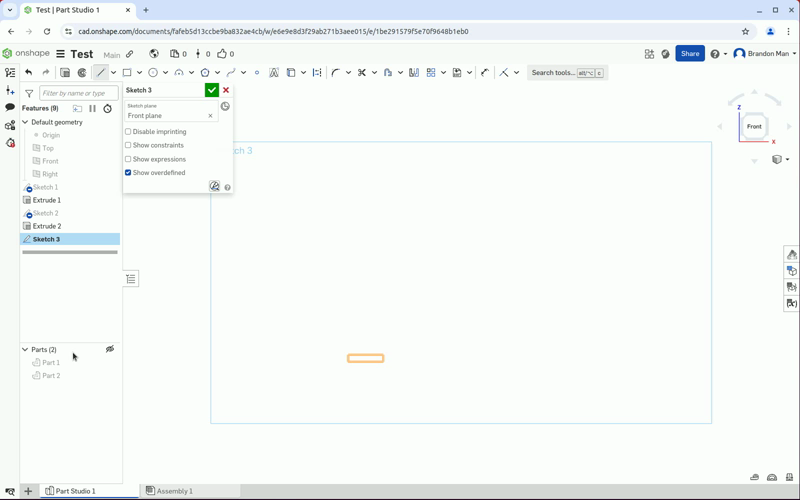
mouse_move(426, 370)
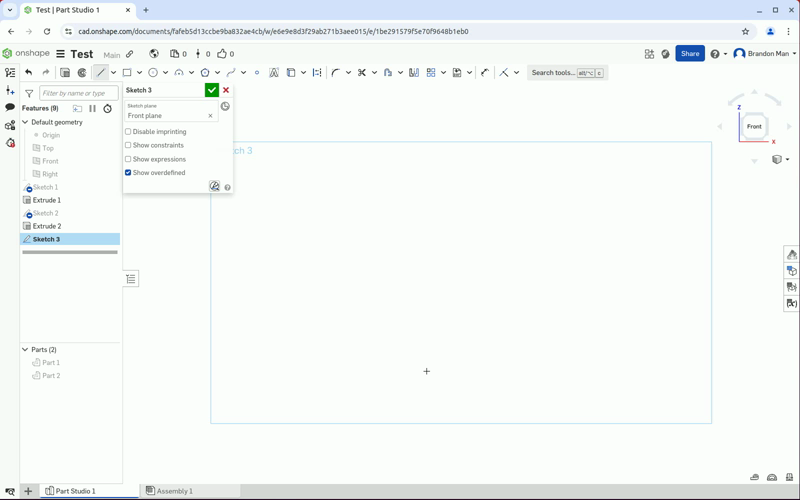
click(426, 370)
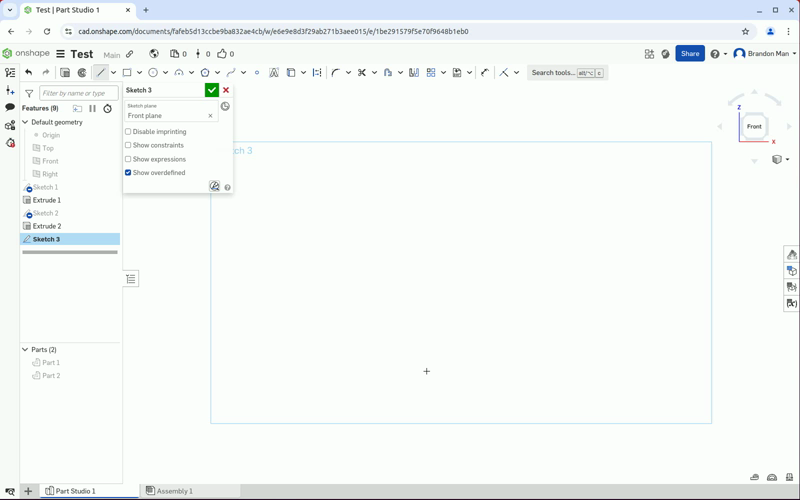
key_up(shift)
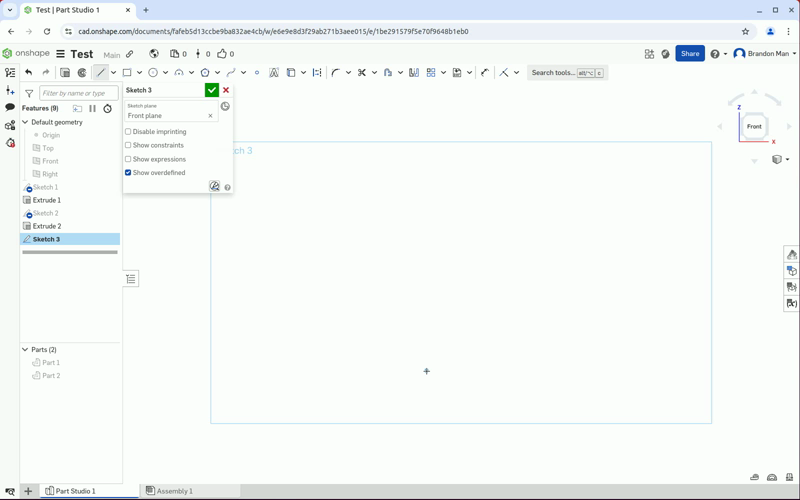
key_down(shift)
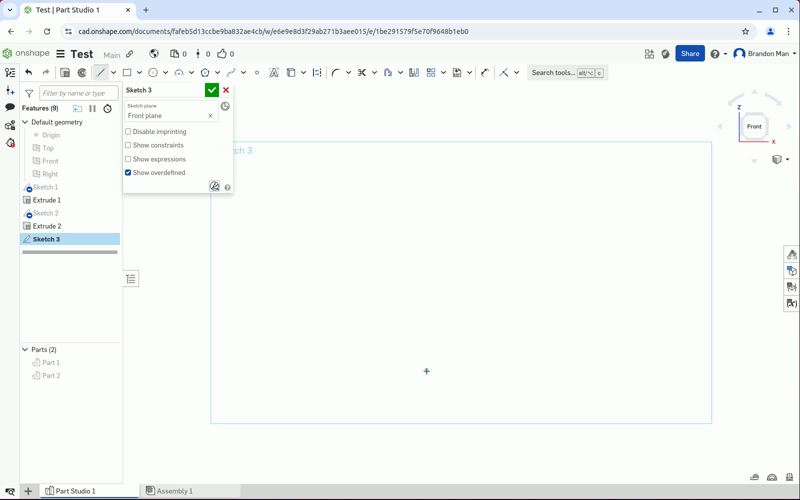
mouse_move(456, 370)
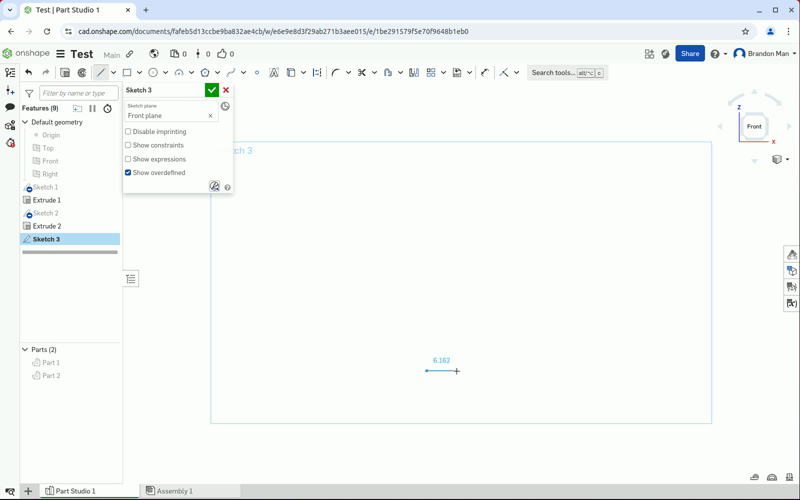
mouse_move(460, 370)
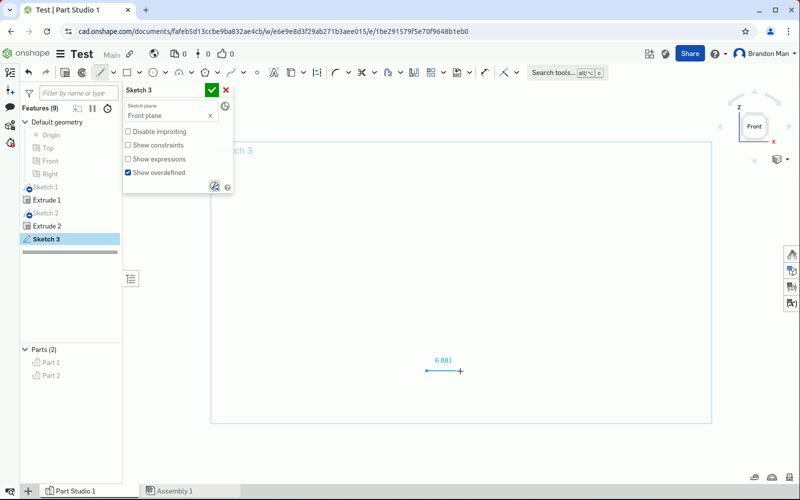
click(460, 370)
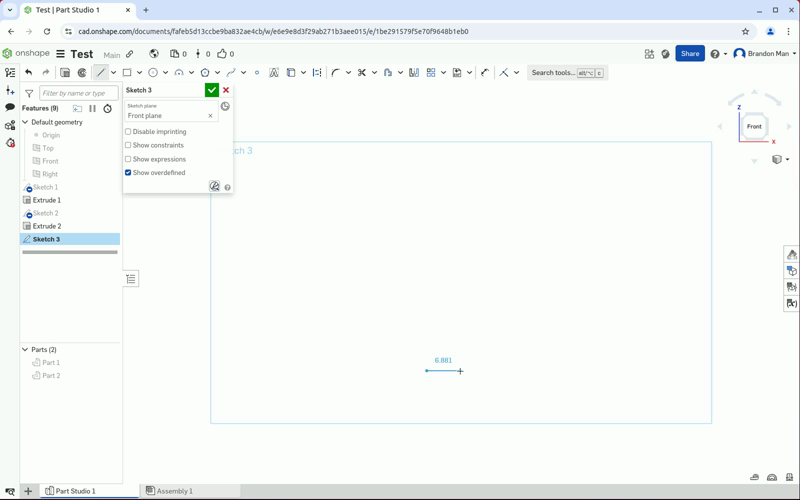
key_up(shift)
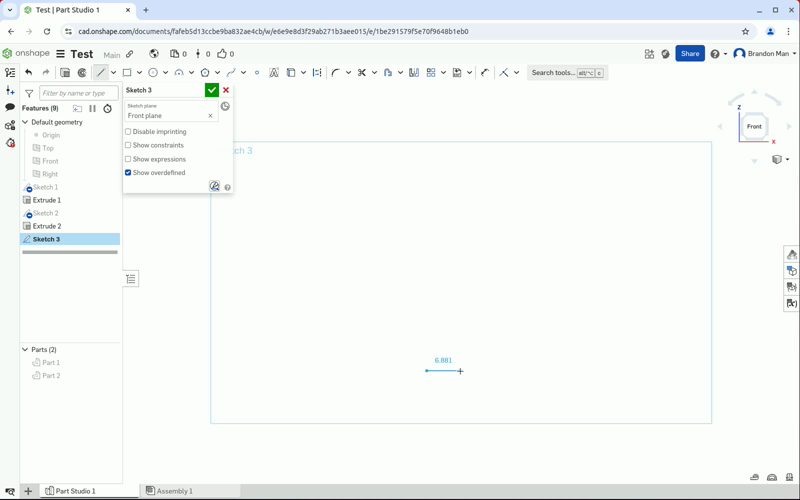
key_down(shift)
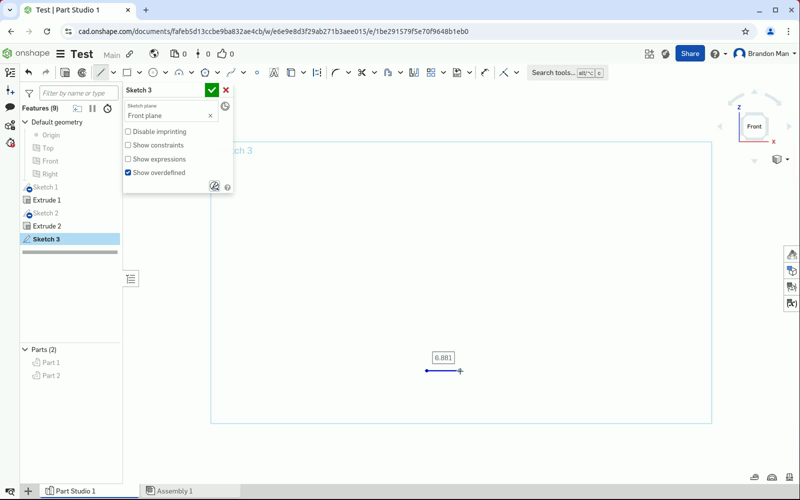
mouse_move(460, 273)
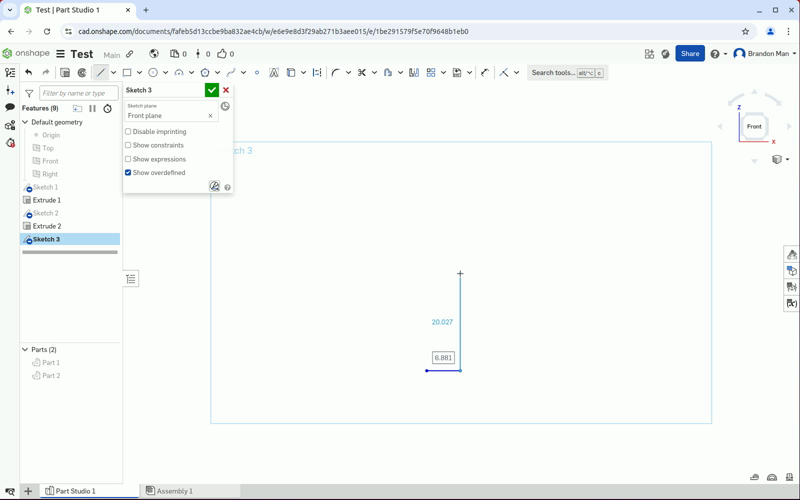
click(460, 273)
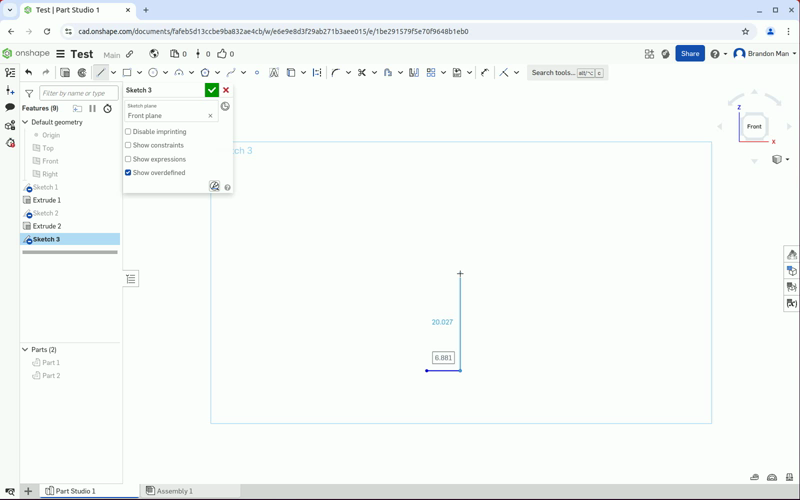
key_up(shift)
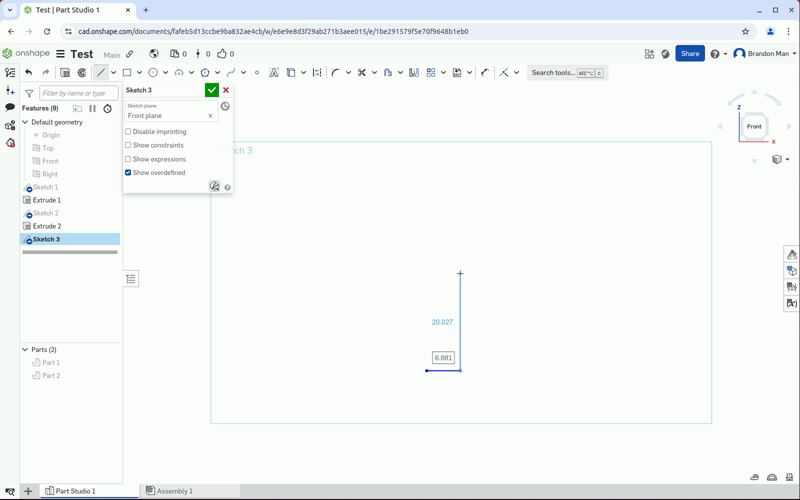
key_down(shift)
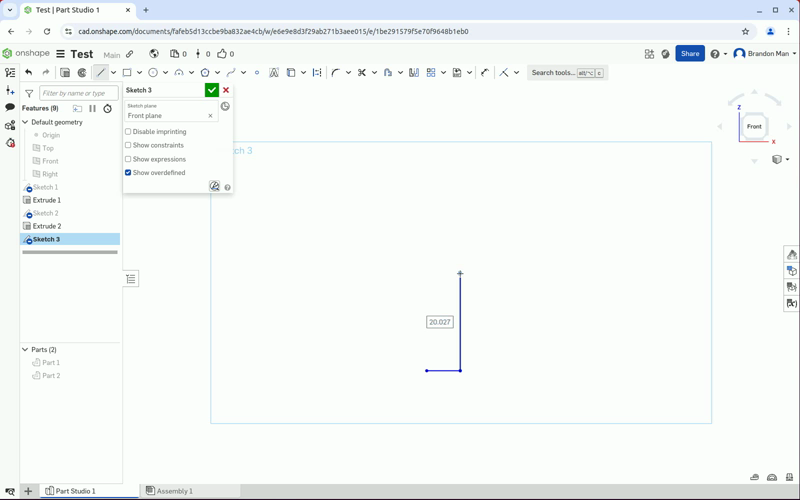
mouse_move(490, 273)
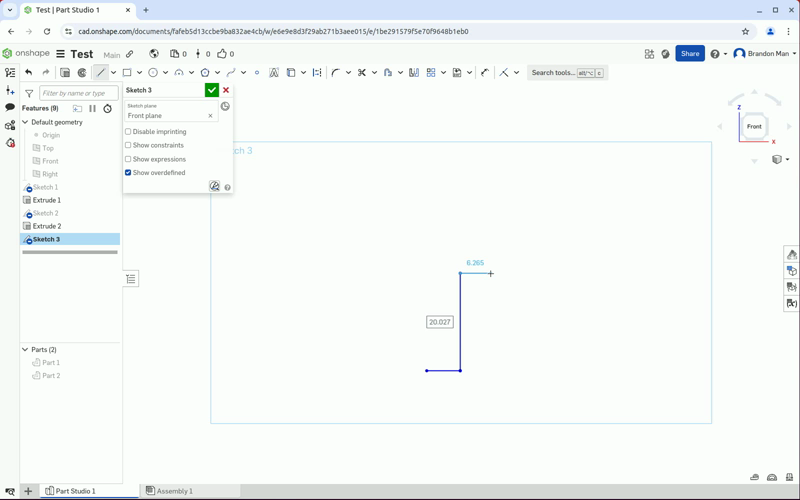
mouse_move(426, 273)
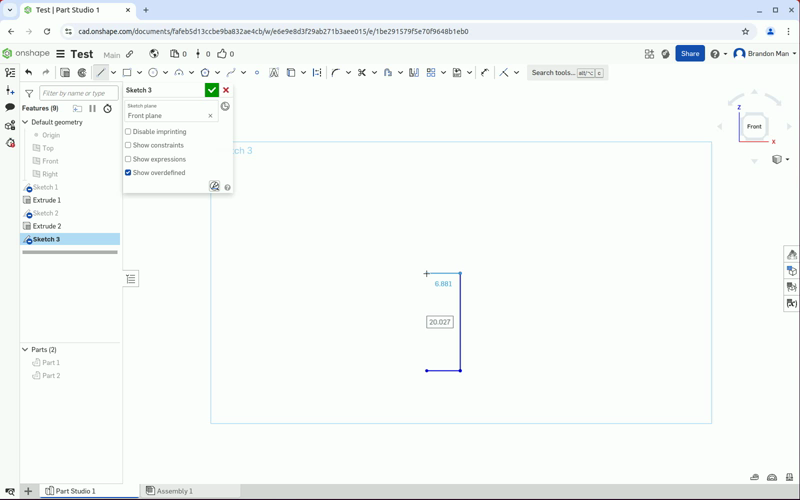
click(426, 273)
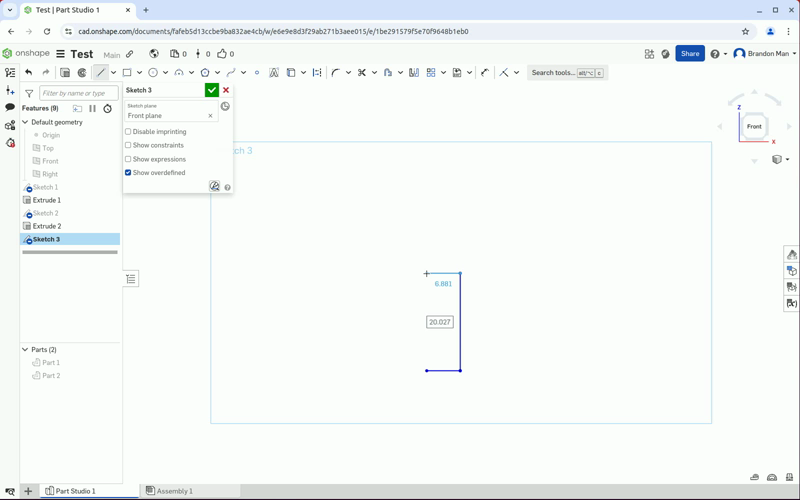
key_up(shift)
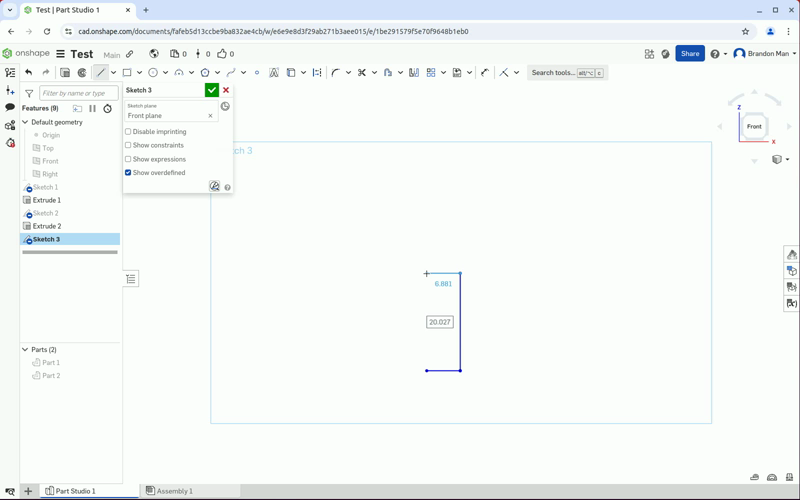
key_down(shift)
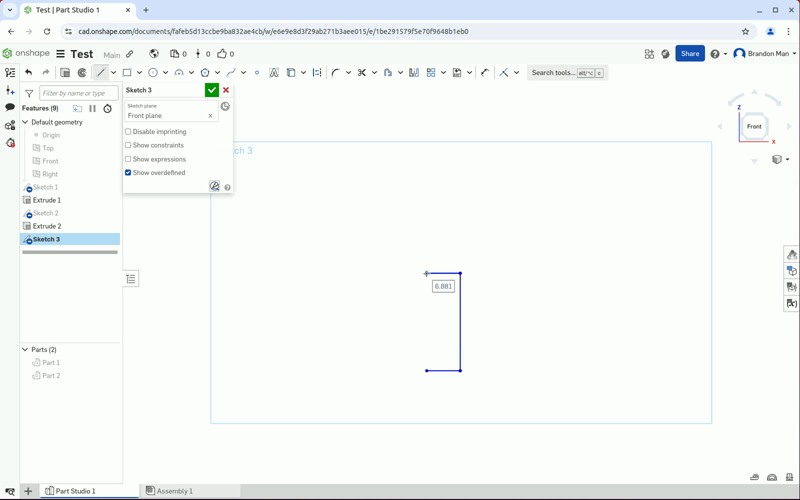
mouse_move(426, 370)
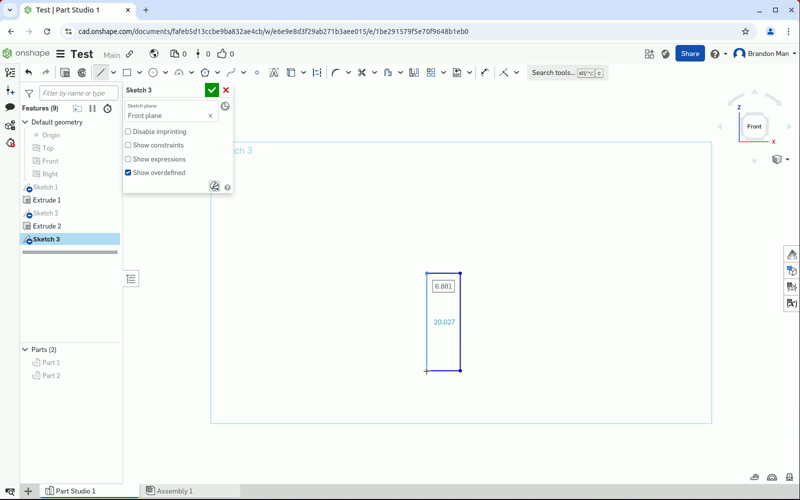
key_up(shift)
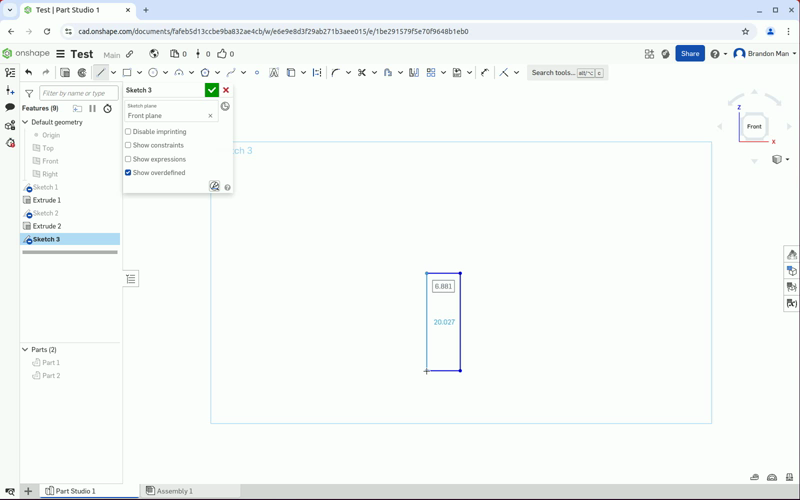
click(426, 370)
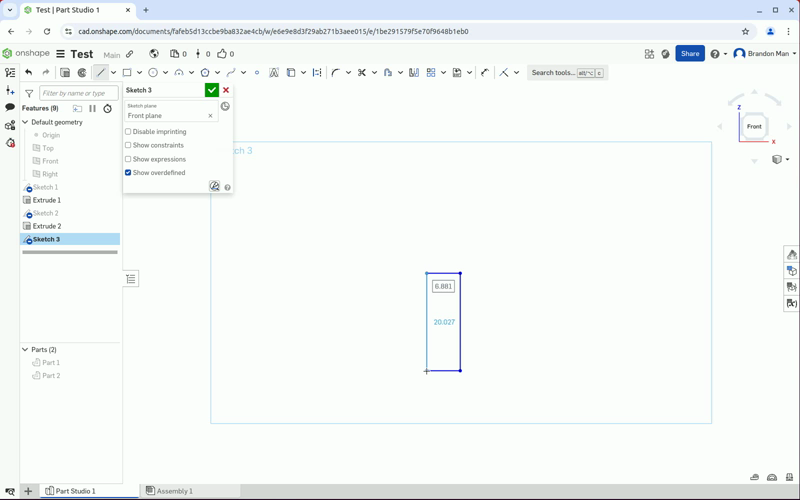
key(esc)
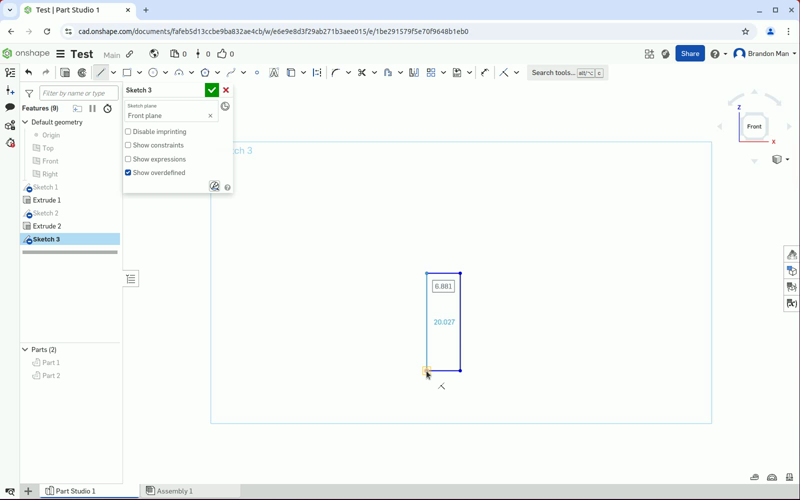
mouse_move(454, 336)
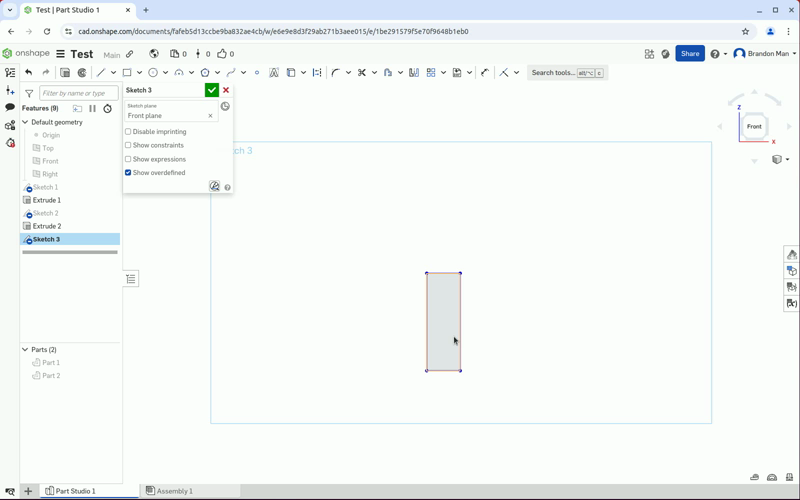
click(454, 336)
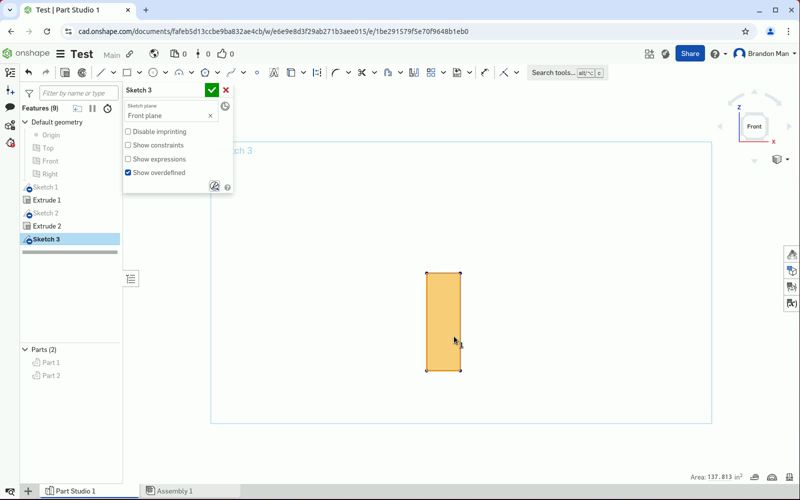
mouse_move(73, 352)
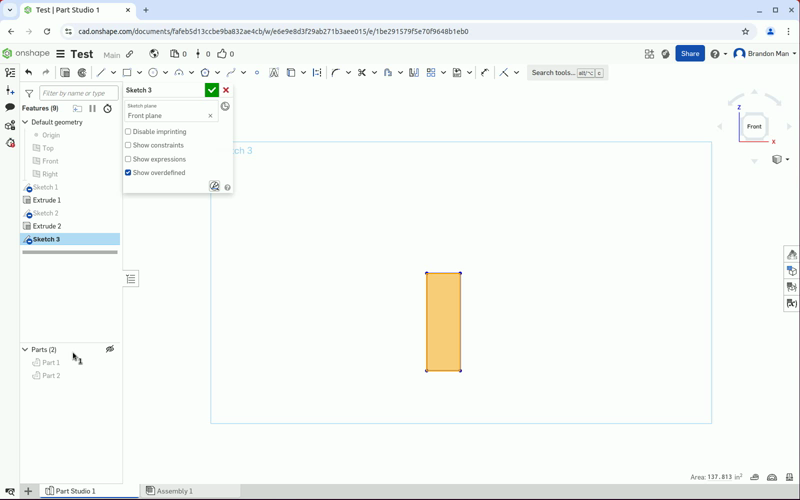
key(shift+y)
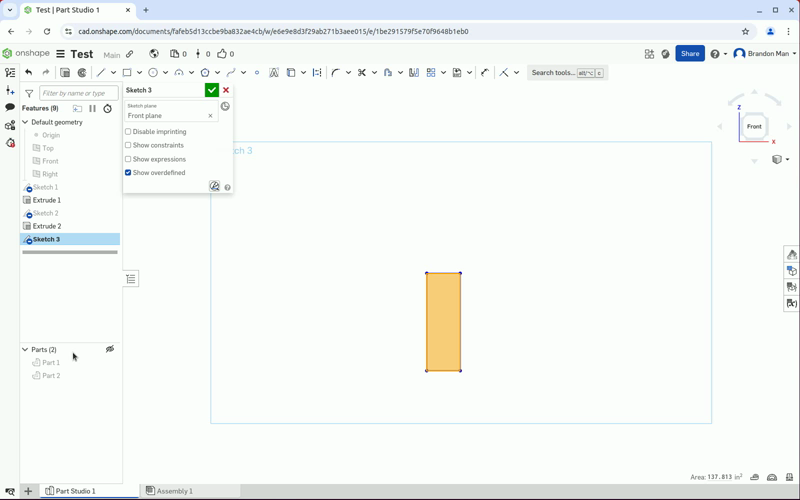
key(shift+e)
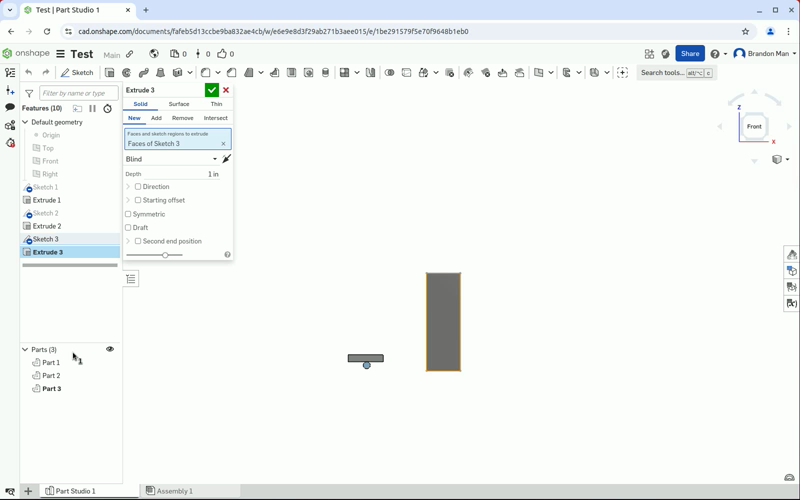
mouse_move(143, 106)
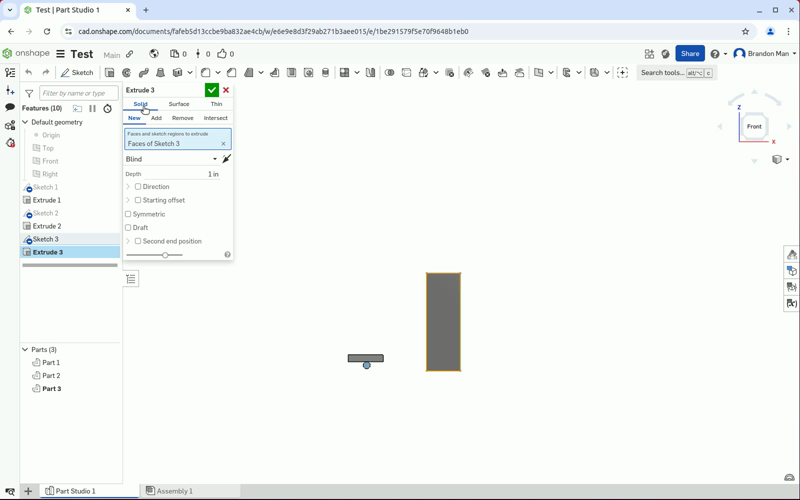
click(143, 106)
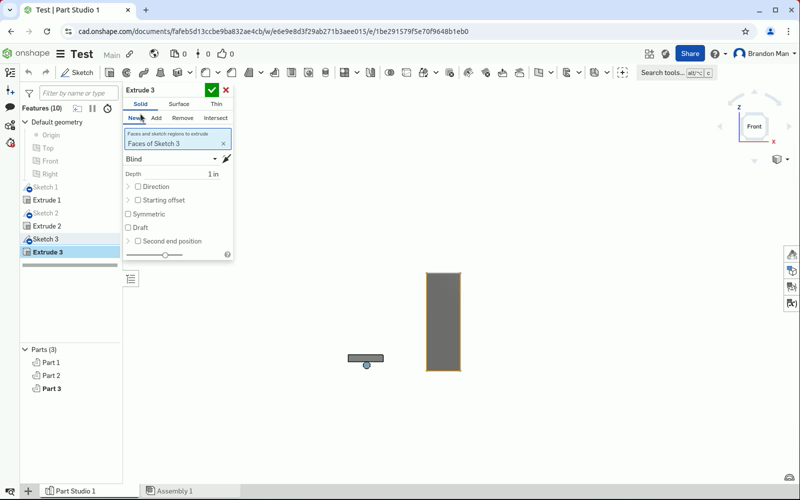
mouse_move(137, 120)
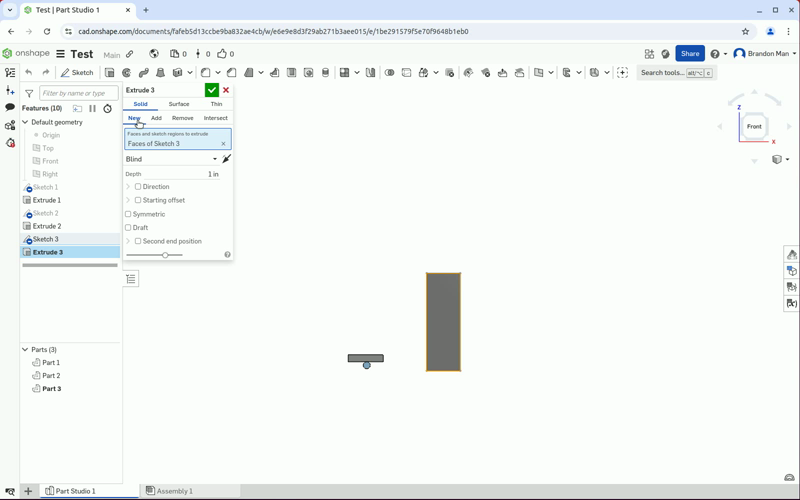
click(137, 120)
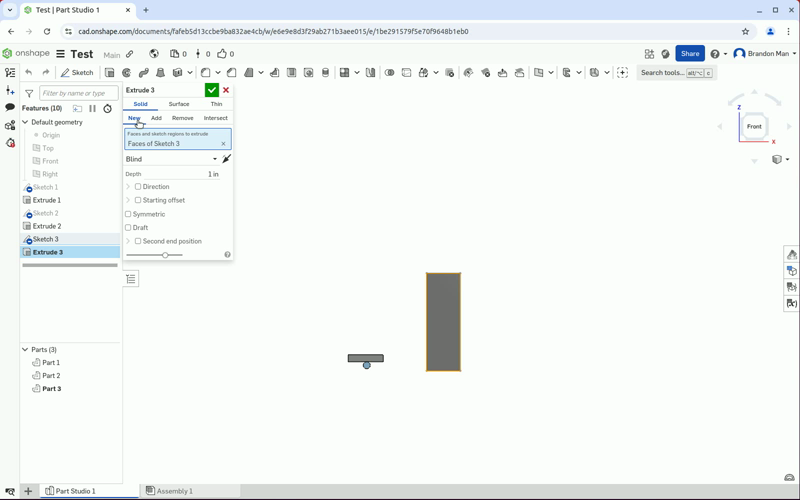
key(tab, 4)
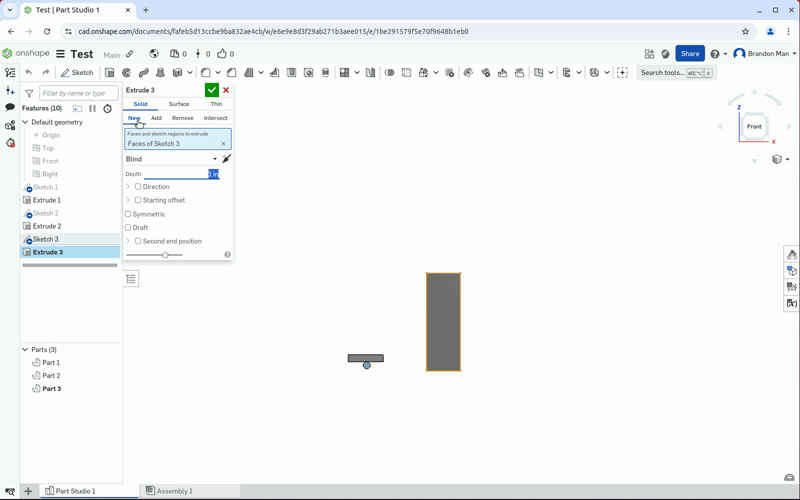
text(0.241)
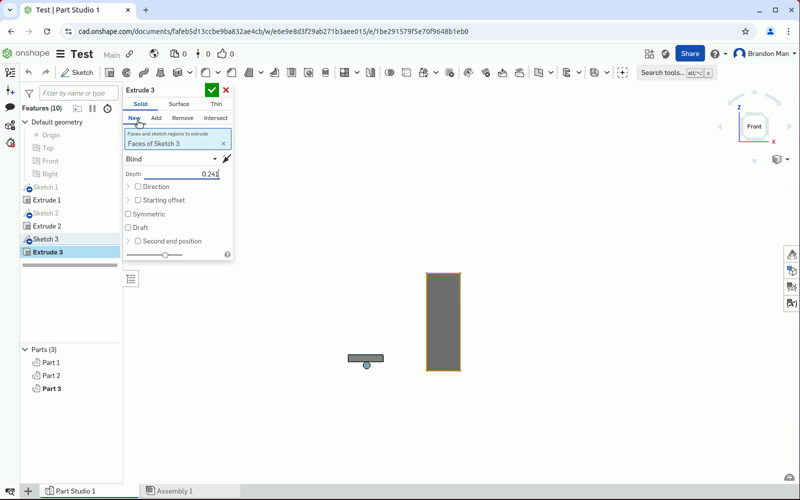
key(enter)
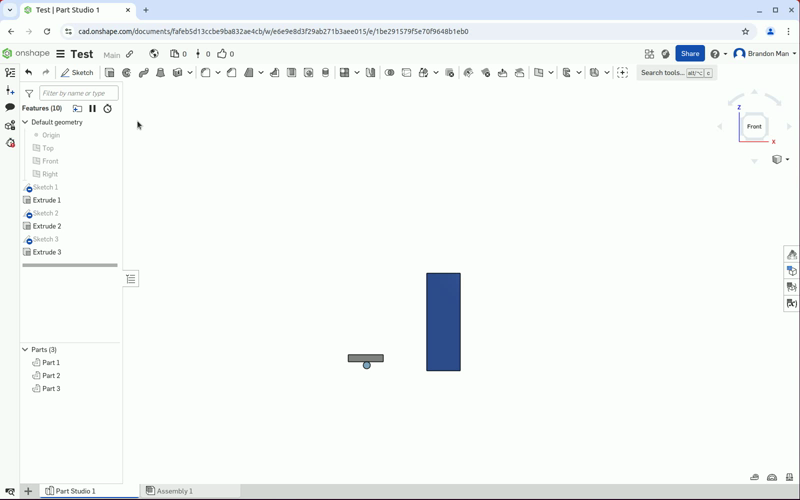
key(shift+h)
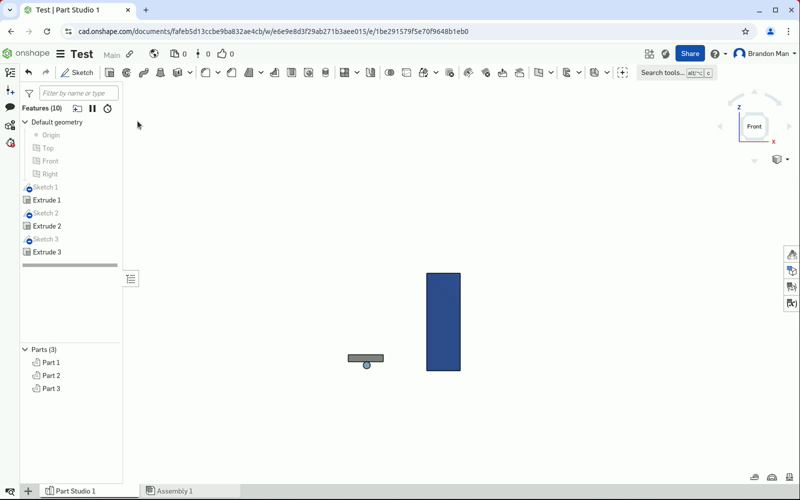
key(shift+h)
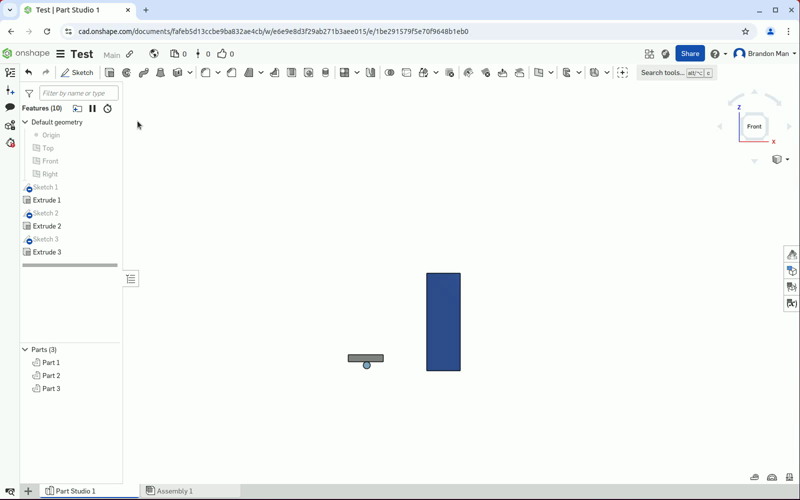
mouse_move(73, 189)
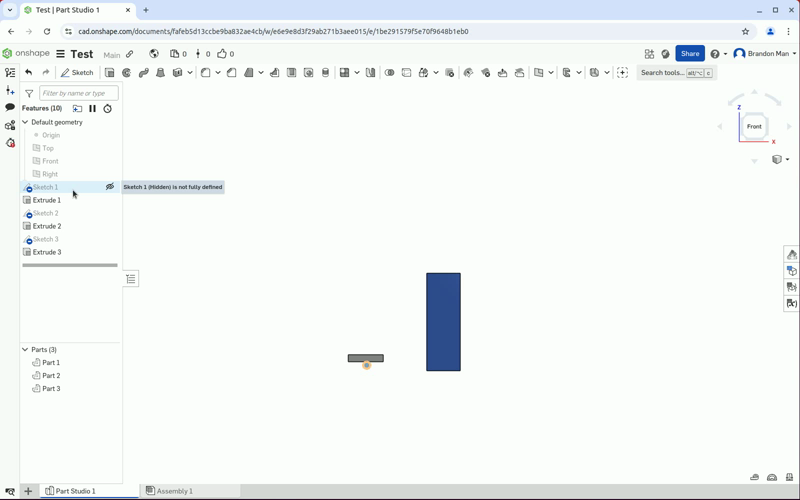
click(73, 189)
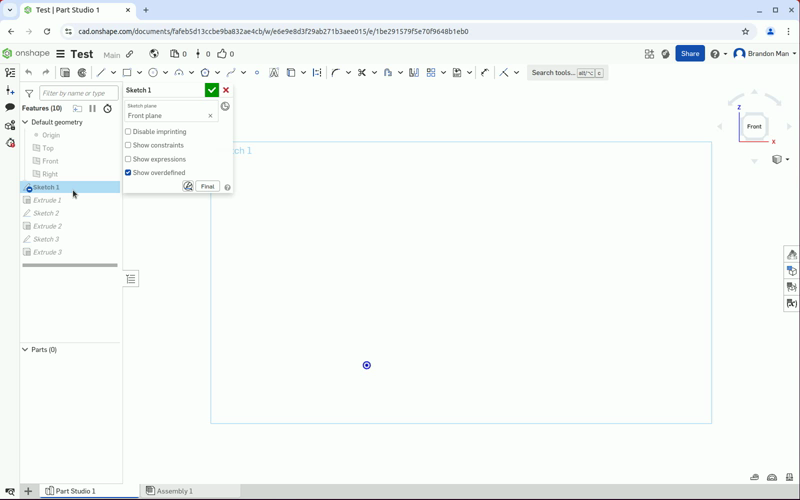
mouse_move(229, 92)
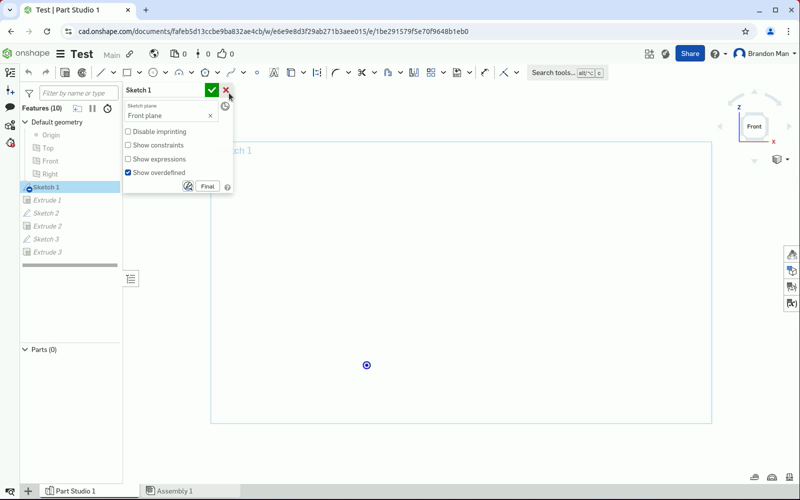
click(229, 92)
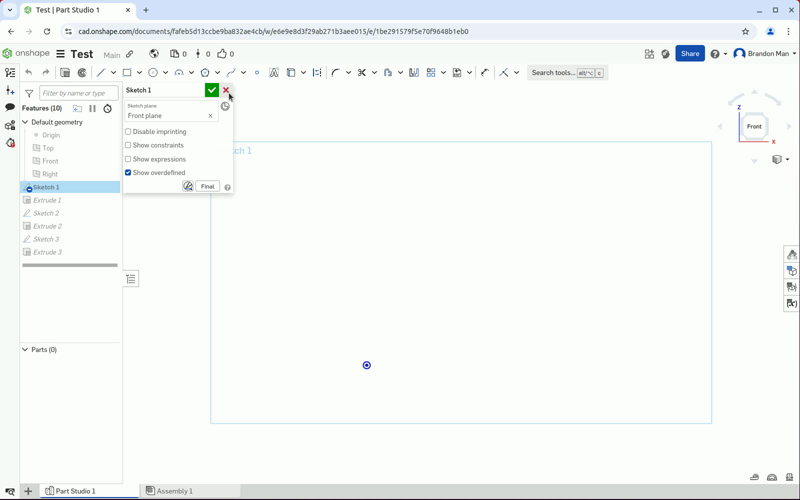
key(shift+s)
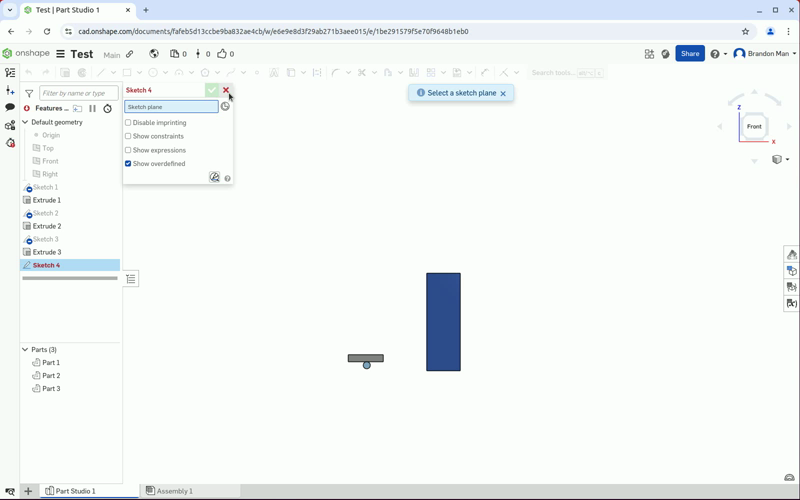
mouse_move(73, 163)
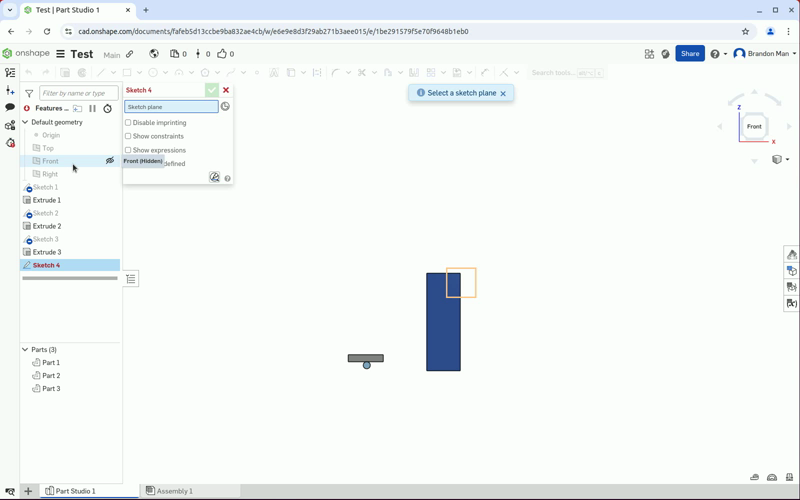
click(73, 163)
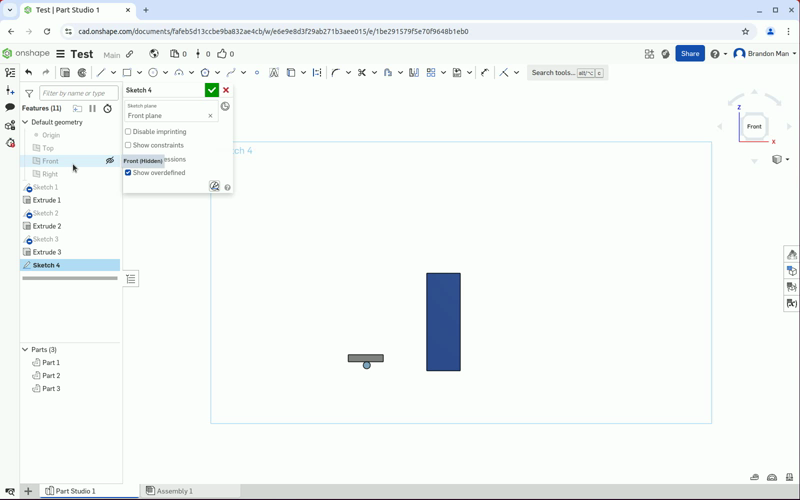
mouse_move(73, 352)
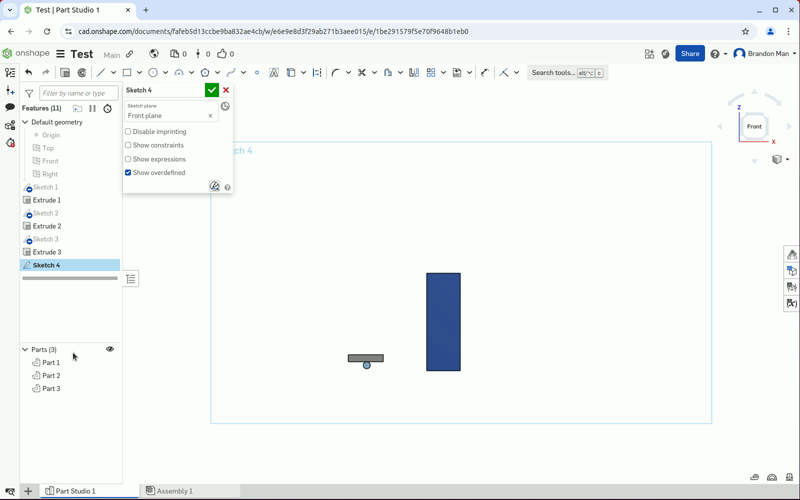
key(y)
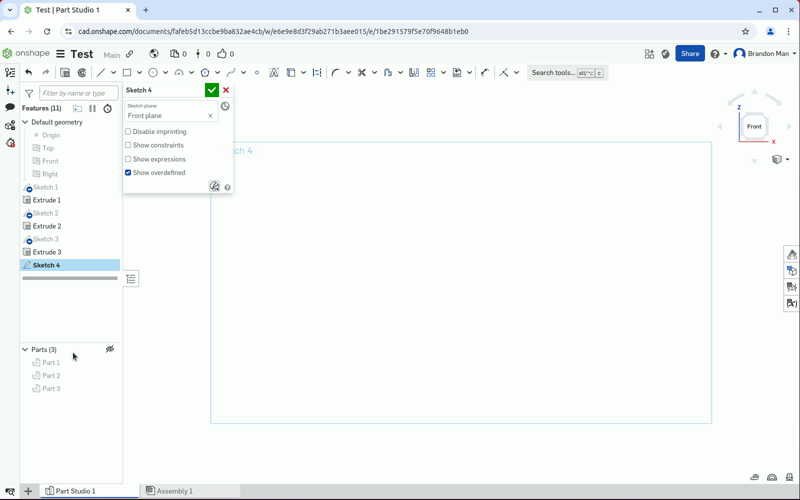
key(c)
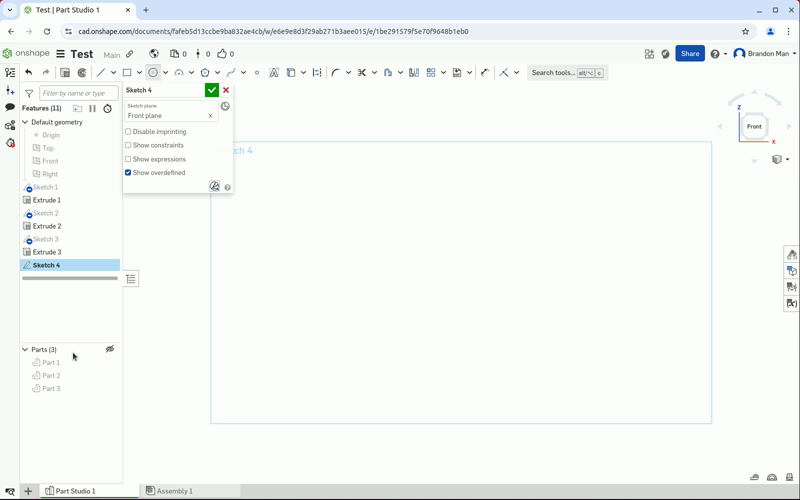
key_down(shift)
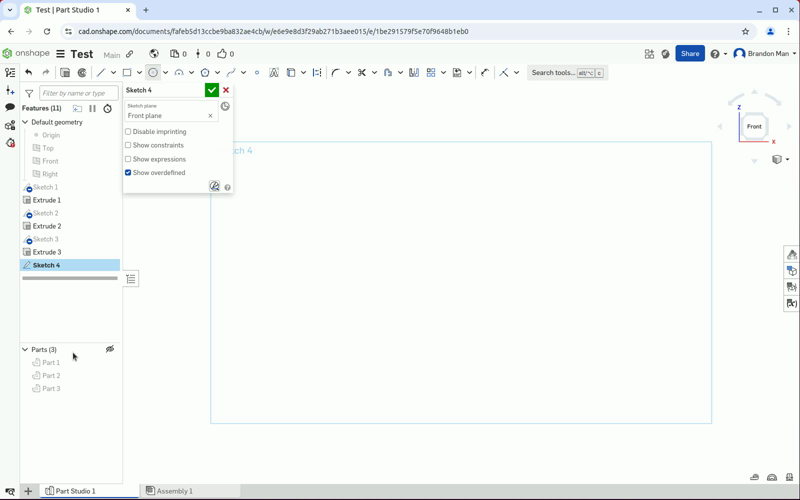
mouse_move(517, 365)
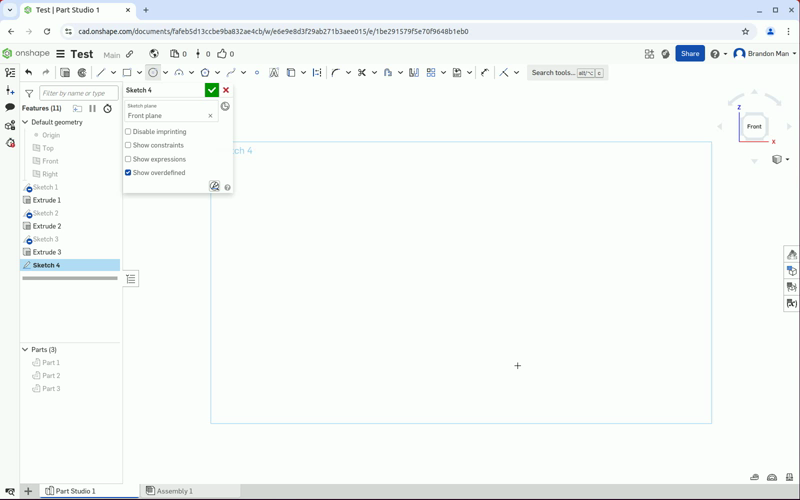
click(517, 365)
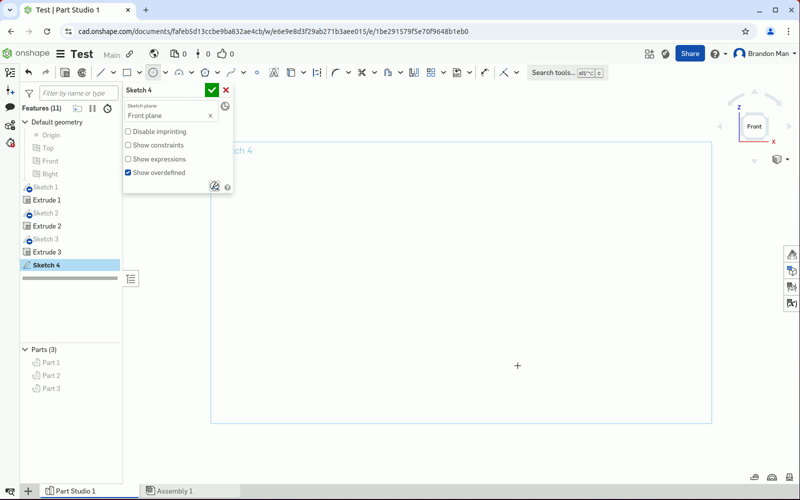
key_up(shift)
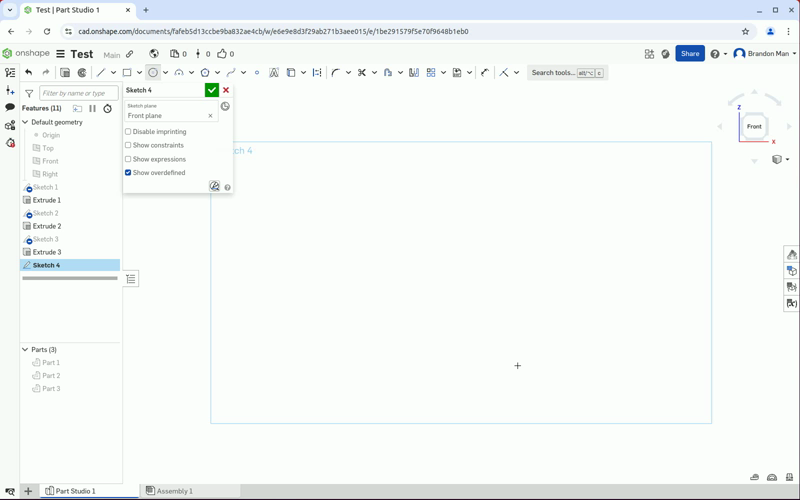
mouse_move(521, 365)
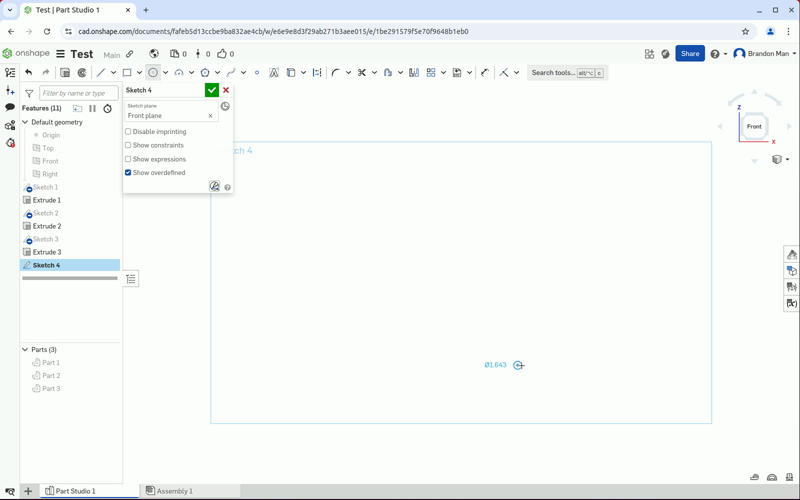
click(521, 365)
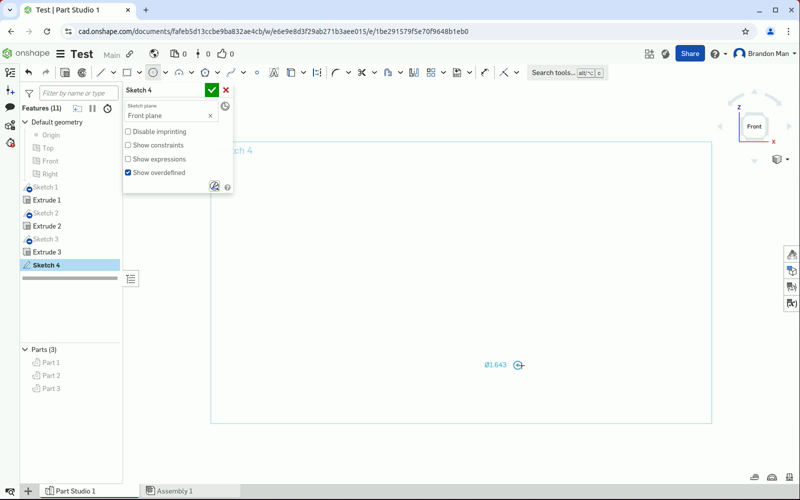
key(esc)
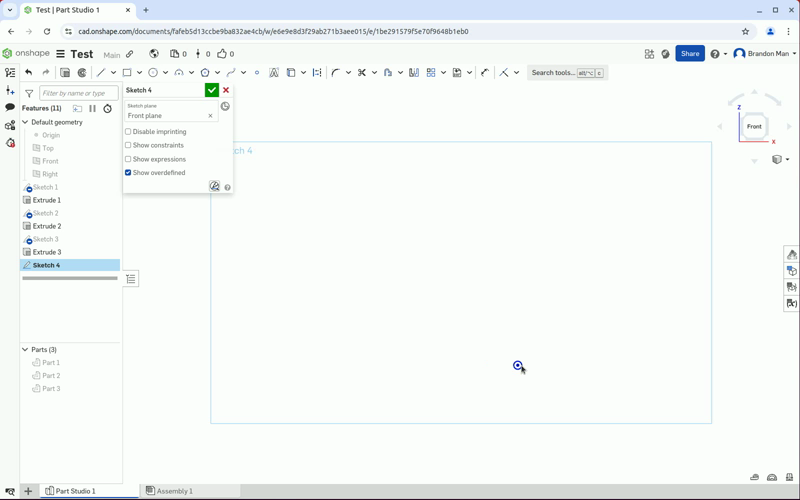
mouse_move(515, 366)
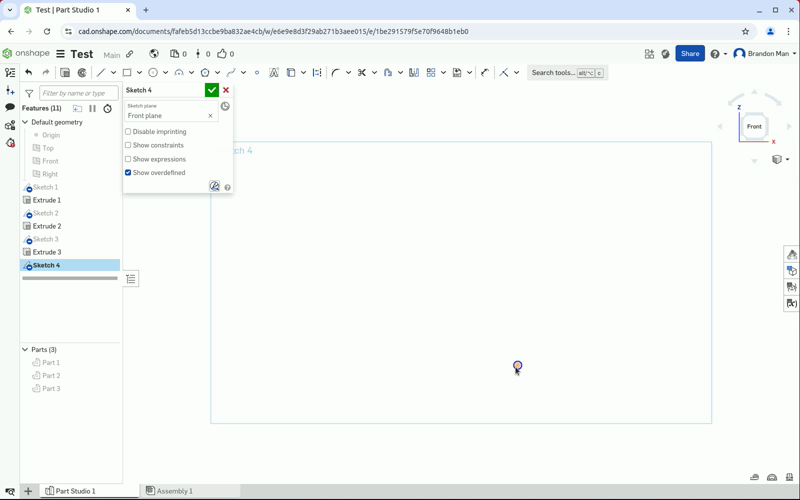
scroll(6)
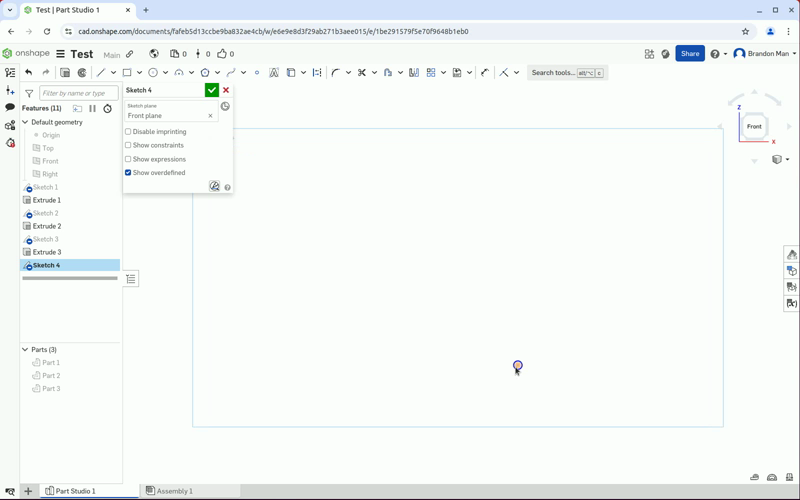
scroll(6)
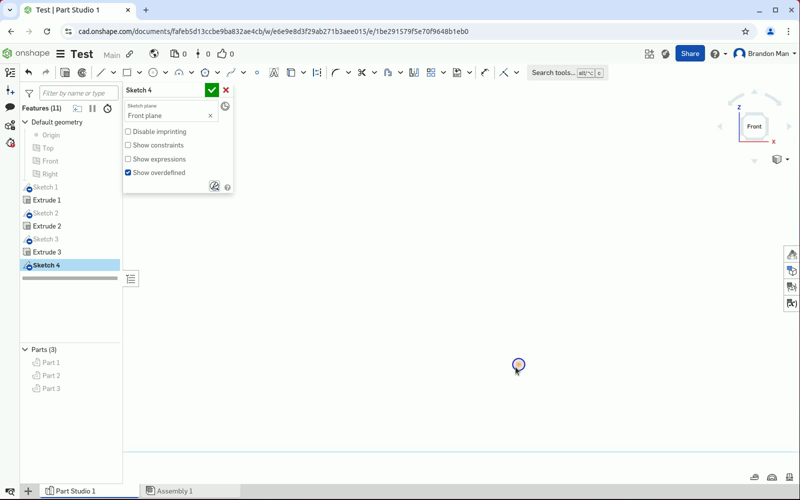
scroll(6)
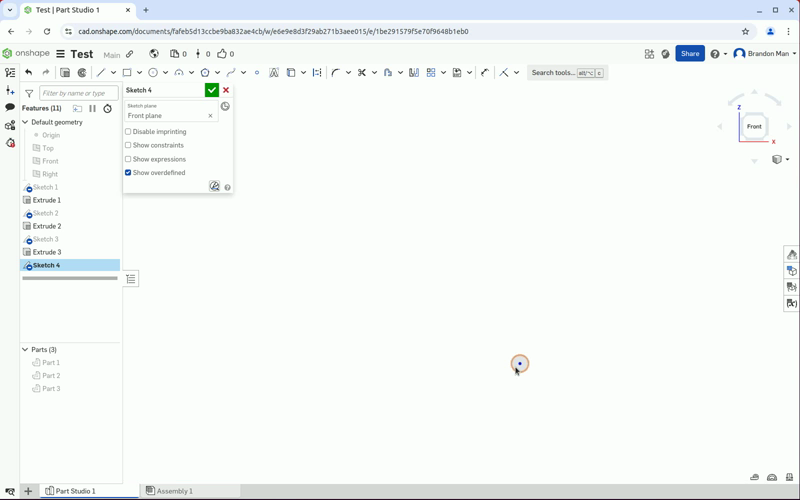
scroll(6)
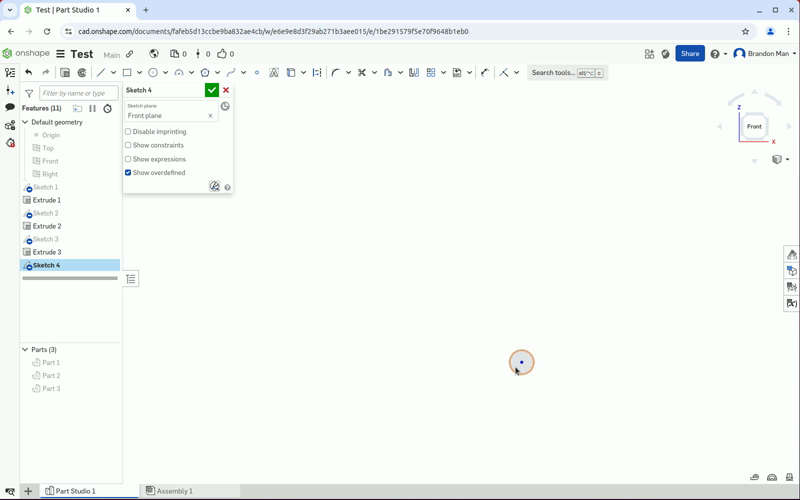
scroll(6)
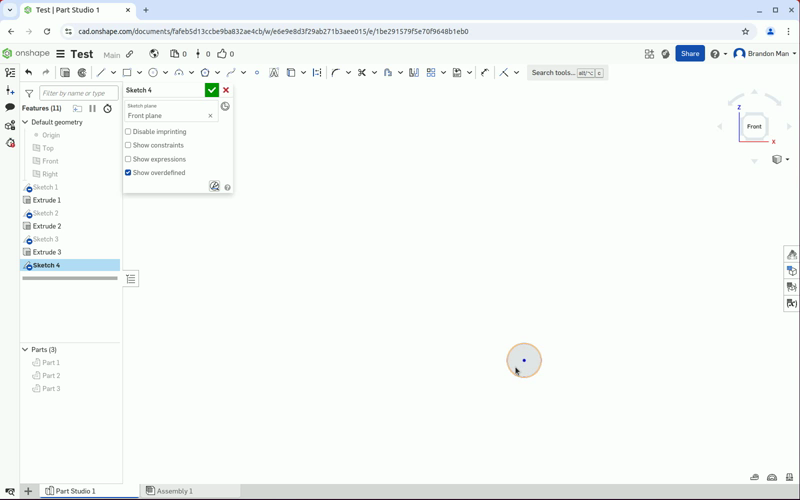
scroll(6)
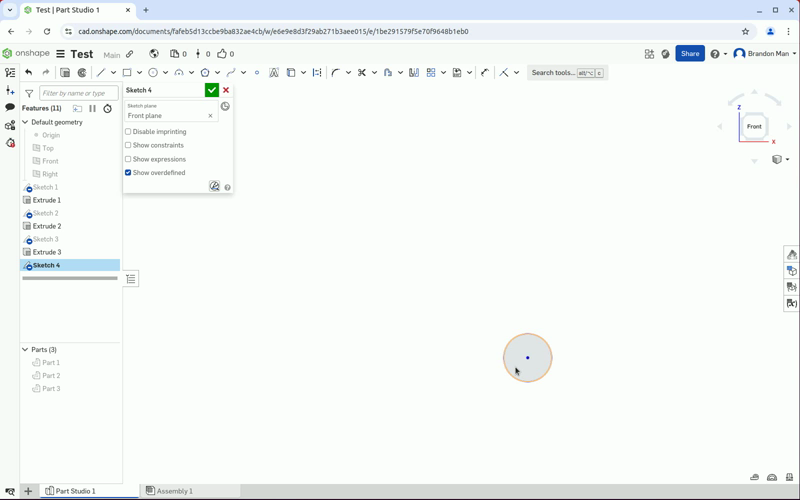
scroll(6)
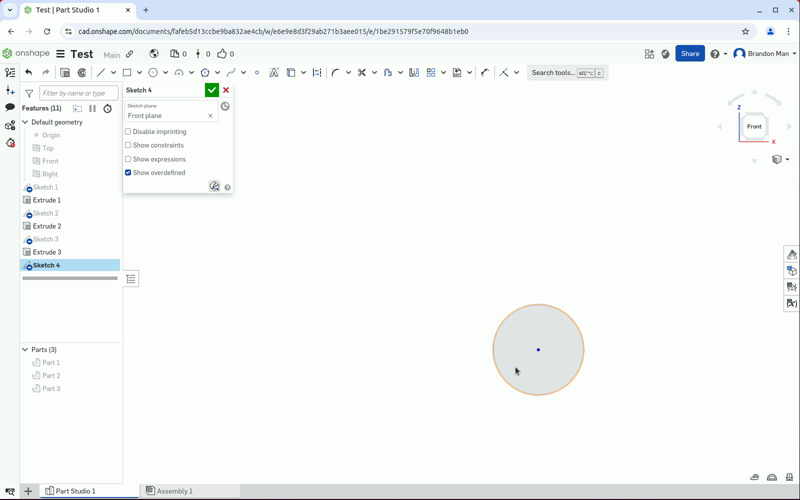
click(515, 366)
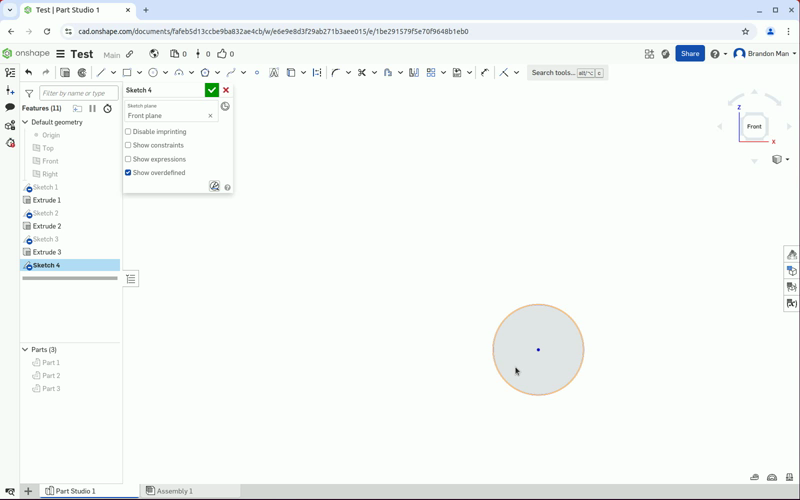
scroll(-6)
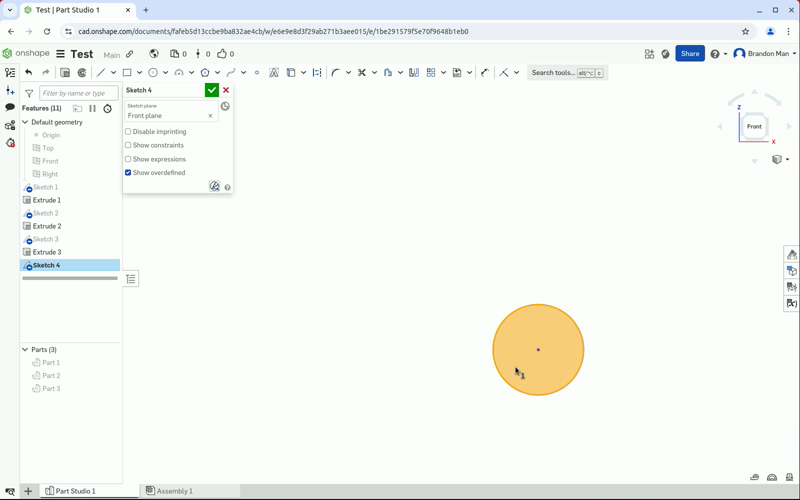
scroll(-6)
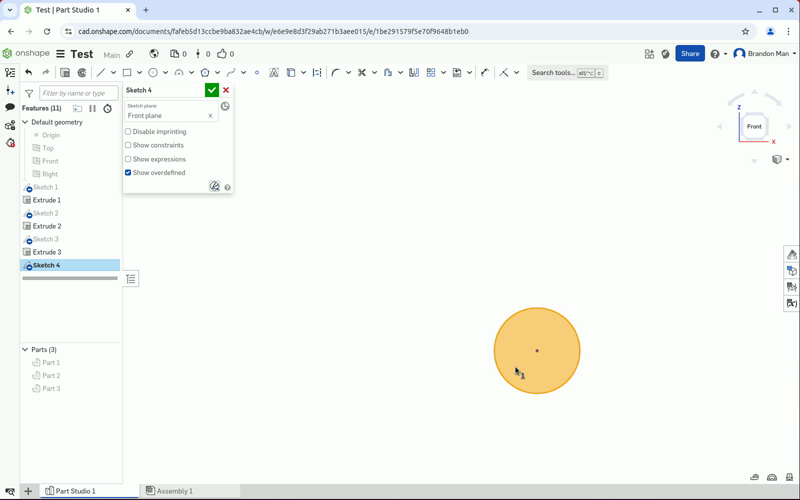
scroll(-6)
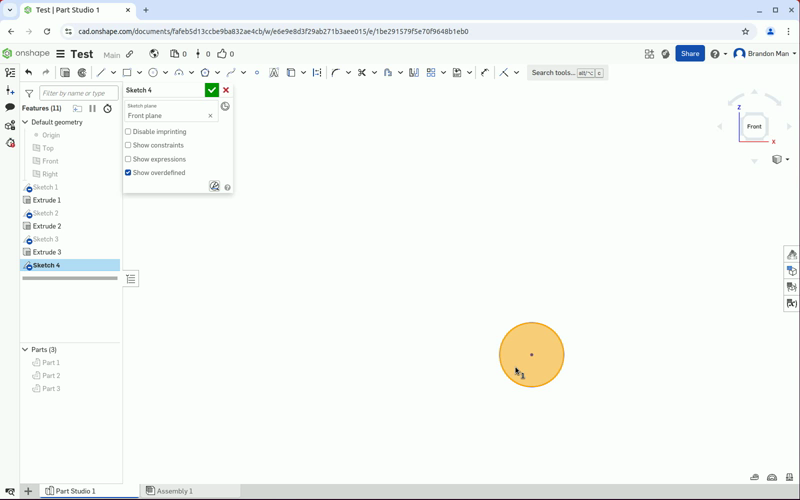
scroll(-6)
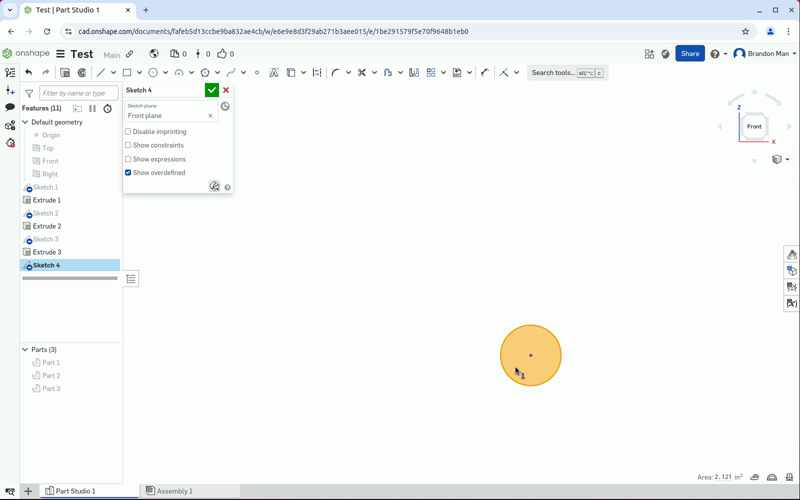
scroll(-6)
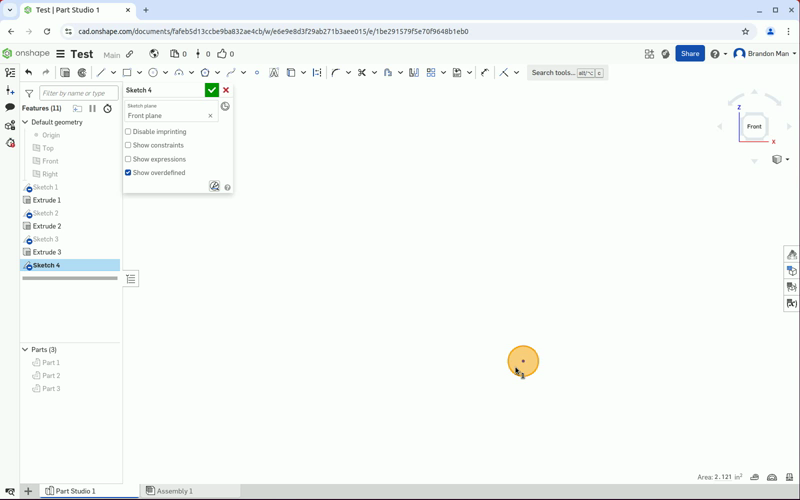
scroll(-6)
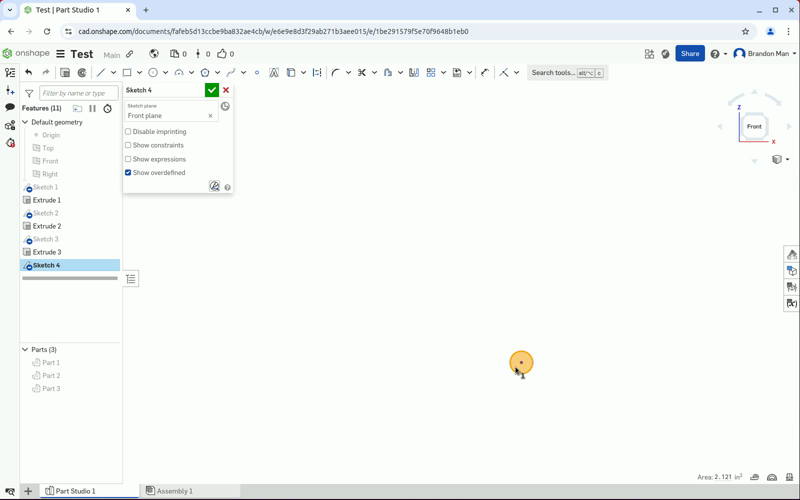
scroll(-6)
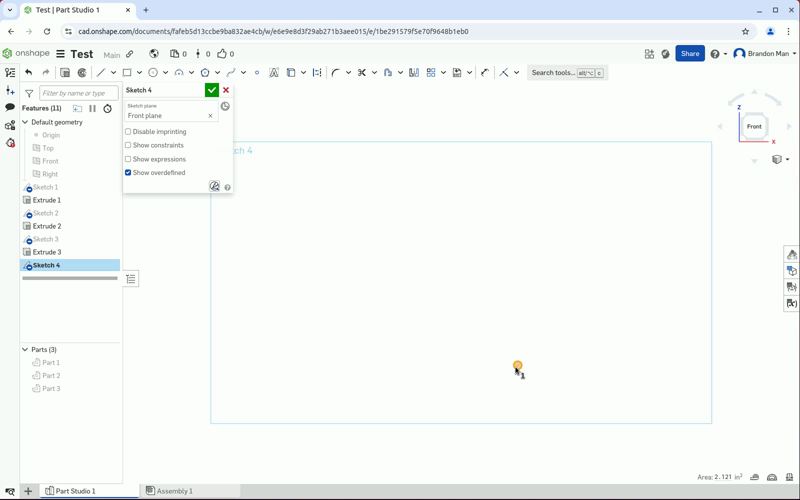
mouse_move(73, 352)
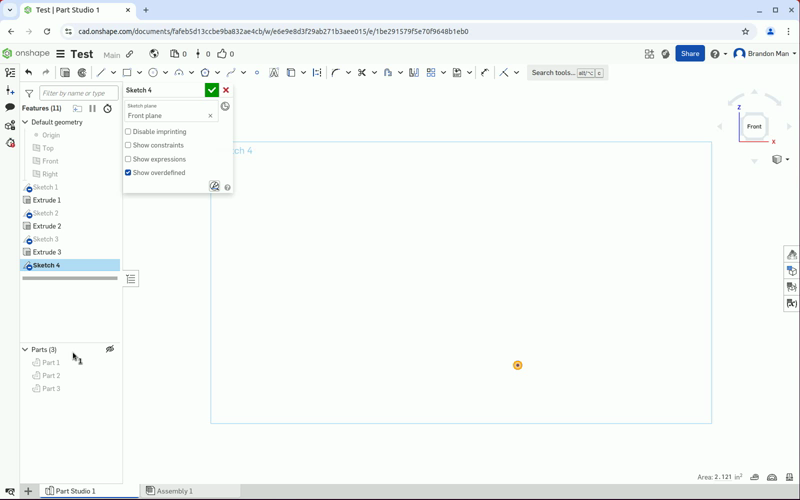
key(shift+y)
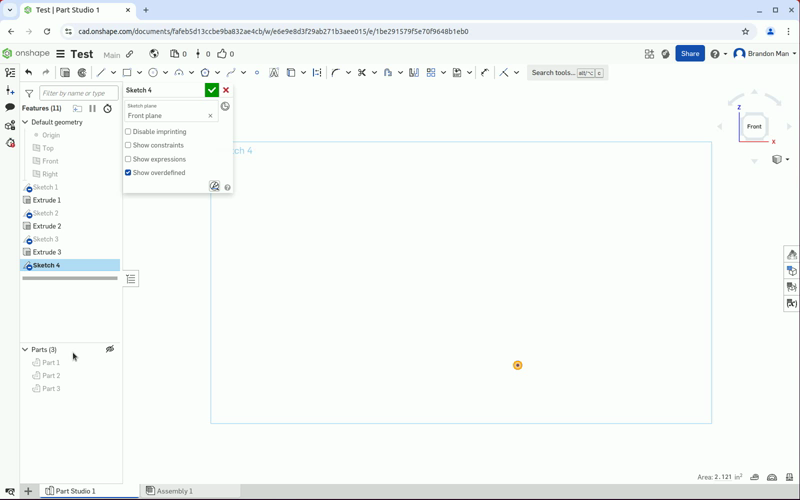
key(shift+e)
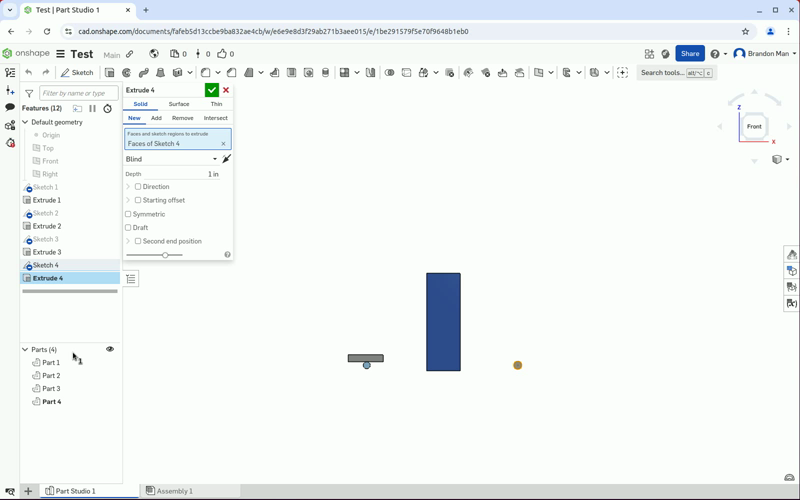
mouse_move(143, 106)
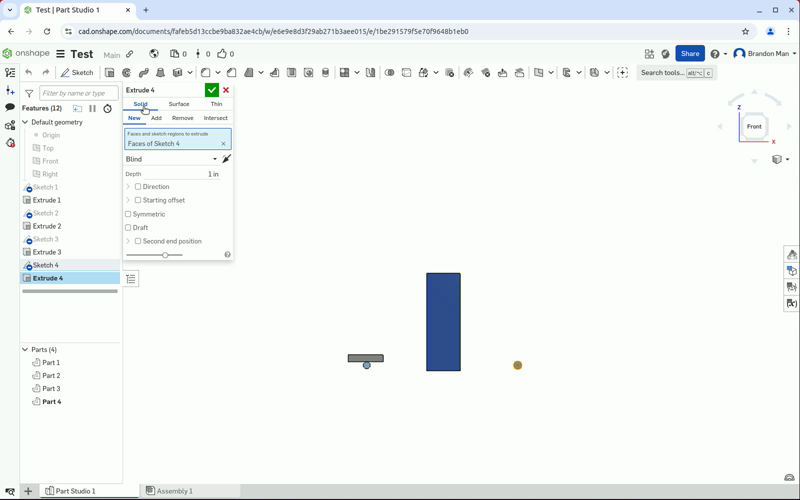
click(143, 106)
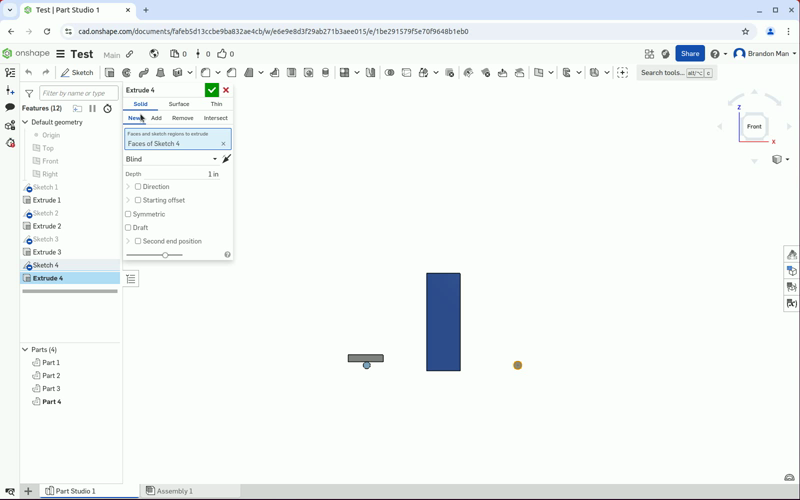
mouse_move(137, 120)
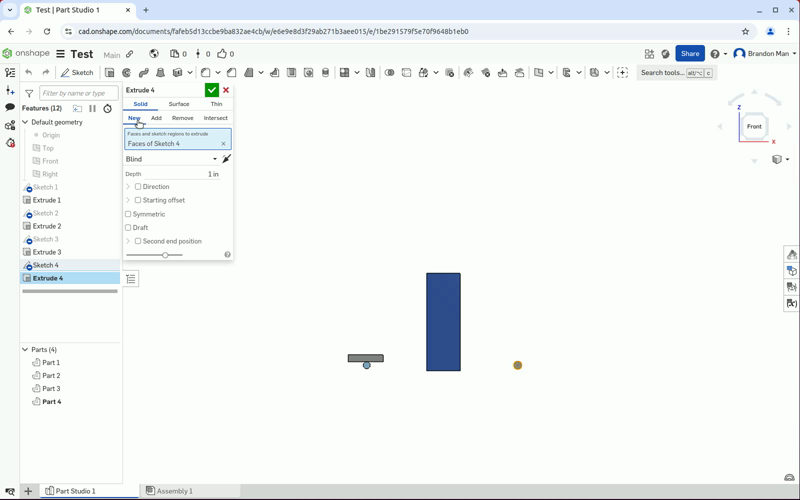
click(137, 120)
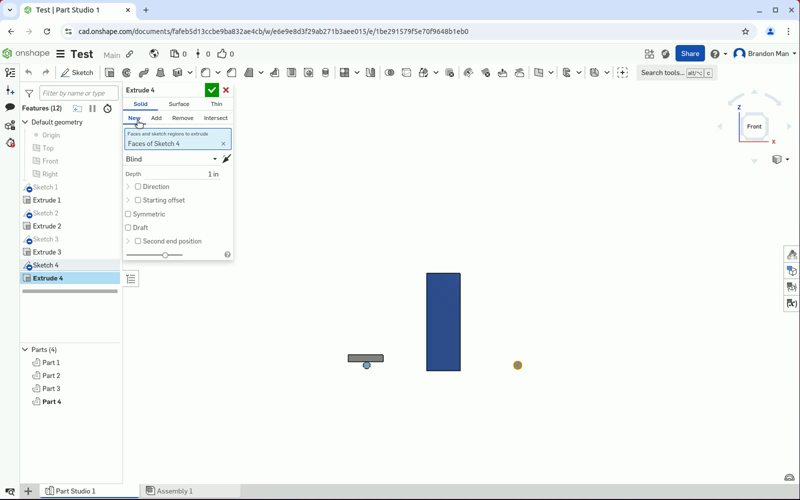
key(tab, 4)
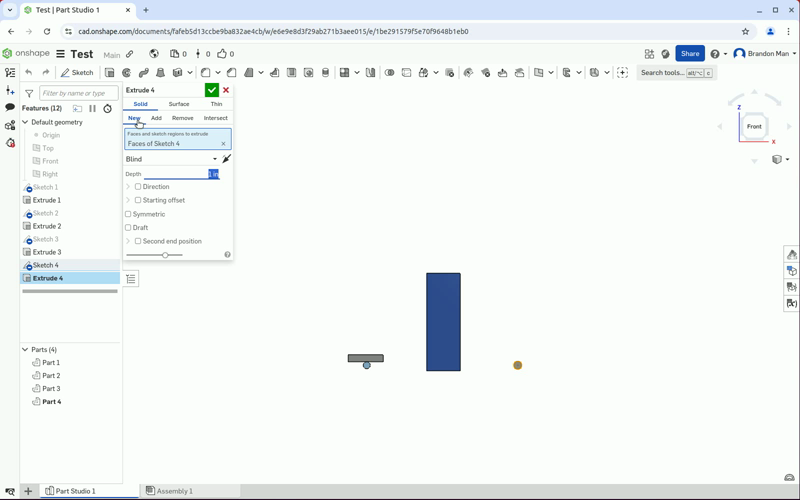
text(0.241)
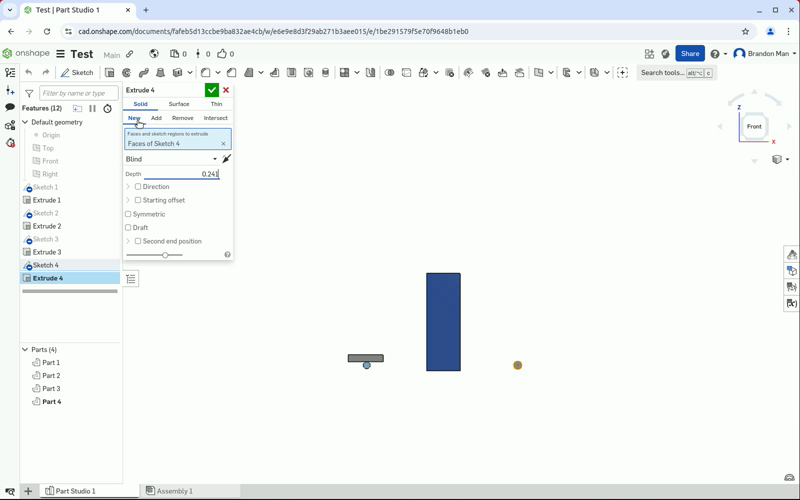
key(enter)
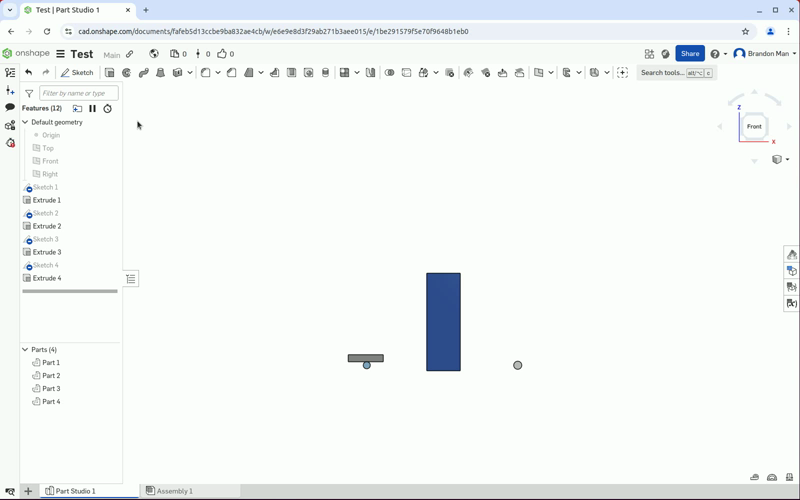
key(shift+h)
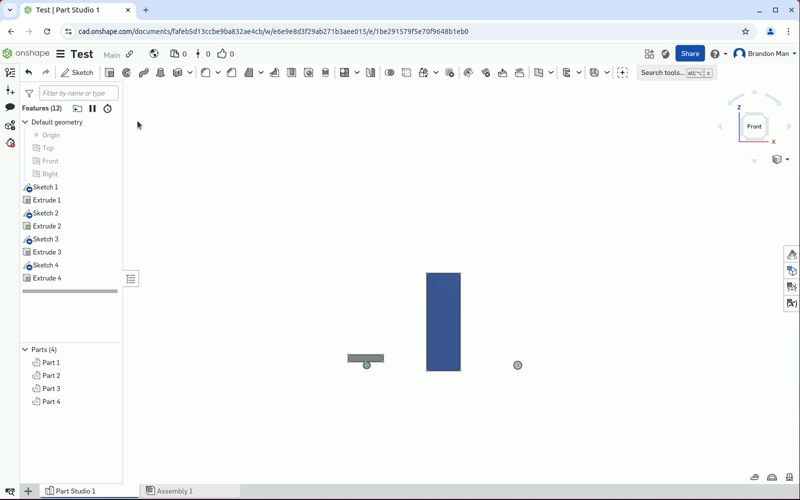
key(shift+h)
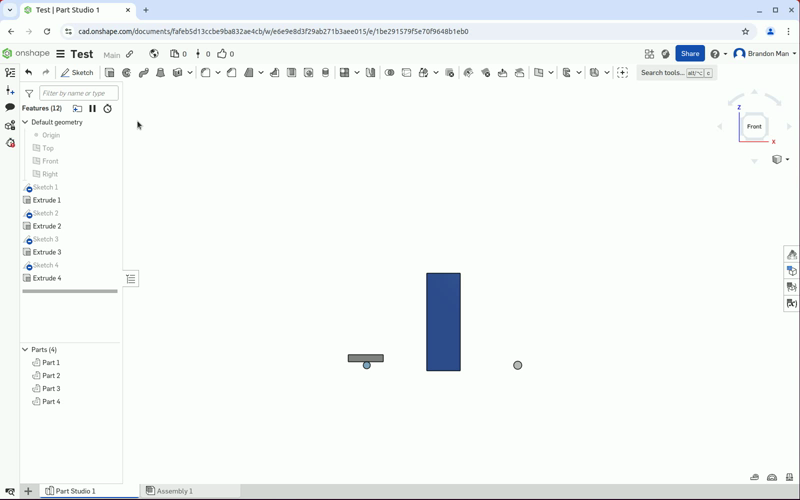
mouse_move(73, 189)
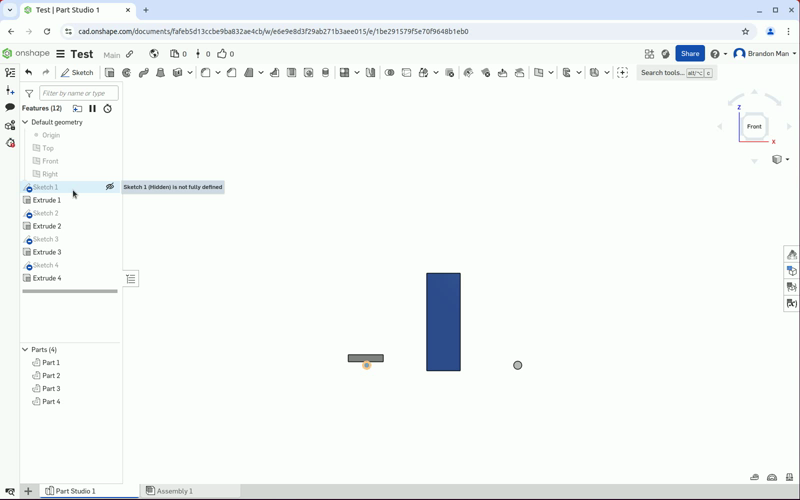
click(73, 189)
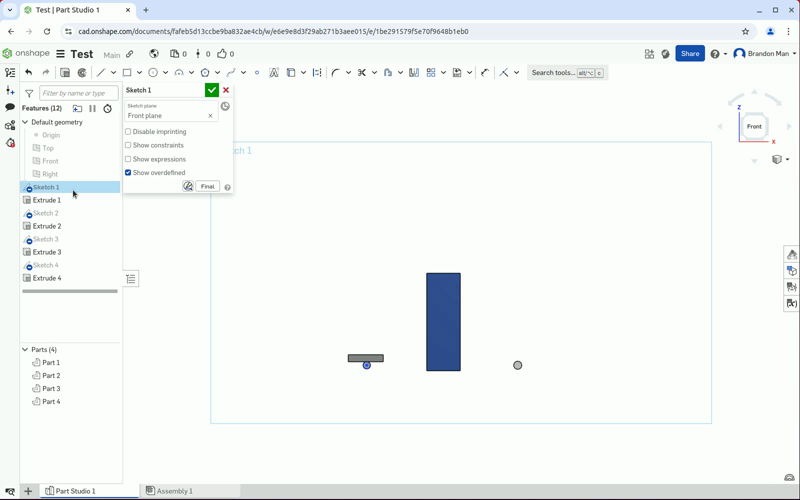
mouse_move(229, 92)
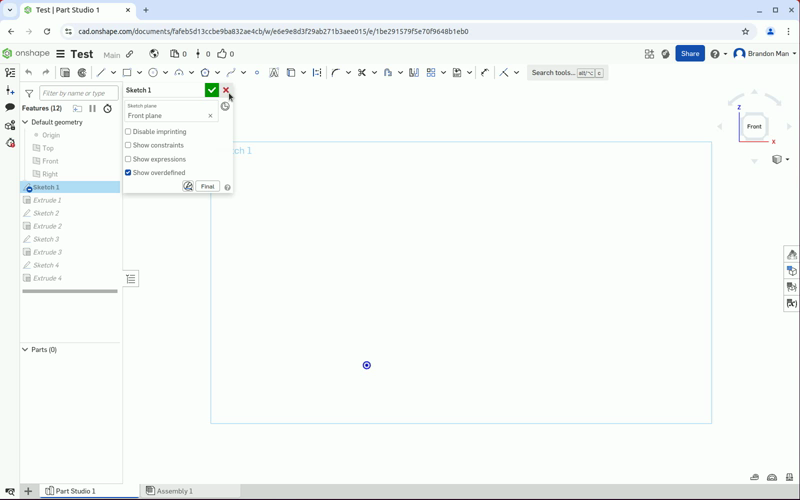
click(229, 92)
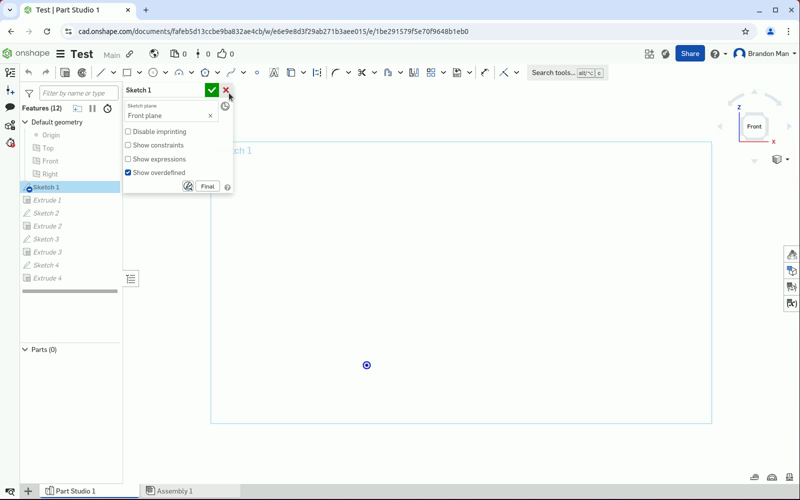
key(shift+s)
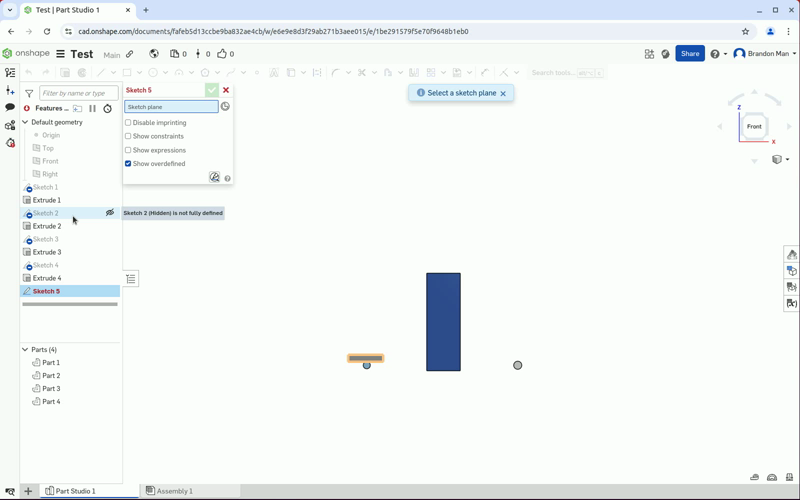
scroll(3)
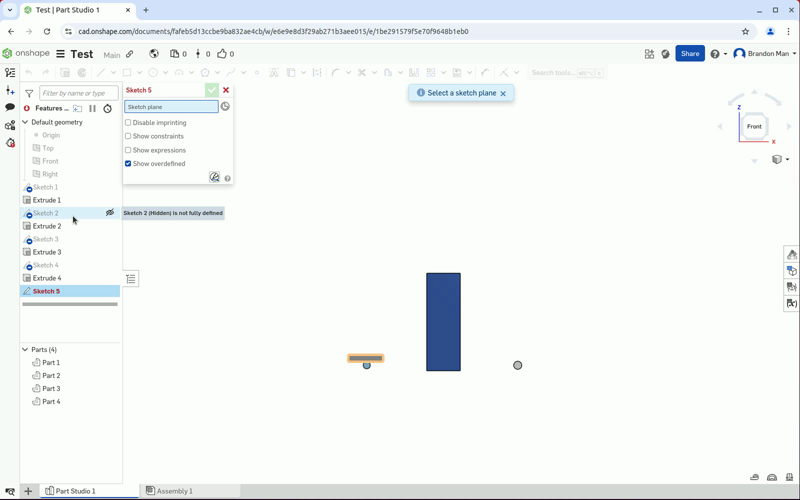
mouse_move(73, 163)
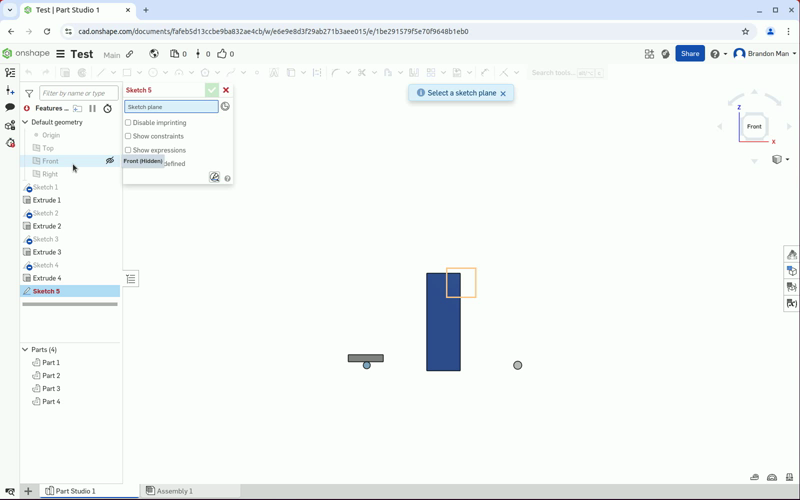
click(73, 163)
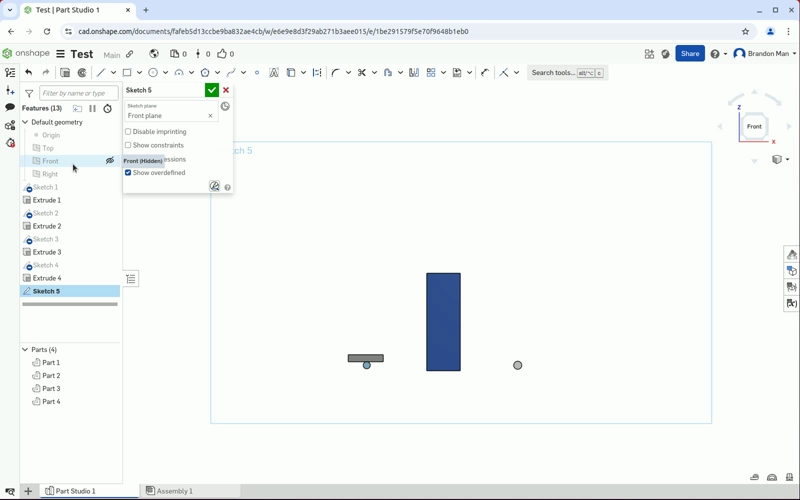
mouse_move(73, 352)
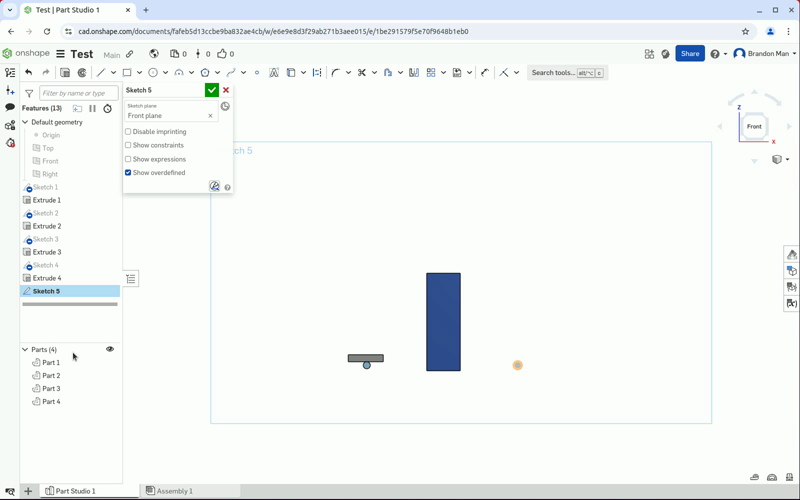
key(y)
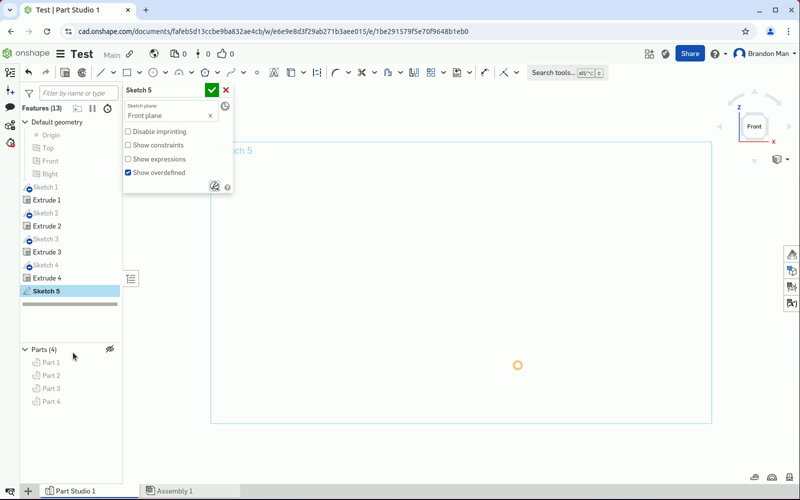
key(l)
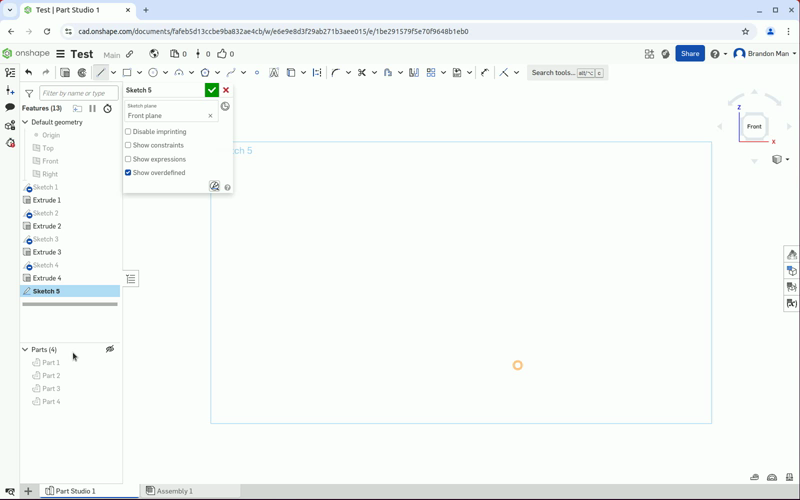
key_down(shift)
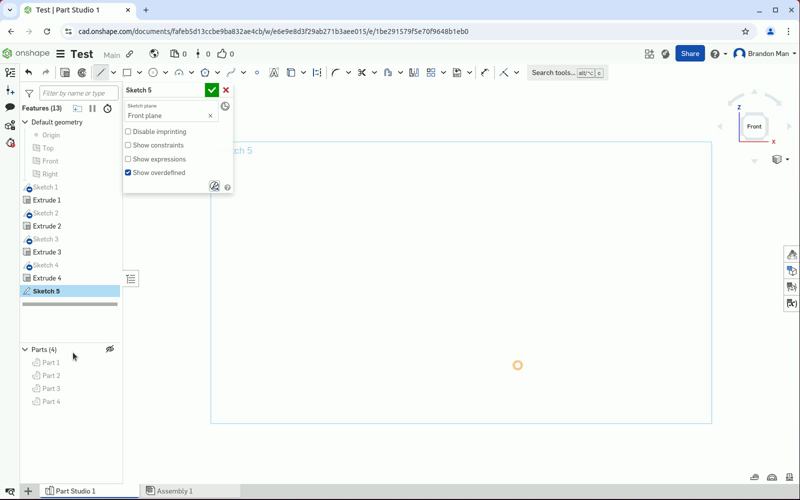
mouse_move(508, 361)
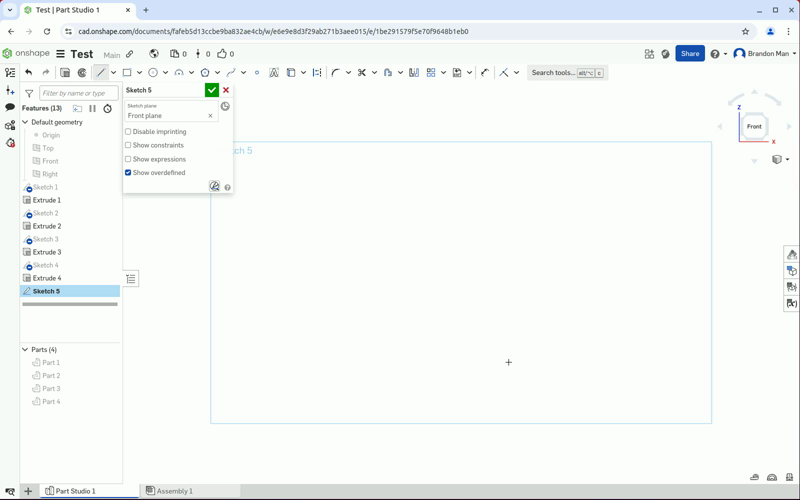
click(508, 361)
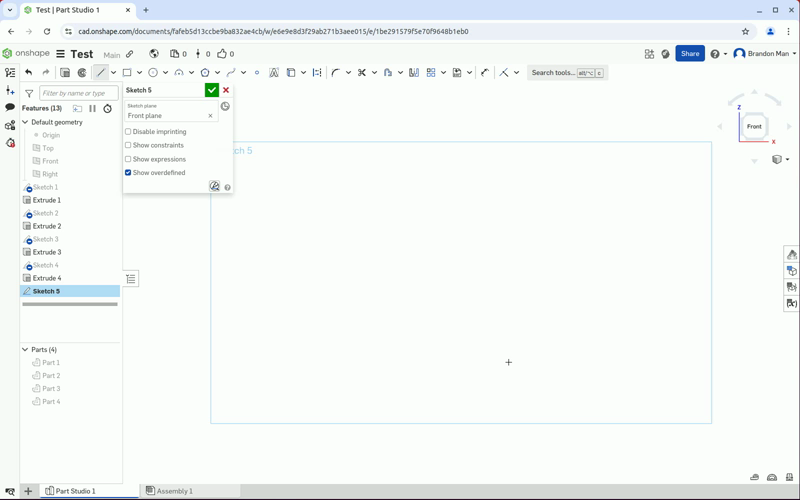
key_up(shift)
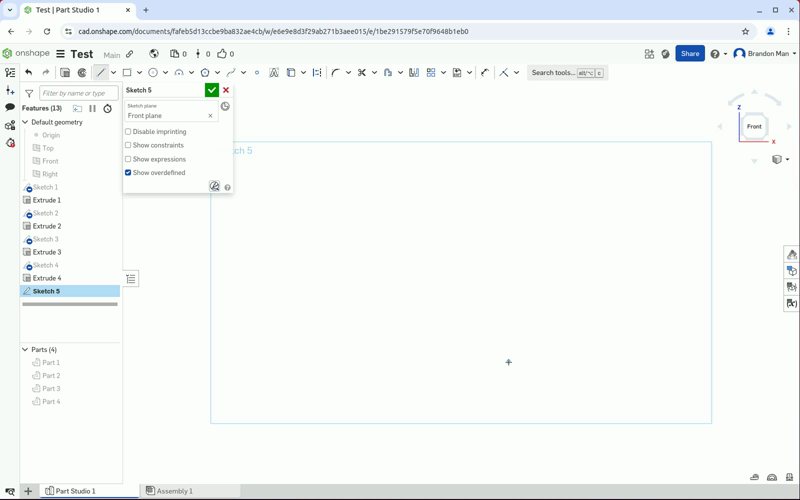
key_down(shift)
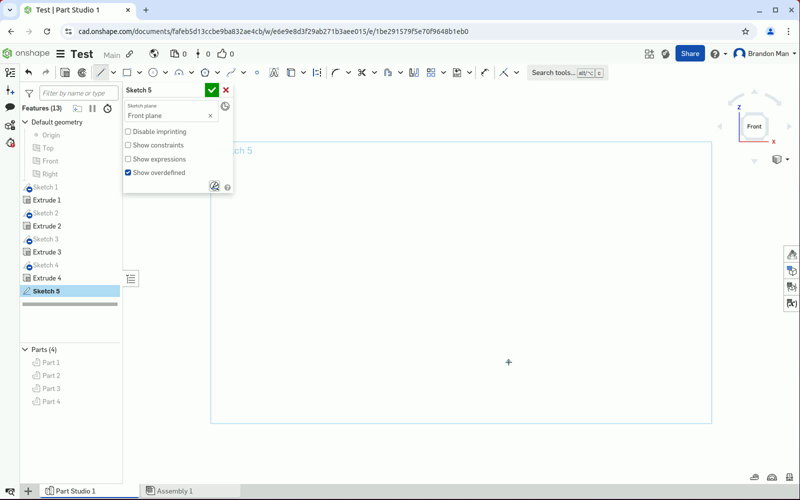
mouse_move(538, 361)
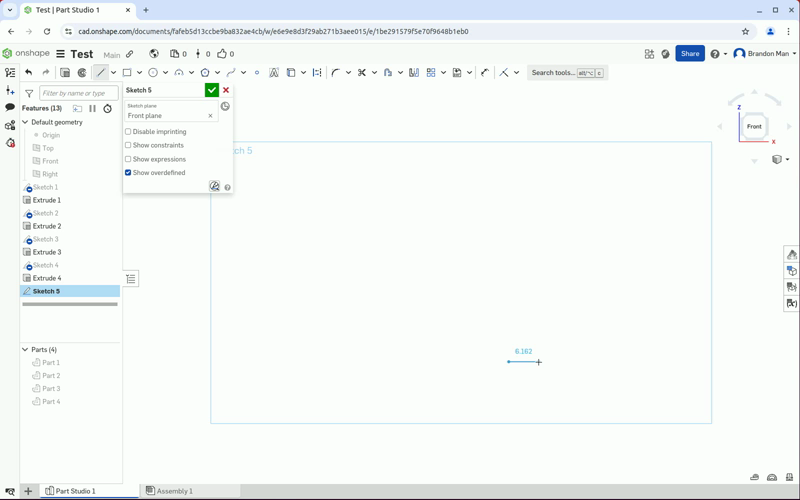
mouse_move(516, 361)
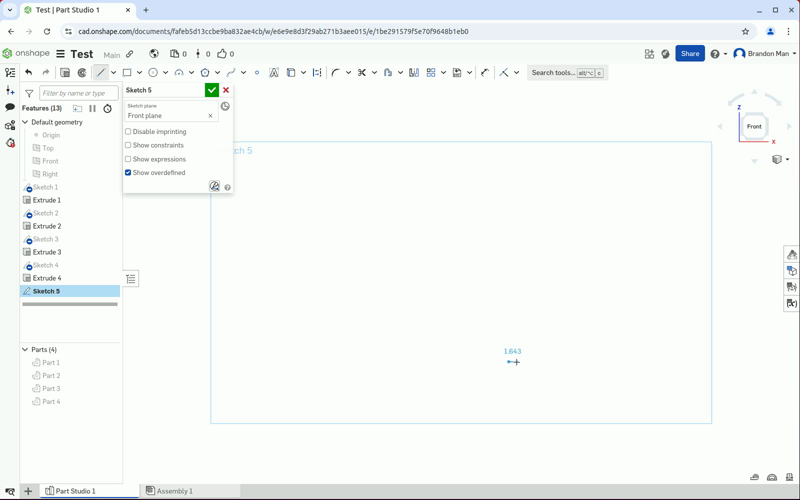
click(516, 361)
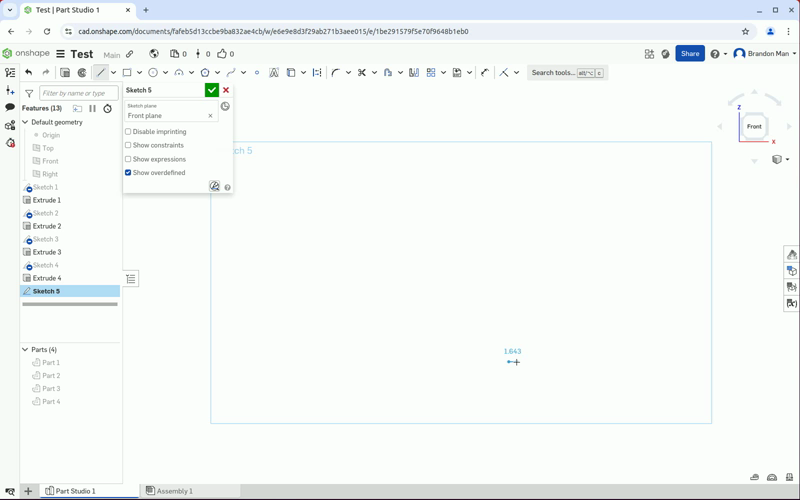
key_up(shift)
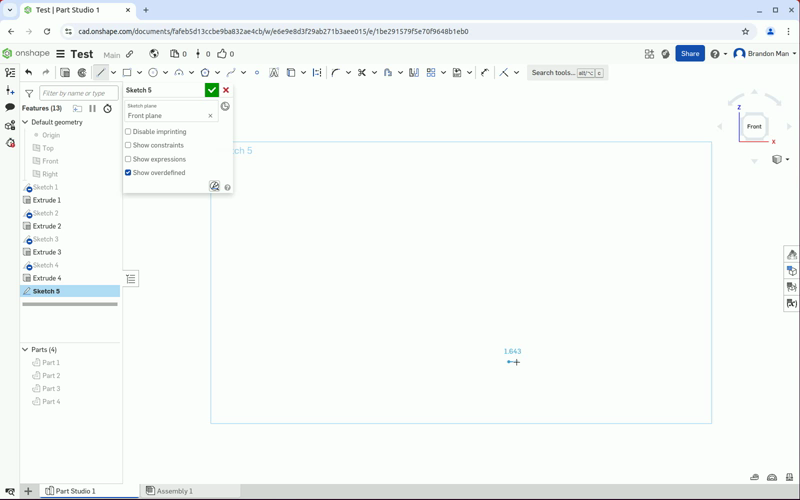
key_down(shift)
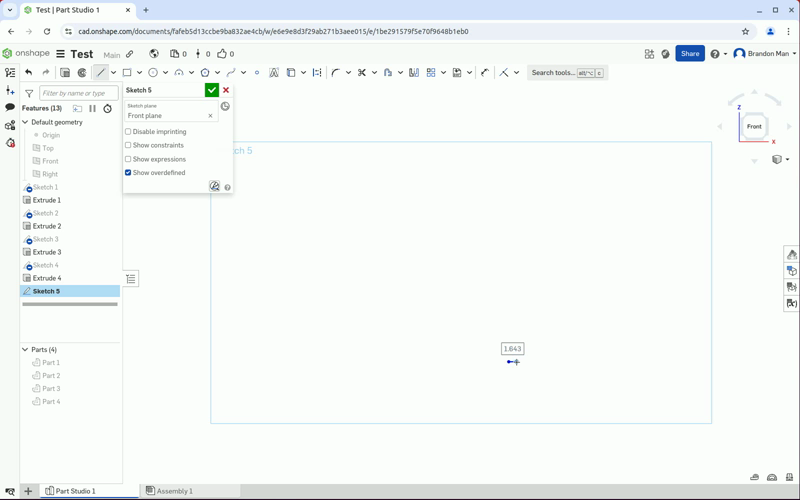
mouse_move(546, 361)
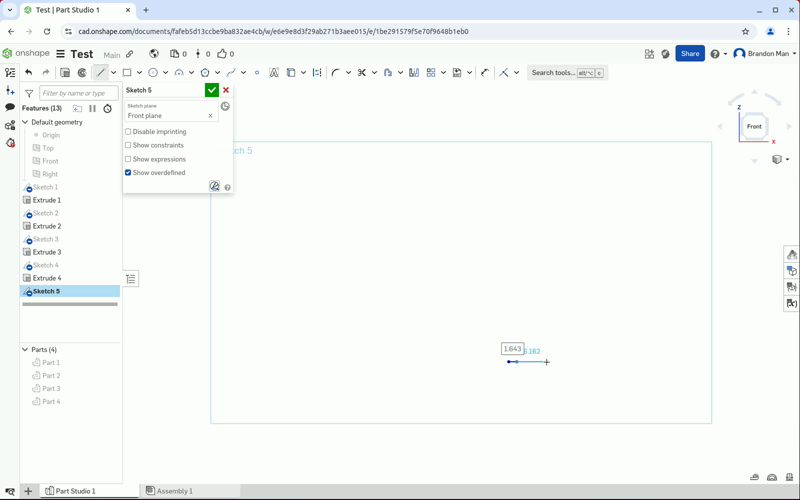
mouse_move(520, 361)
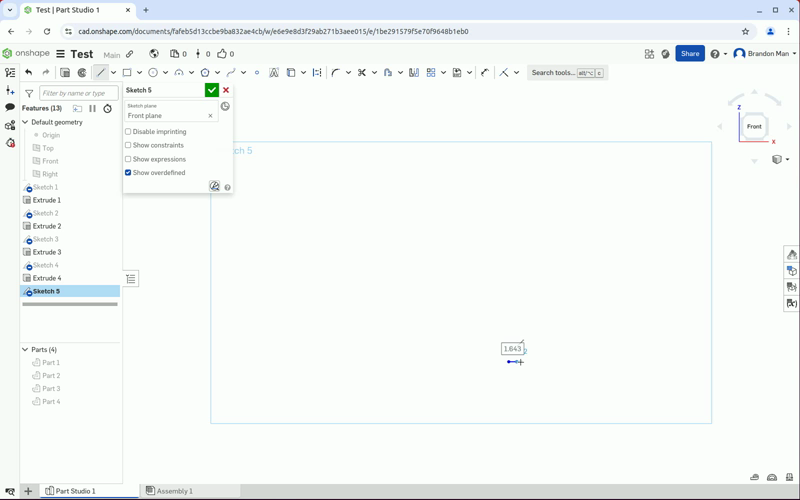
scroll(6)
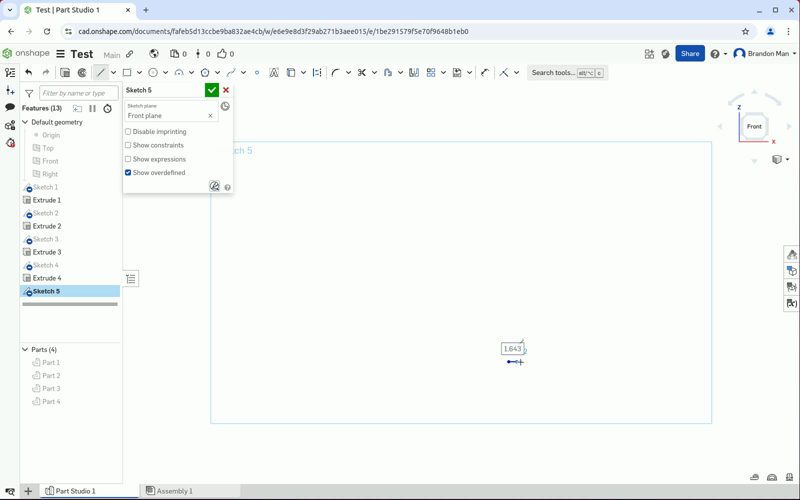
scroll(6)
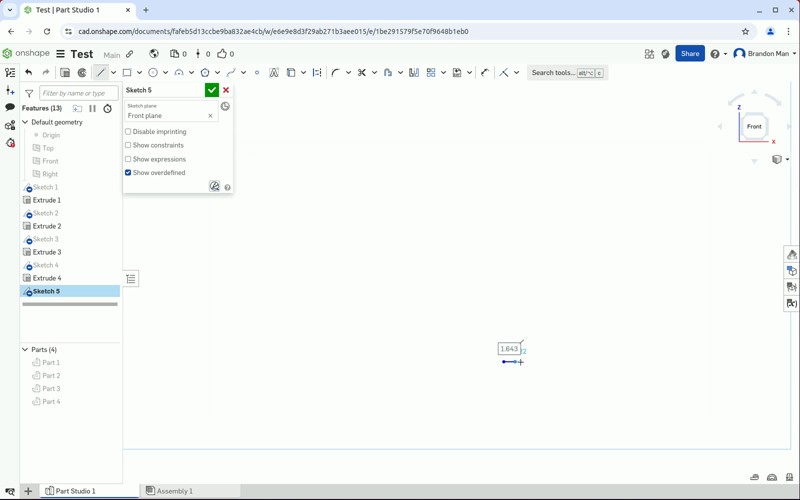
scroll(6)
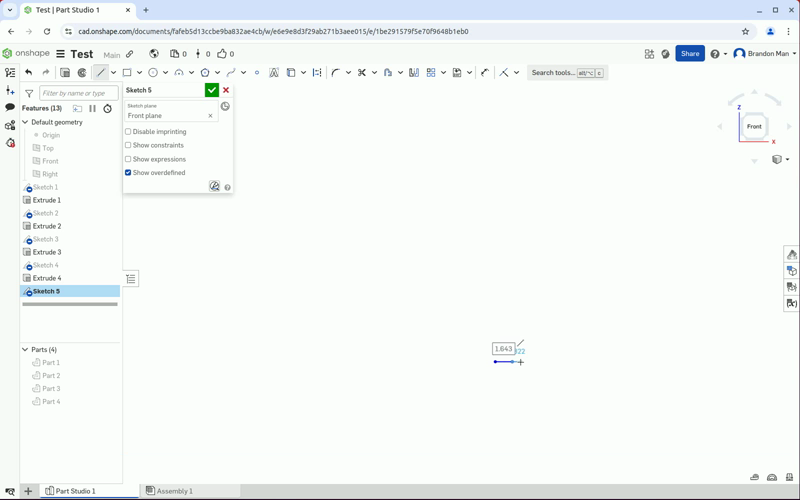
scroll(6)
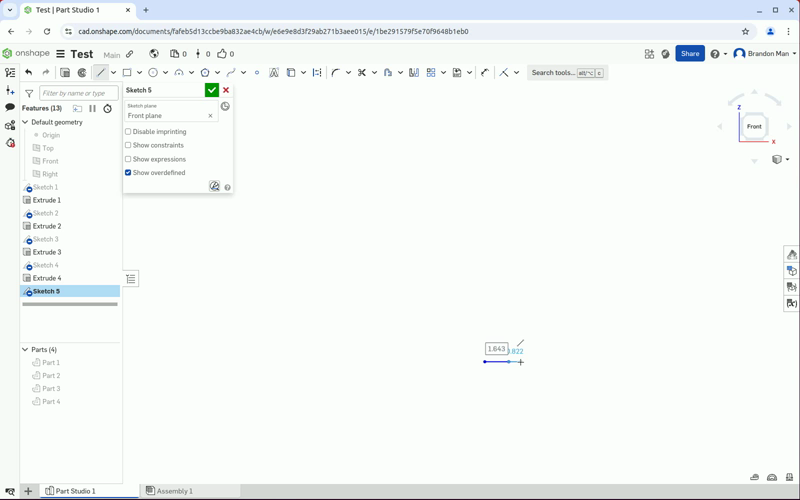
scroll(6)
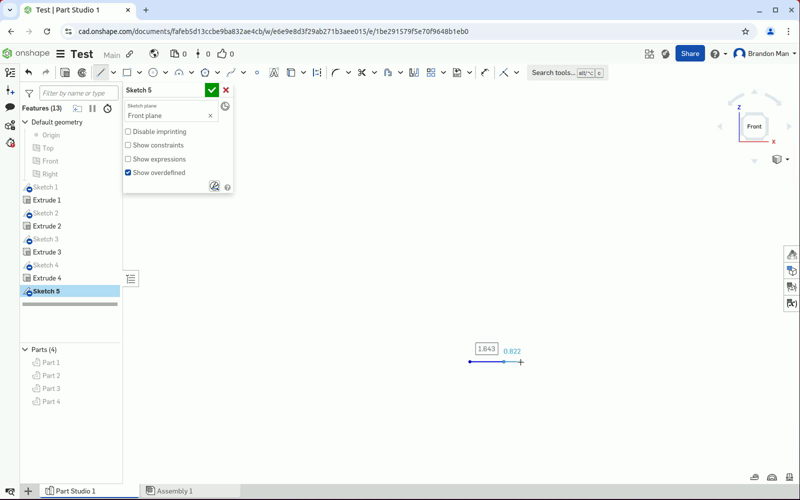
scroll(6)
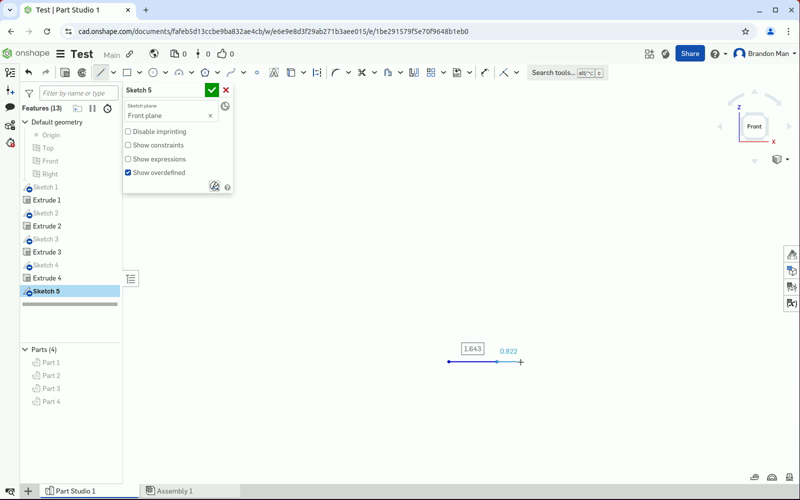
scroll(6)
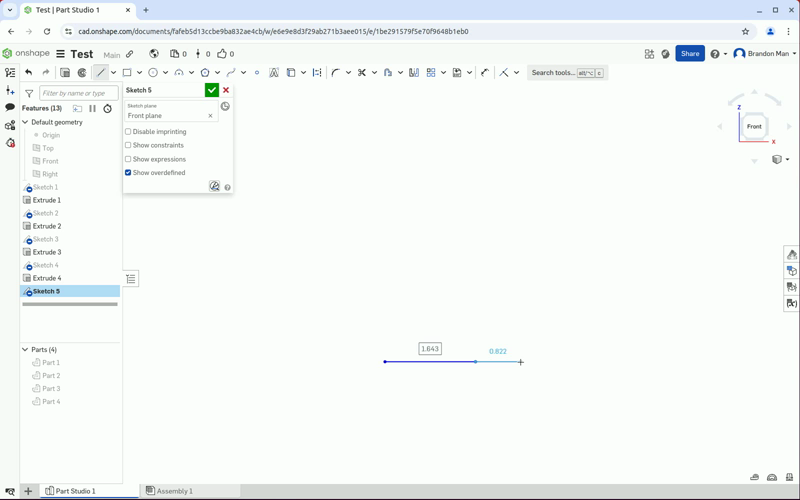
click(520, 361)
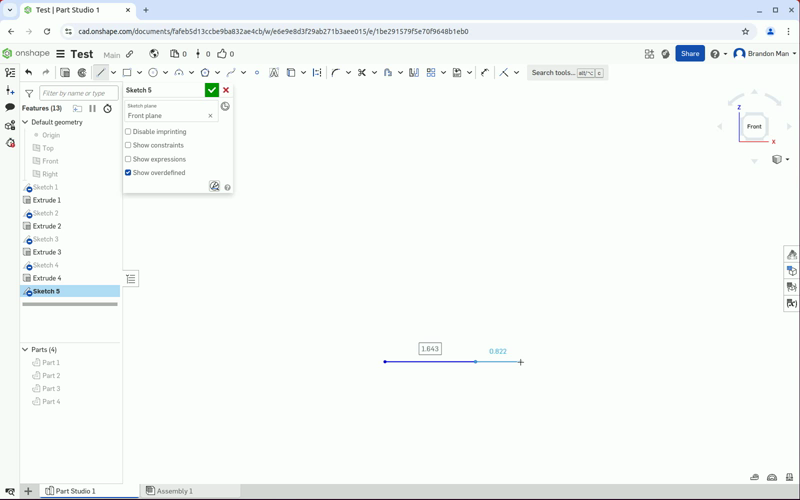
scroll(-6)
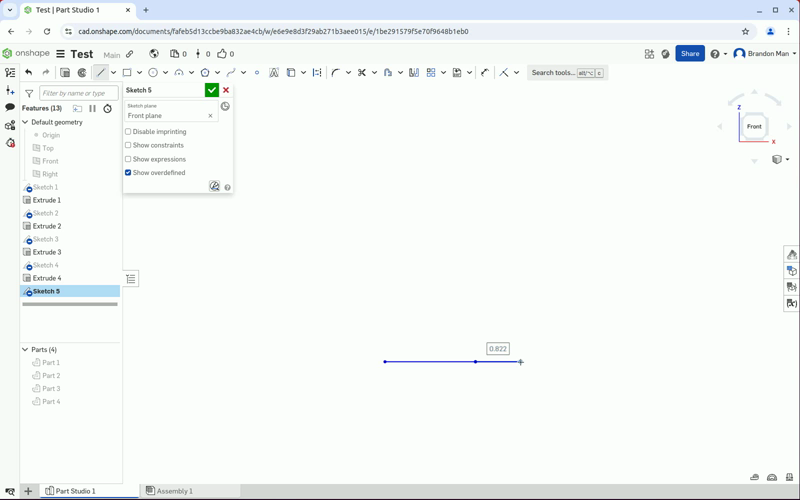
scroll(-6)
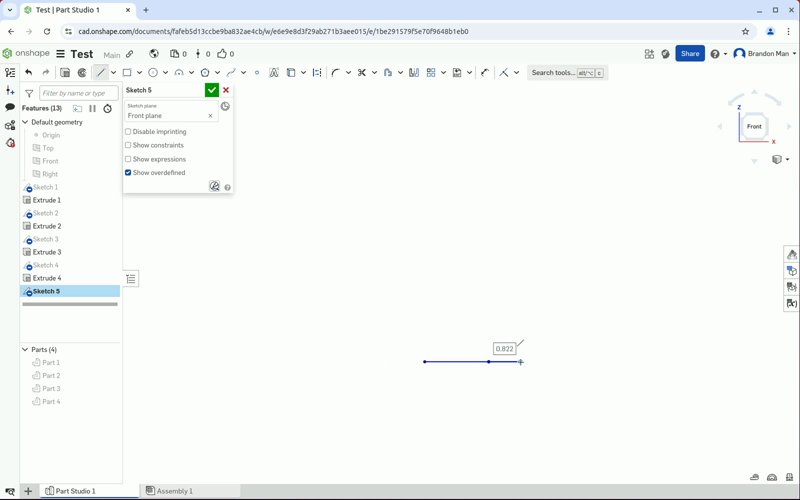
scroll(-6)
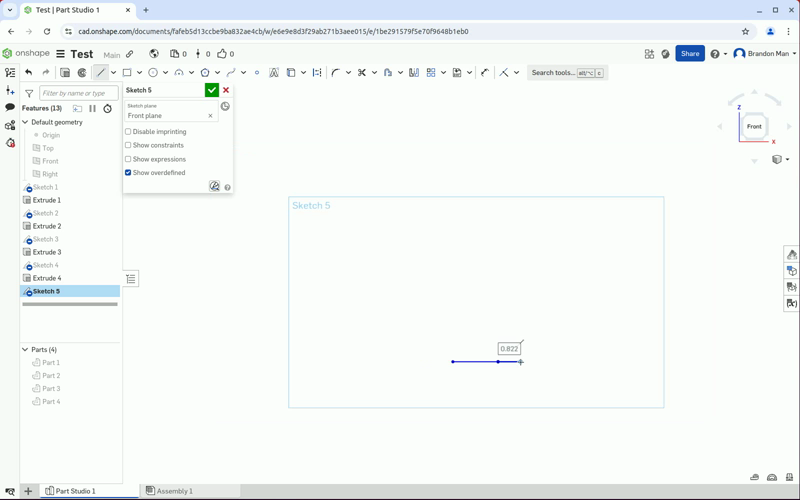
scroll(-6)
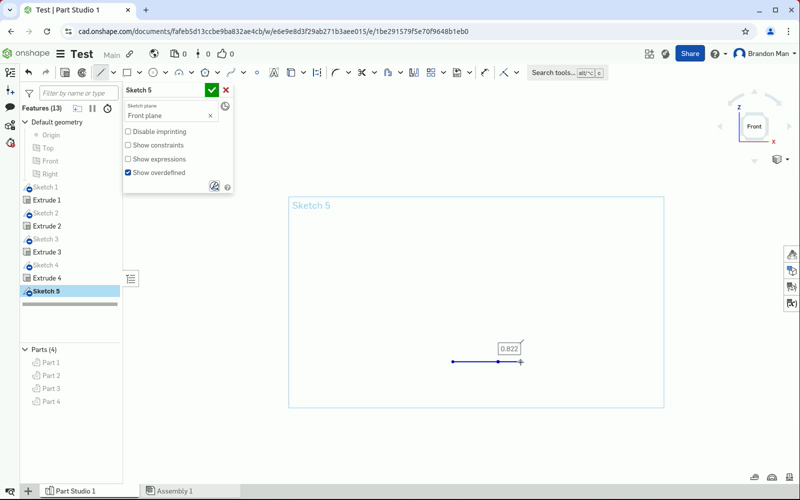
scroll(-6)
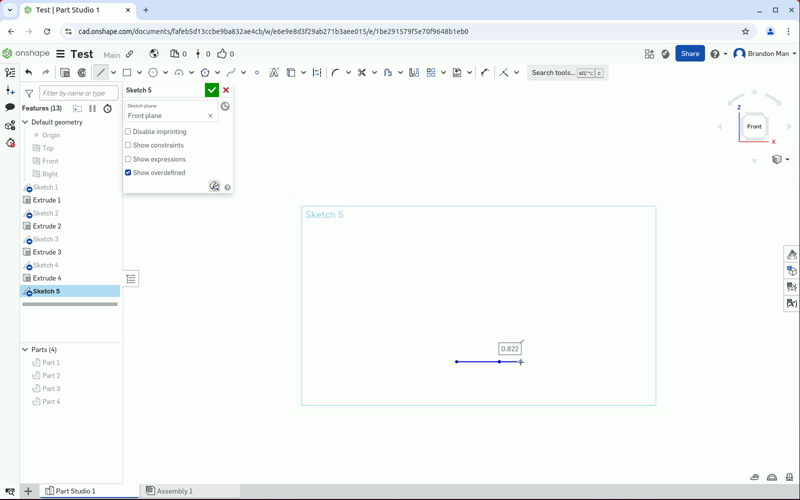
scroll(-6)
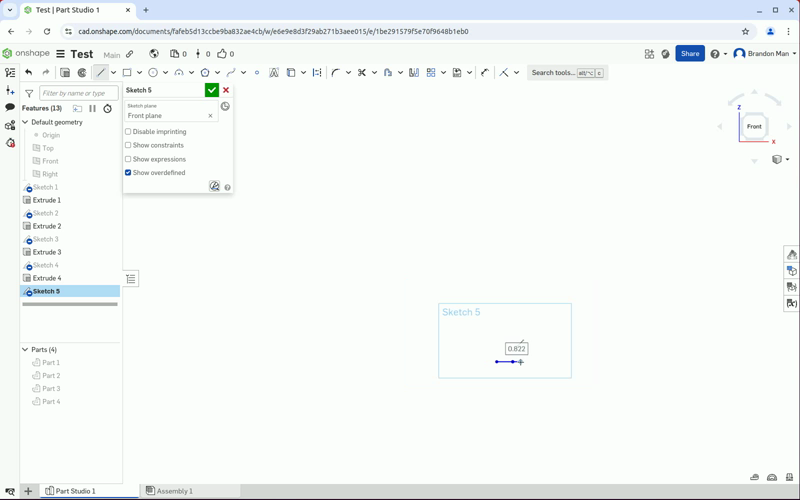
scroll(-6)
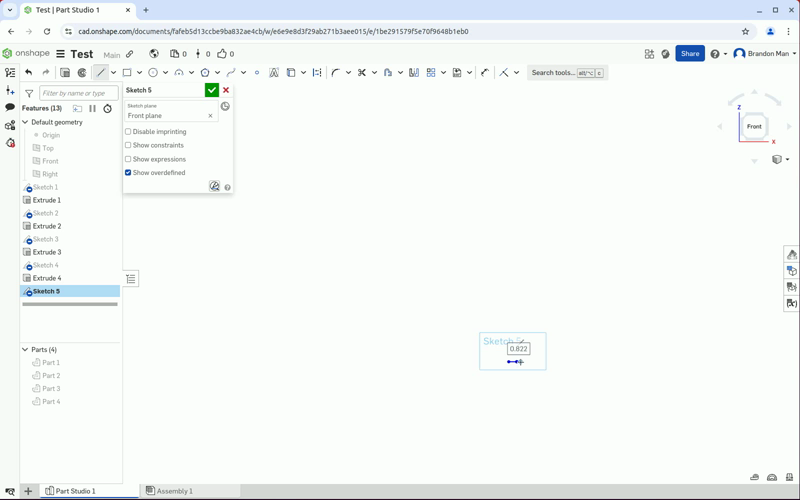
key_up(shift)
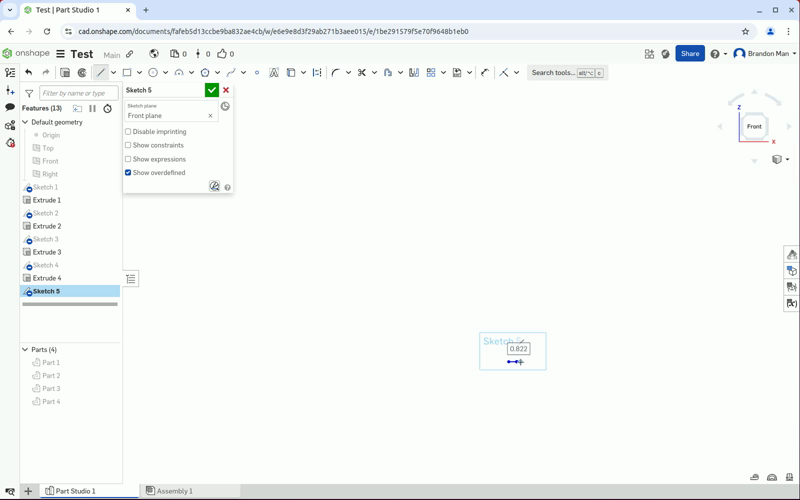
key_down(shift)
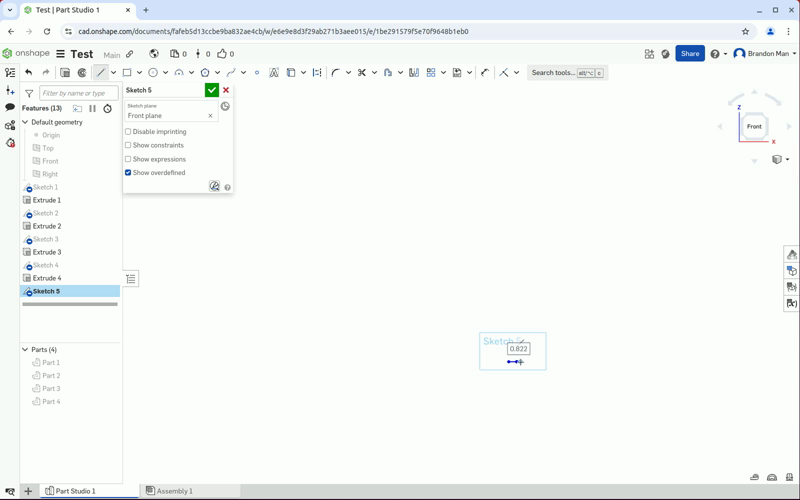
mouse_move(550, 361)
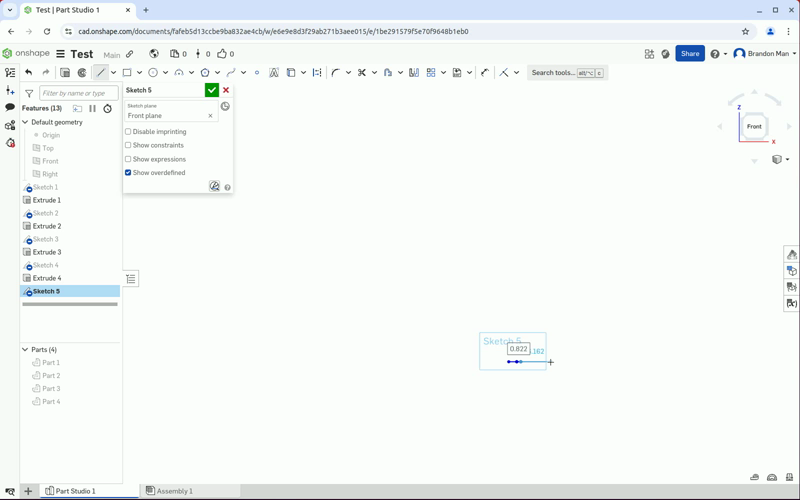
mouse_move(520, 365)
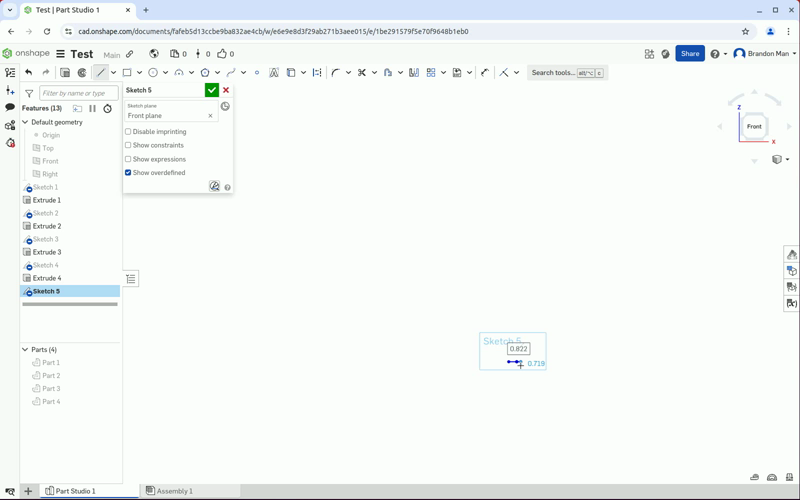
scroll(6)
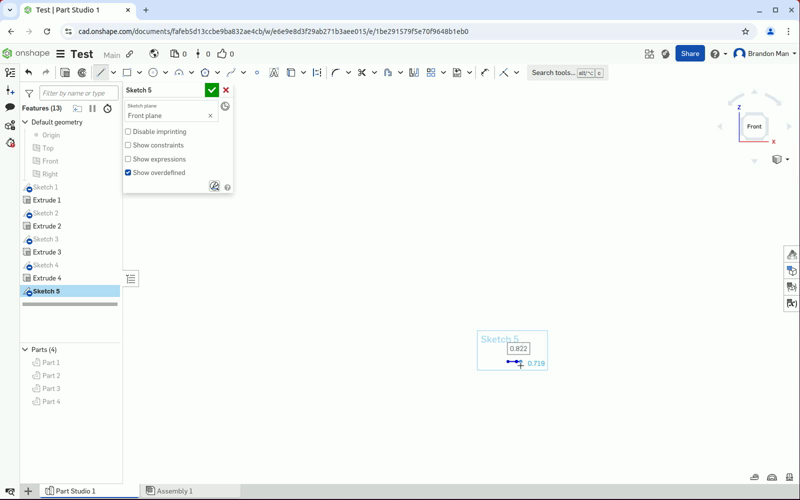
scroll(6)
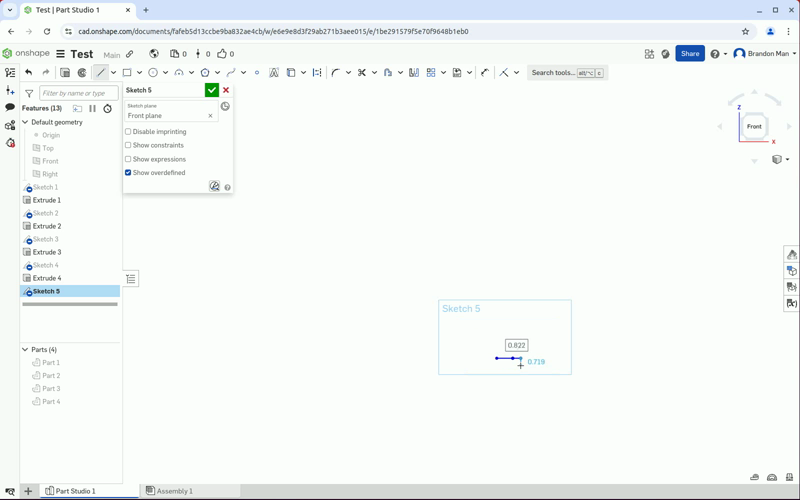
scroll(6)
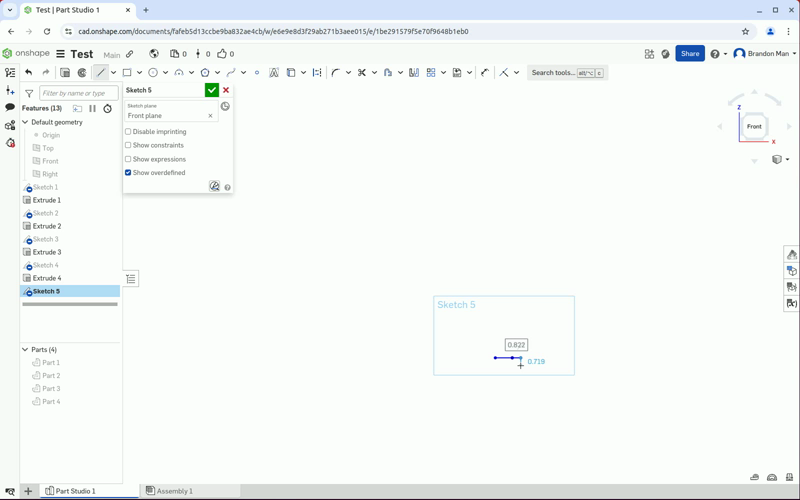
scroll(6)
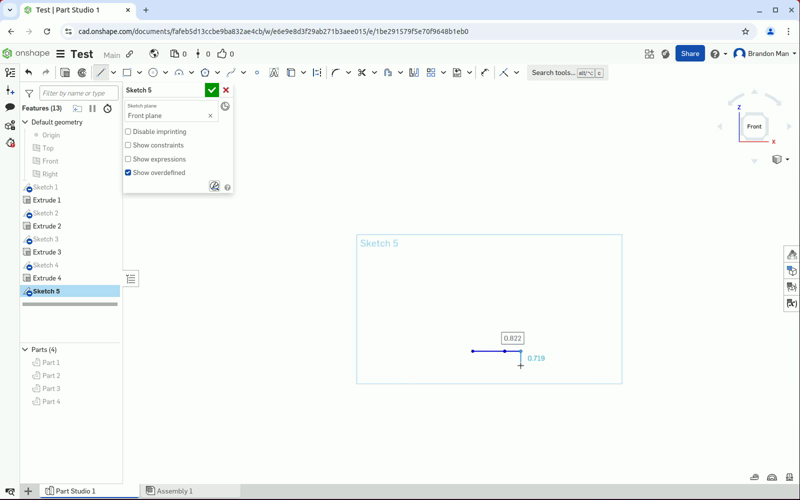
scroll(6)
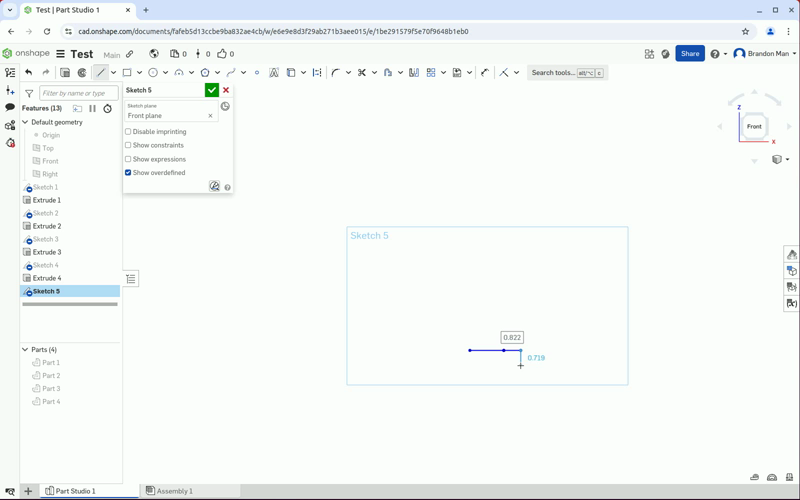
scroll(6)
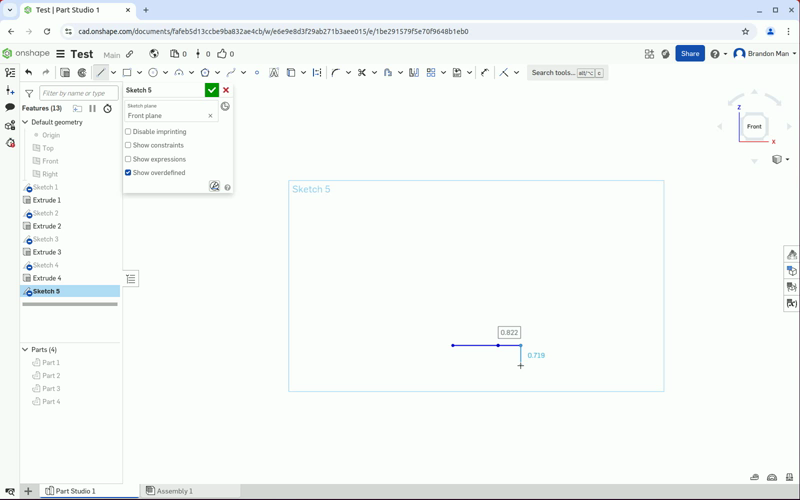
scroll(6)
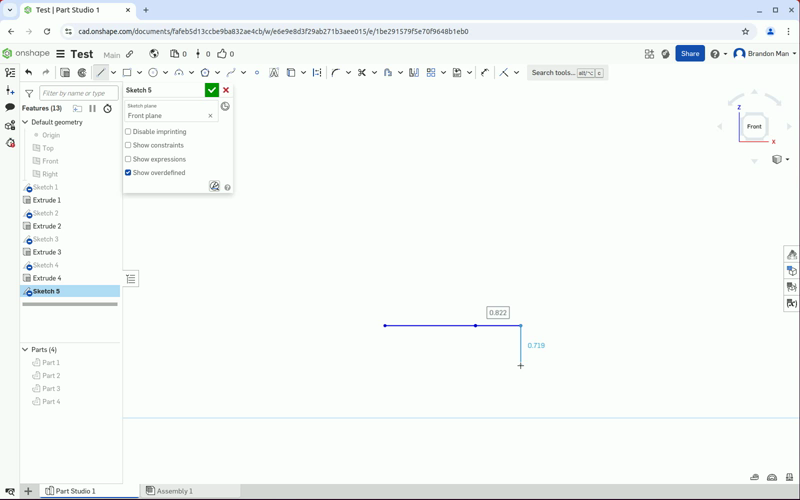
click(520, 365)
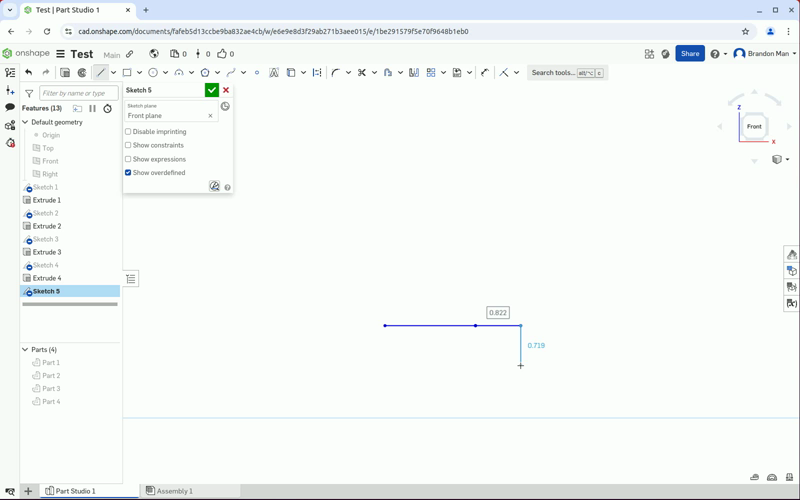
scroll(-6)
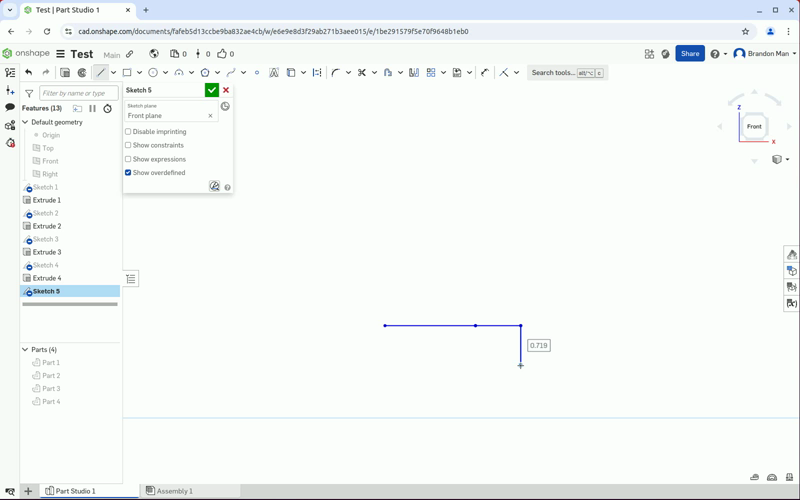
scroll(-6)
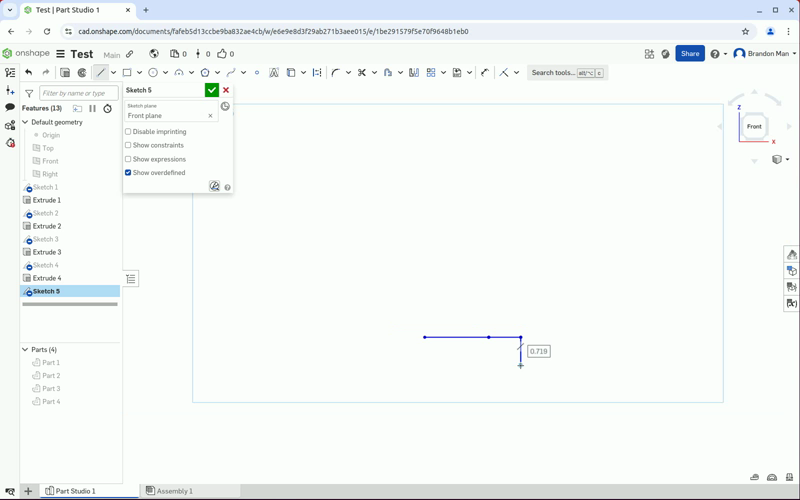
scroll(-6)
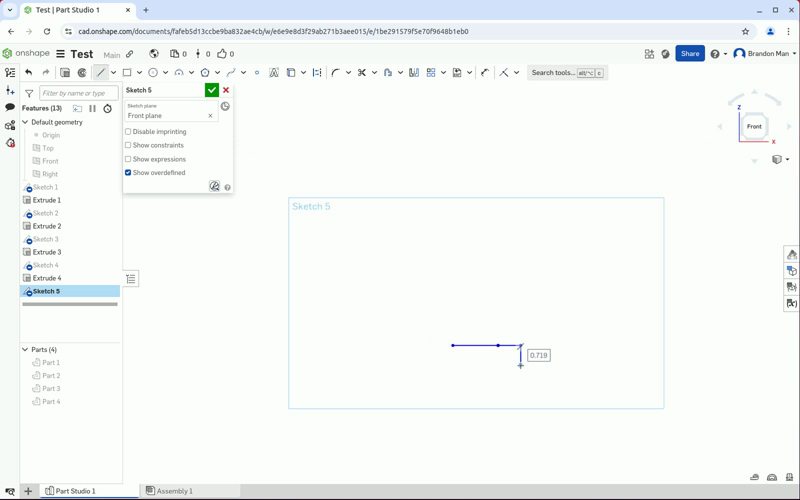
scroll(-6)
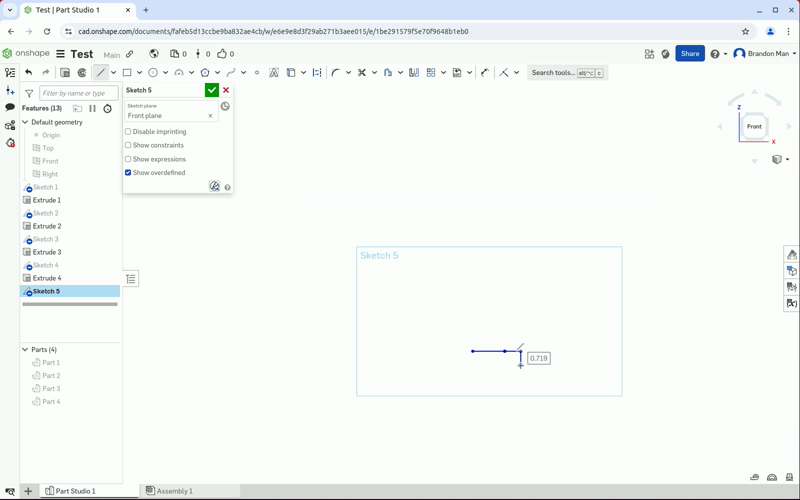
scroll(-6)
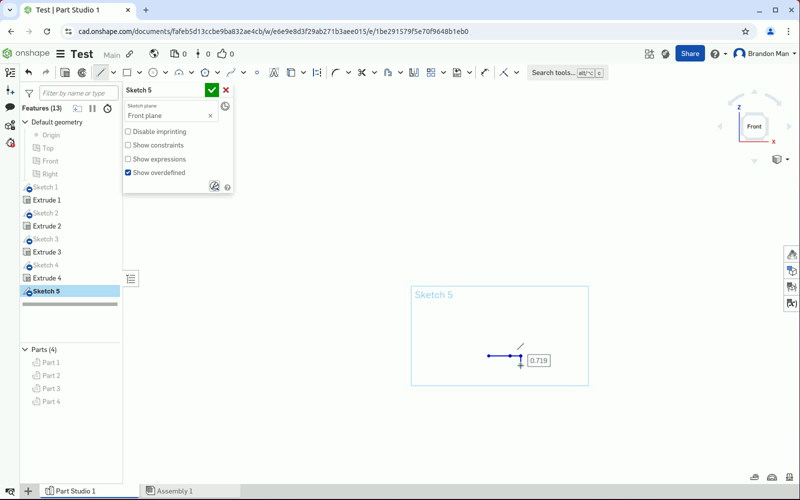
scroll(-6)
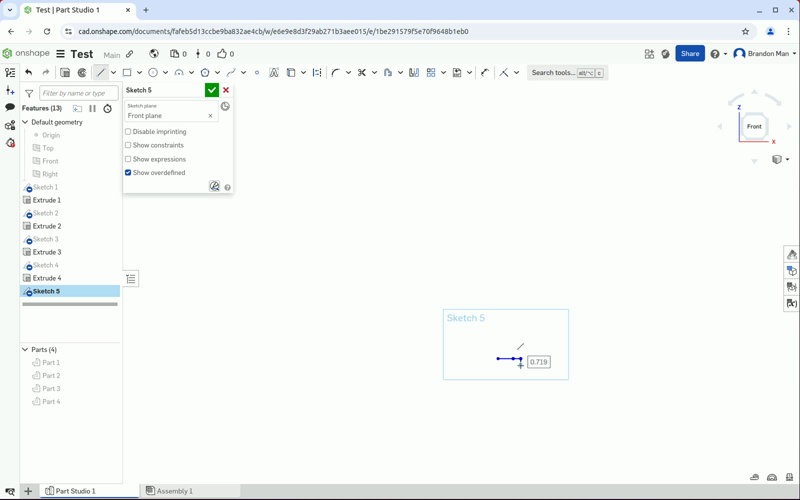
scroll(-6)
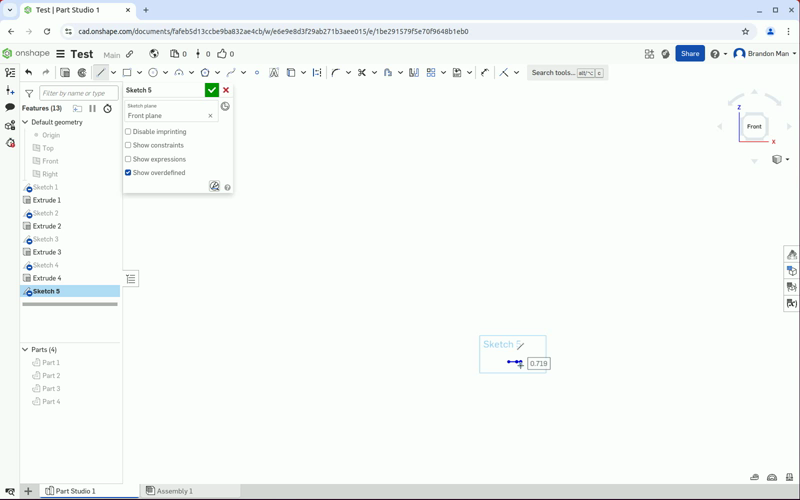
key_up(shift)
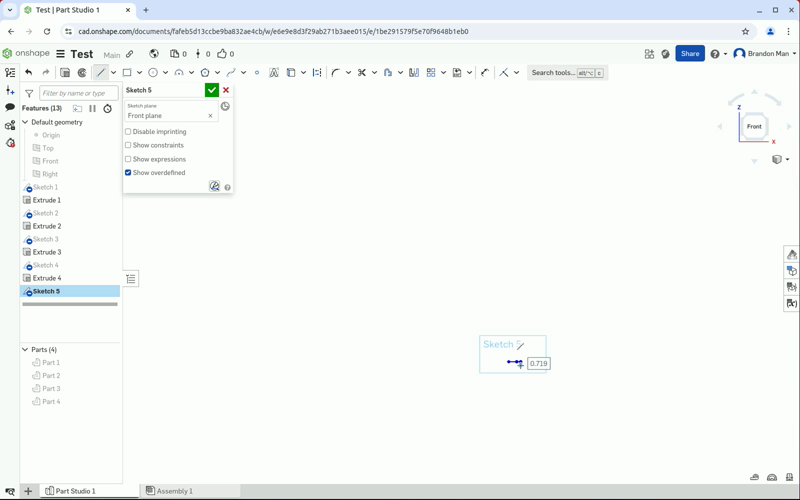
key_down(shift)
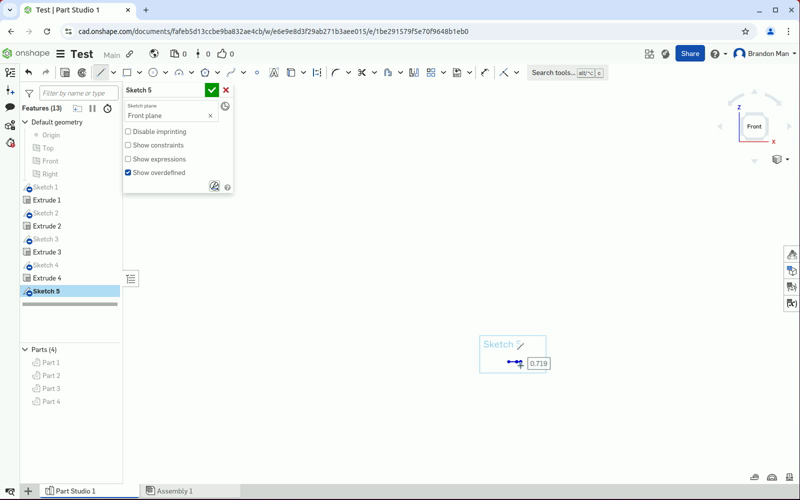
mouse_move(550, 365)
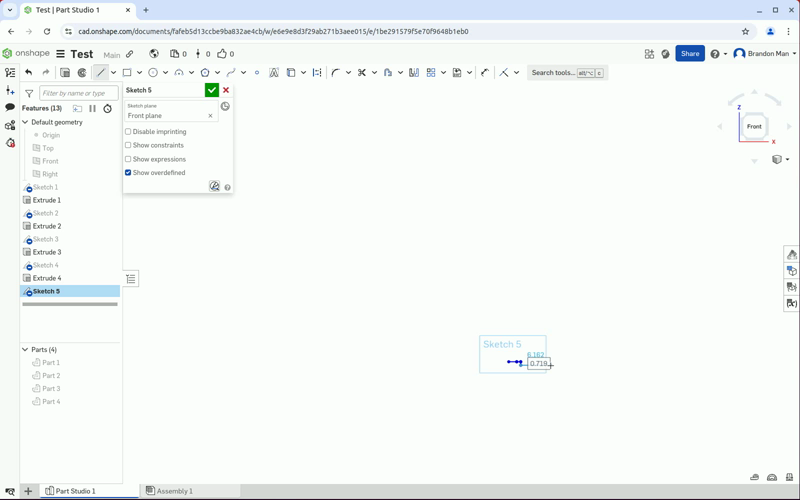
mouse_move(520, 372)
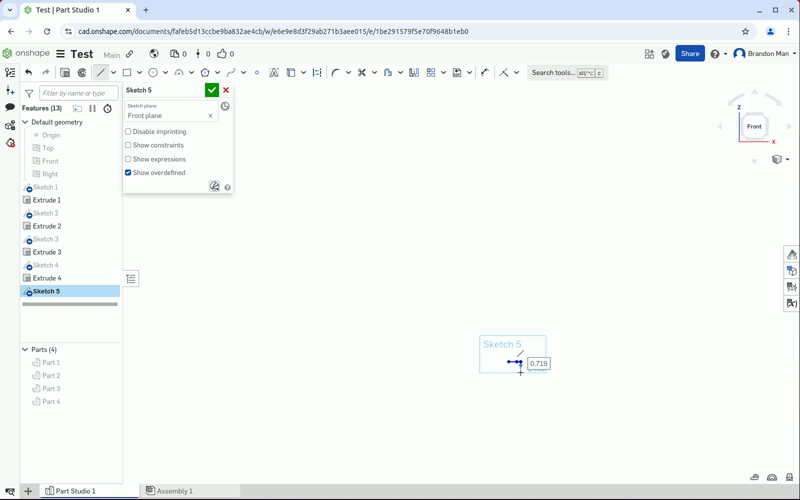
scroll(6)
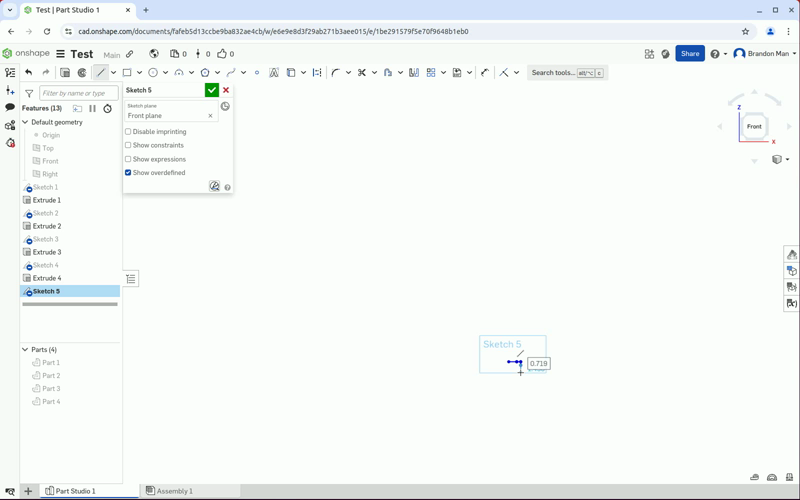
scroll(6)
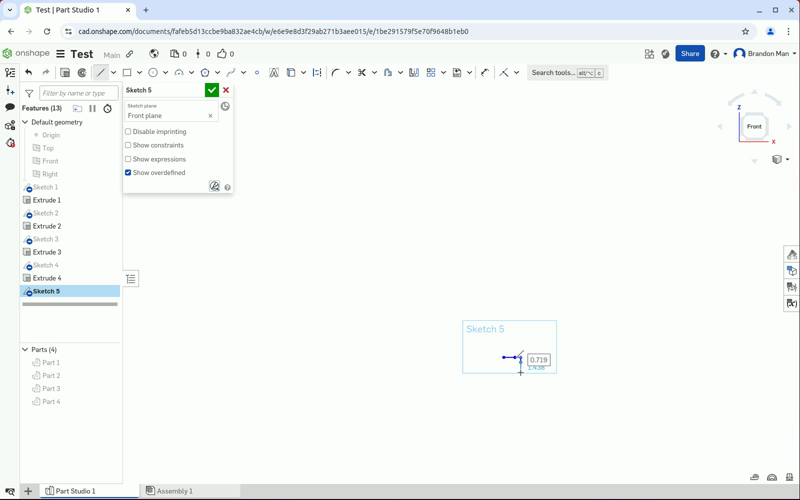
scroll(6)
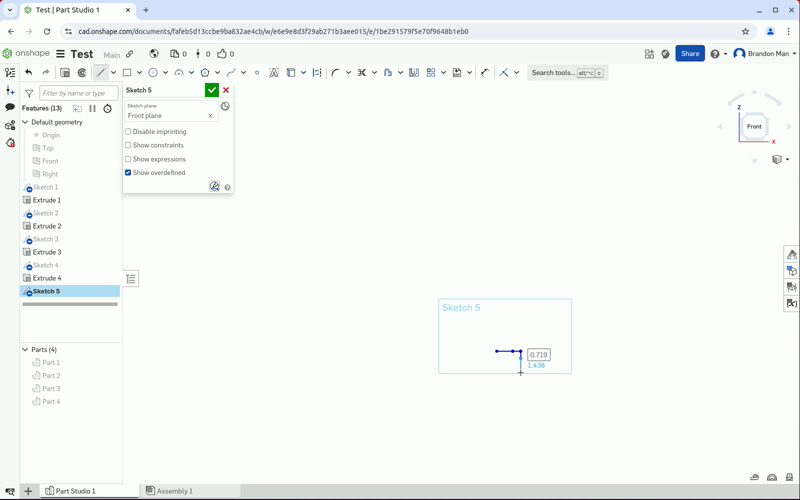
scroll(6)
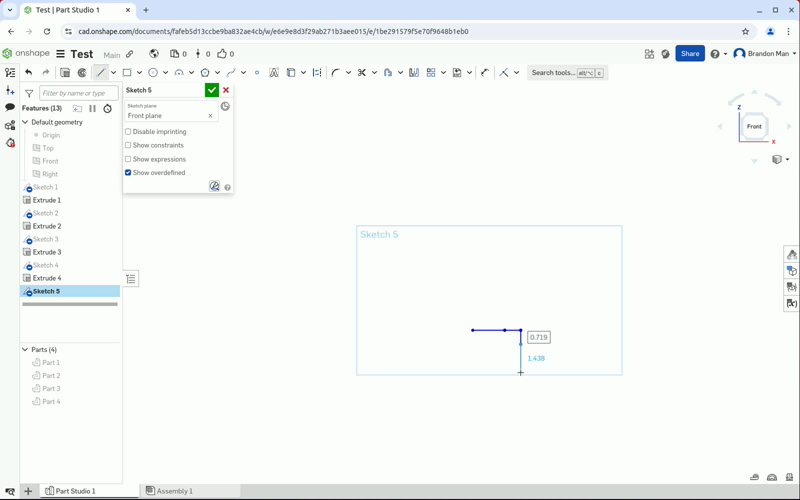
scroll(6)
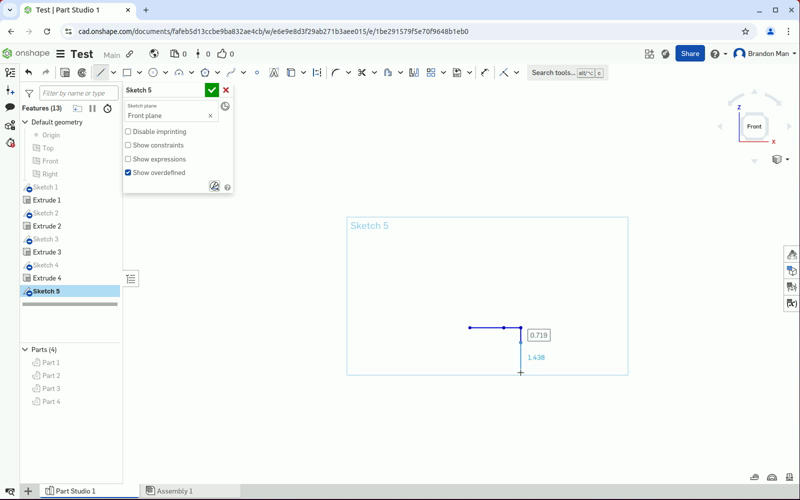
scroll(6)
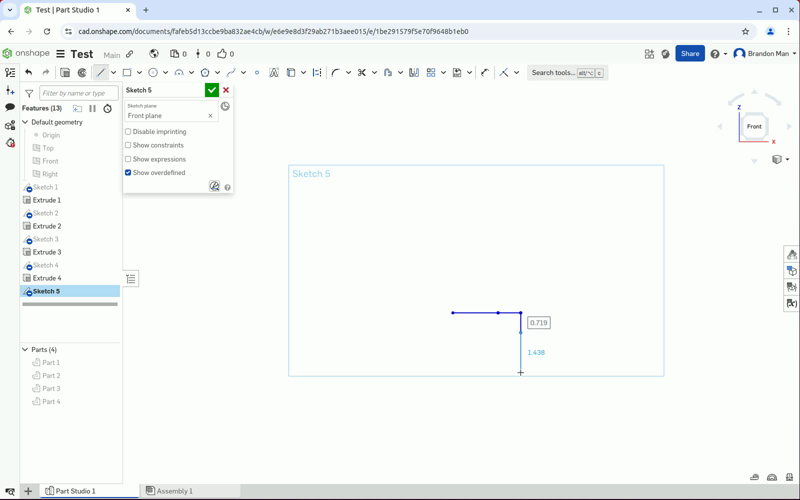
scroll(6)
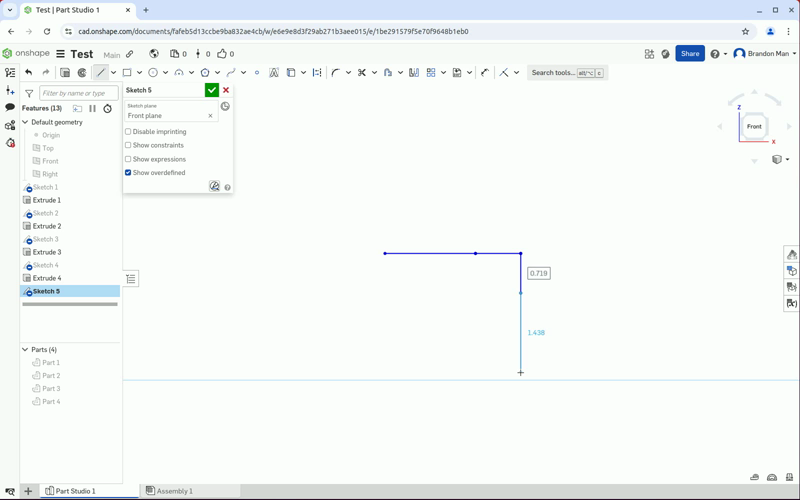
click(520, 372)
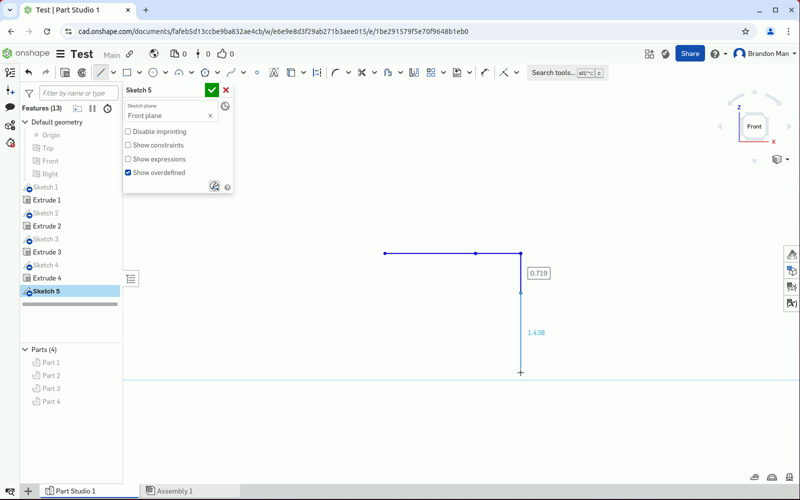
scroll(-6)
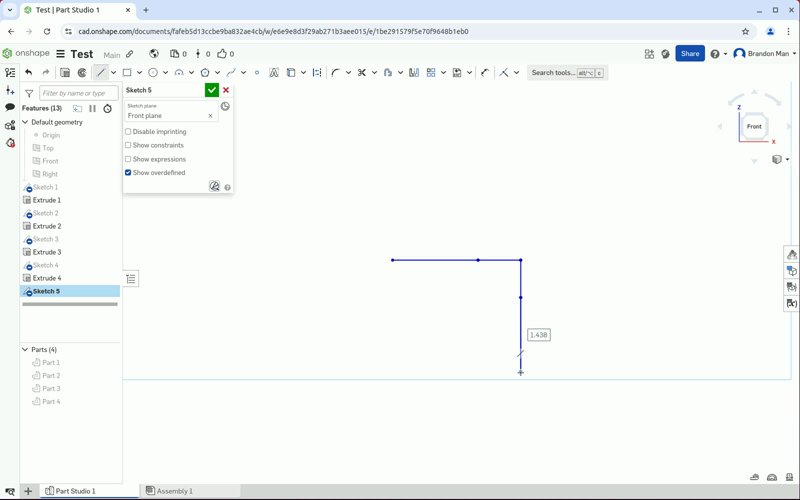
scroll(-6)
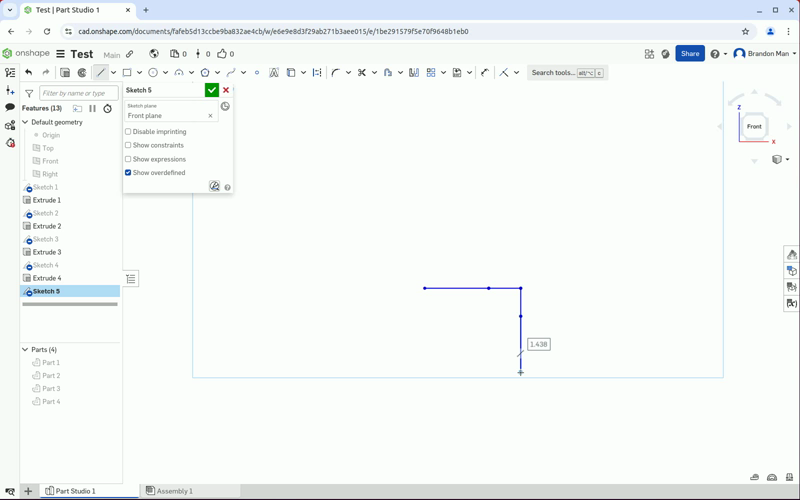
scroll(-6)
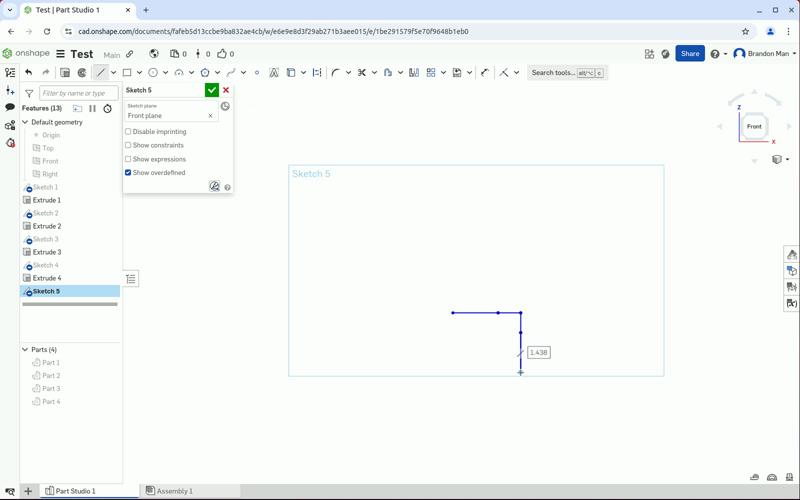
scroll(-6)
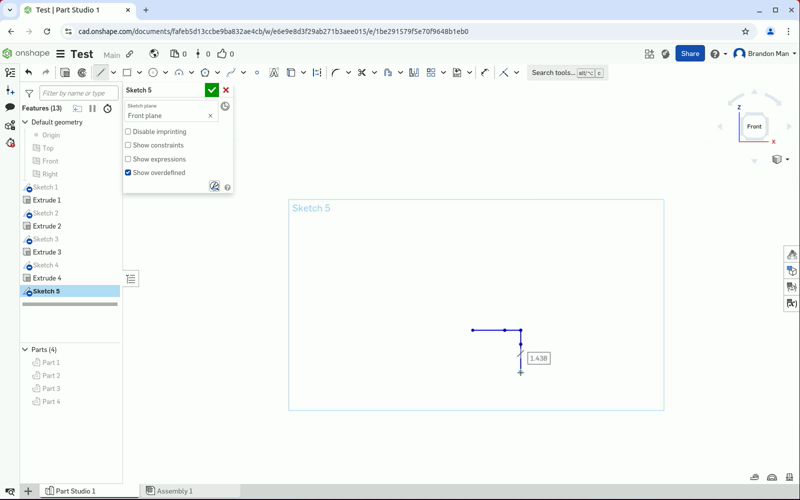
scroll(-6)
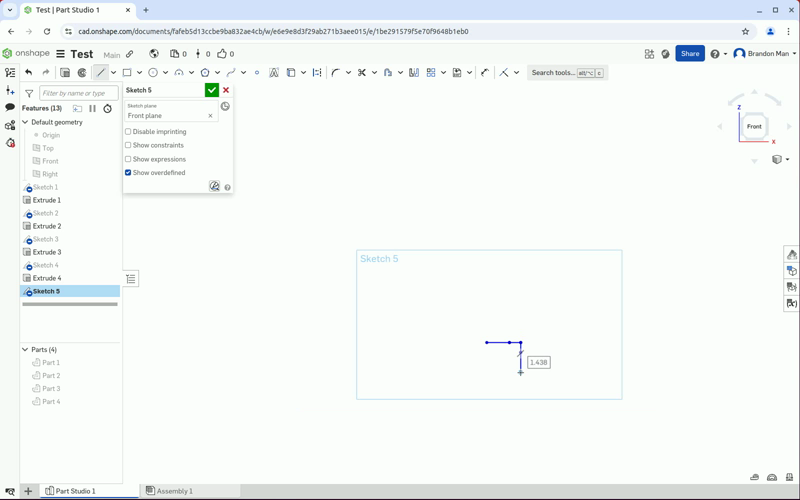
scroll(-6)
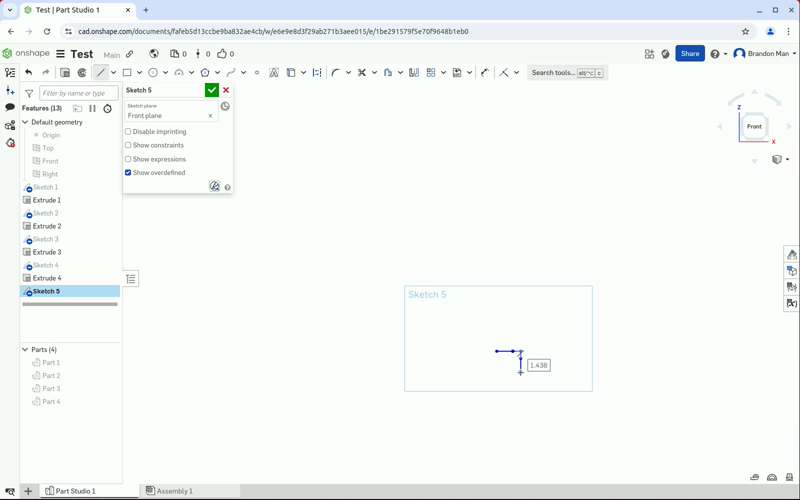
scroll(-6)
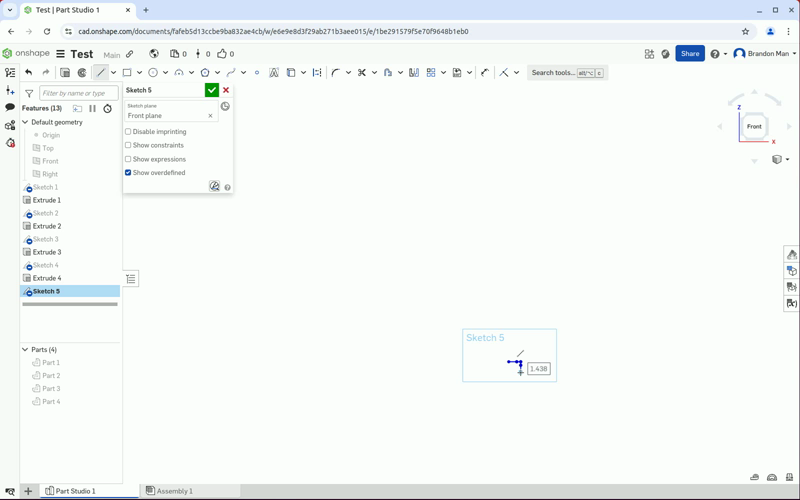
key_up(shift)
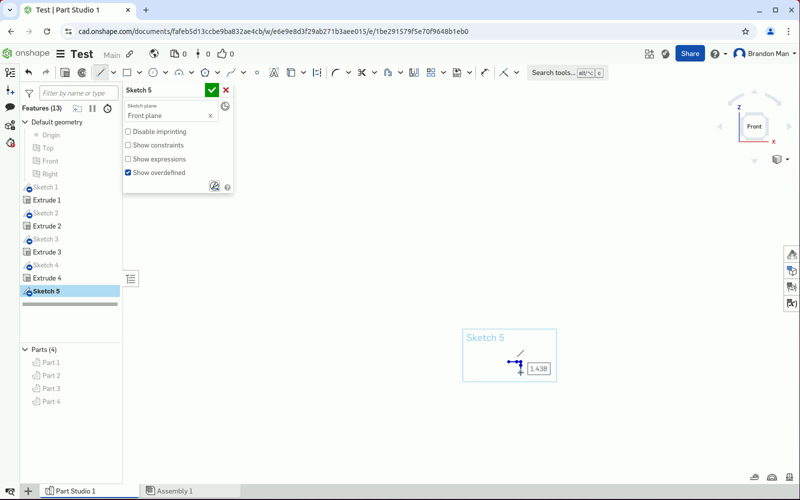
key_down(shift)
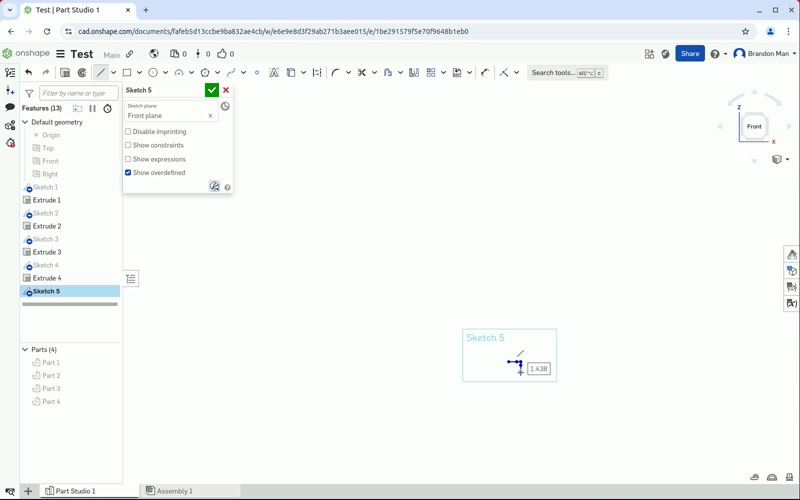
mouse_move(550, 372)
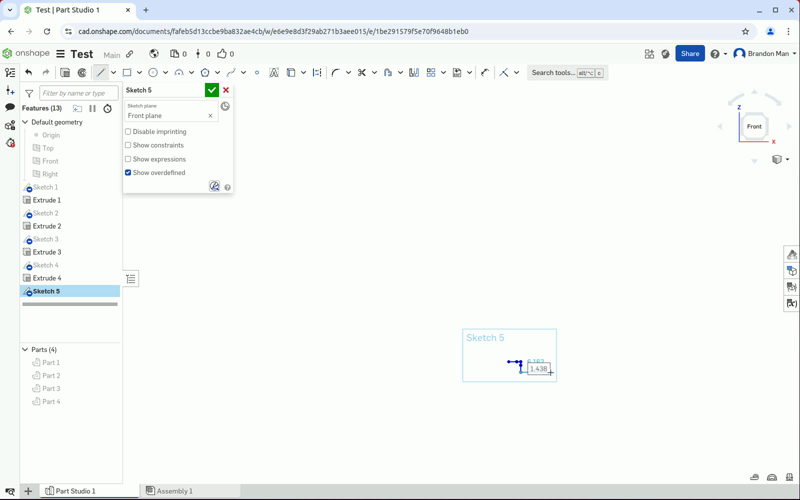
mouse_move(525, 372)
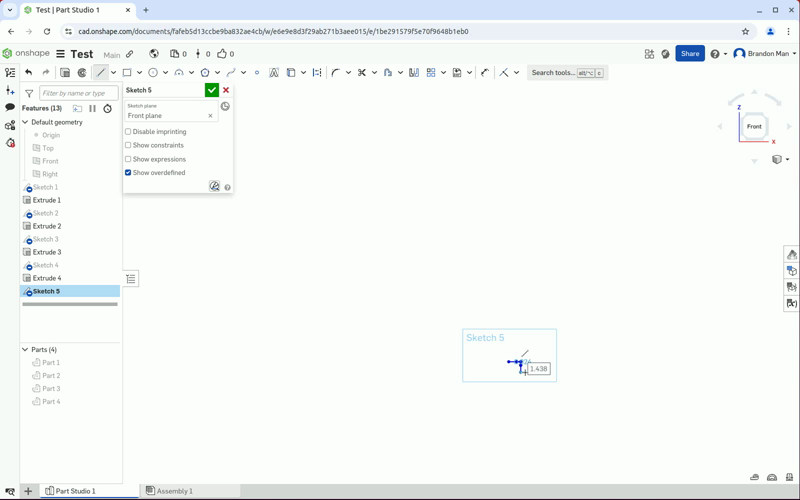
scroll(6)
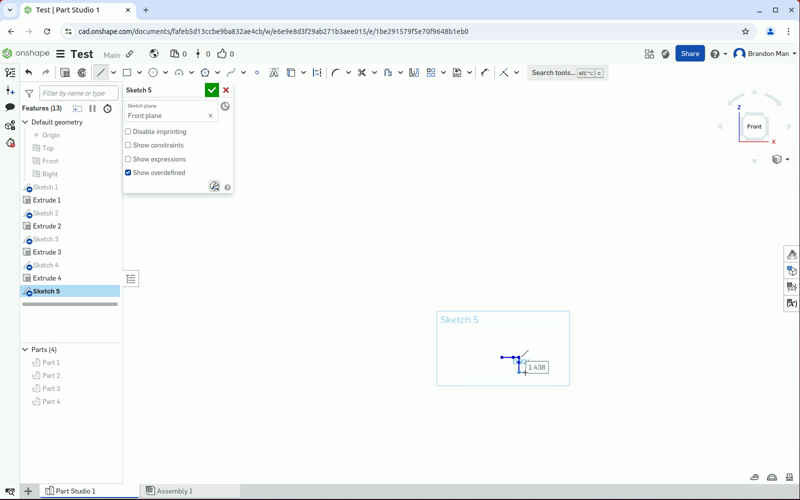
scroll(6)
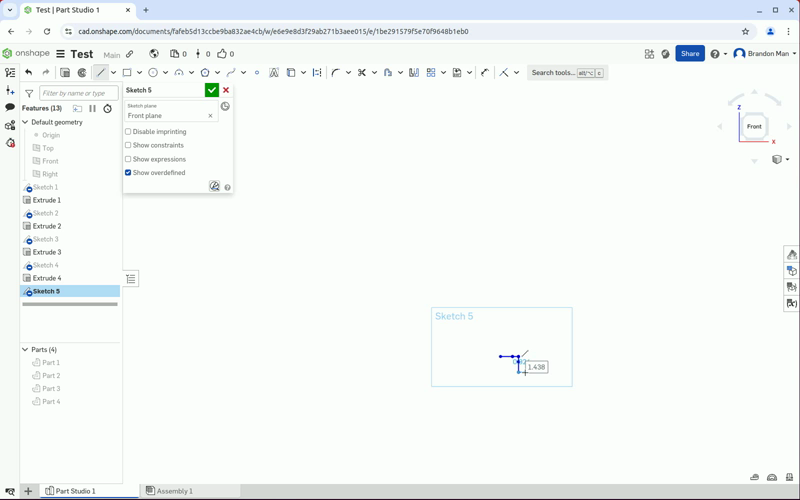
scroll(6)
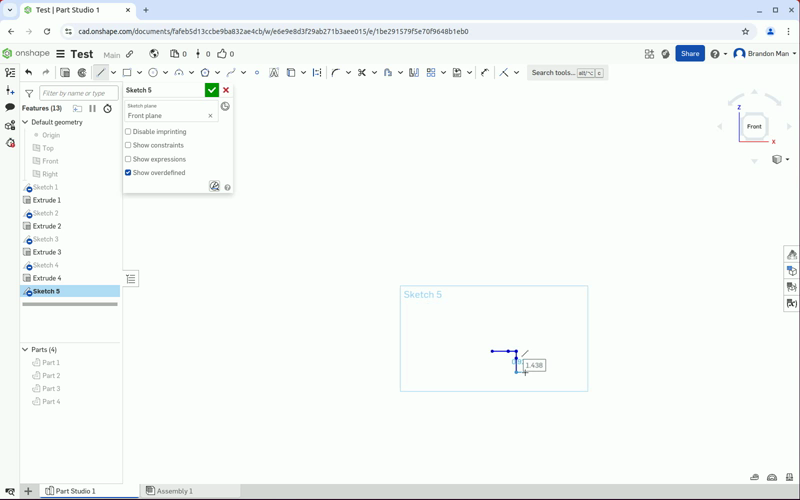
scroll(6)
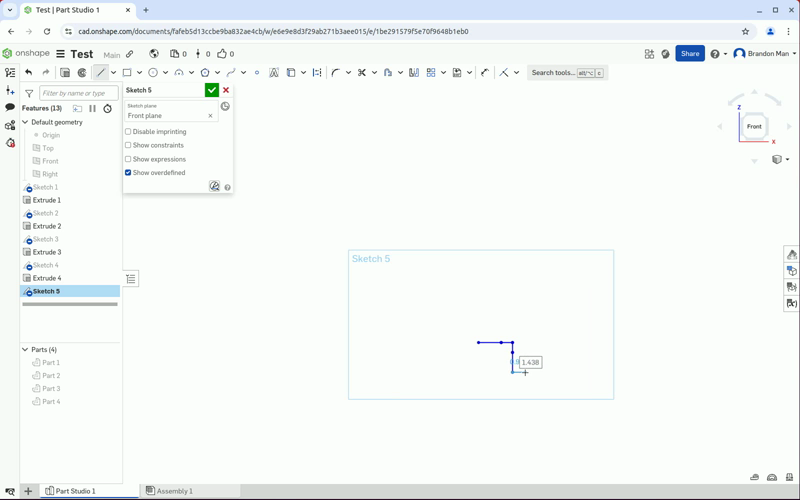
scroll(6)
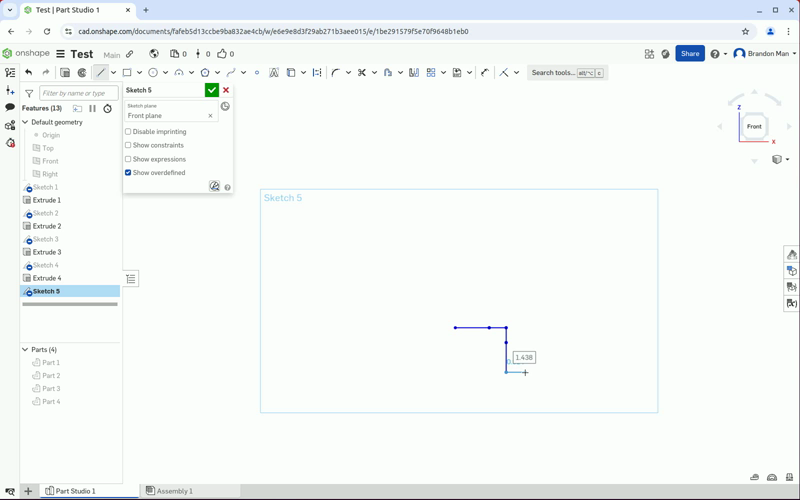
scroll(6)
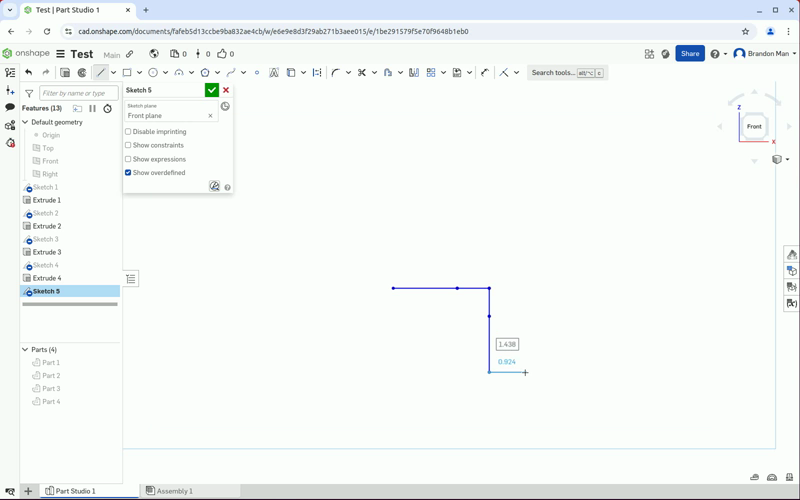
scroll(6)
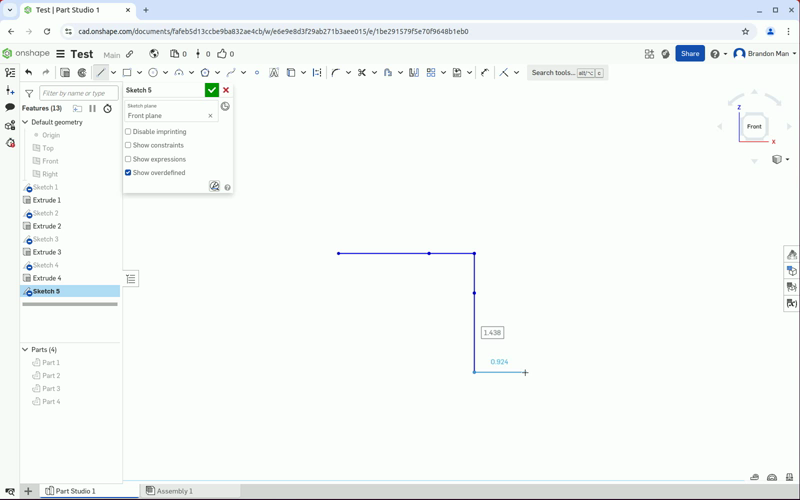
click(525, 372)
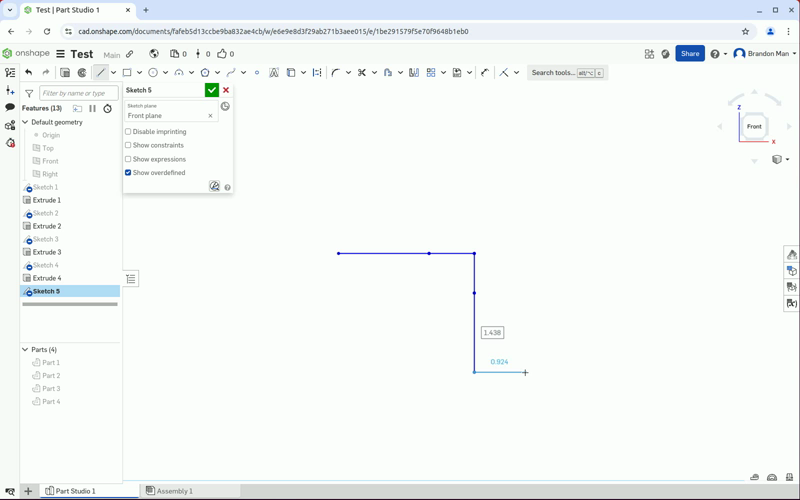
scroll(-6)
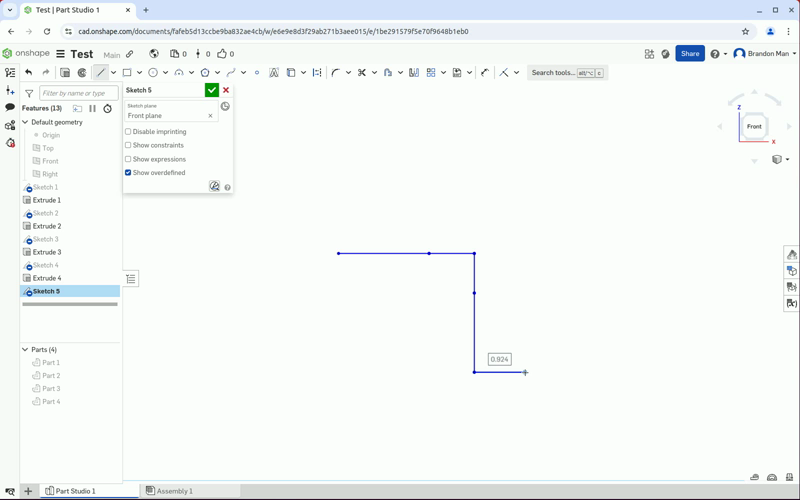
scroll(-6)
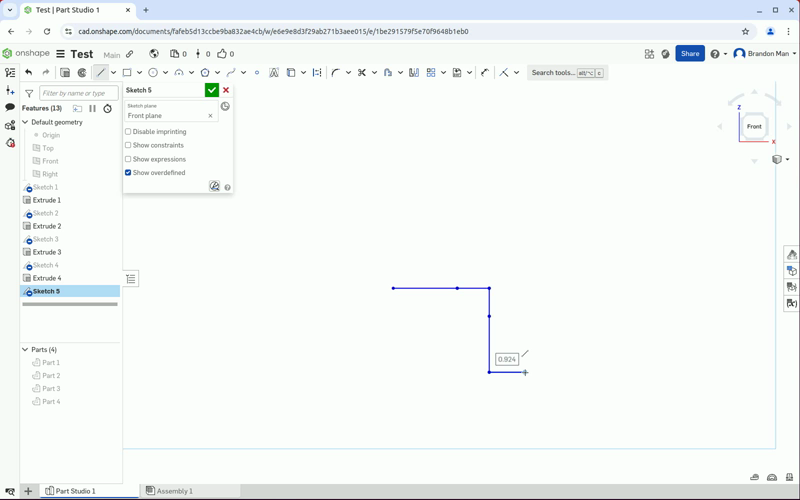
scroll(-6)
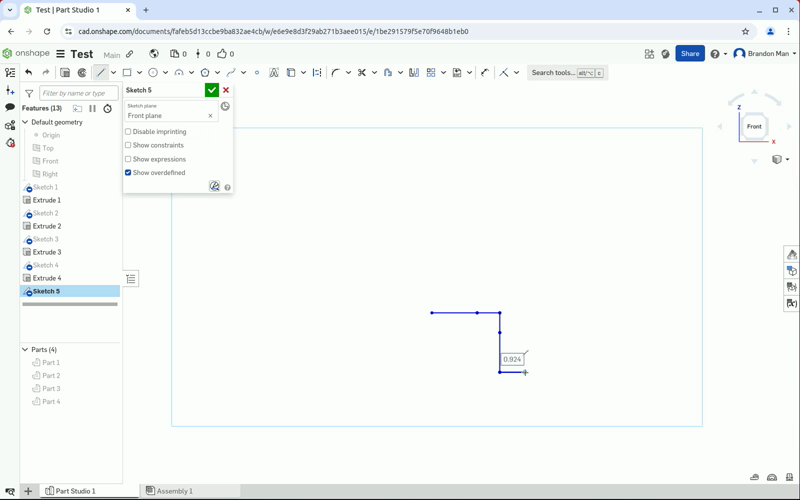
scroll(-6)
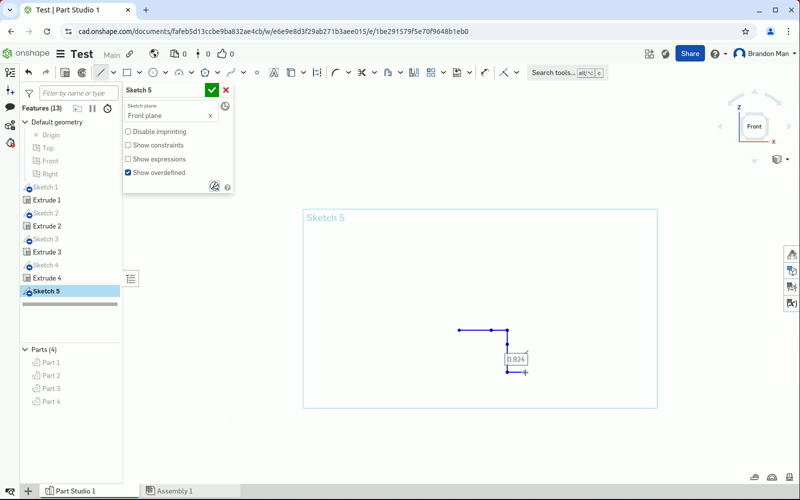
scroll(-6)
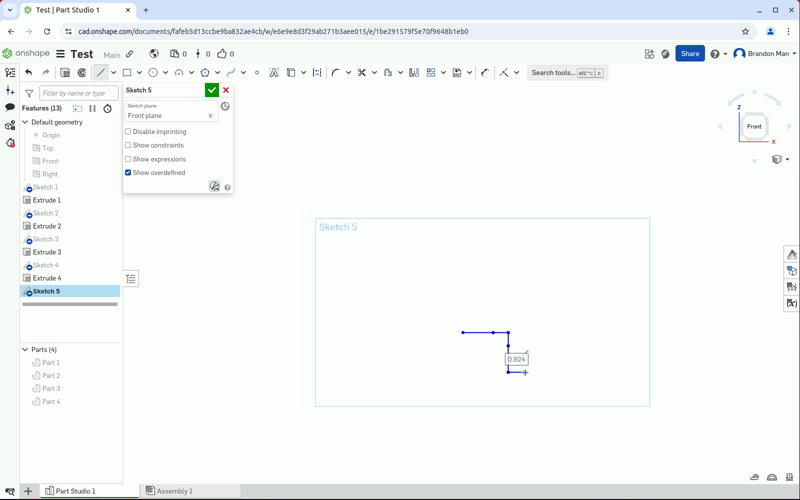
scroll(-6)
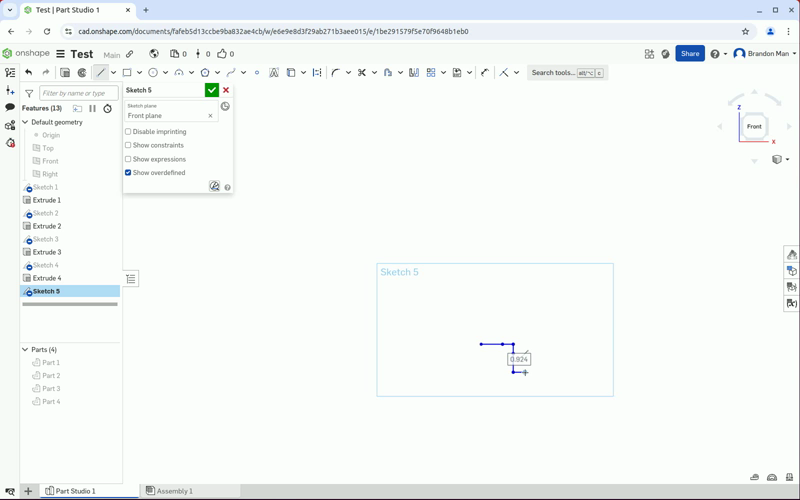
scroll(-6)
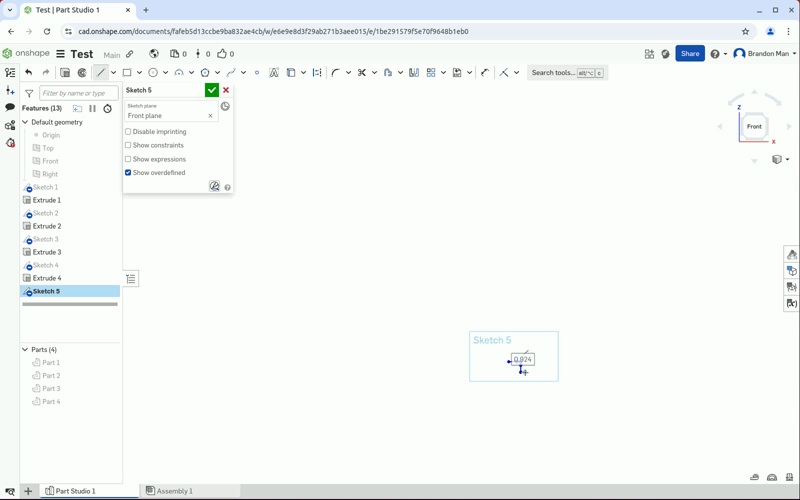
key_up(shift)
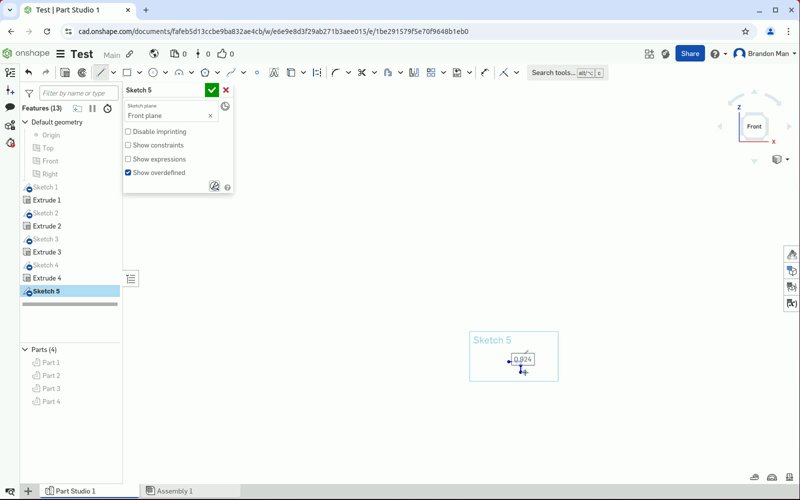
key_down(shift)
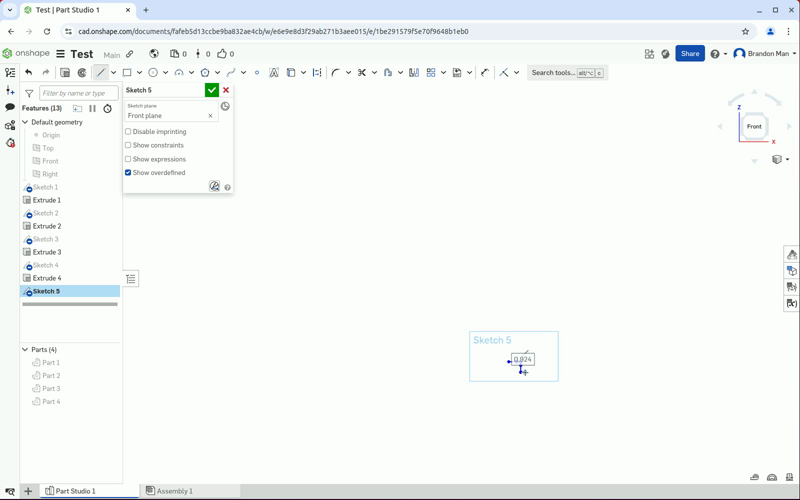
mouse_move(555, 372)
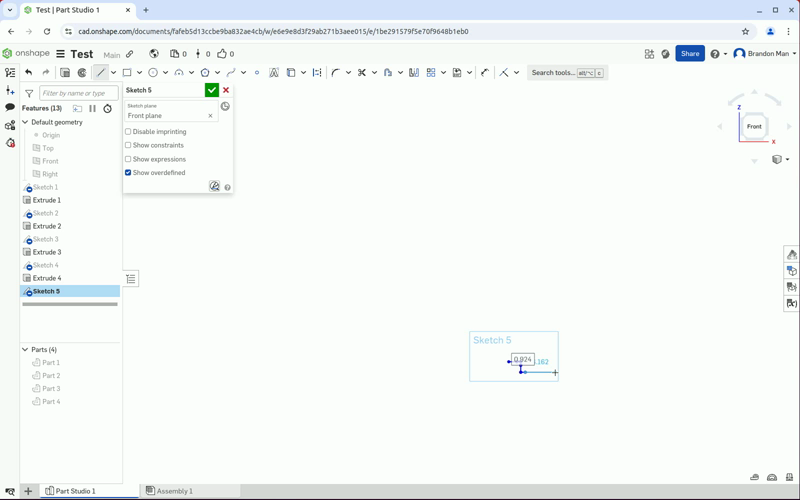
mouse_move(525, 356)
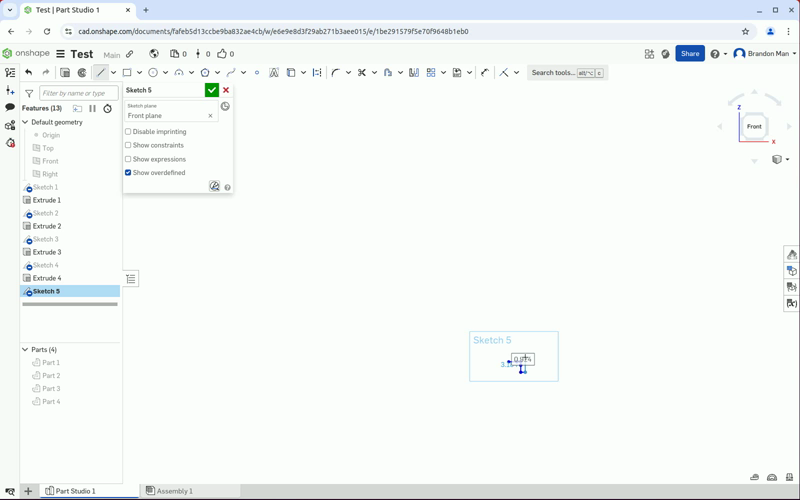
click(525, 356)
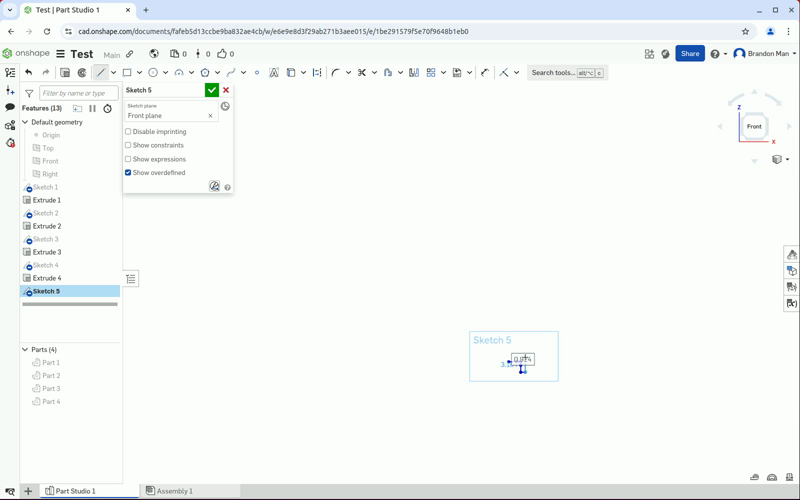
key_up(shift)
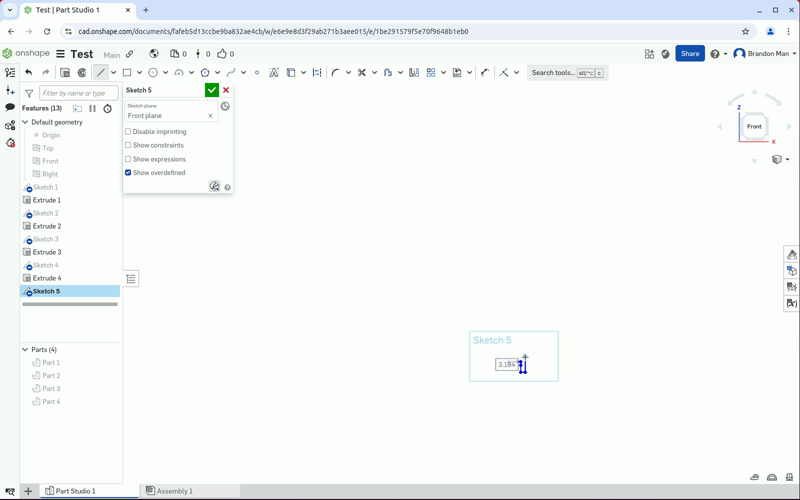
key_down(shift)
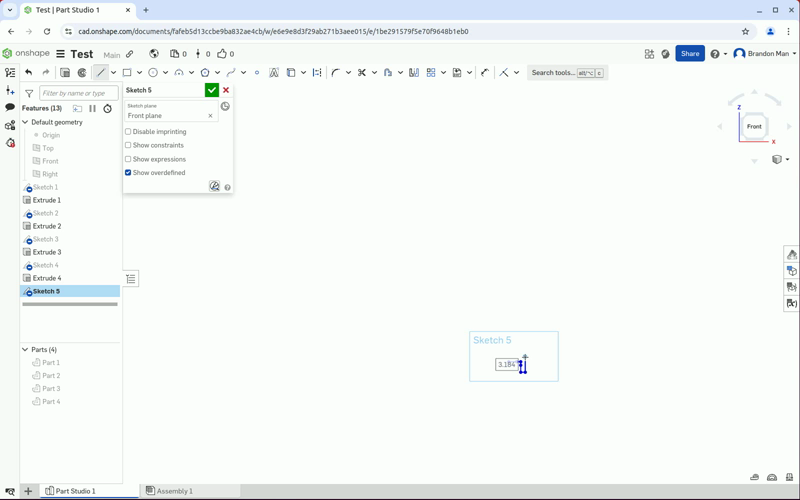
mouse_move(555, 356)
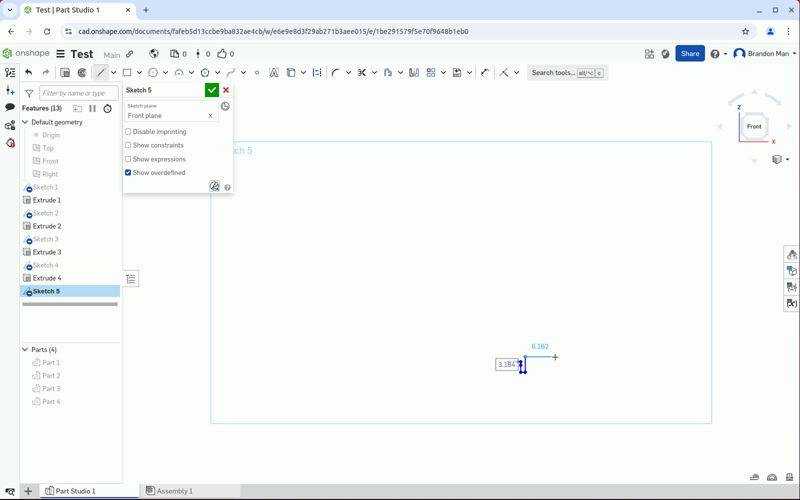
mouse_move(508, 356)
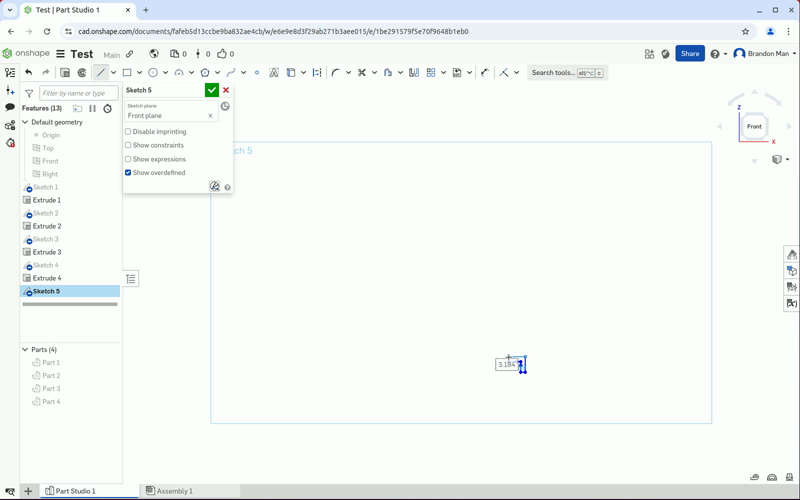
click(508, 356)
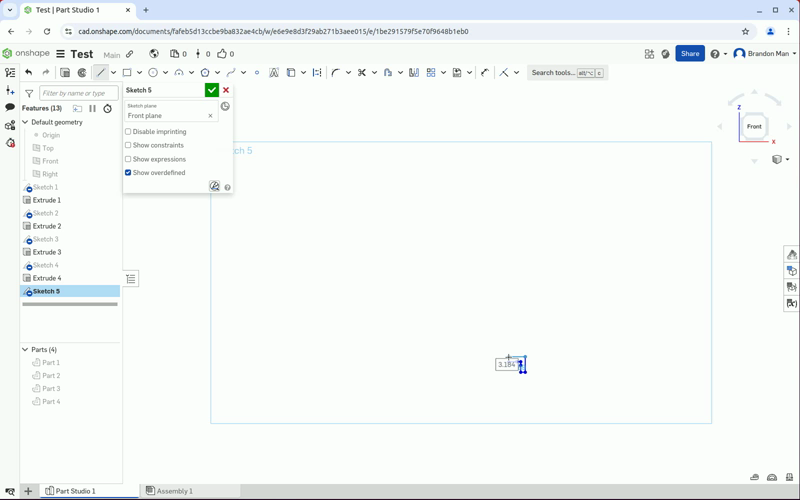
key_up(shift)
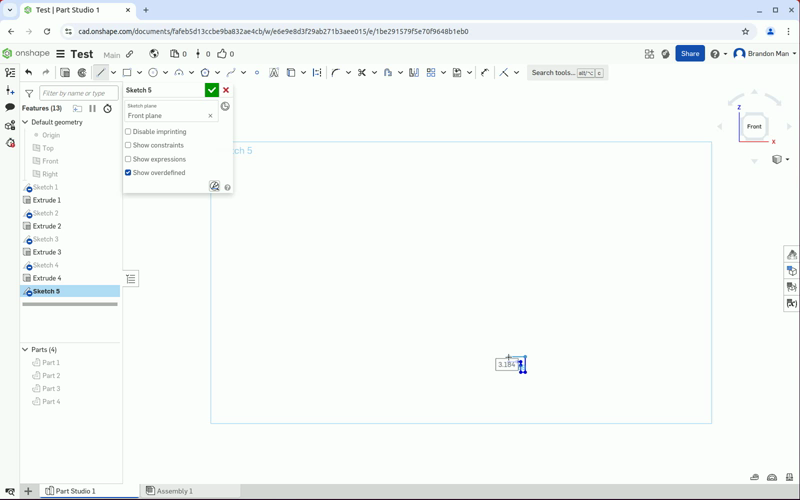
mouse_move(538, 356)
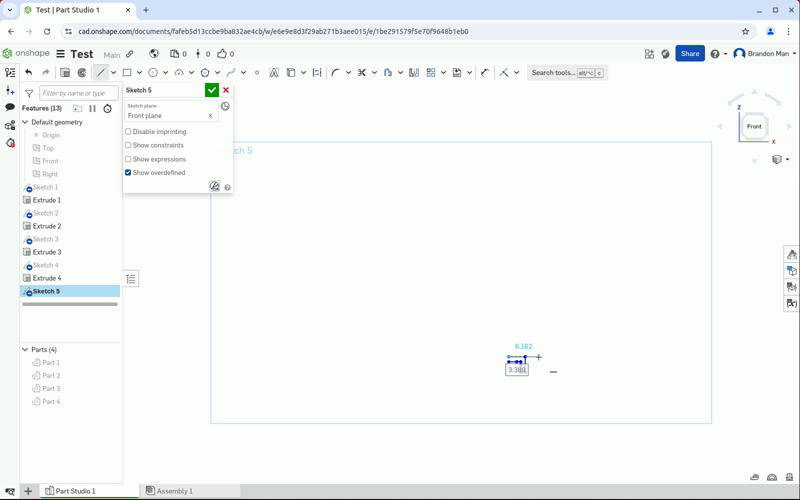
key_down(shift)
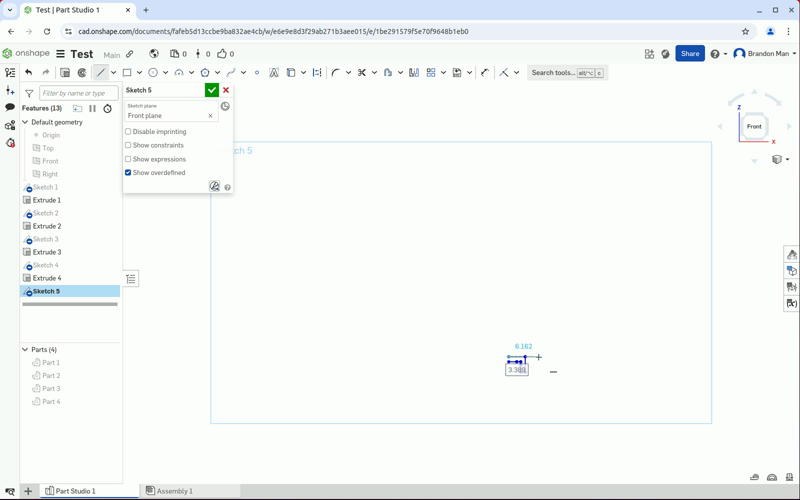
mouse_move(508, 361)
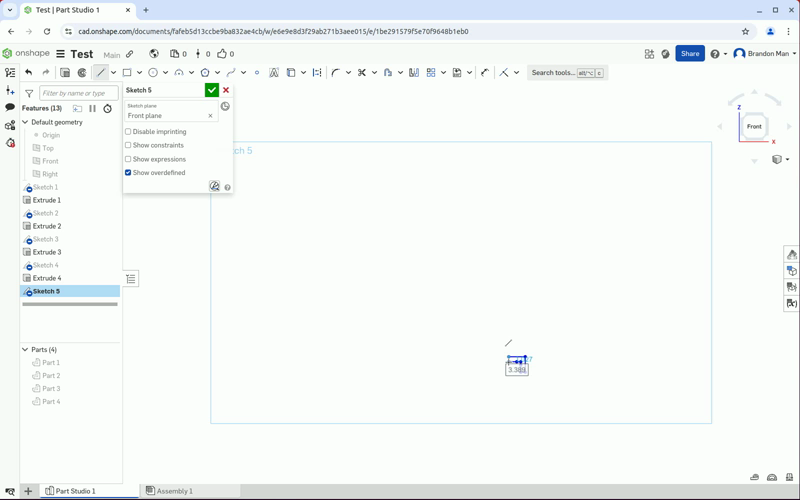
scroll(6)
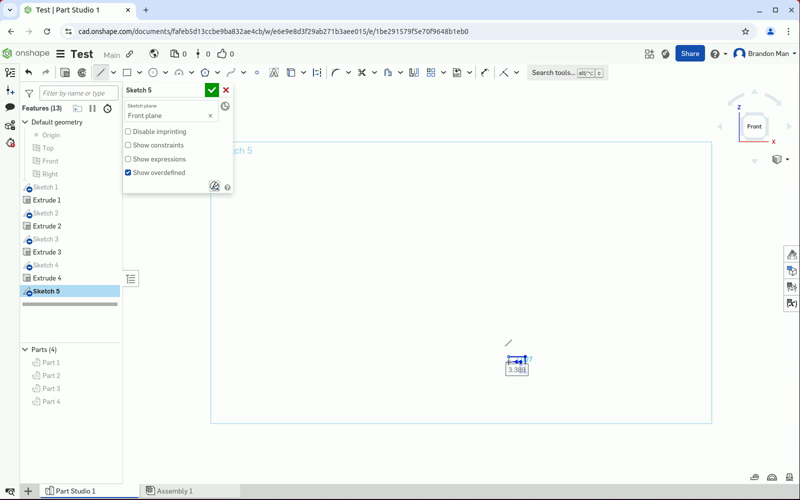
scroll(6)
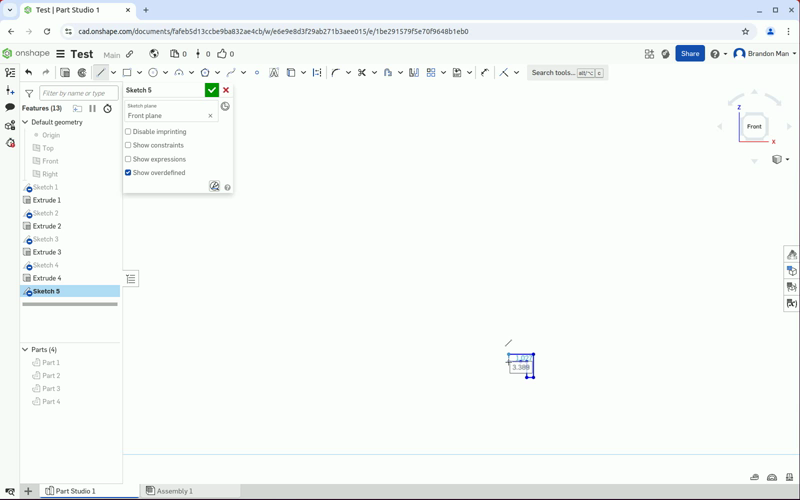
scroll(6)
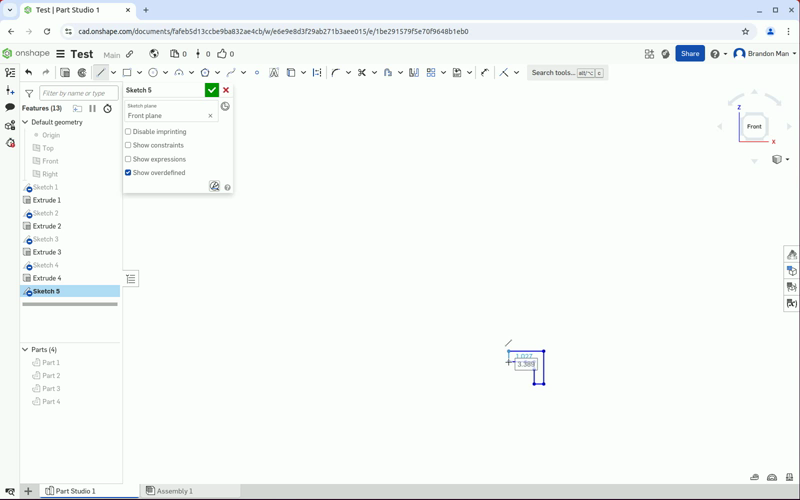
scroll(6)
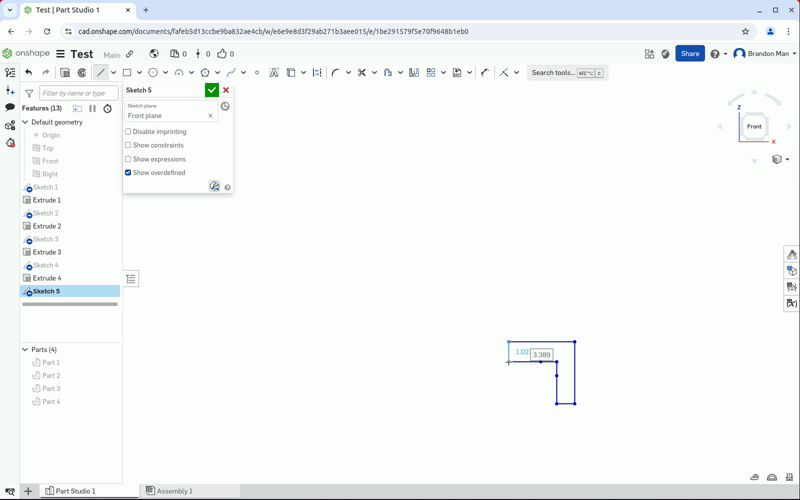
scroll(6)
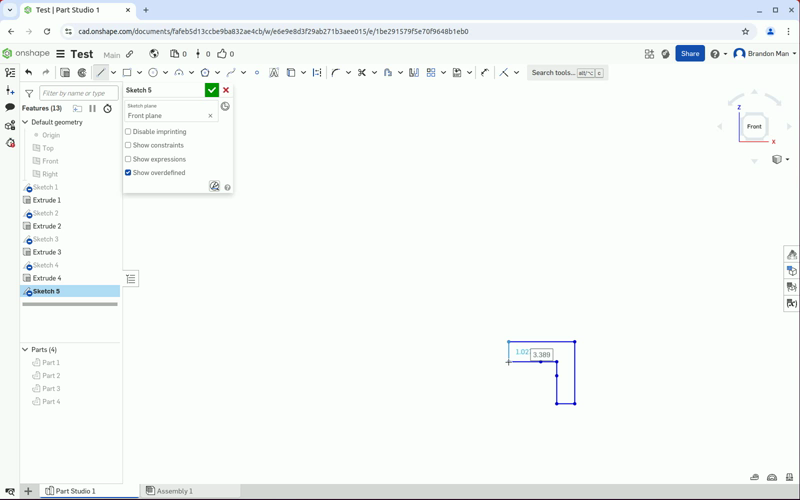
scroll(6)
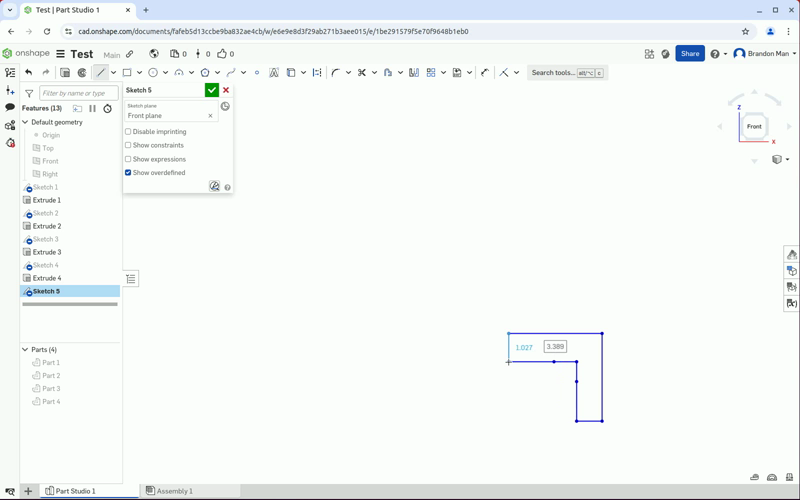
scroll(6)
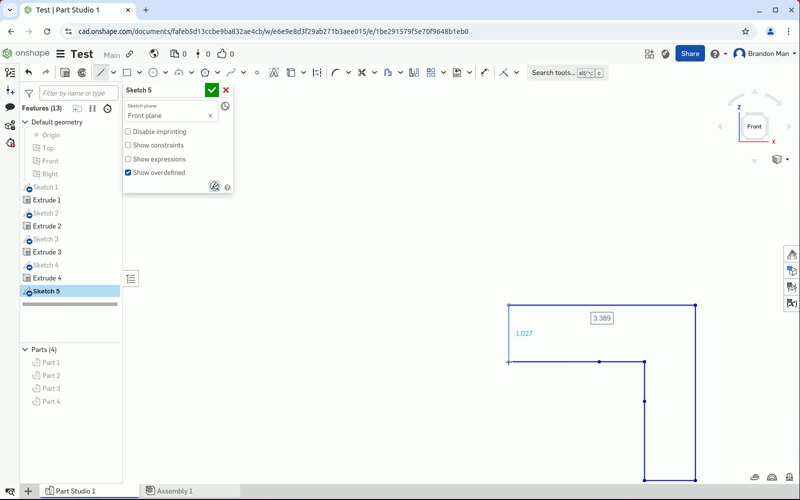
key_up(shift)
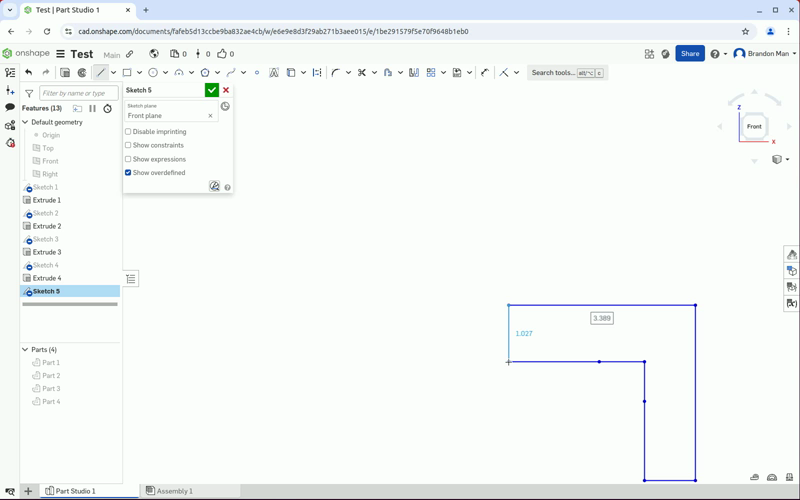
click(508, 361)
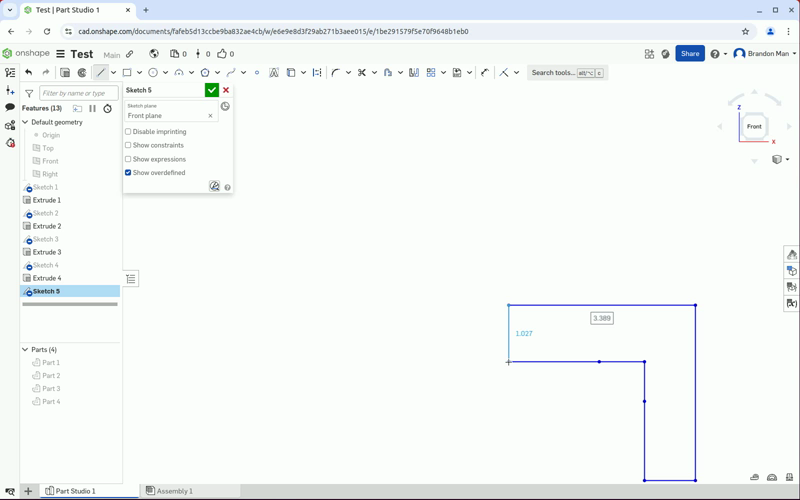
scroll(-6)
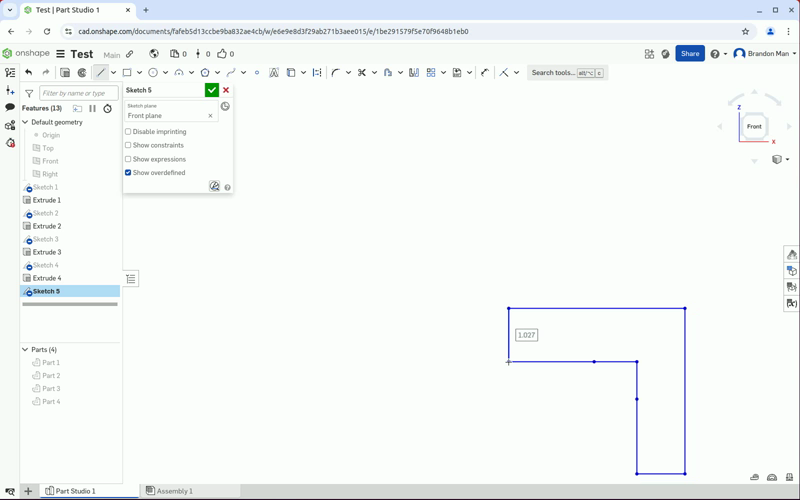
scroll(-6)
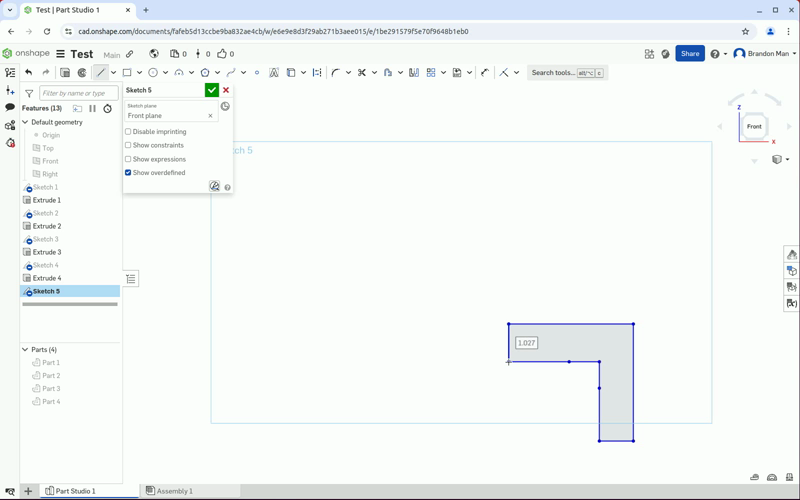
scroll(-6)
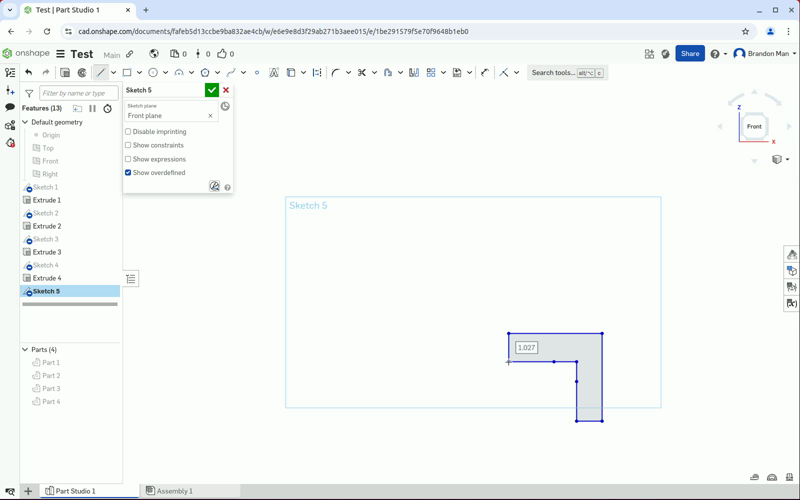
scroll(-6)
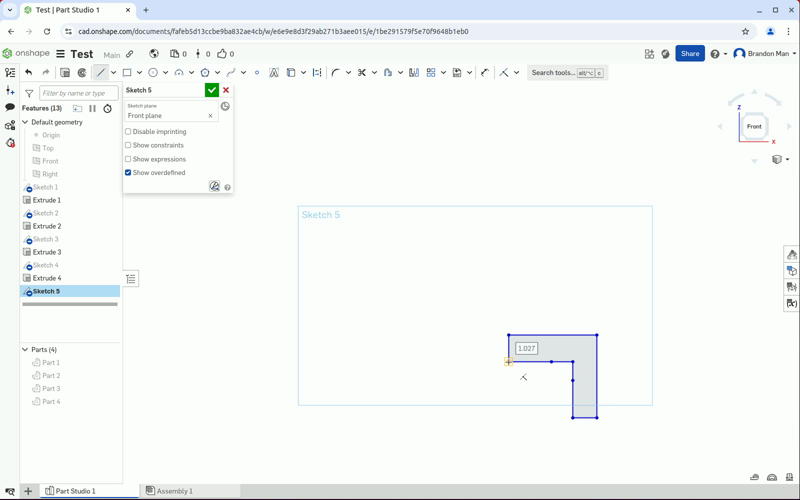
scroll(-6)
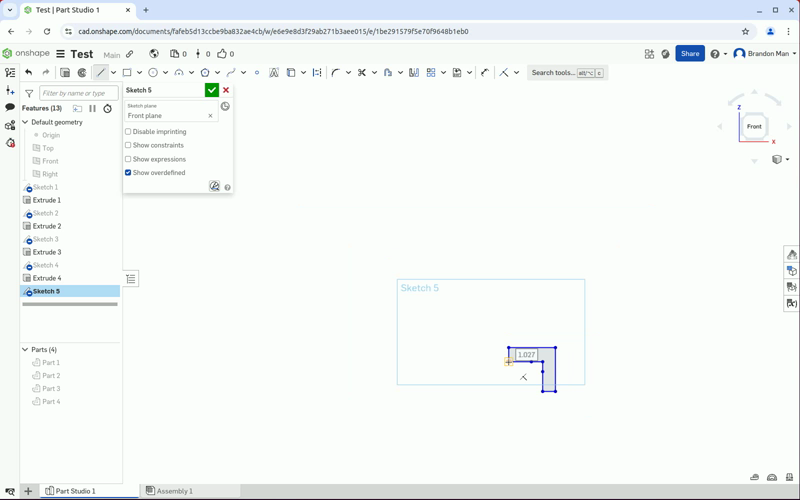
scroll(-6)
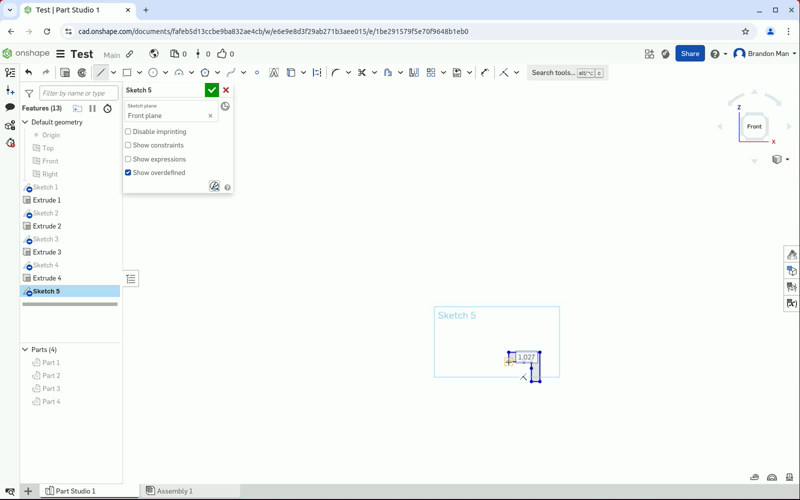
scroll(-6)
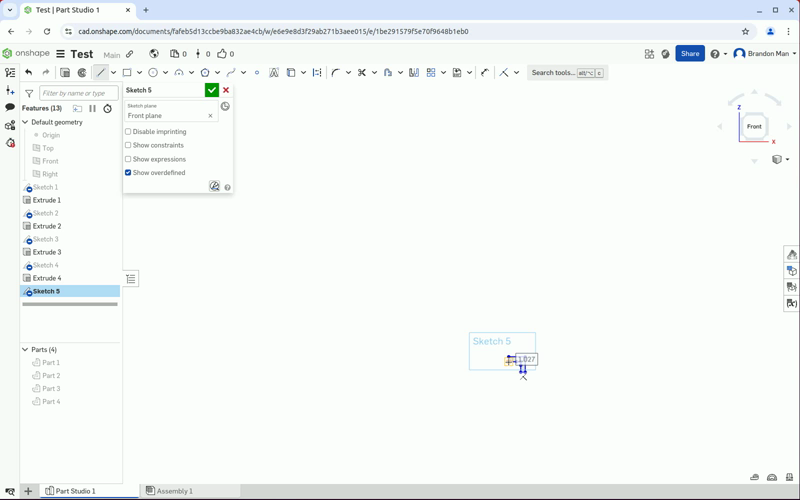
key(esc)
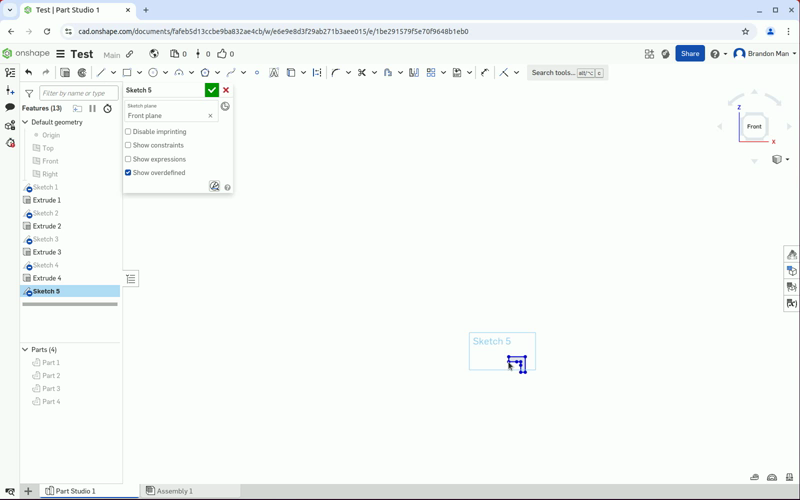
mouse_move(523, 368)
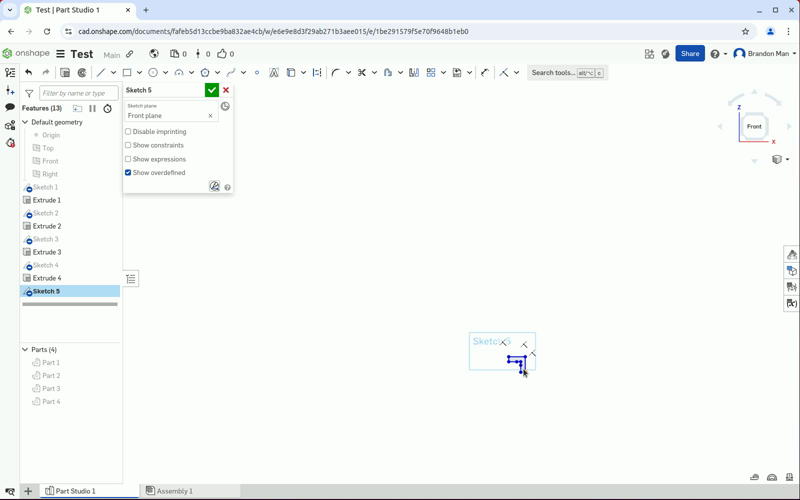
scroll(6)
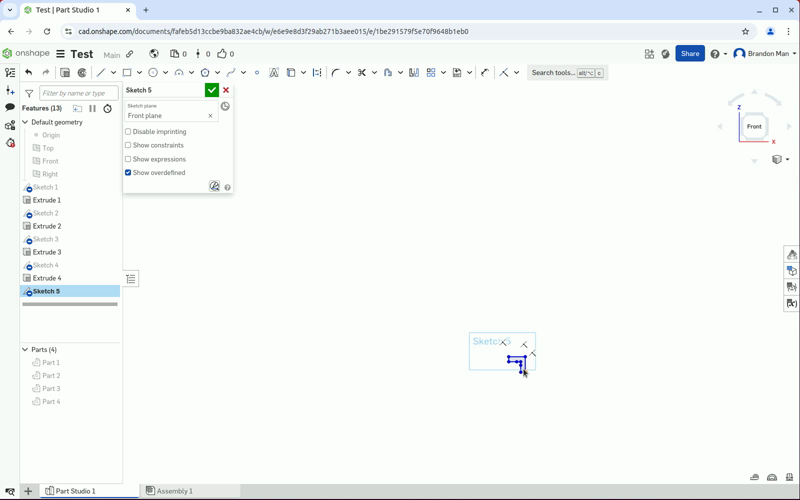
scroll(6)
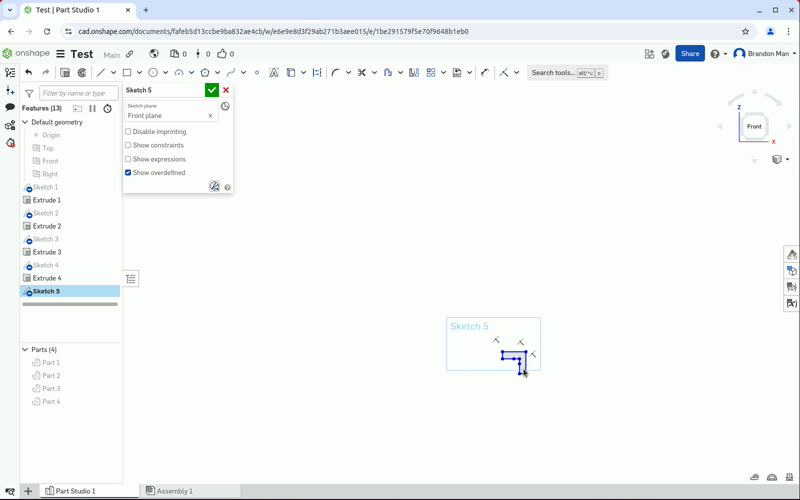
scroll(6)
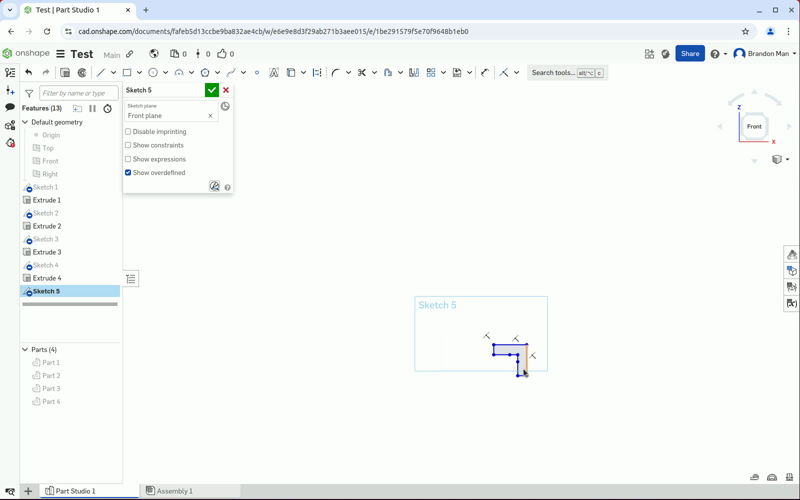
scroll(6)
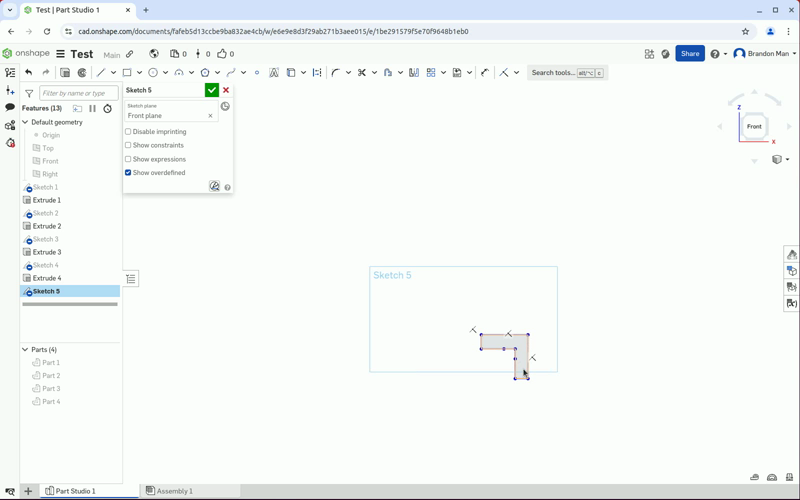
scroll(6)
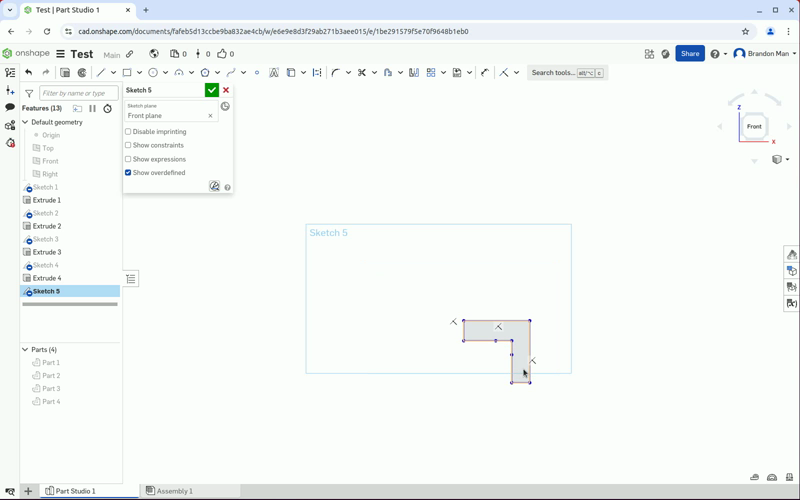
scroll(6)
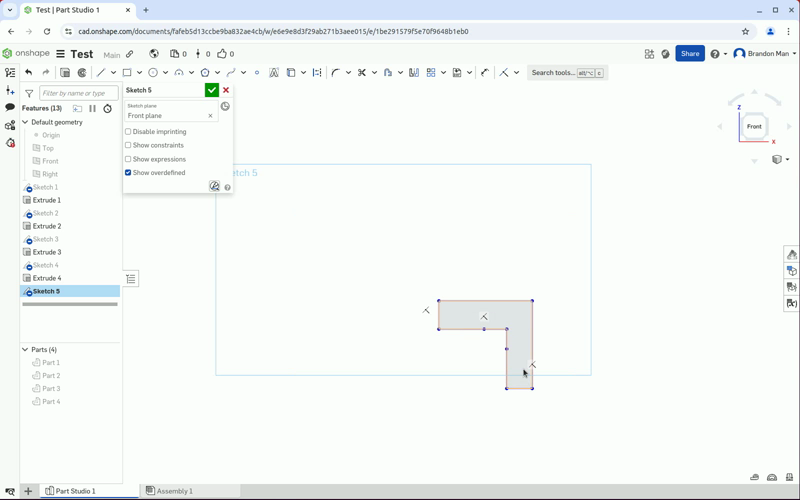
scroll(6)
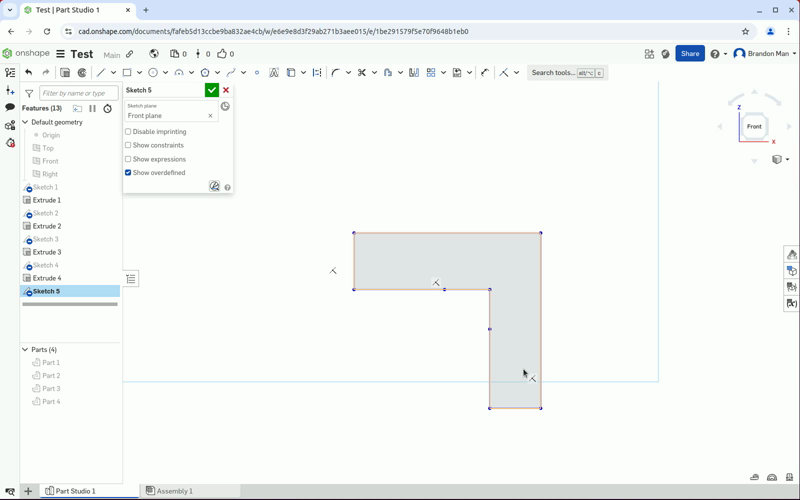
click(523, 368)
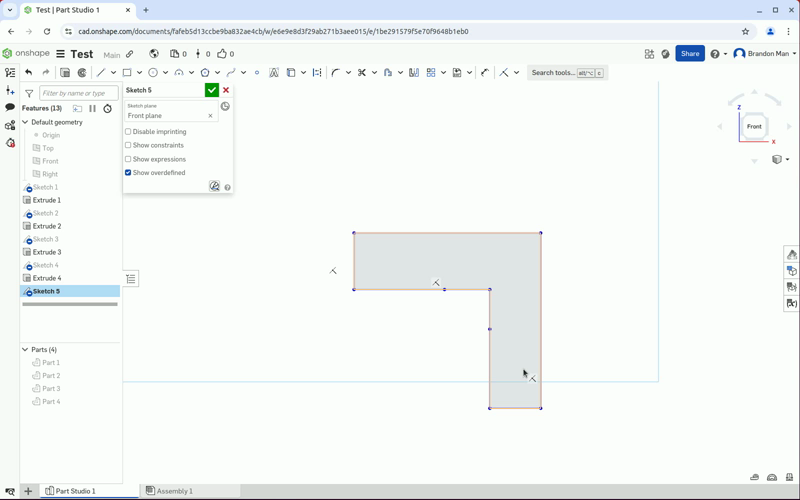
scroll(-6)
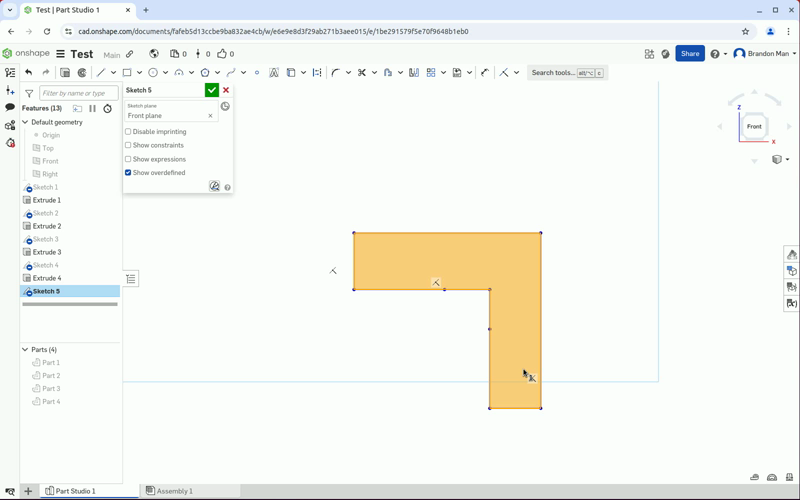
scroll(-6)
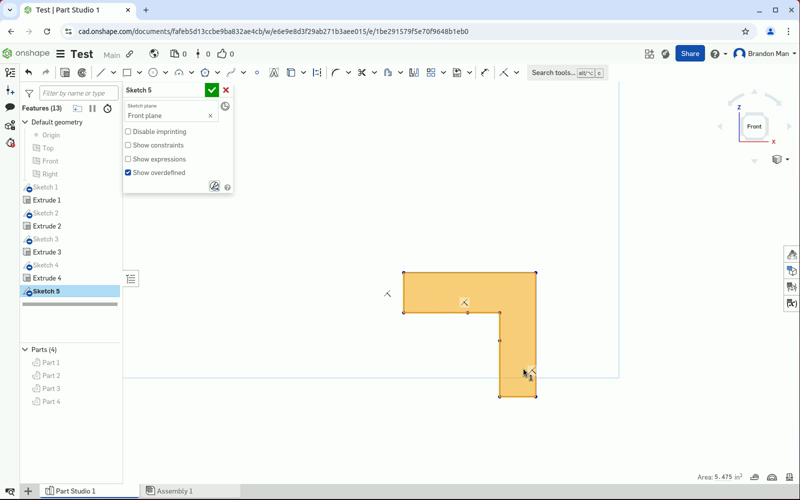
scroll(-6)
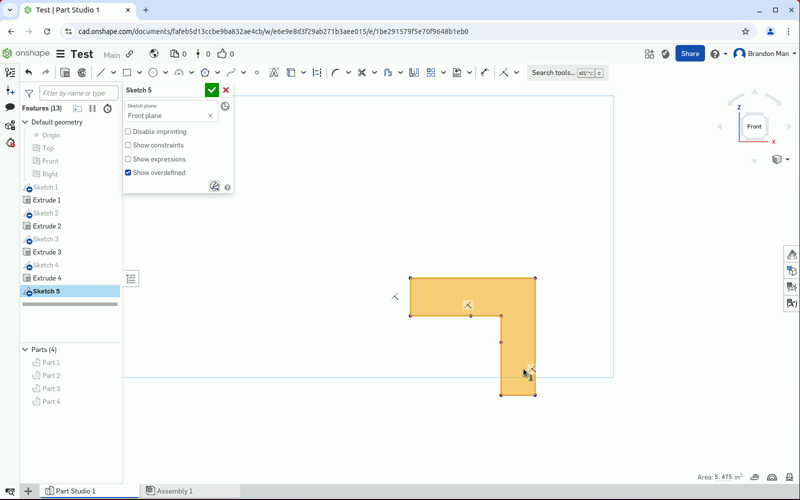
scroll(-6)
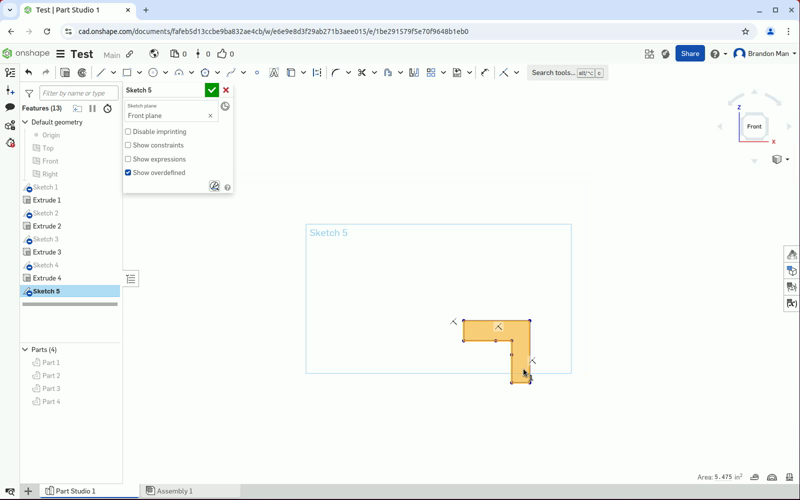
scroll(-6)
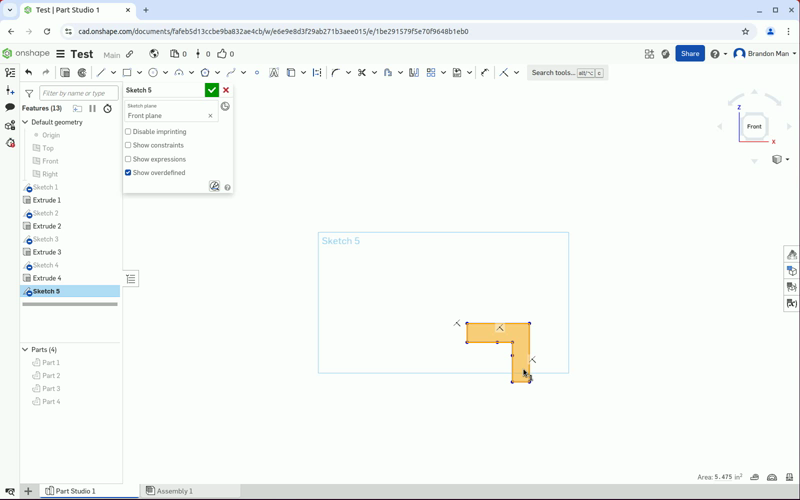
scroll(-6)
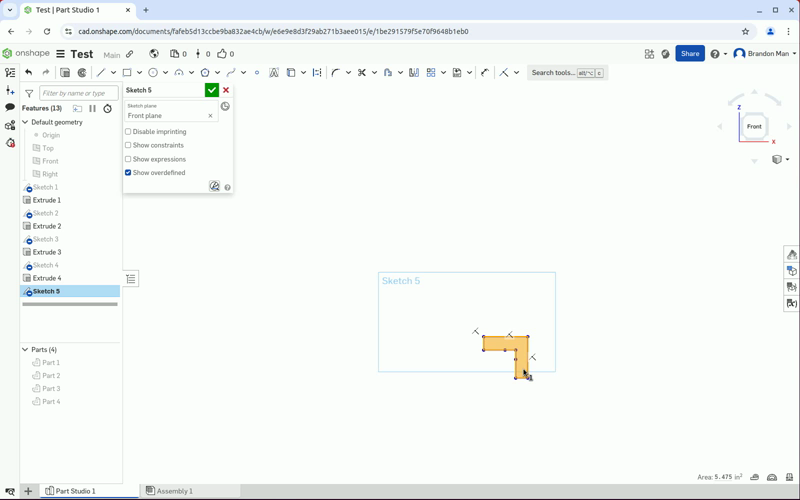
scroll(-6)
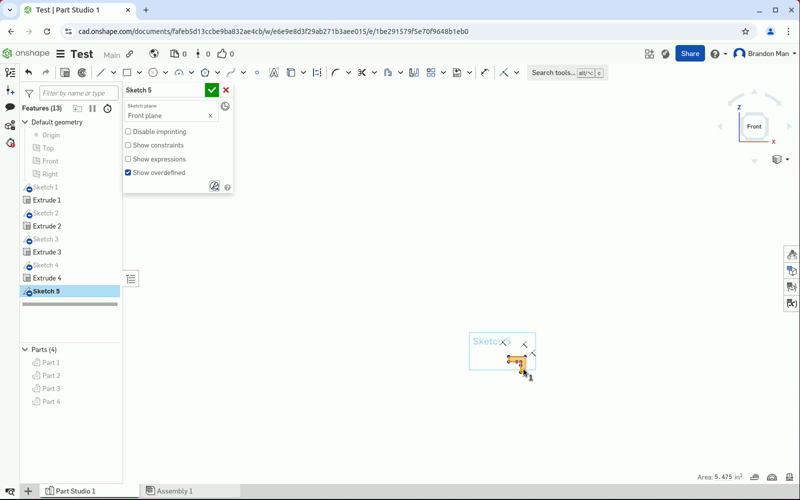
mouse_move(73, 352)
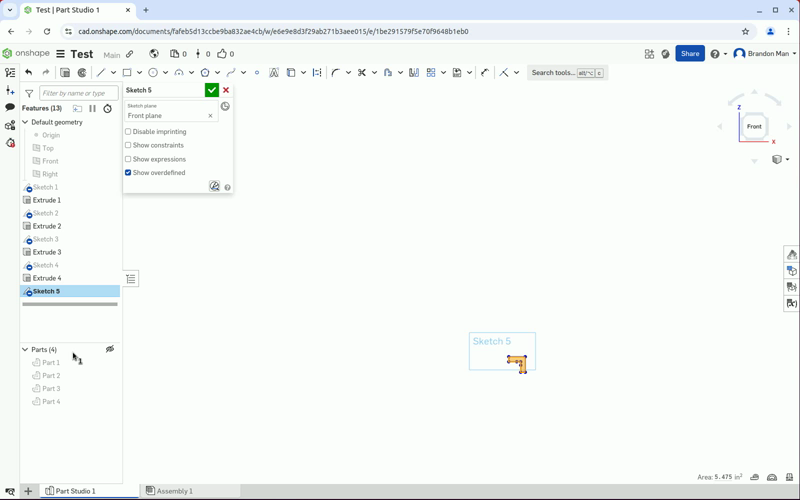
key(shift+y)
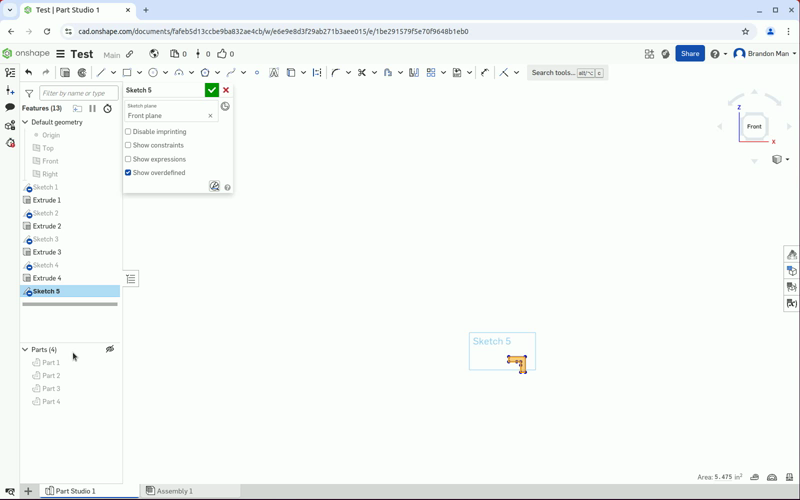
key(shift+e)
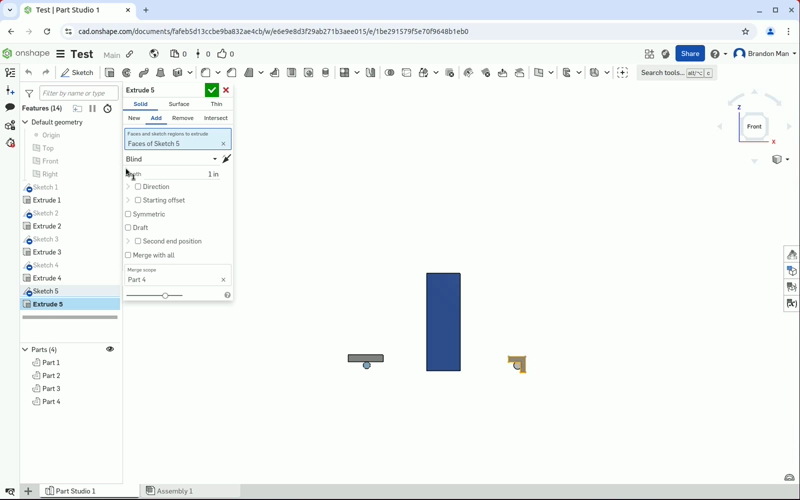
mouse_move(143, 106)
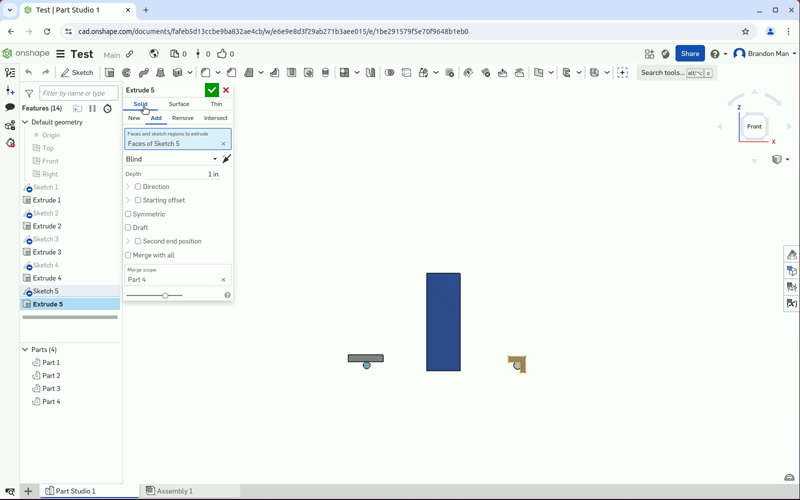
click(143, 106)
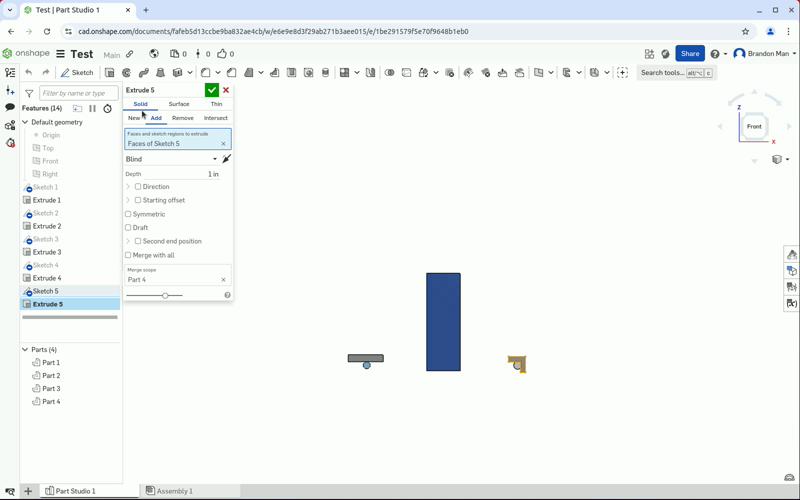
mouse_move(137, 120)
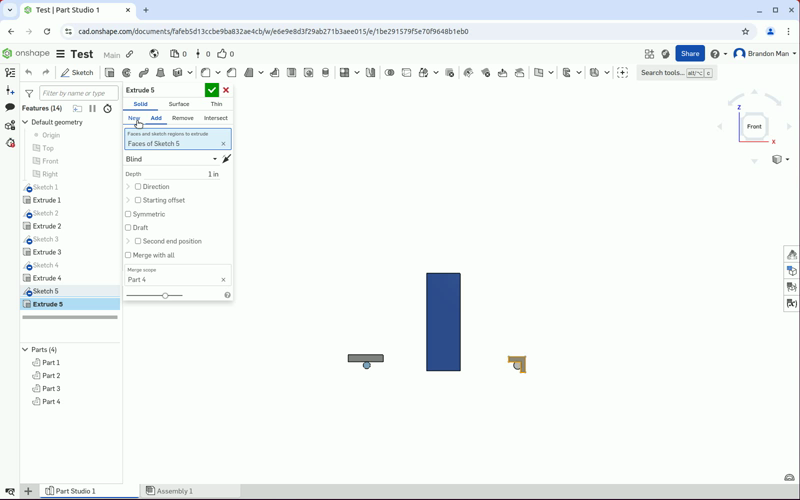
click(137, 120)
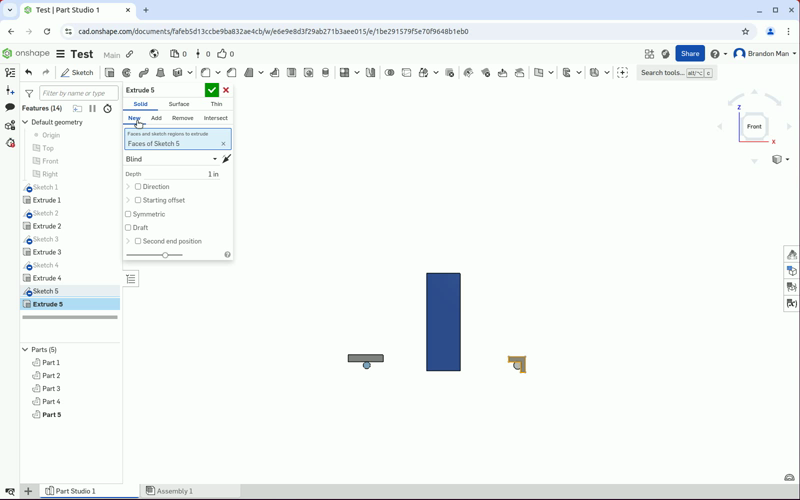
key(tab, 4)
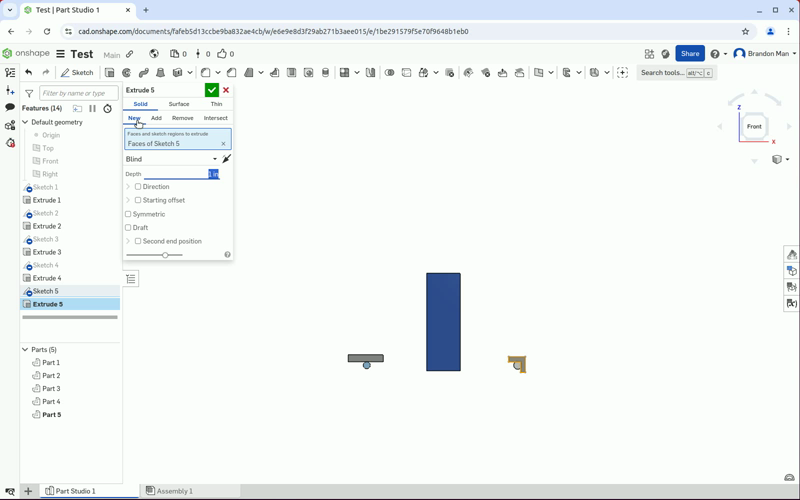
text(0.241)
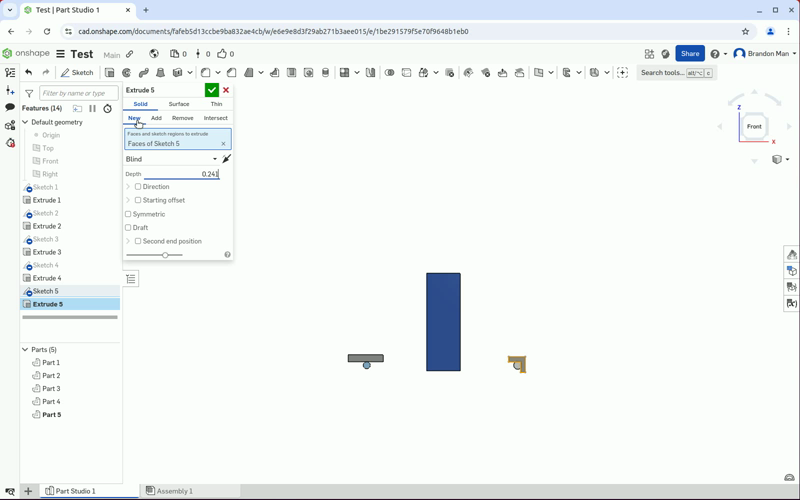
key(enter)
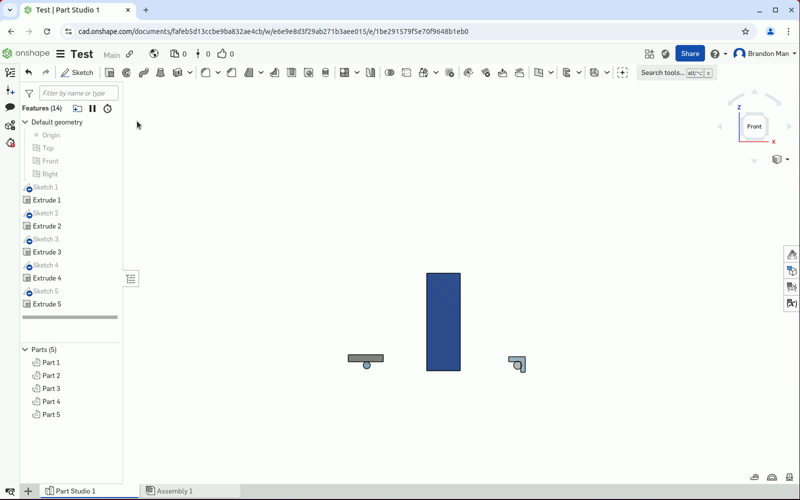
key(shift+h)
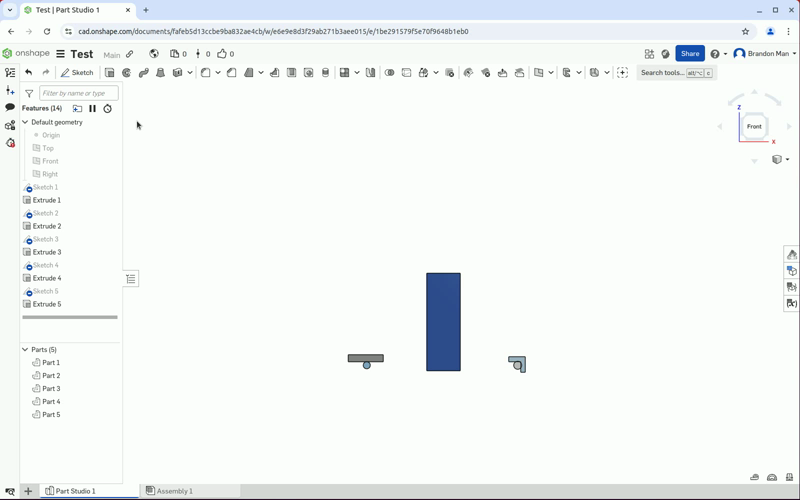
key(shift+h)
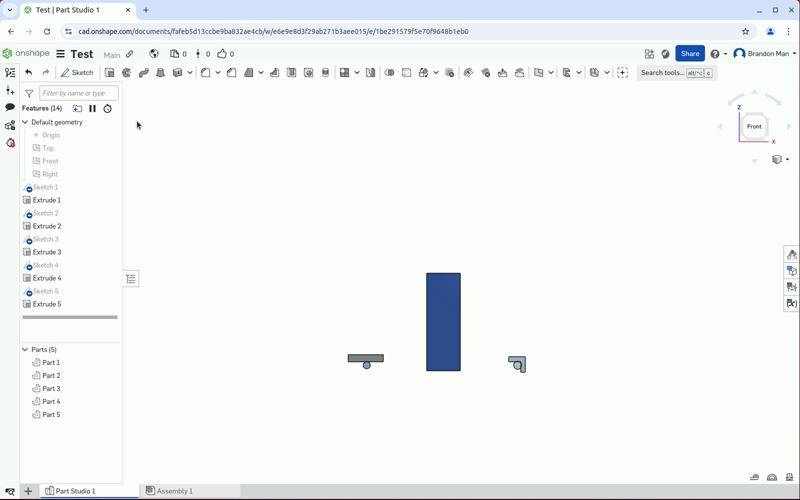
mouse_move(73, 189)
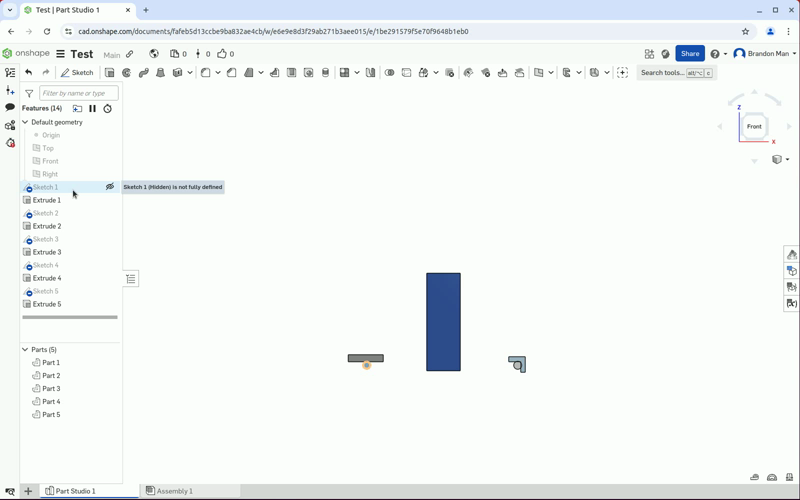
click(73, 189)
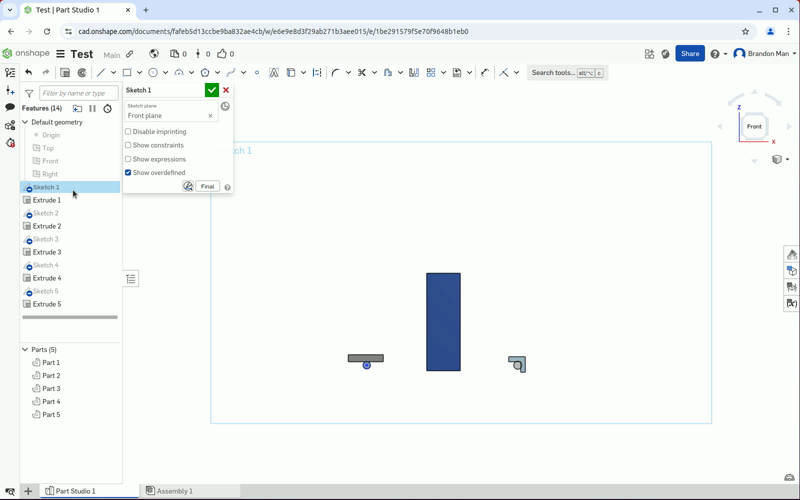
mouse_move(229, 92)
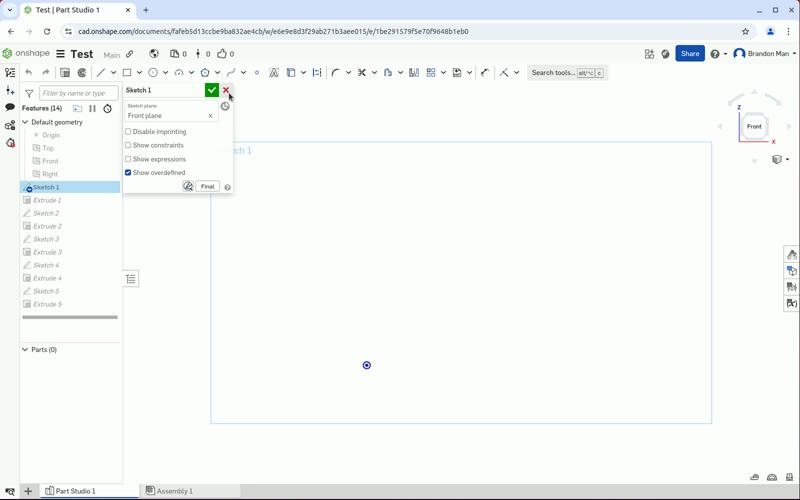
click(229, 92)
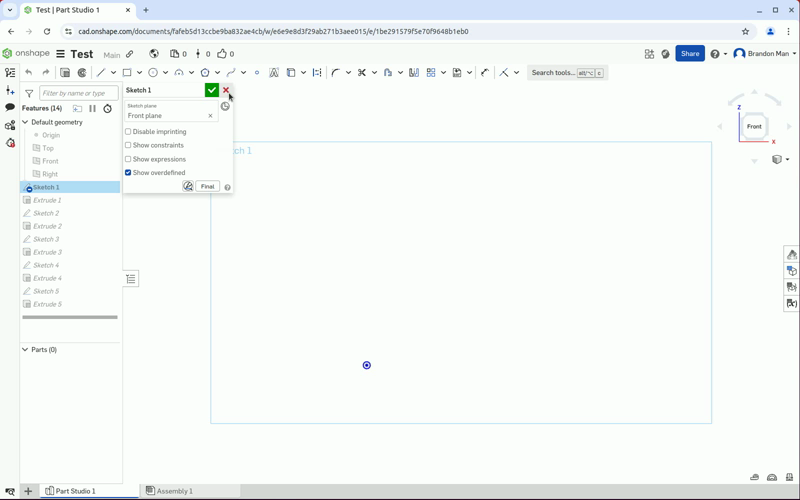
key(shift+s)
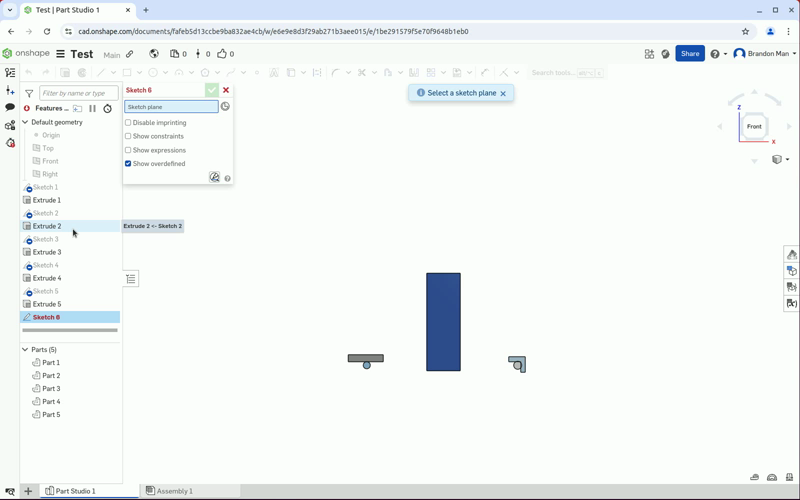
scroll(3)
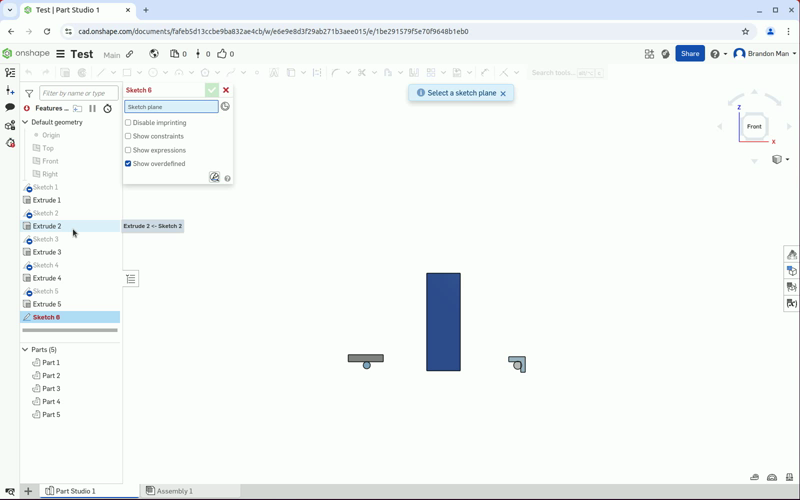
mouse_move(73, 163)
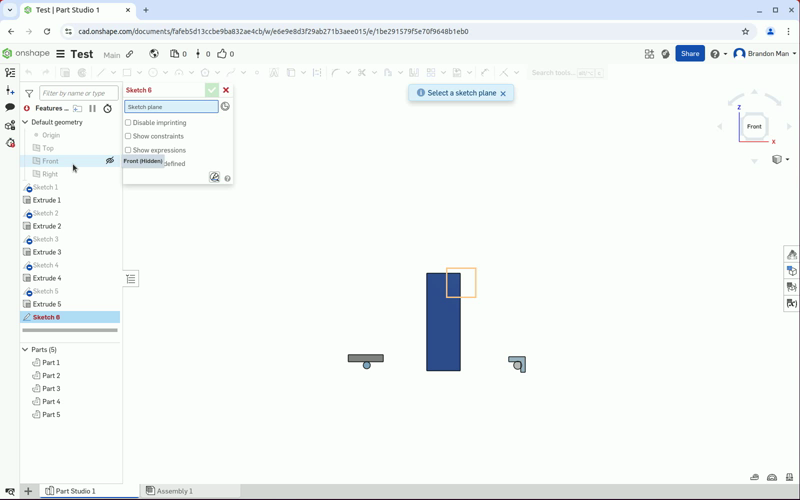
click(73, 163)
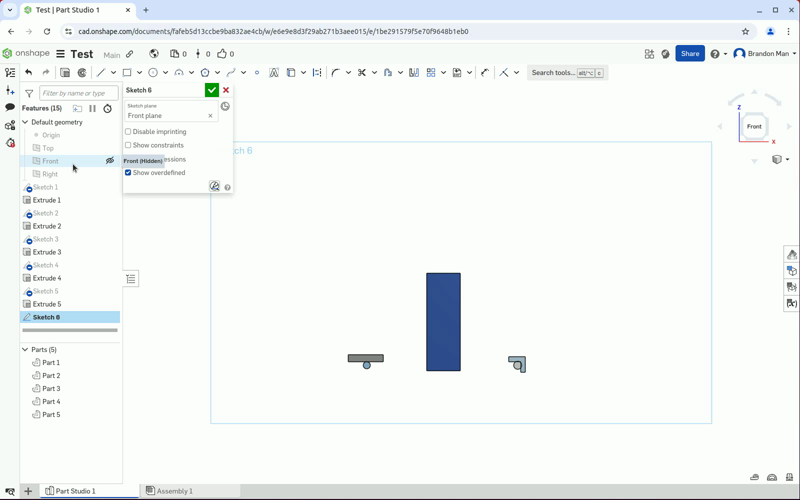
mouse_move(73, 352)
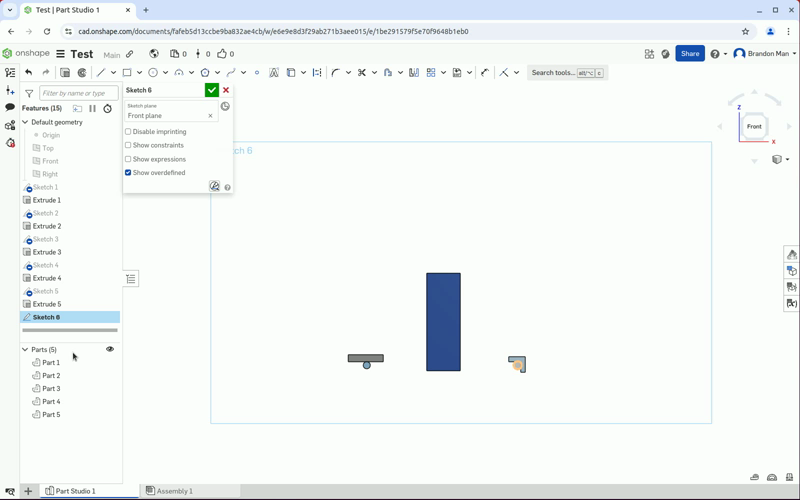
key(y)
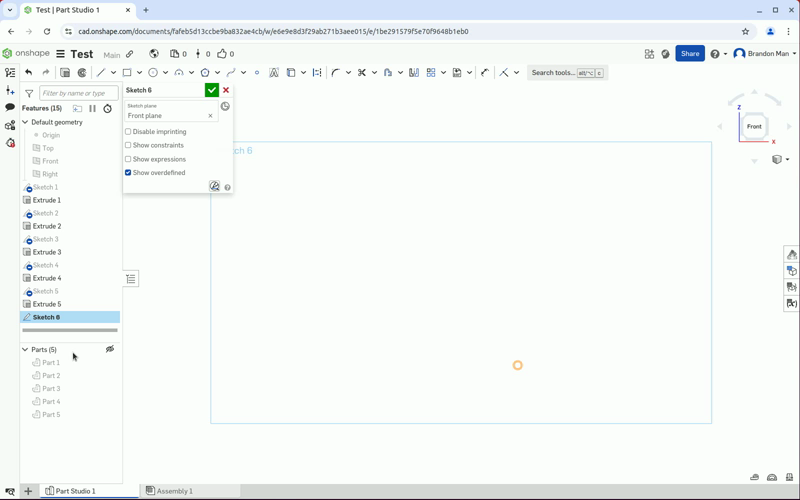
key(a)
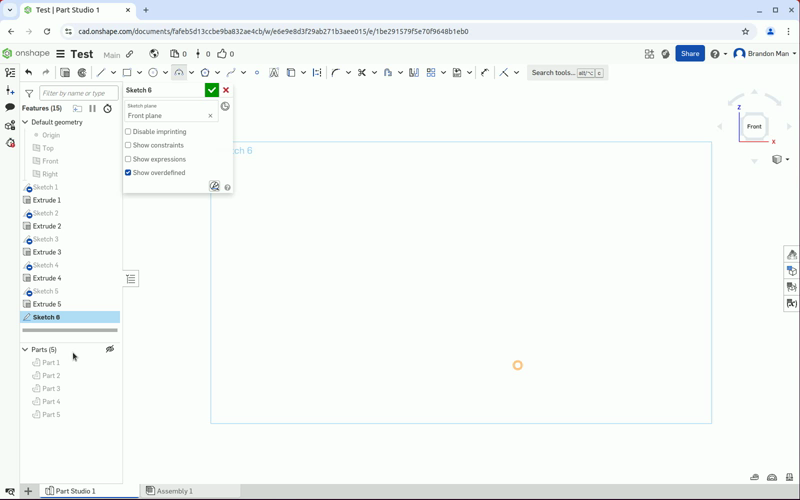
key_down(shift)
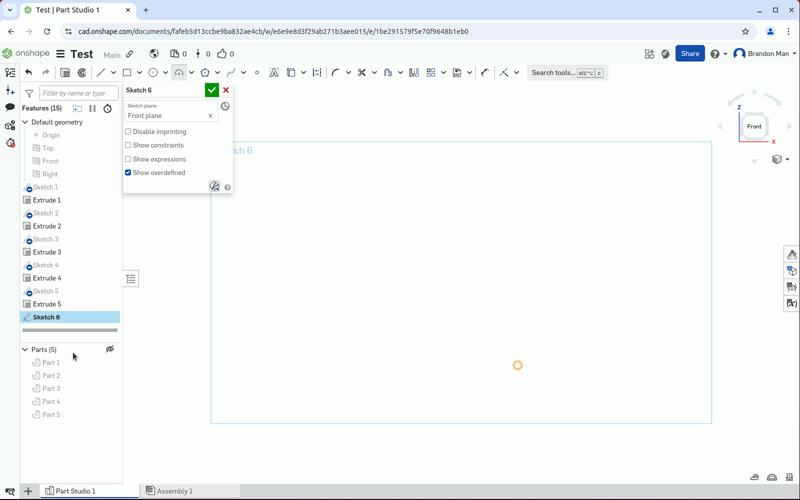
mouse_move(516, 361)
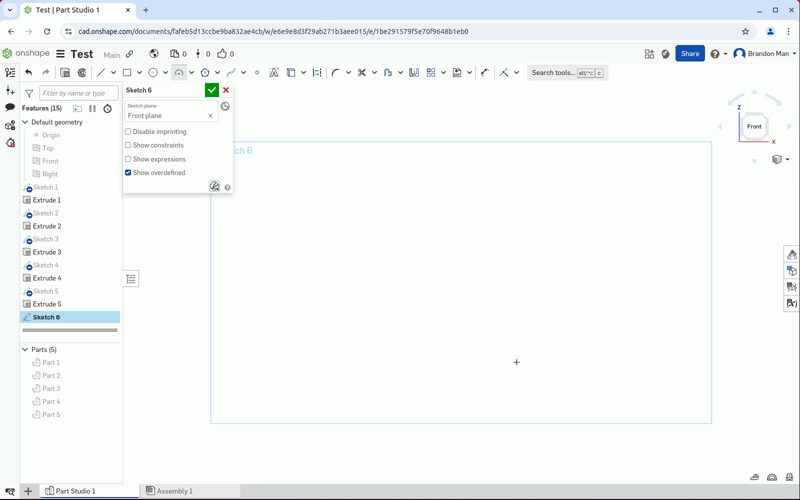
click(516, 361)
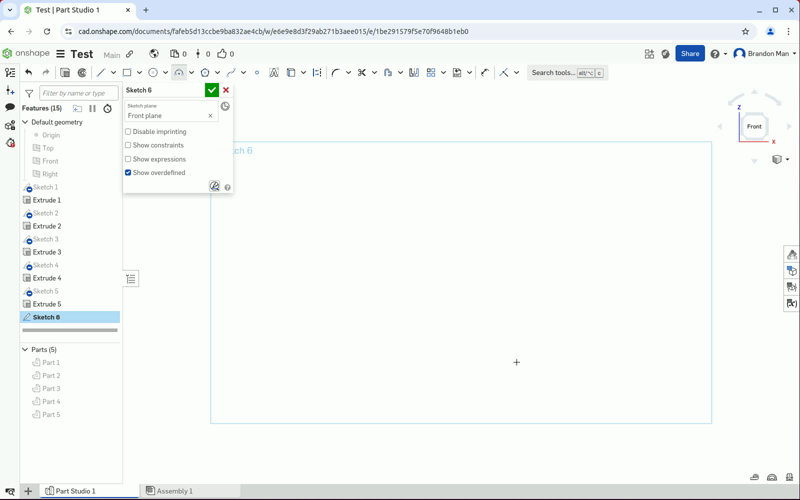
key_up(shift)
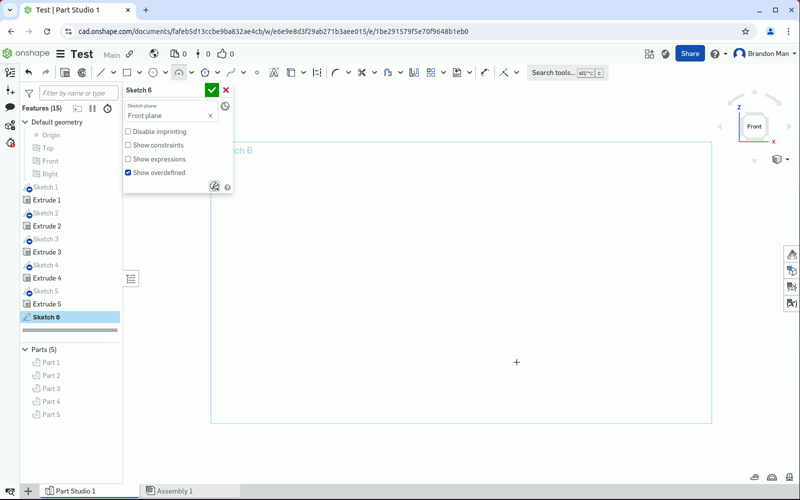
key_down(shift)
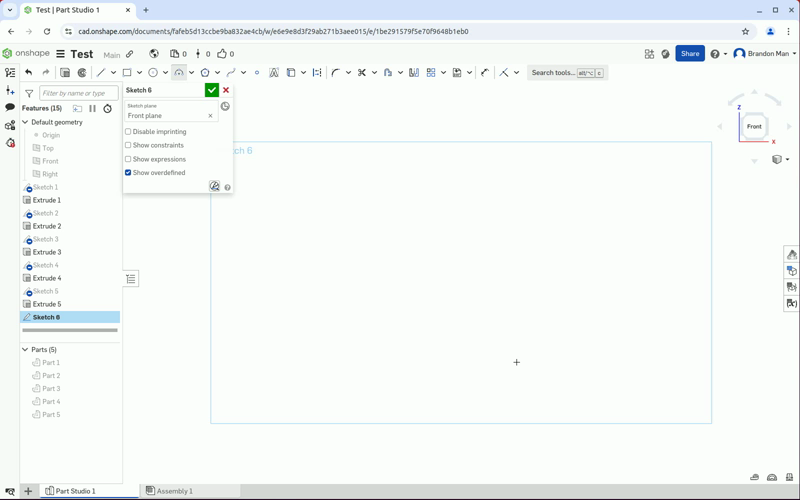
mouse_move(521, 366)
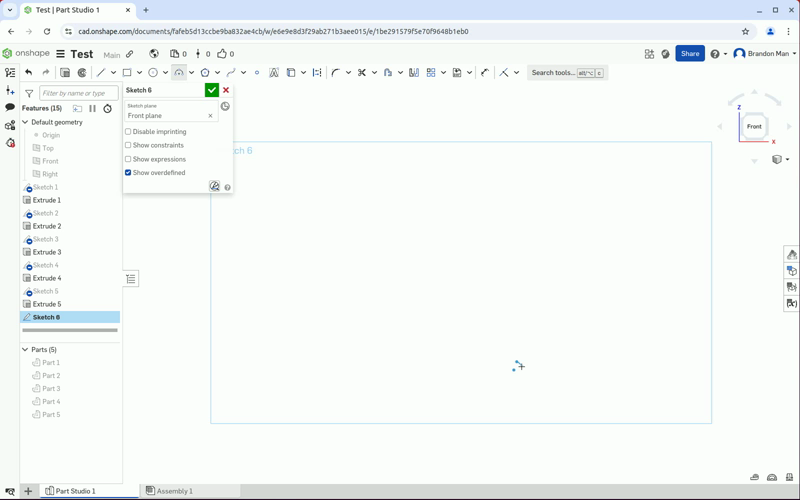
scroll(6)
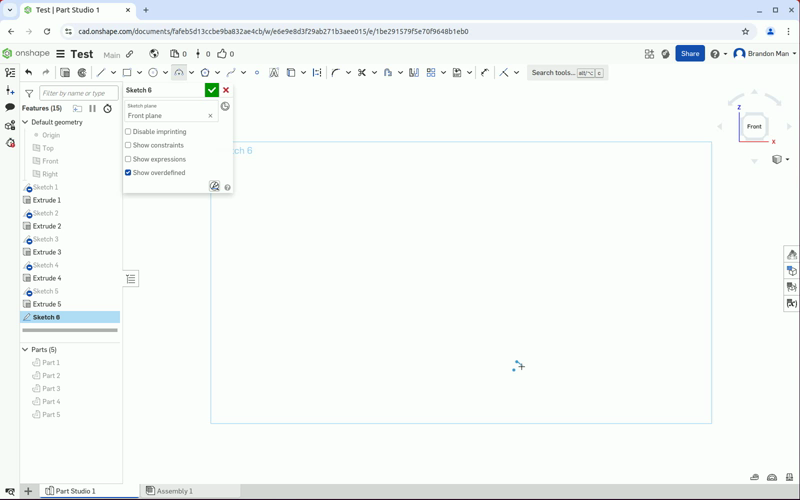
scroll(6)
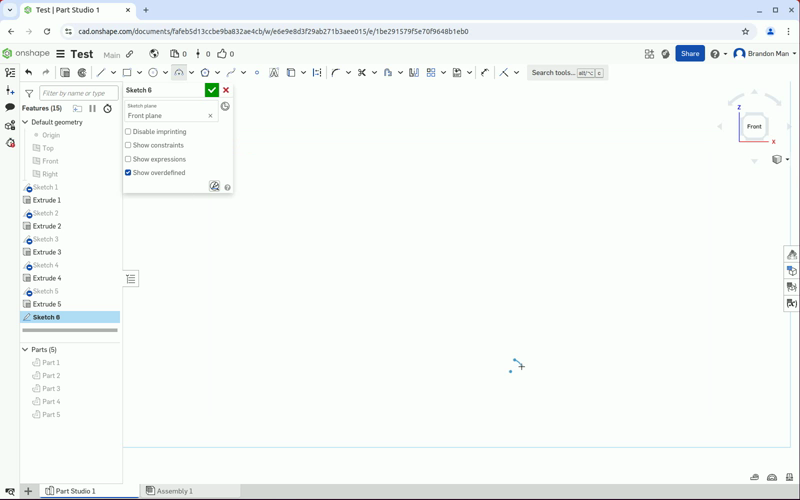
scroll(6)
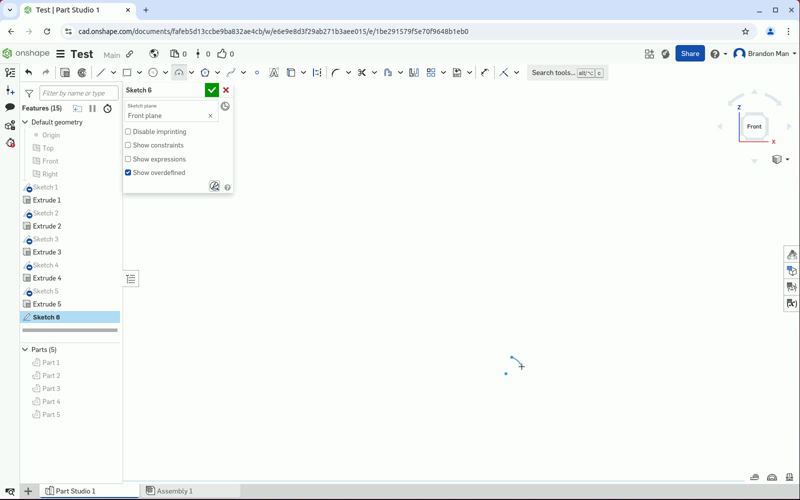
scroll(6)
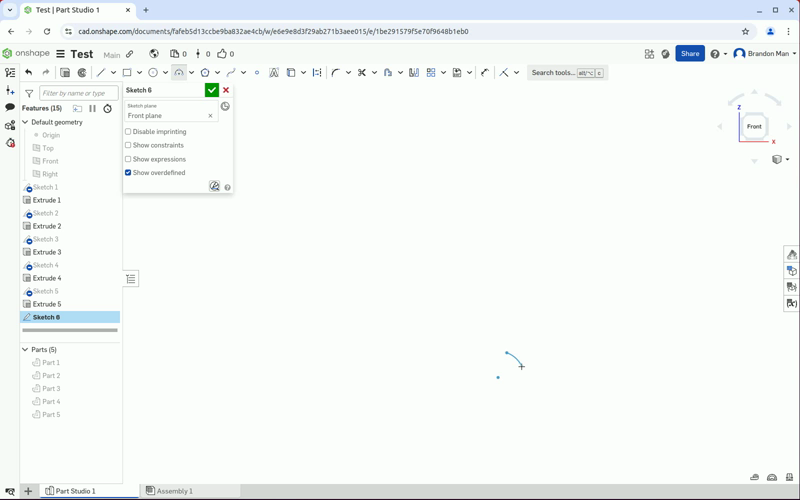
scroll(6)
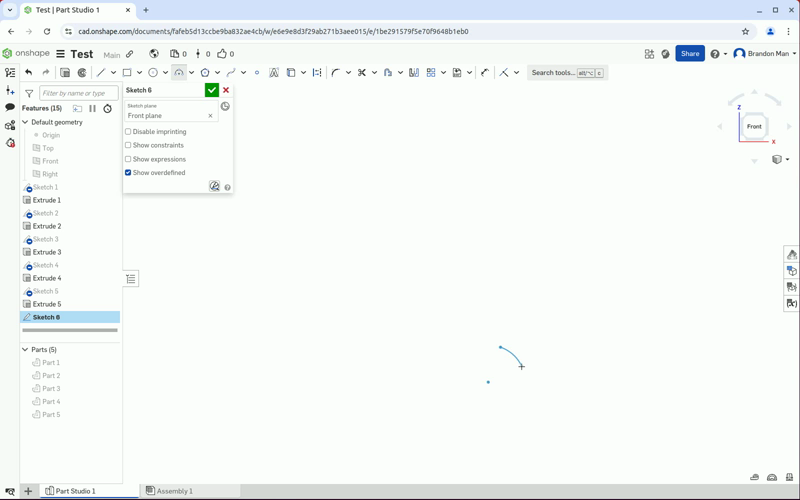
scroll(6)
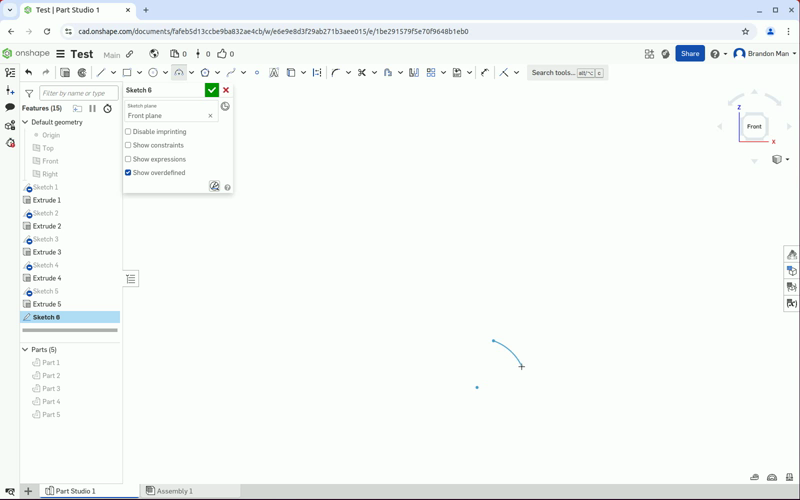
scroll(6)
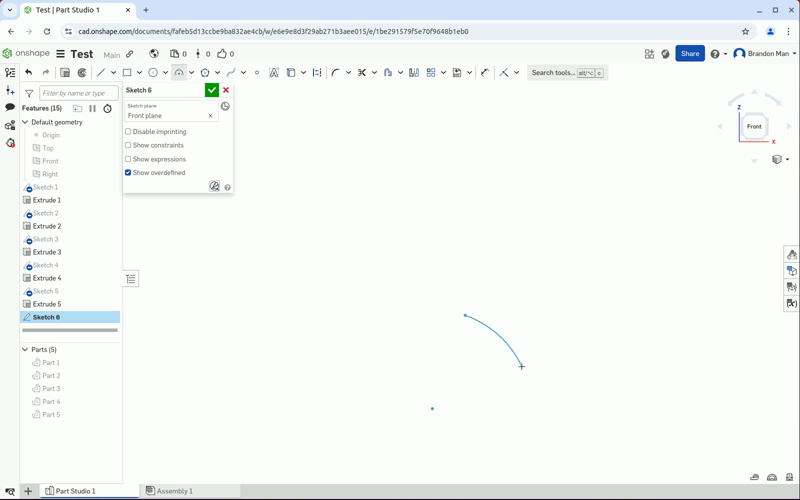
click(521, 366)
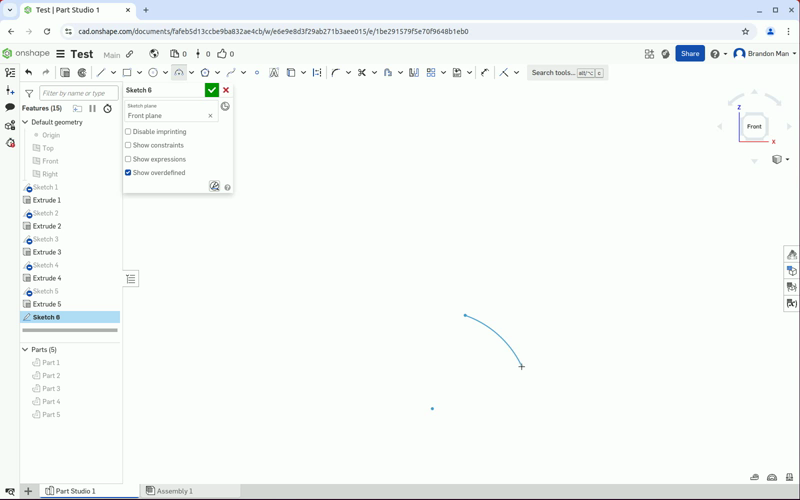
scroll(-6)
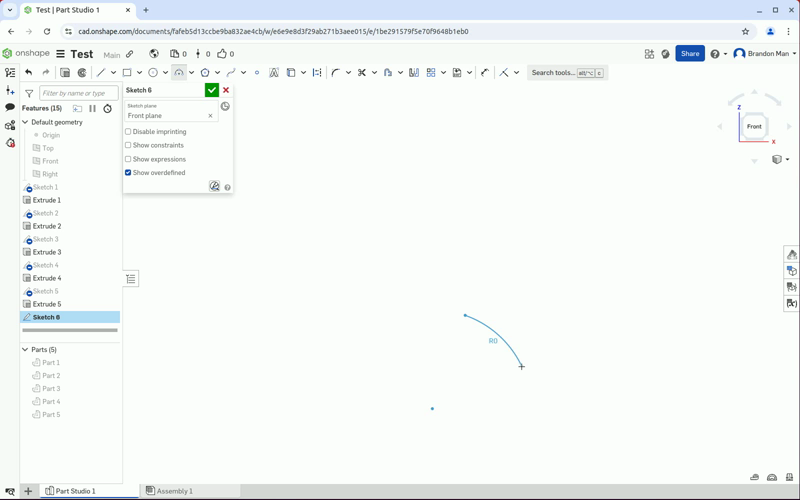
scroll(-6)
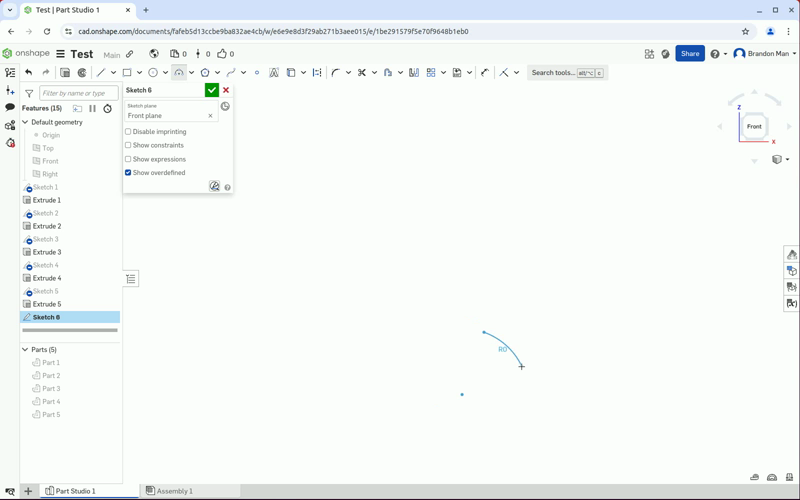
scroll(-6)
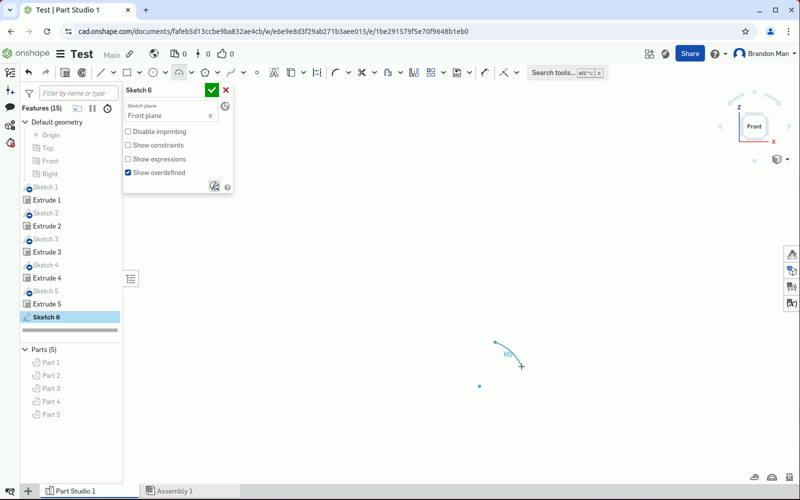
scroll(-6)
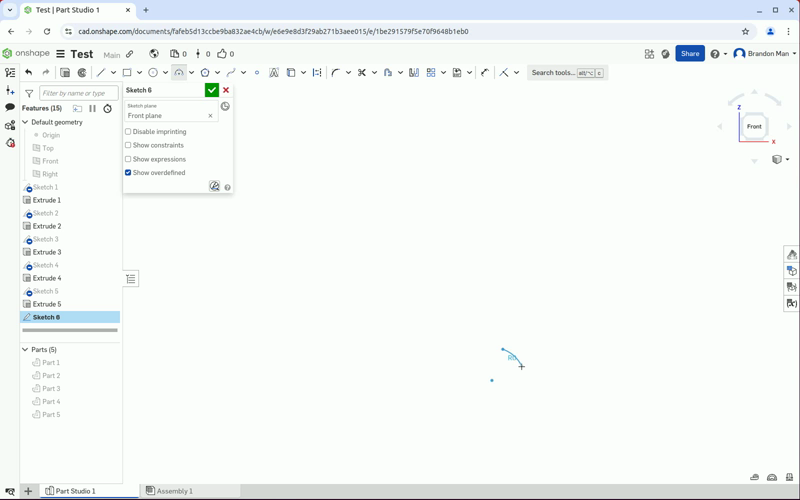
scroll(-6)
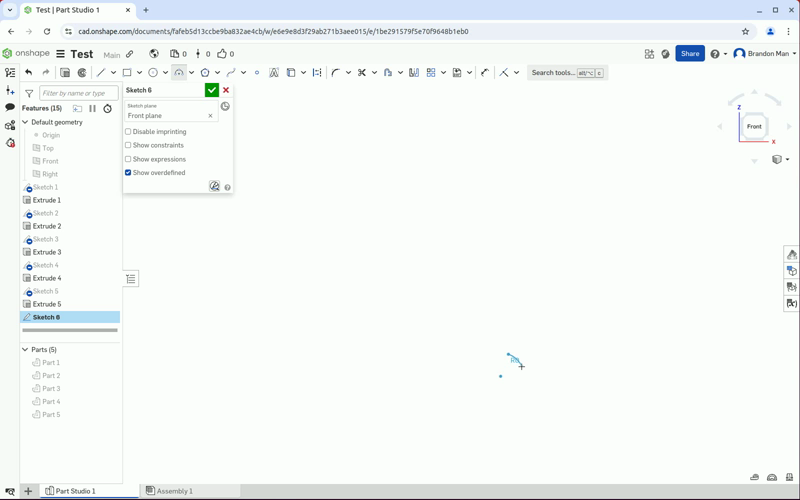
scroll(-6)
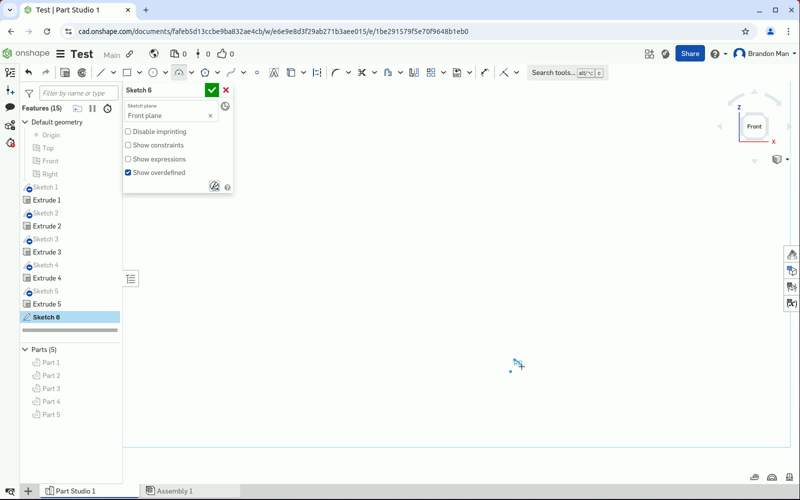
scroll(-6)
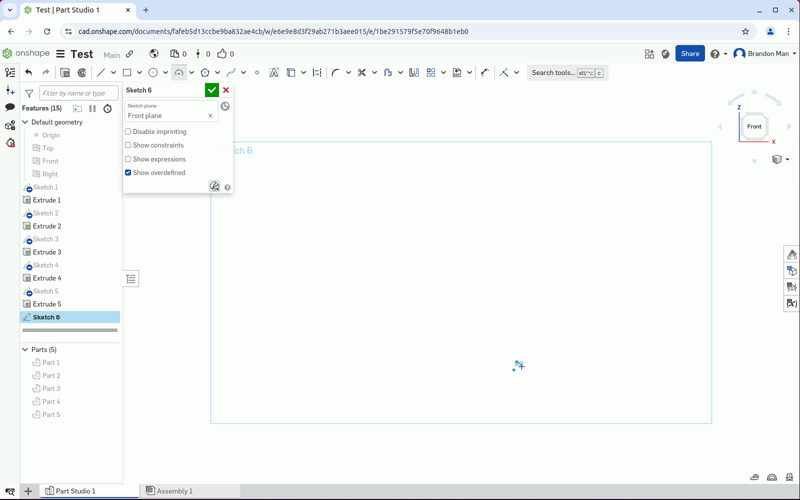
mouse_move(520, 362)
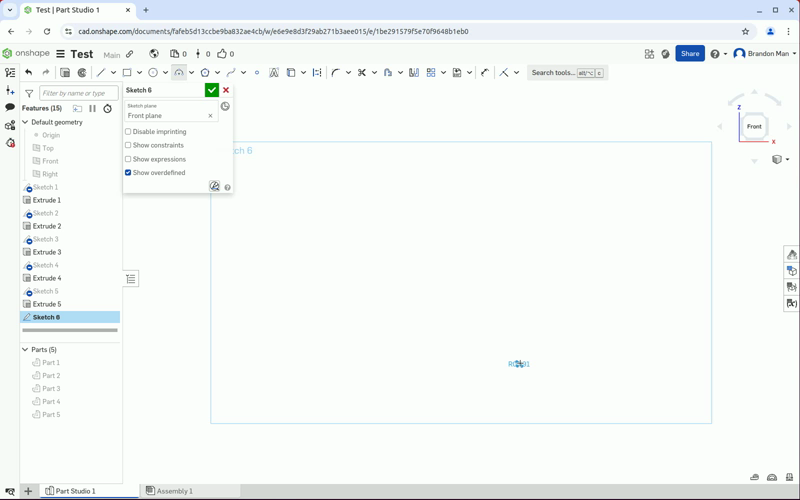
scroll(6)
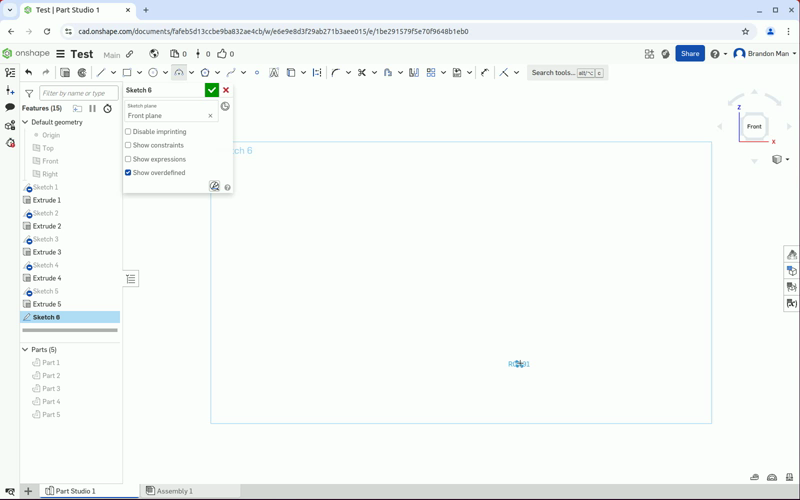
scroll(6)
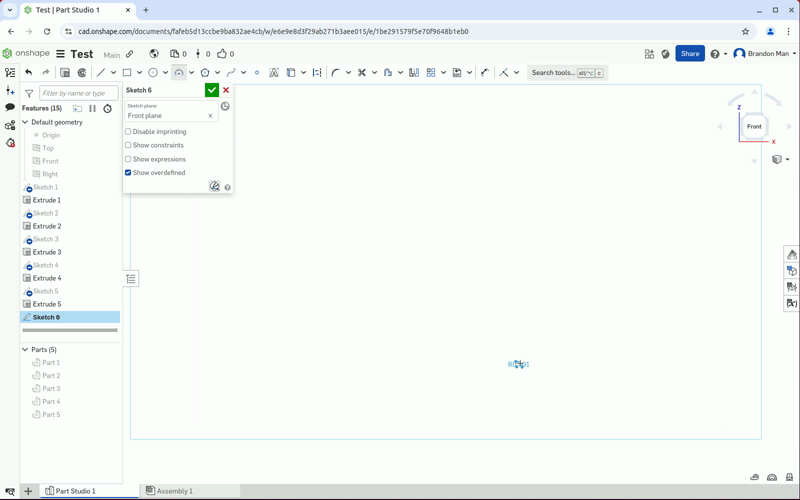
scroll(6)
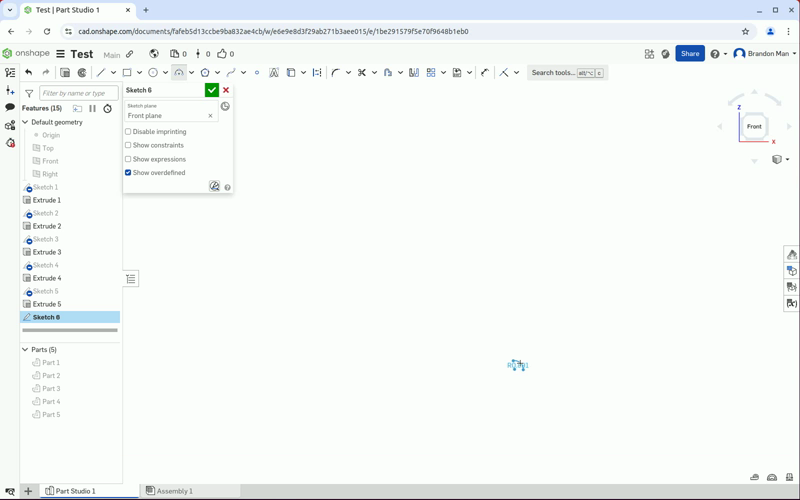
scroll(6)
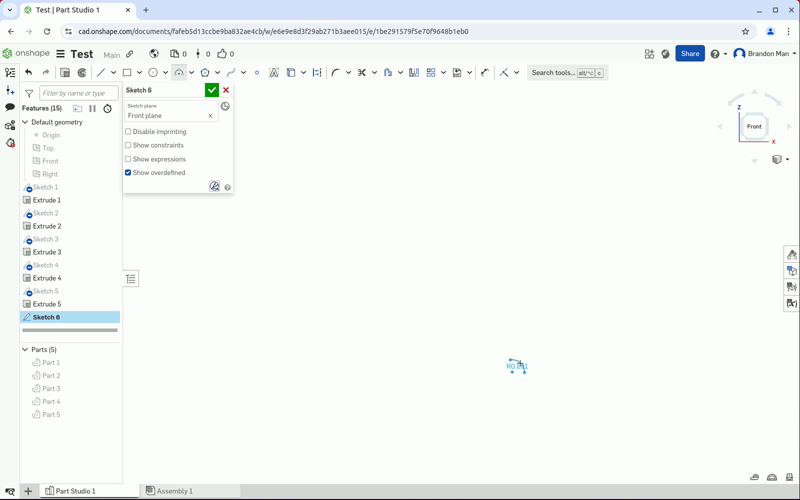
scroll(6)
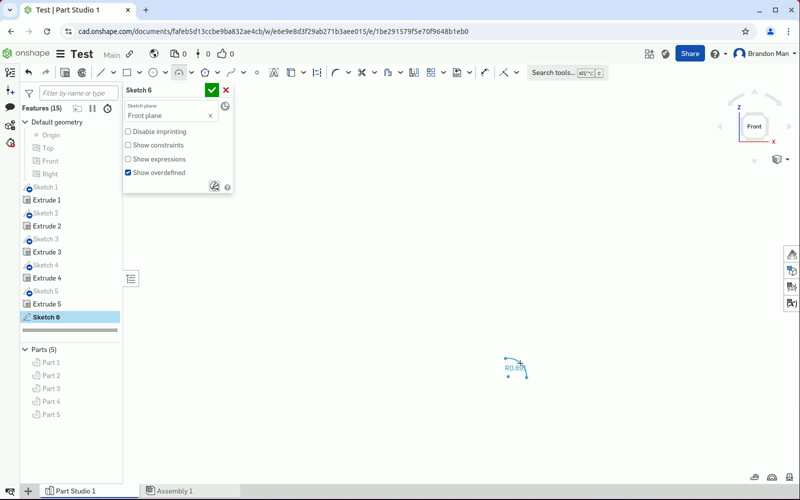
scroll(6)
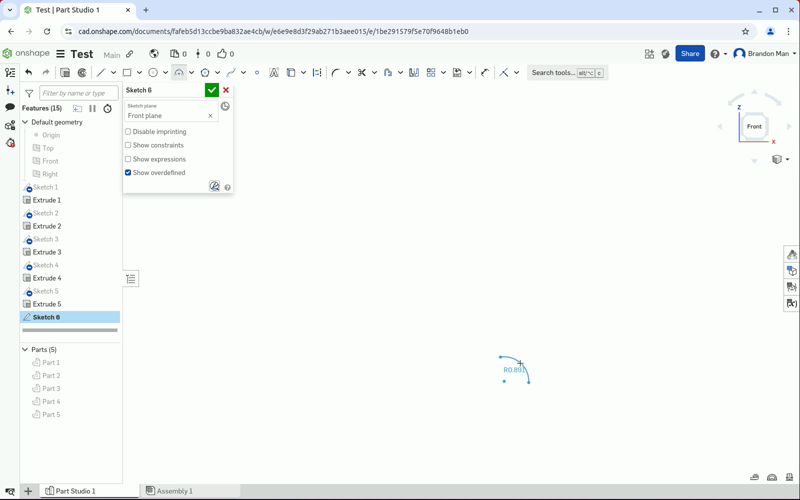
scroll(6)
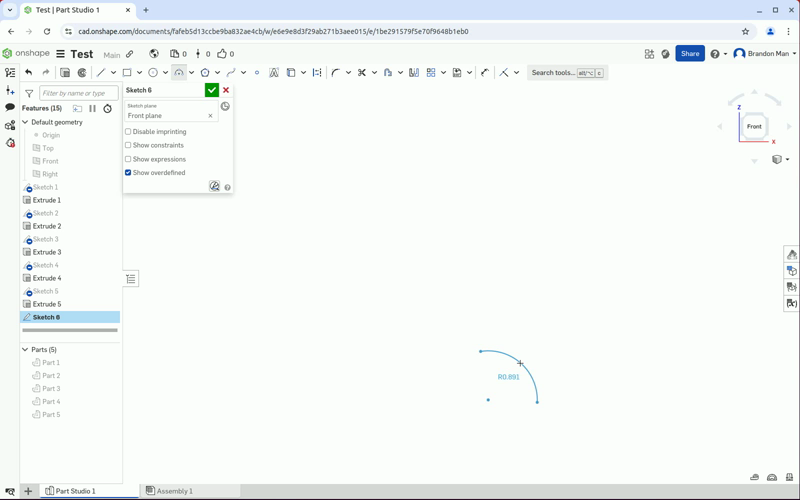
click(520, 362)
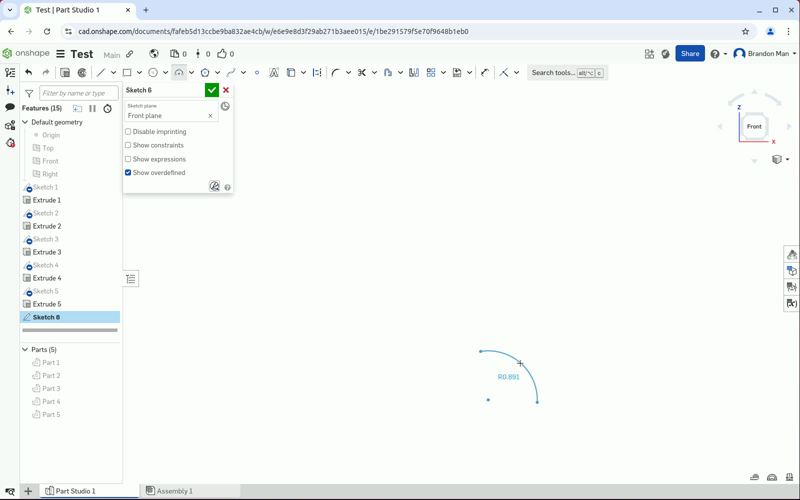
scroll(-6)
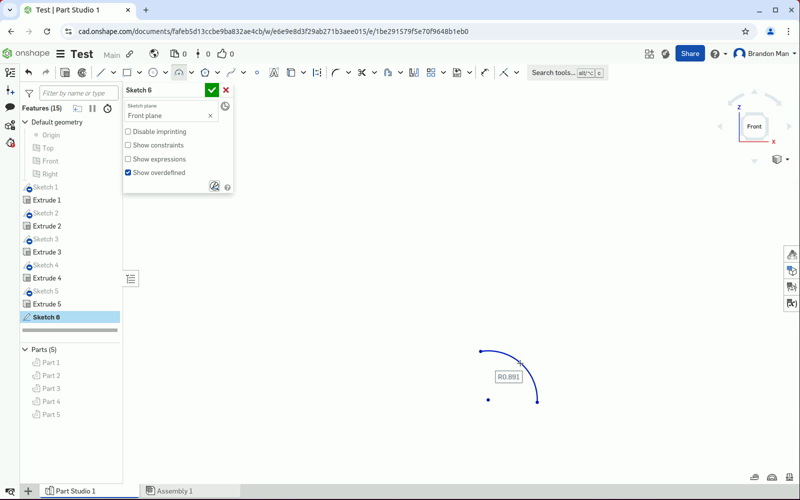
scroll(-6)
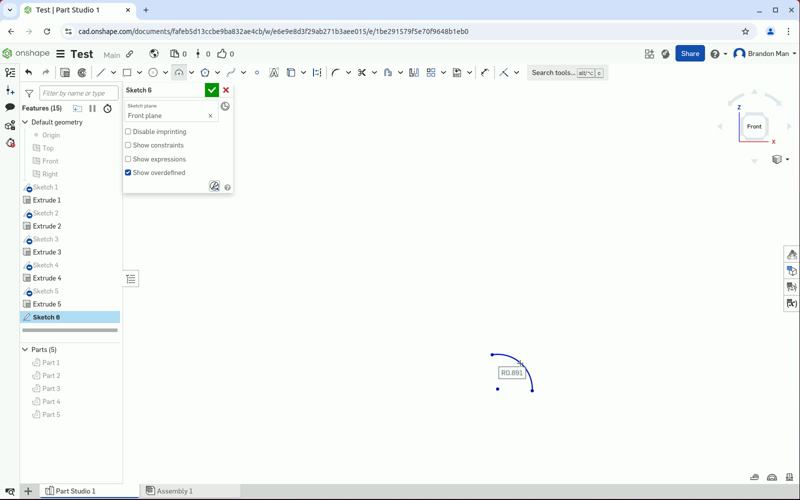
scroll(-6)
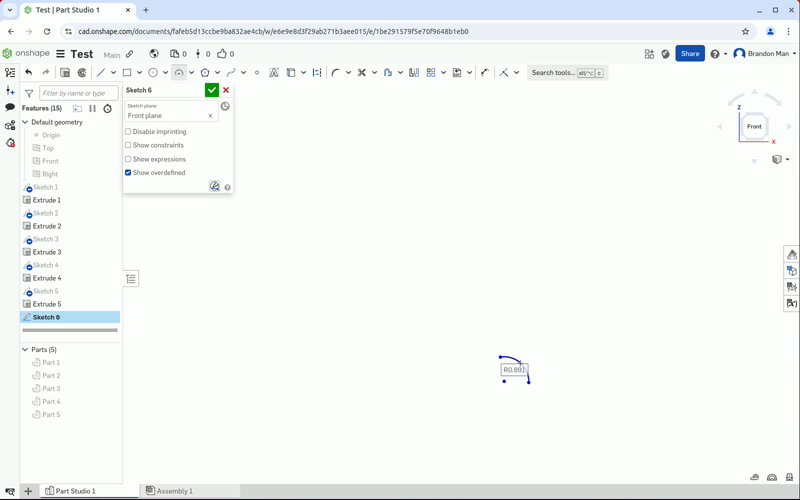
scroll(-6)
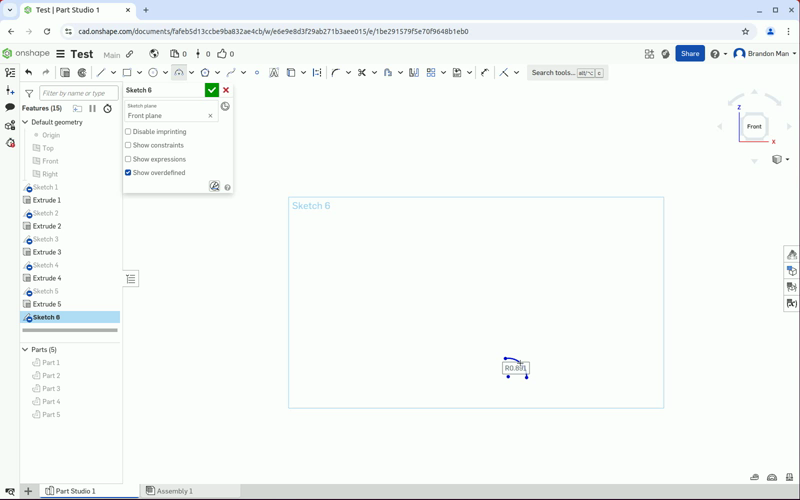
scroll(-6)
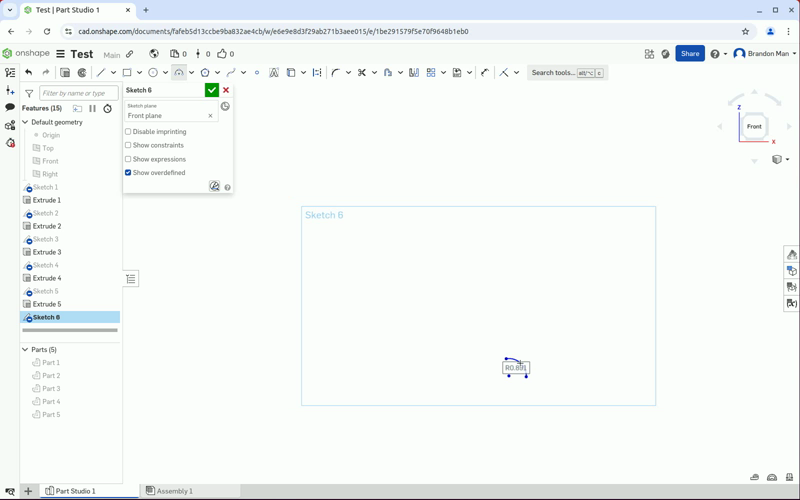
scroll(-6)
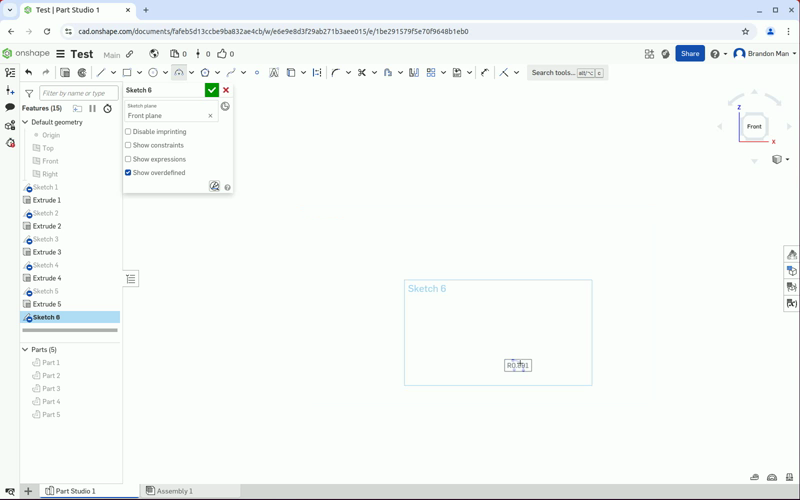
scroll(-6)
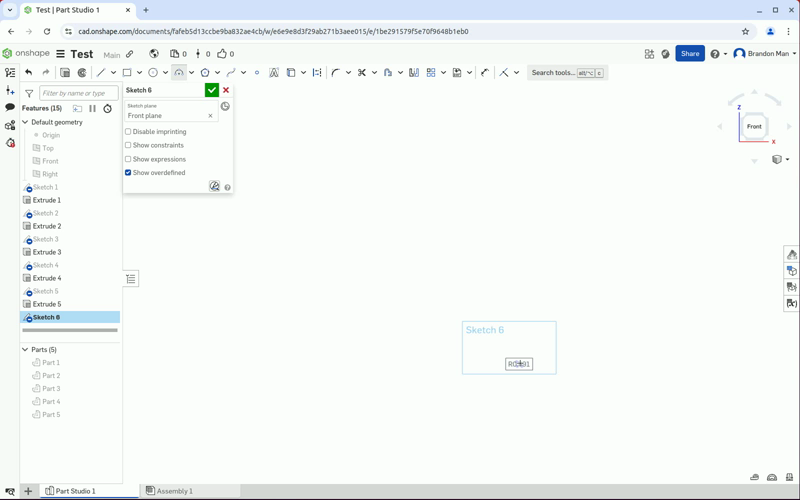
key_up(shift)
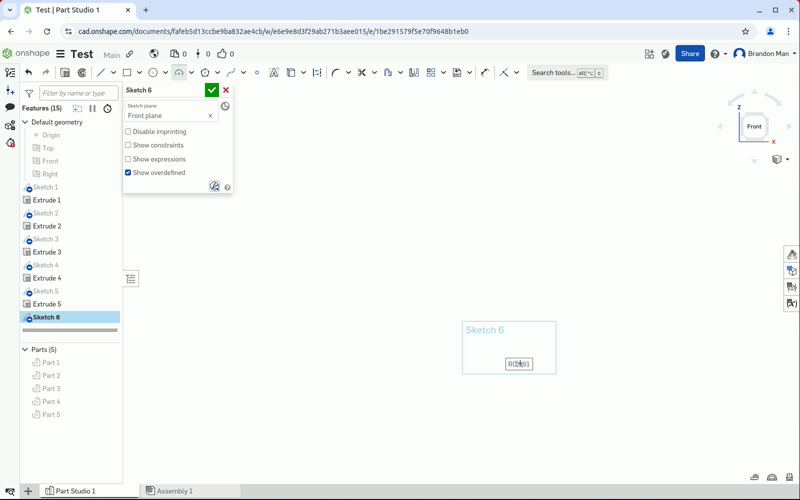
key(esc)
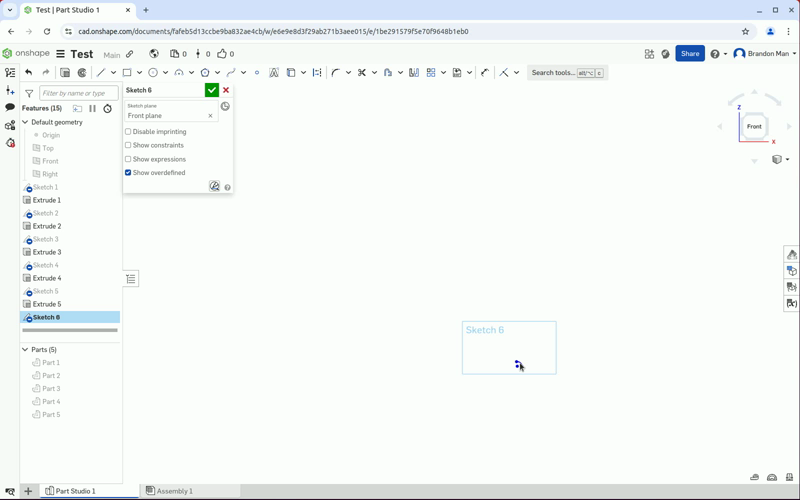
key(l)
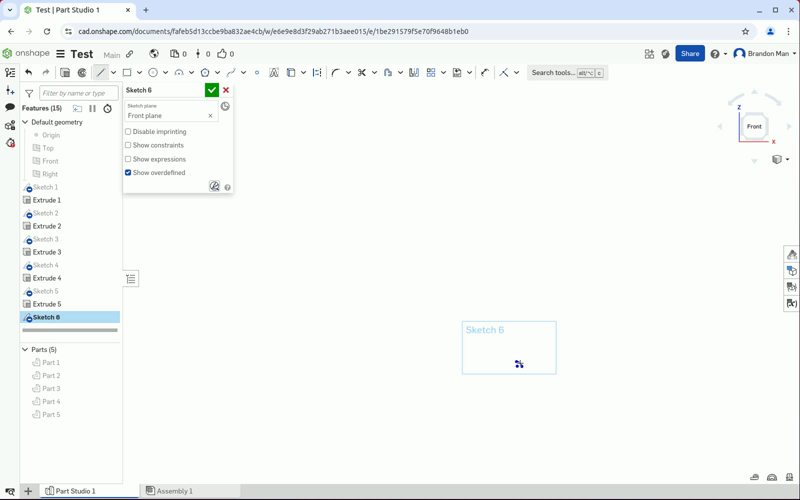
mouse_move(521, 366)
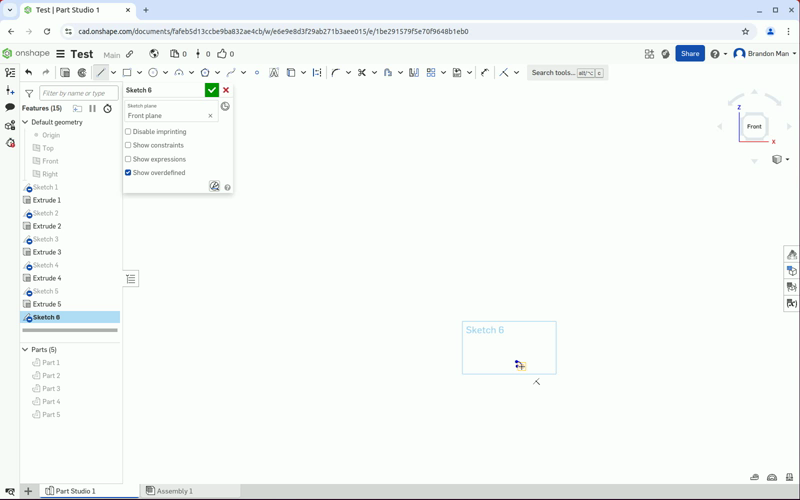
scroll(6)
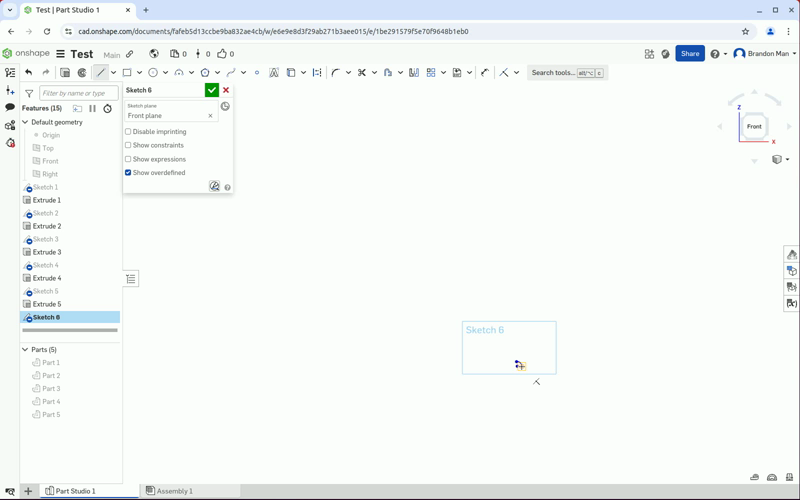
scroll(6)
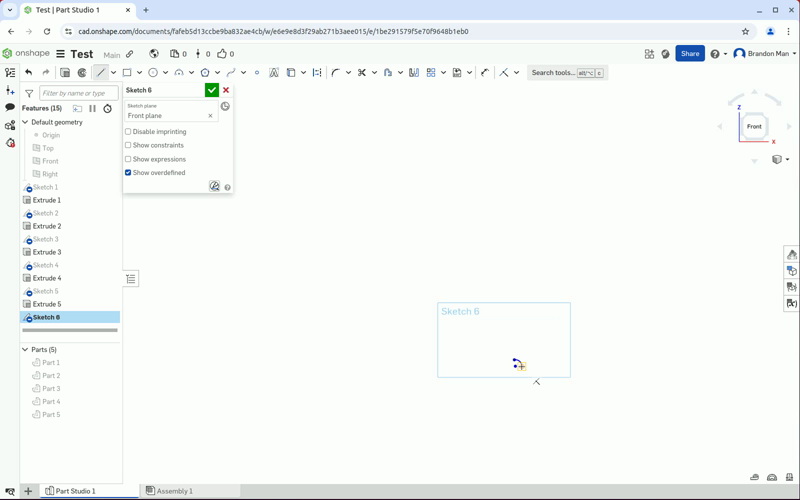
scroll(6)
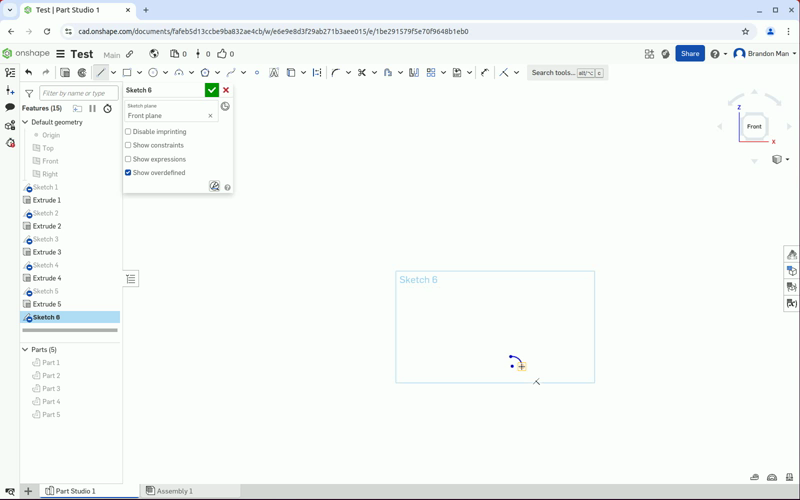
scroll(6)
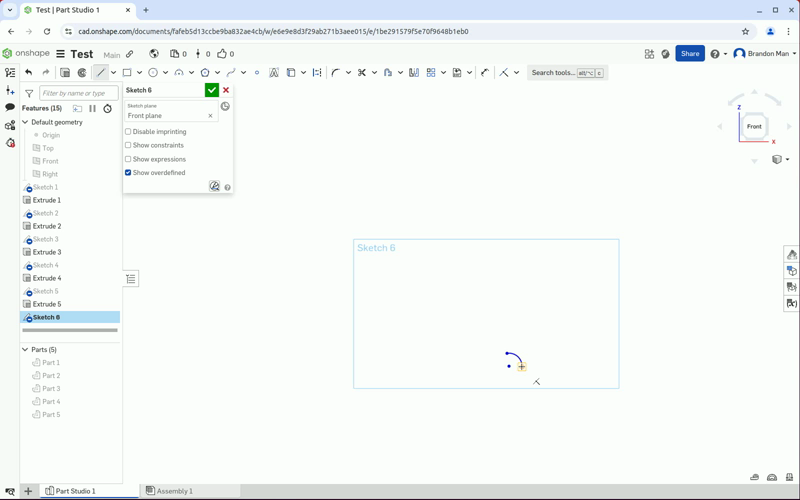
scroll(6)
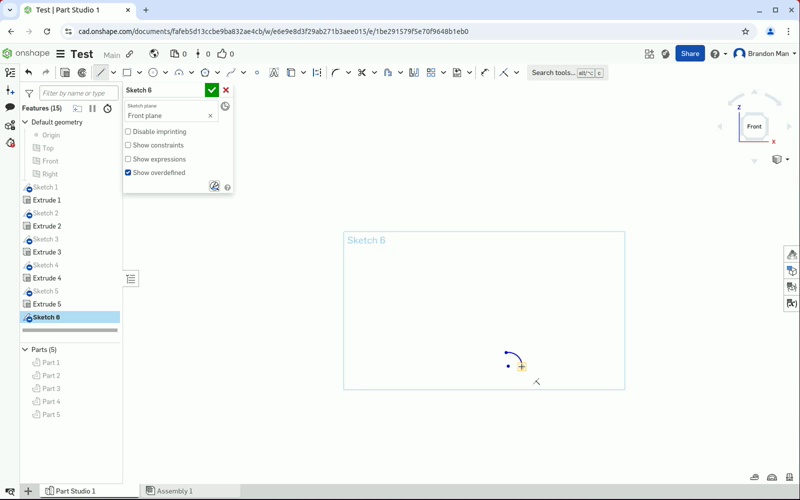
scroll(6)
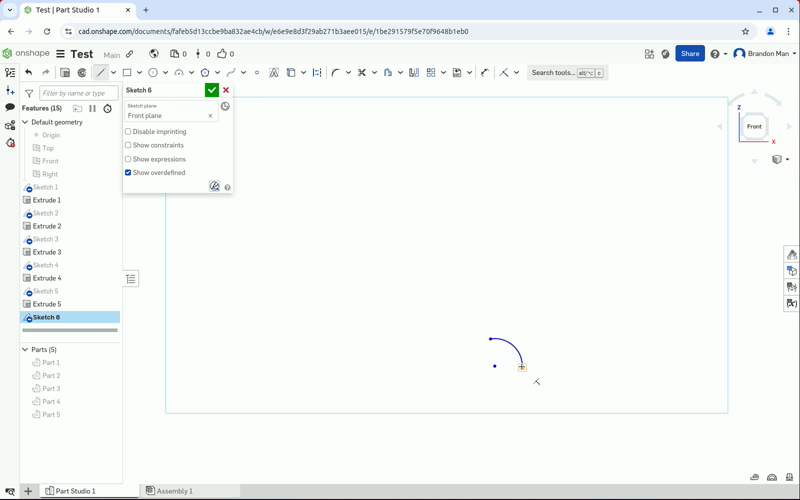
scroll(6)
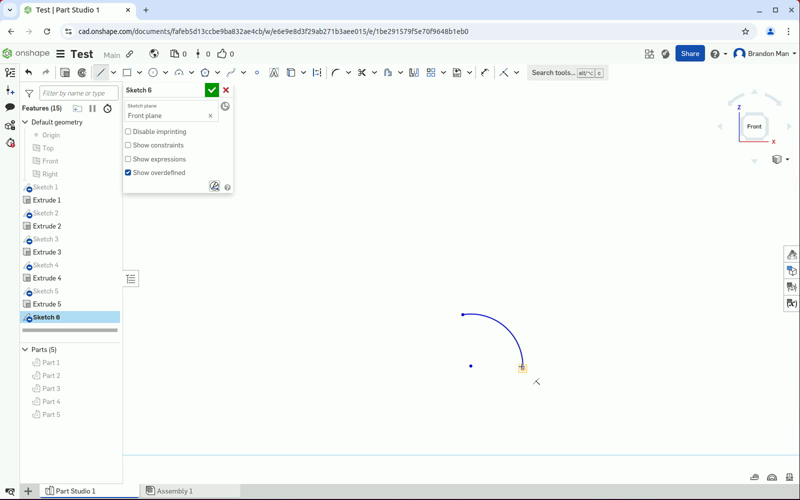
click(521, 366)
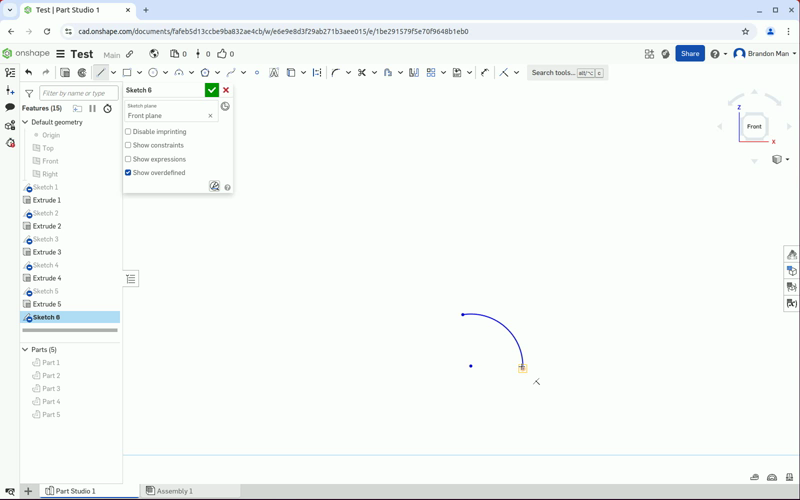
scroll(-6)
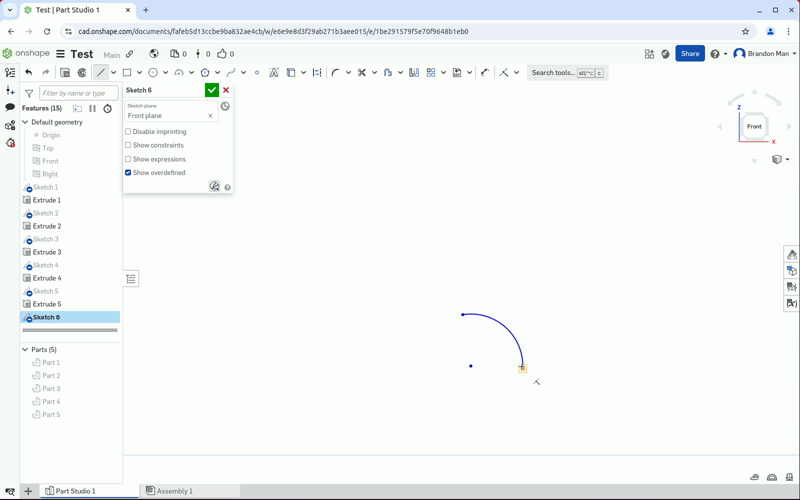
scroll(-6)
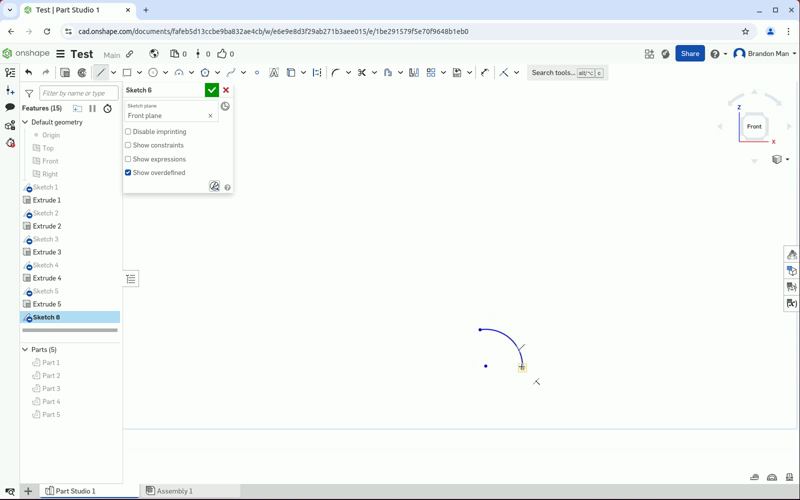
scroll(-6)
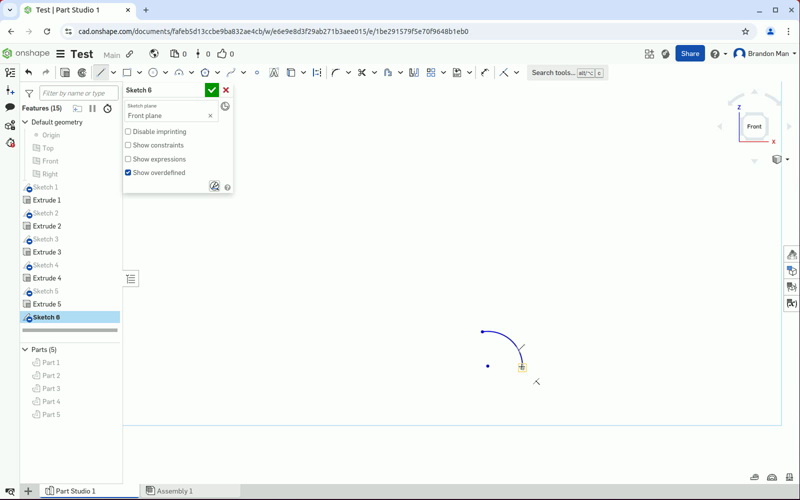
scroll(-6)
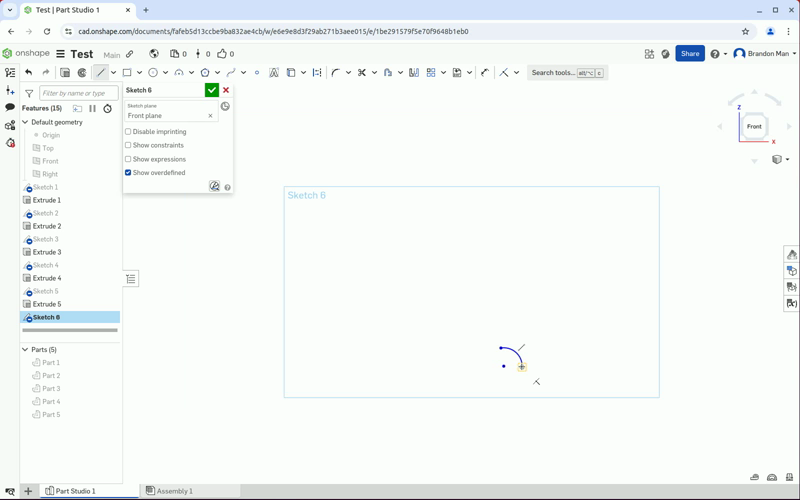
scroll(-6)
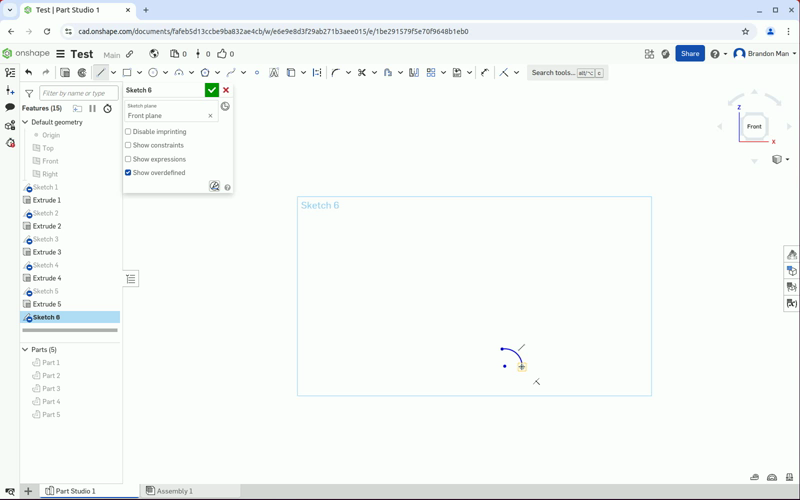
scroll(-6)
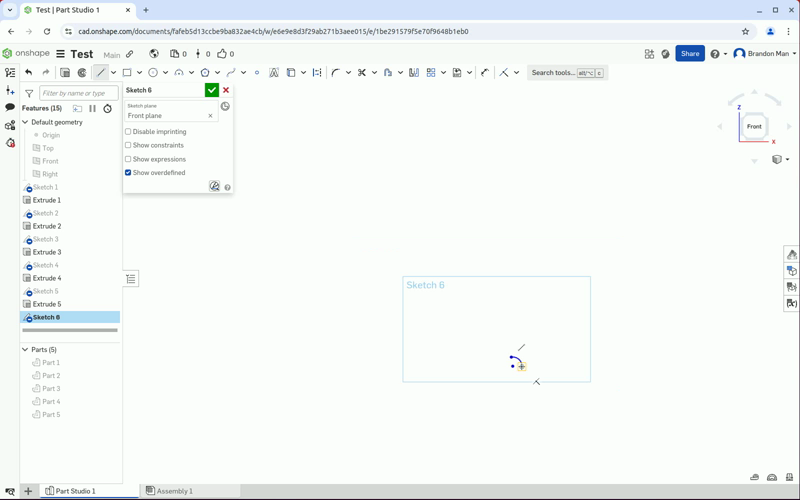
scroll(-6)
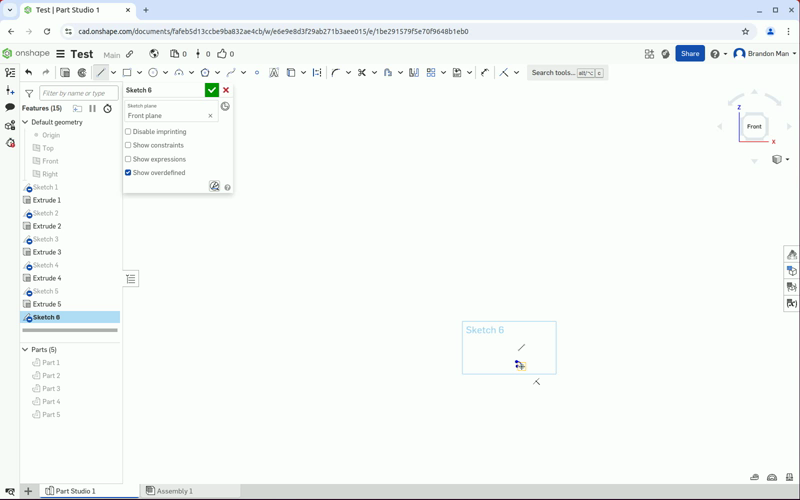
key_down(shift)
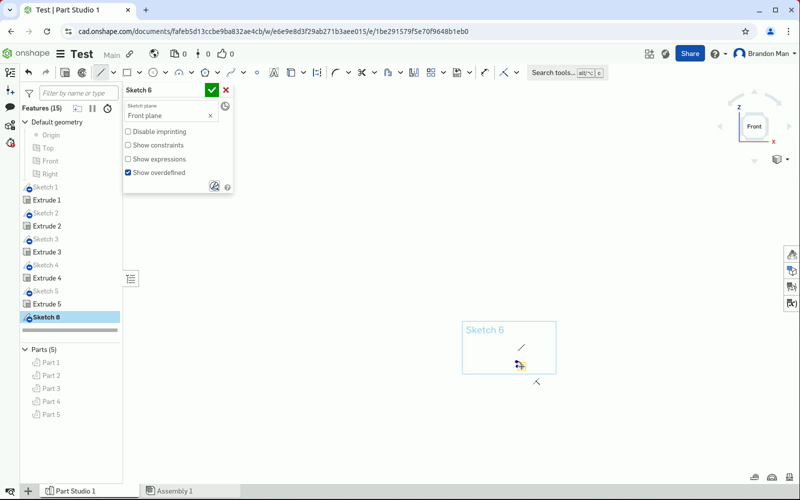
mouse_move(551, 366)
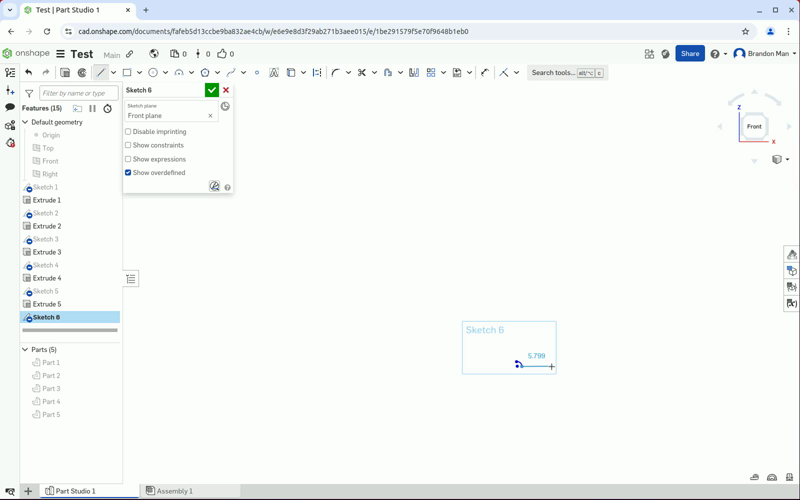
mouse_move(521, 361)
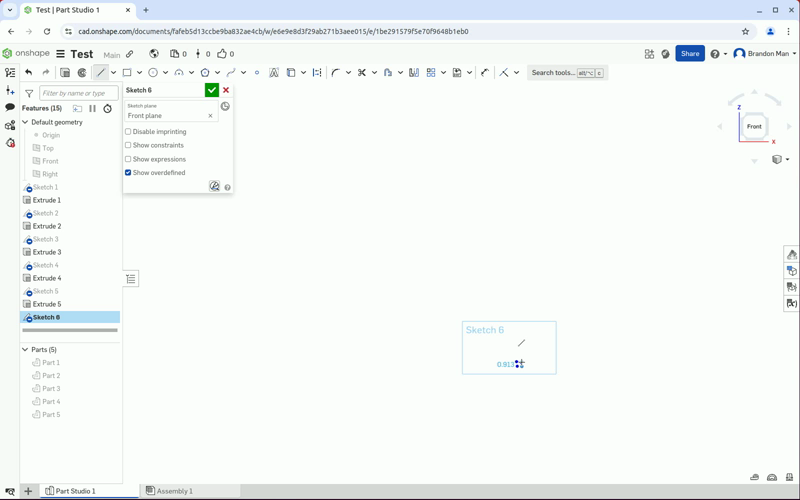
scroll(6)
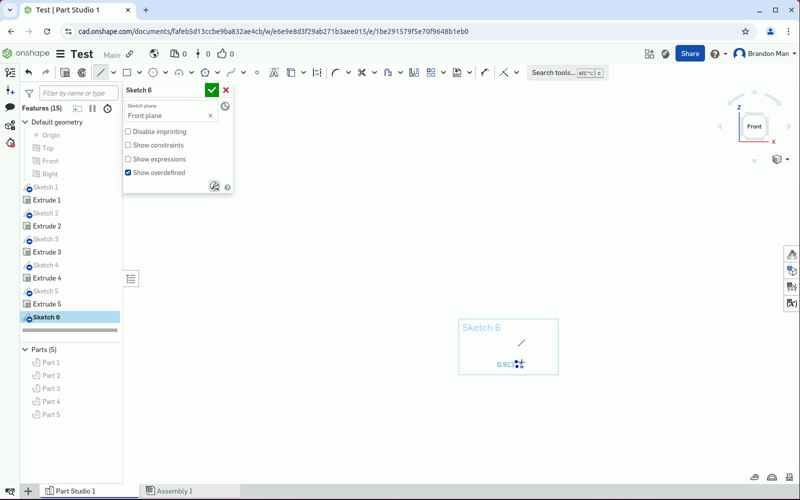
scroll(6)
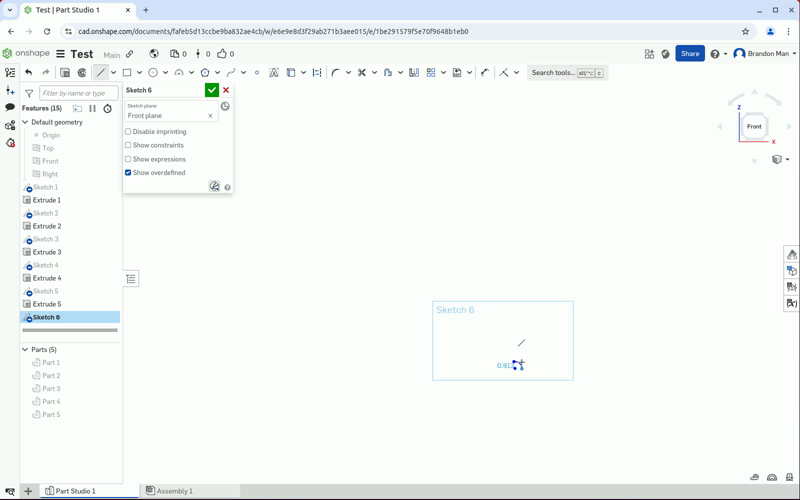
scroll(6)
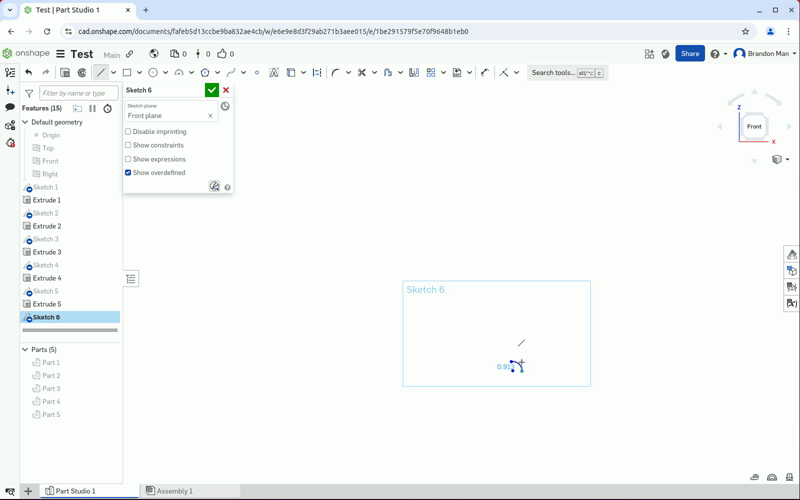
scroll(6)
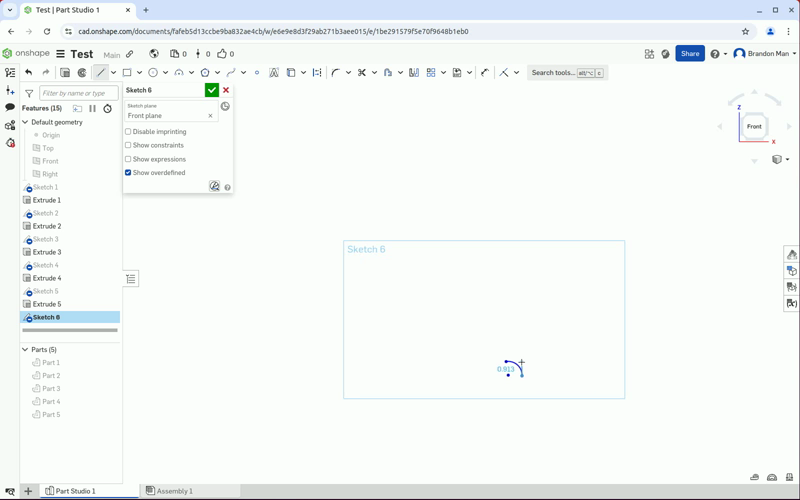
scroll(6)
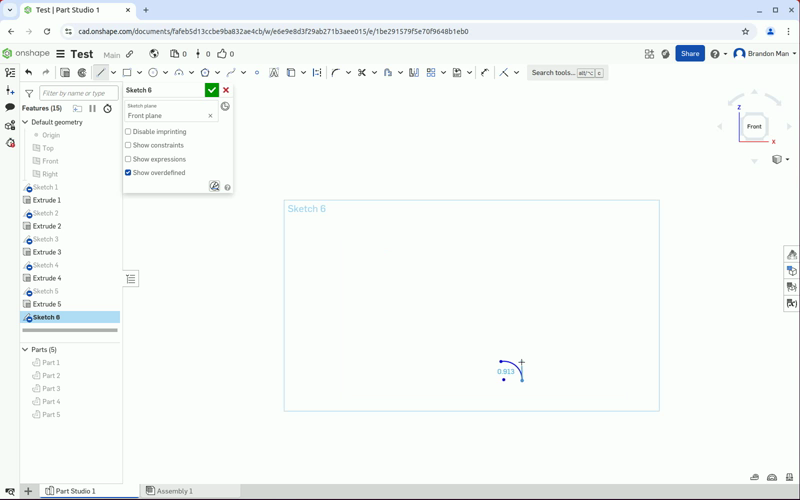
scroll(6)
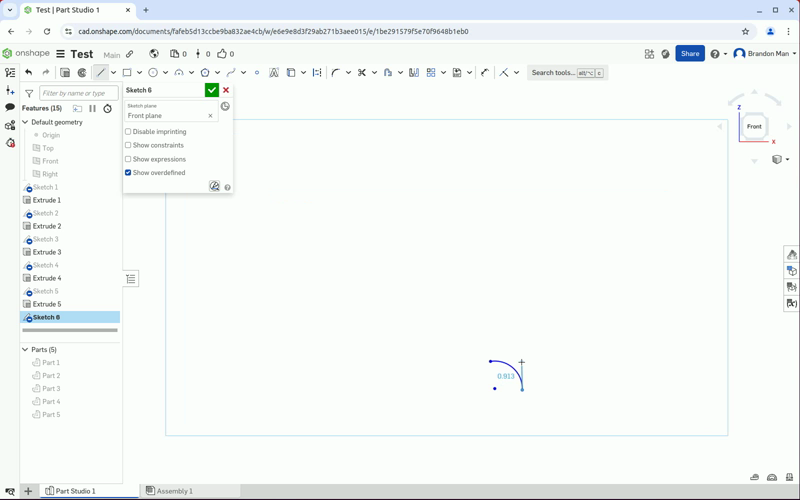
scroll(6)
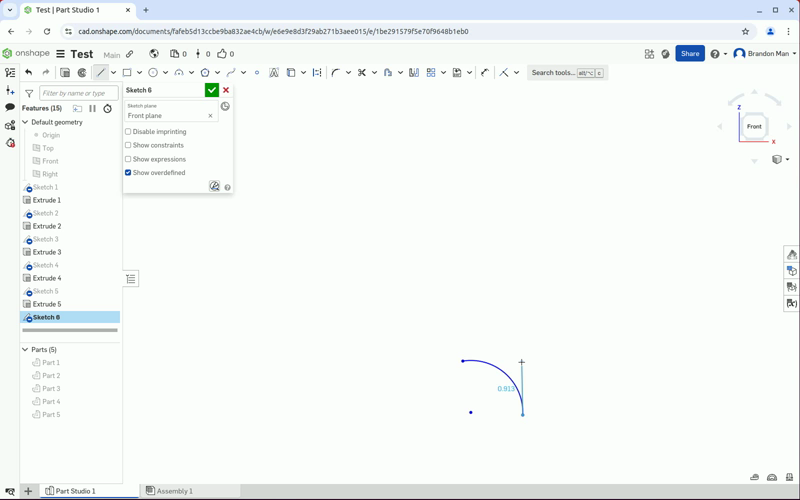
click(521, 361)
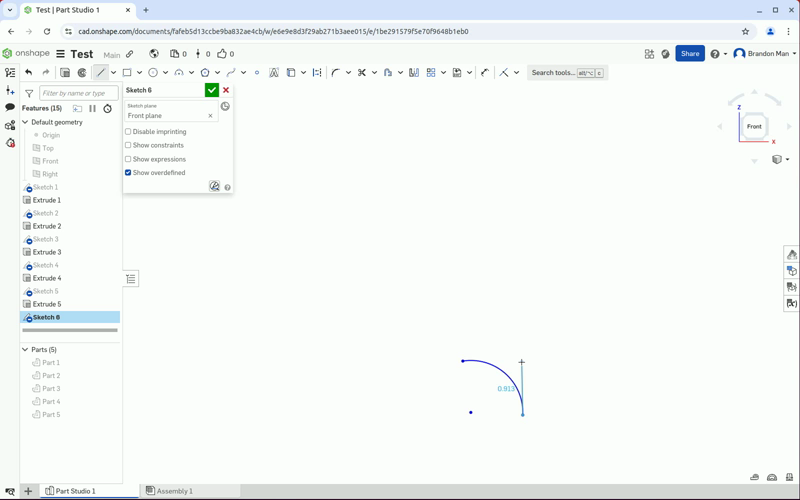
scroll(-6)
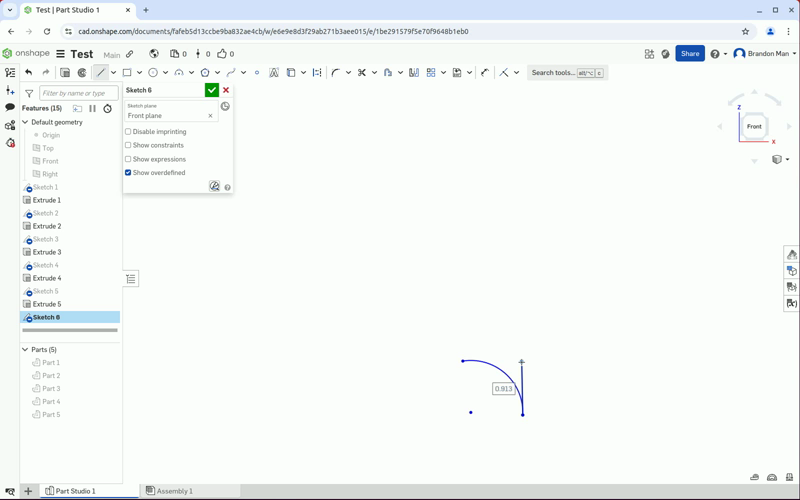
scroll(-6)
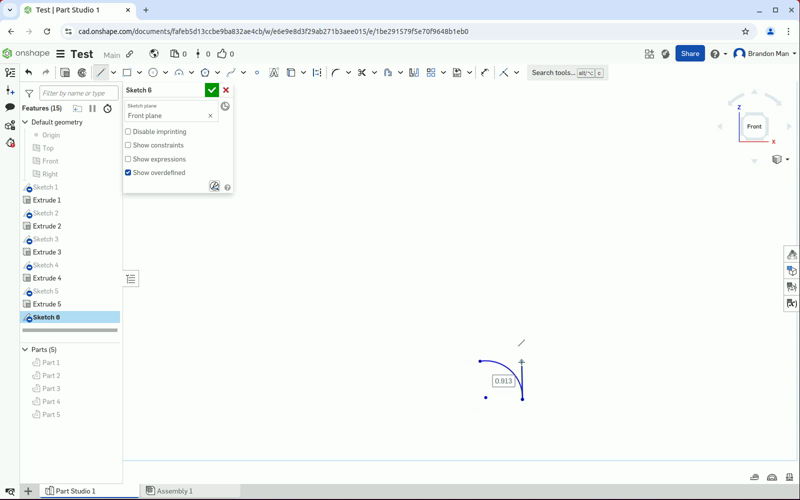
scroll(-6)
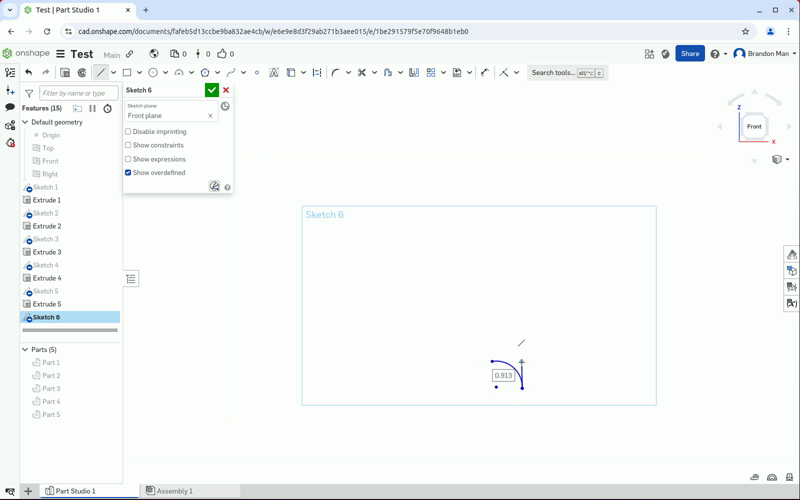
scroll(-6)
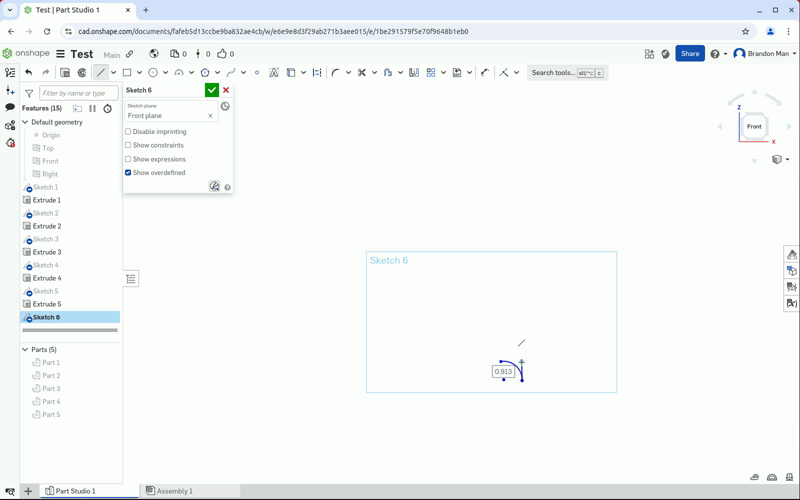
scroll(-6)
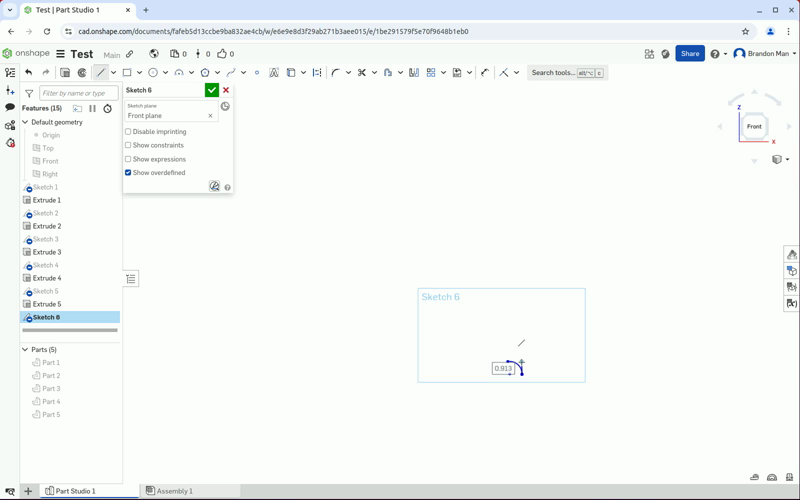
scroll(-6)
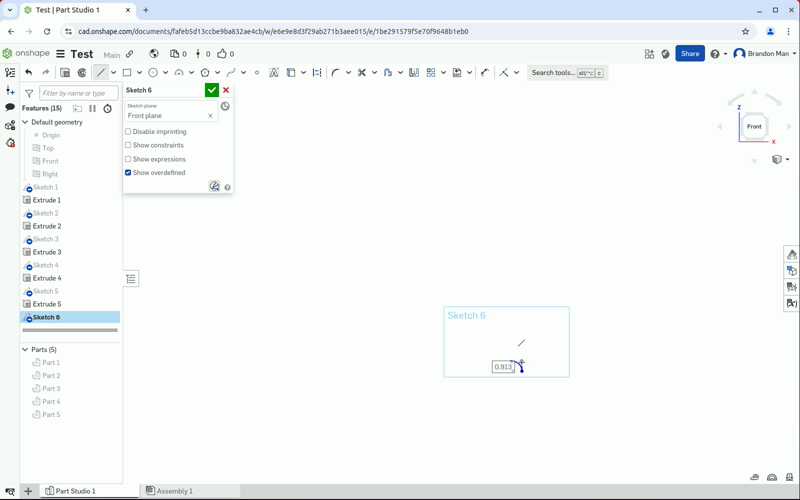
scroll(-6)
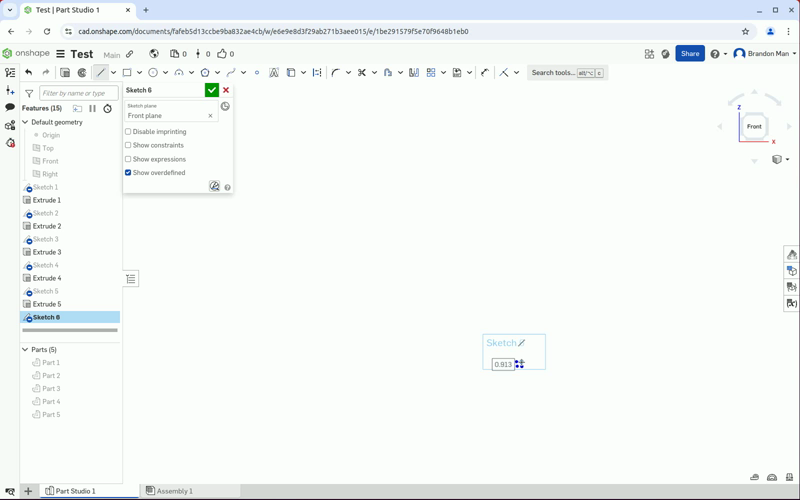
key_up(shift)
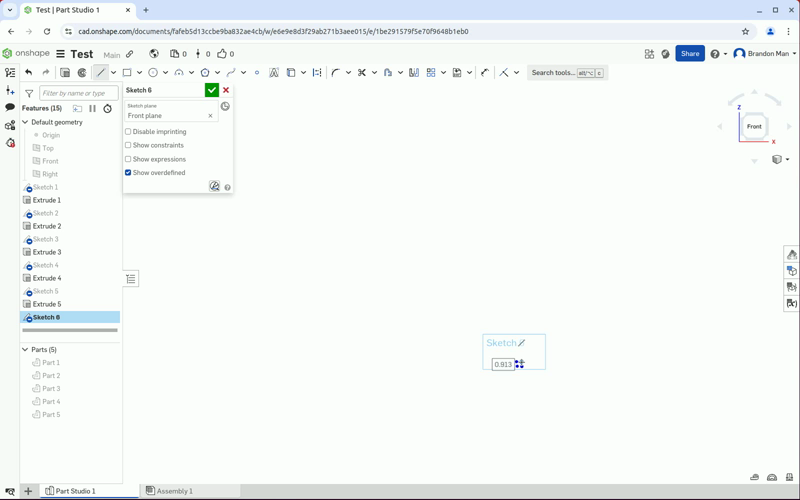
mouse_move(551, 361)
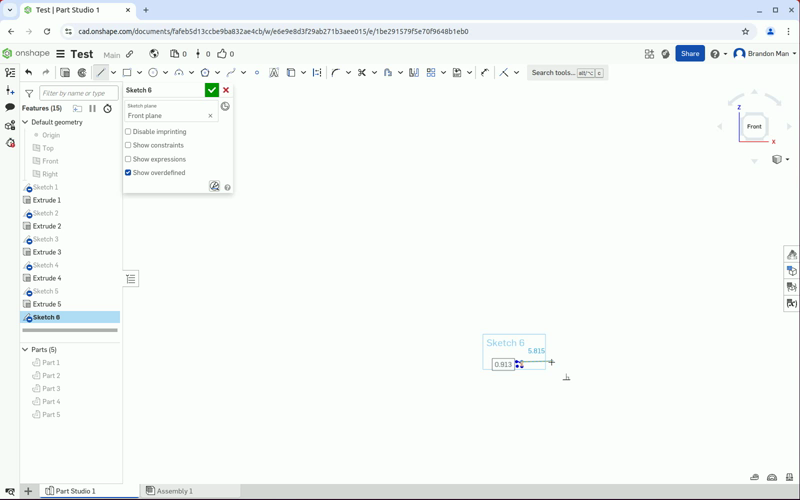
key_down(shift)
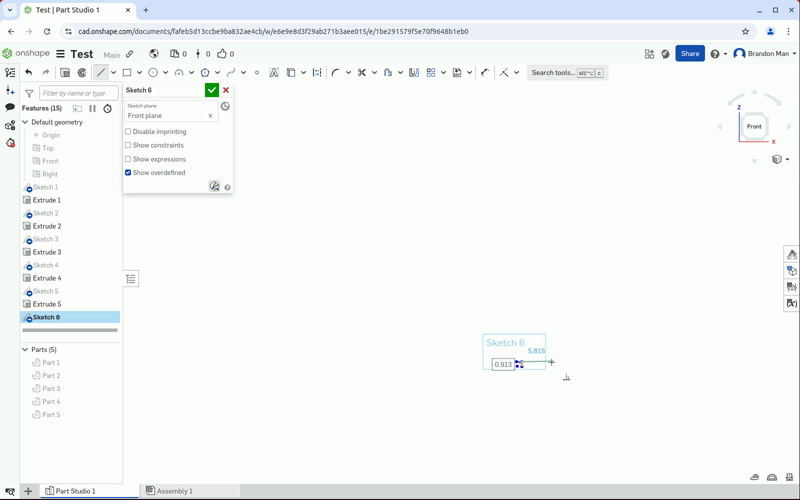
mouse_move(516, 361)
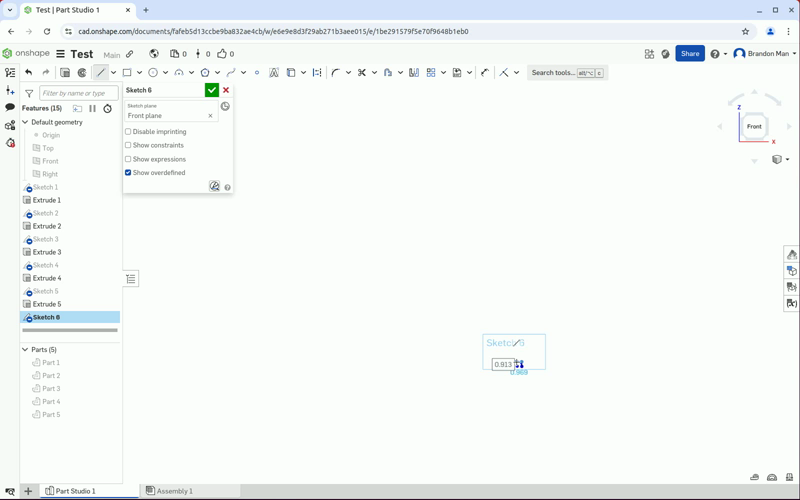
scroll(6)
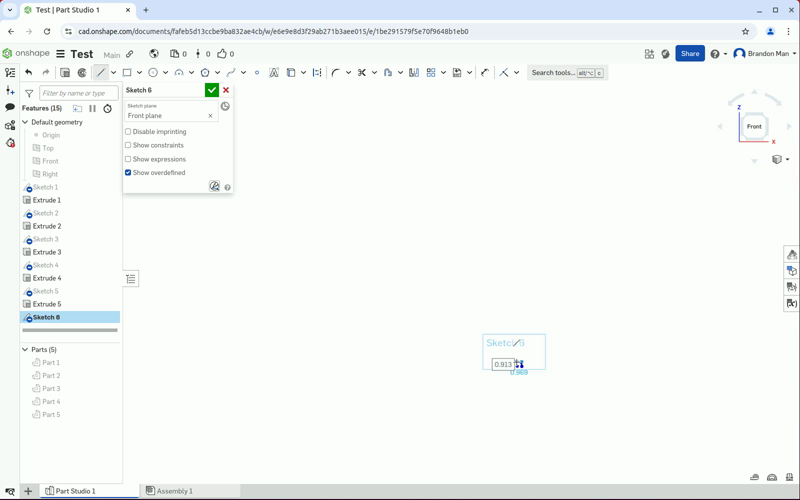
scroll(6)
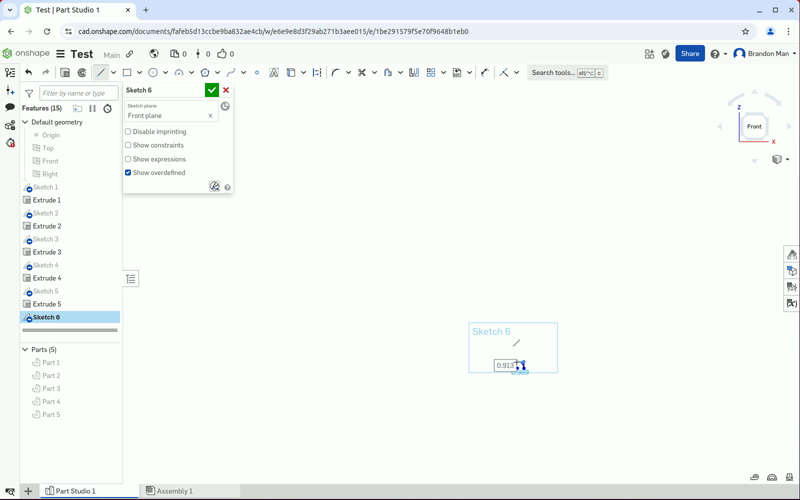
scroll(6)
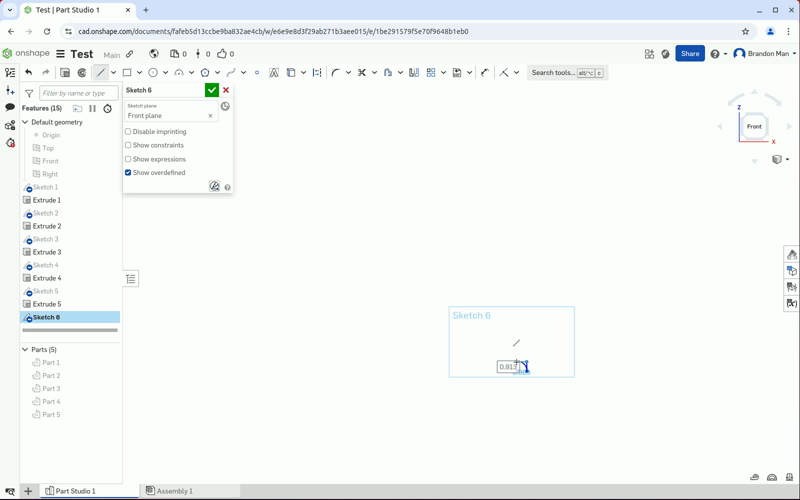
scroll(6)
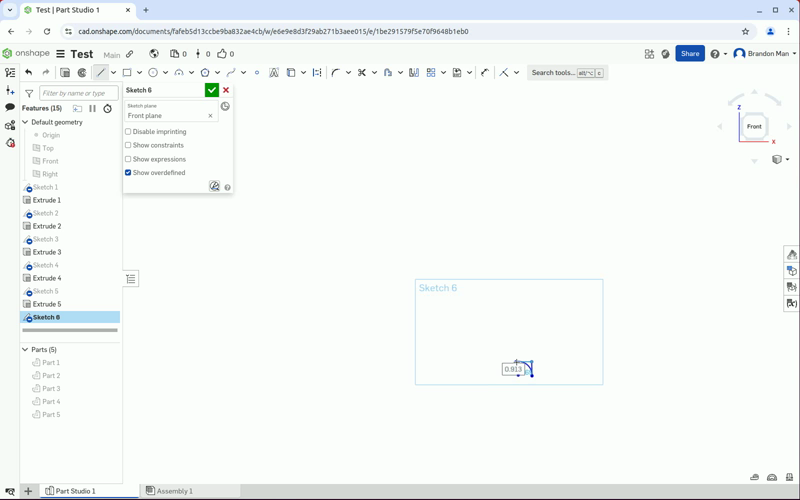
scroll(6)
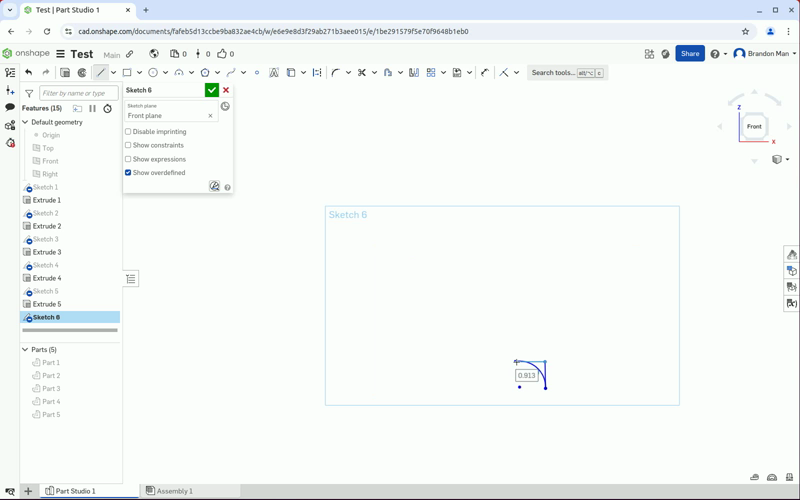
scroll(6)
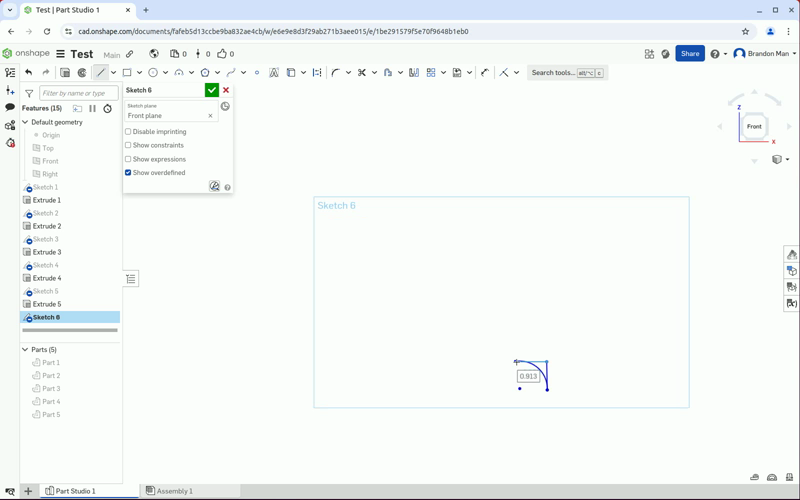
scroll(6)
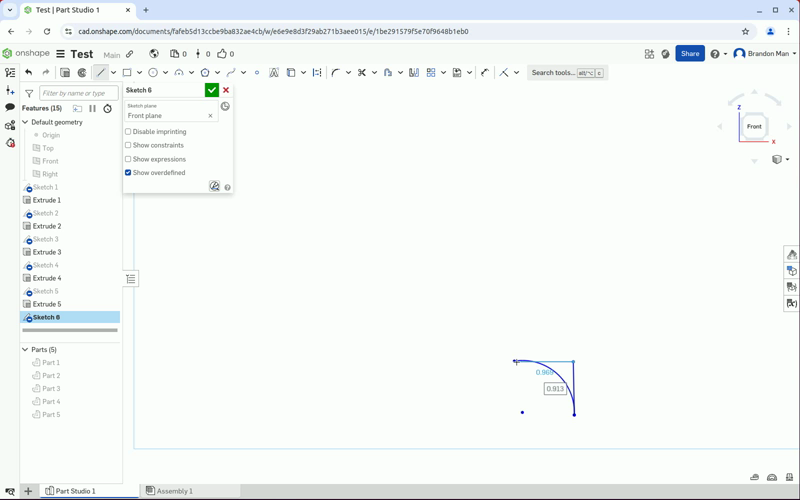
key_up(shift)
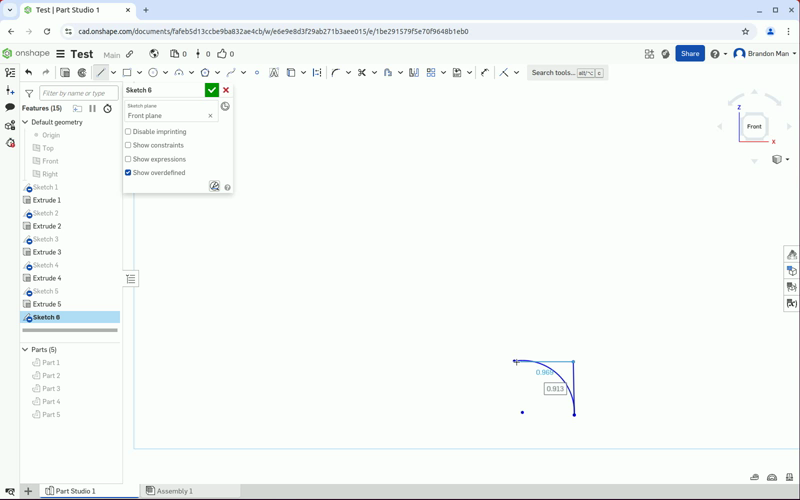
click(516, 361)
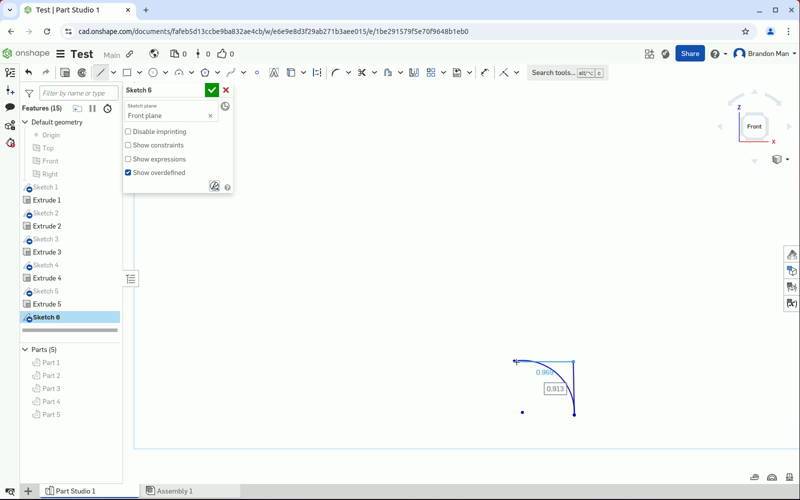
scroll(-6)
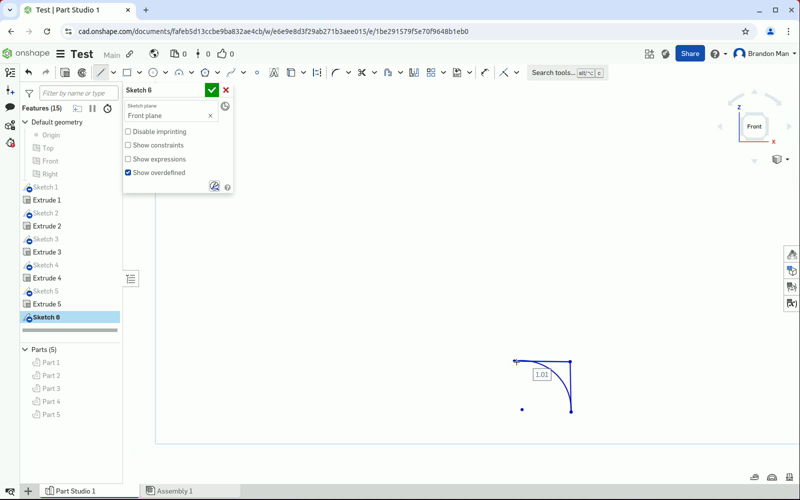
scroll(-6)
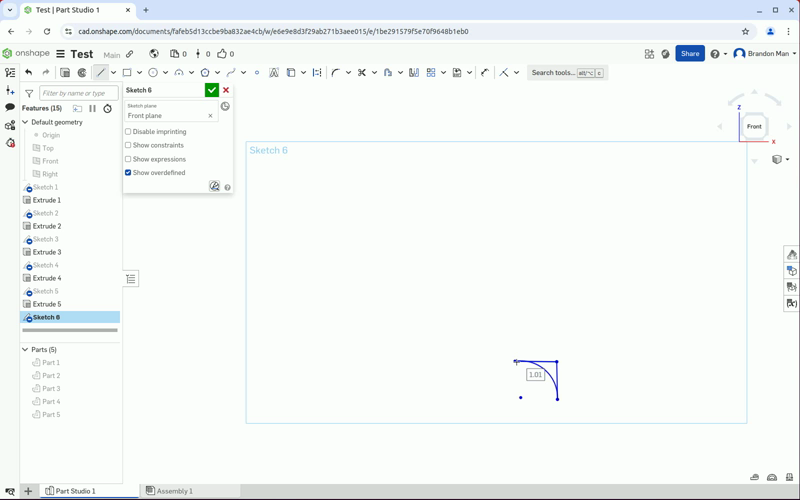
scroll(-6)
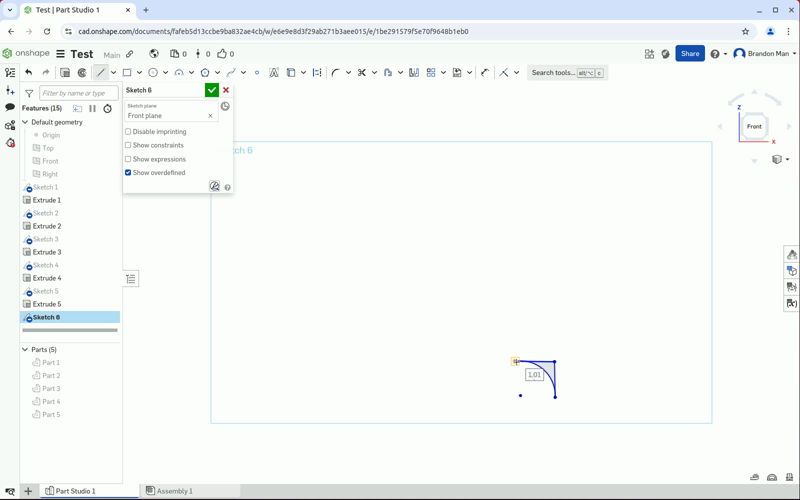
scroll(-6)
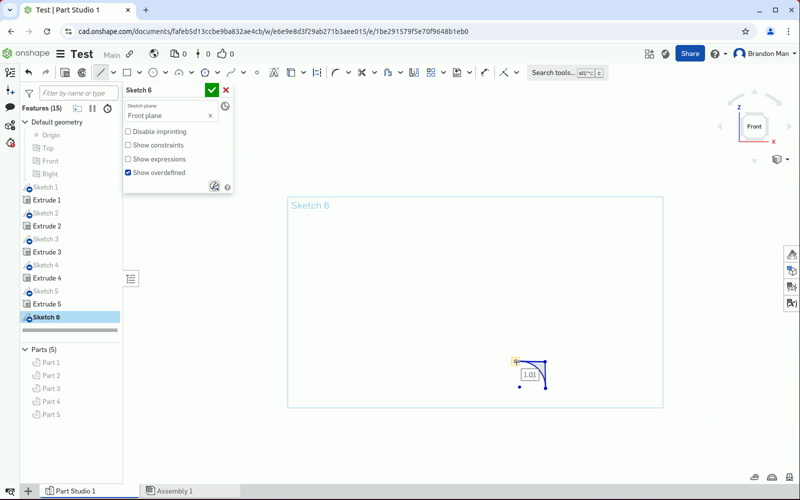
scroll(-6)
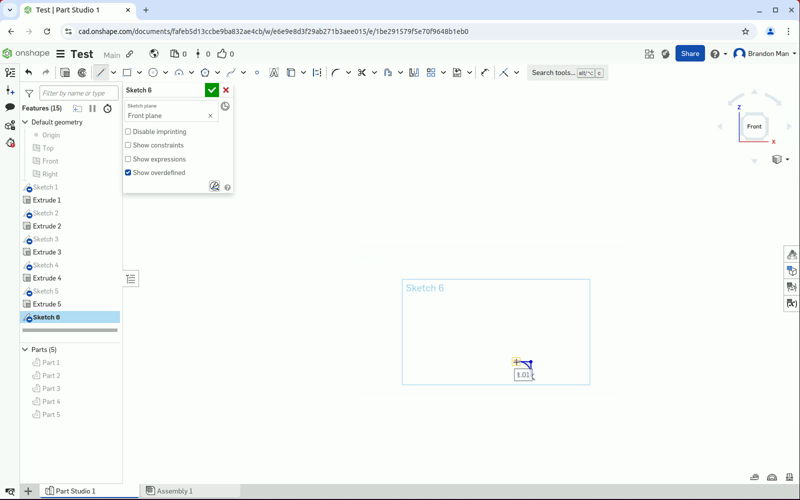
scroll(-6)
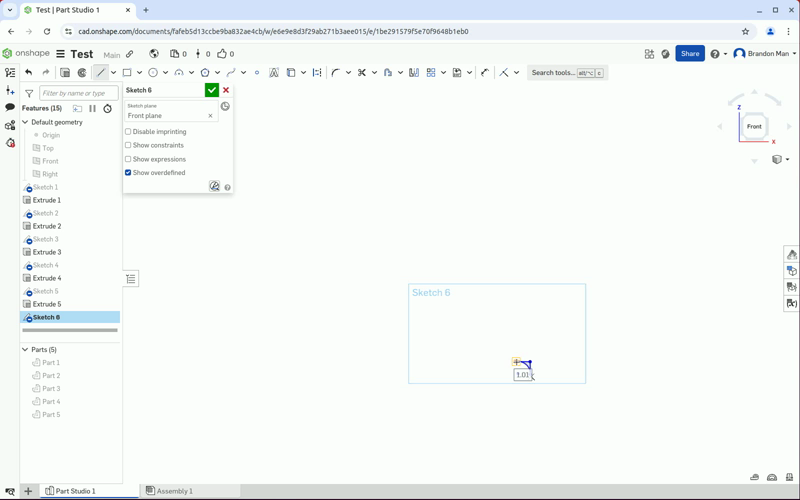
scroll(-6)
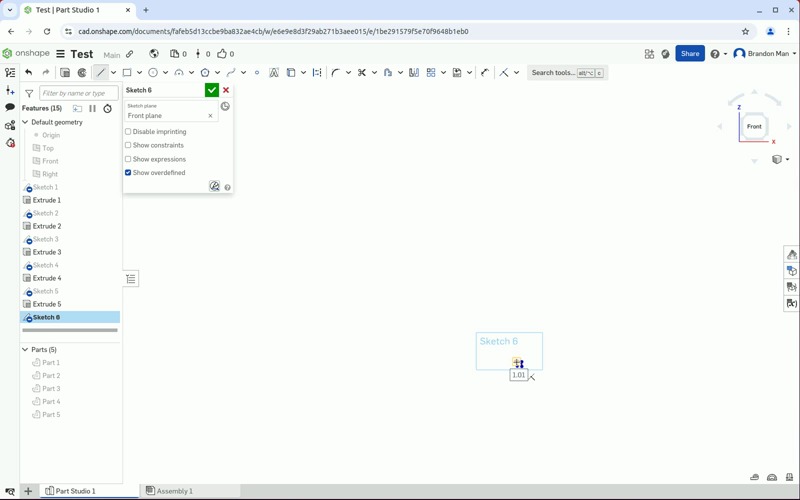
key(esc)
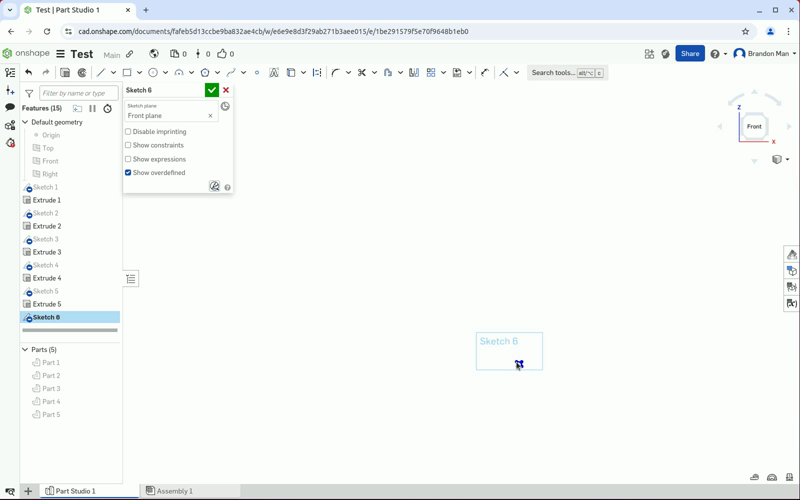
mouse_move(521, 363)
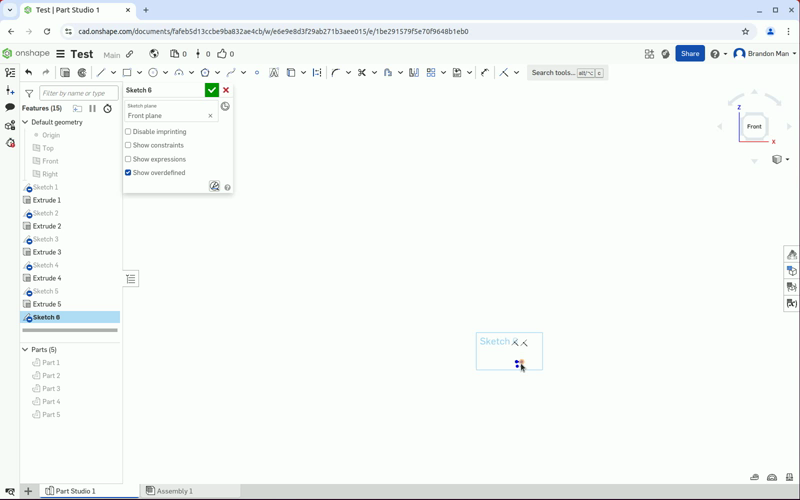
scroll(6)
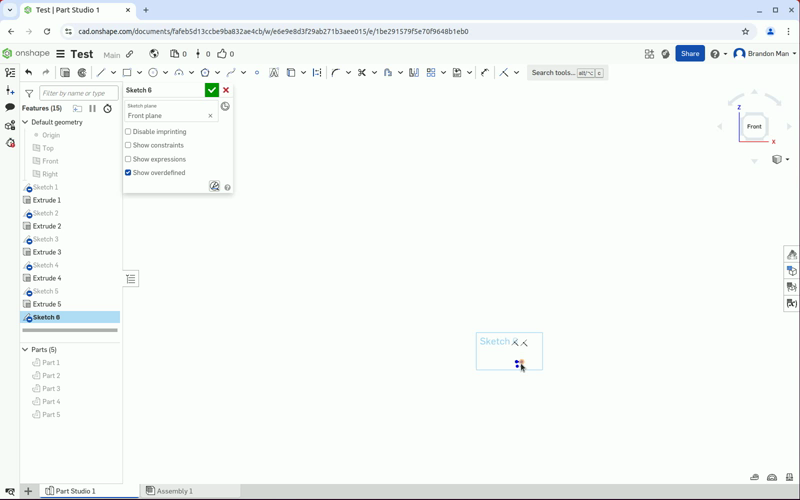
scroll(6)
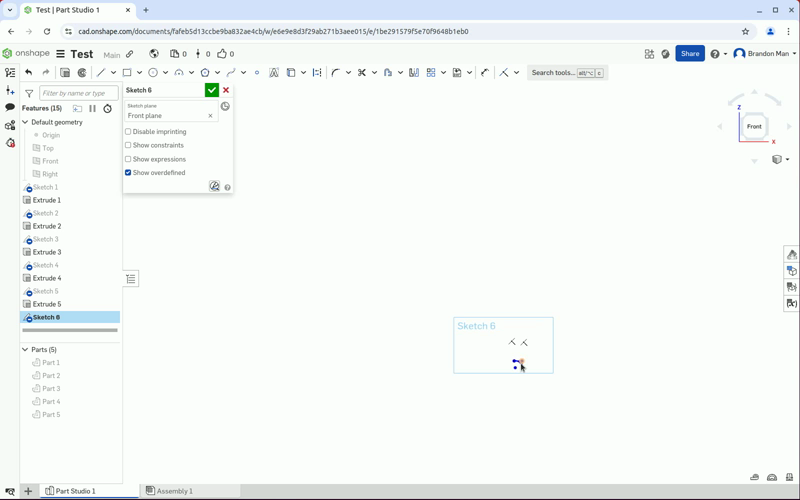
scroll(6)
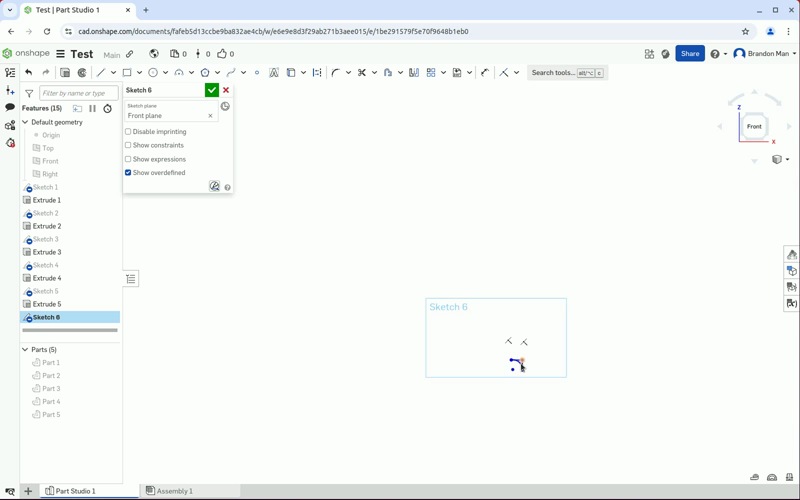
scroll(6)
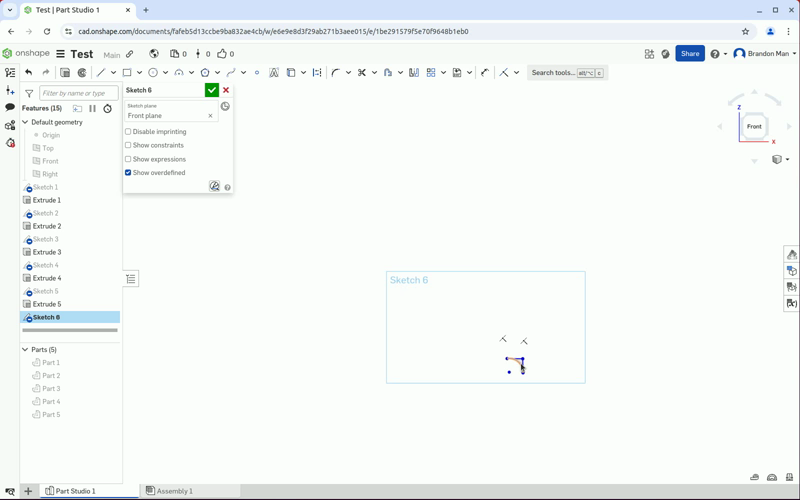
scroll(6)
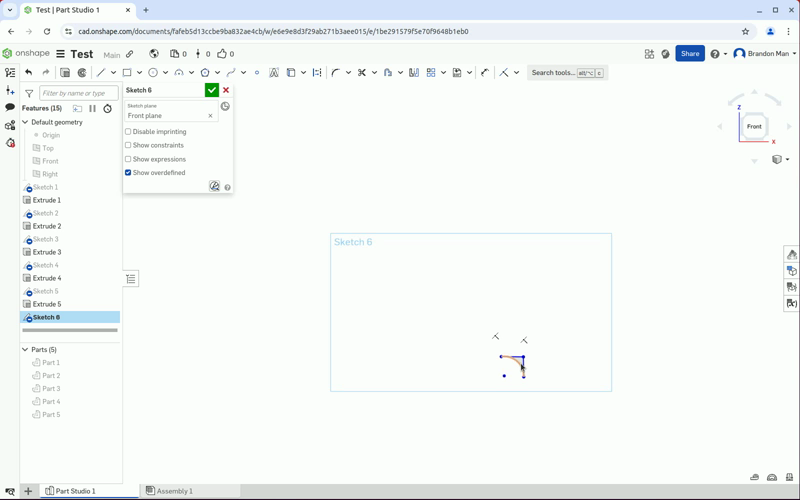
scroll(6)
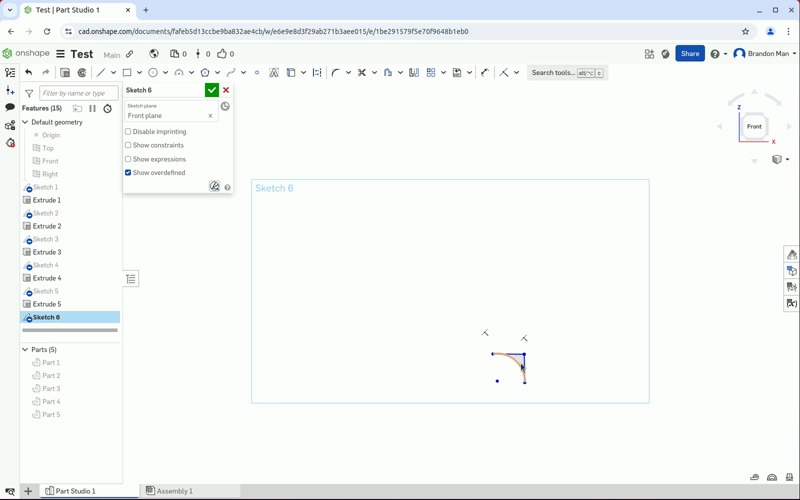
scroll(6)
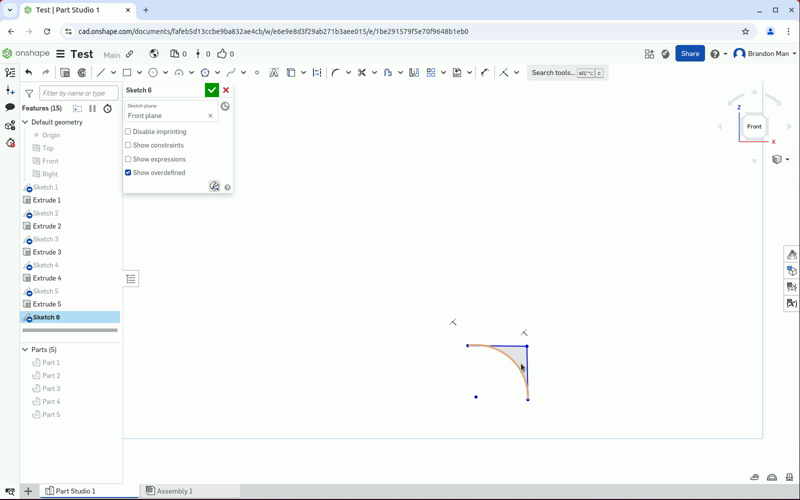
click(521, 363)
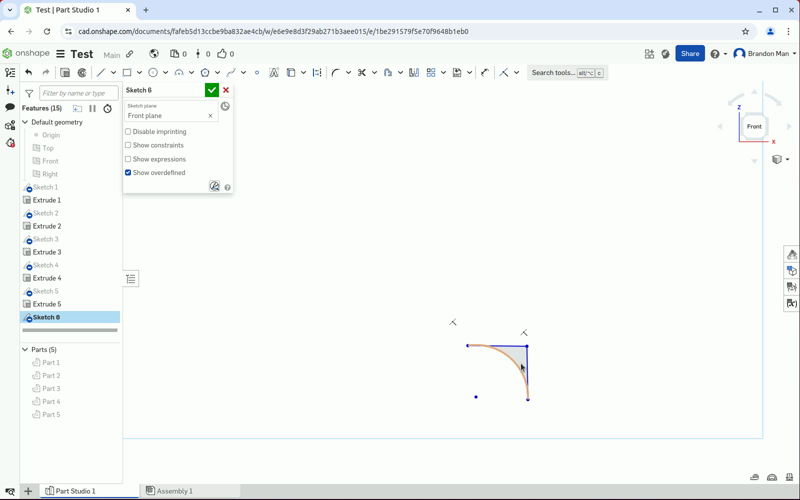
scroll(-6)
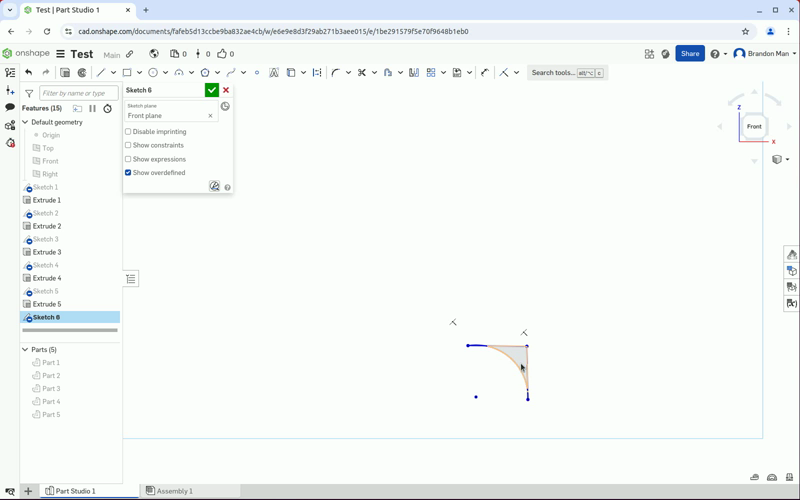
scroll(-6)
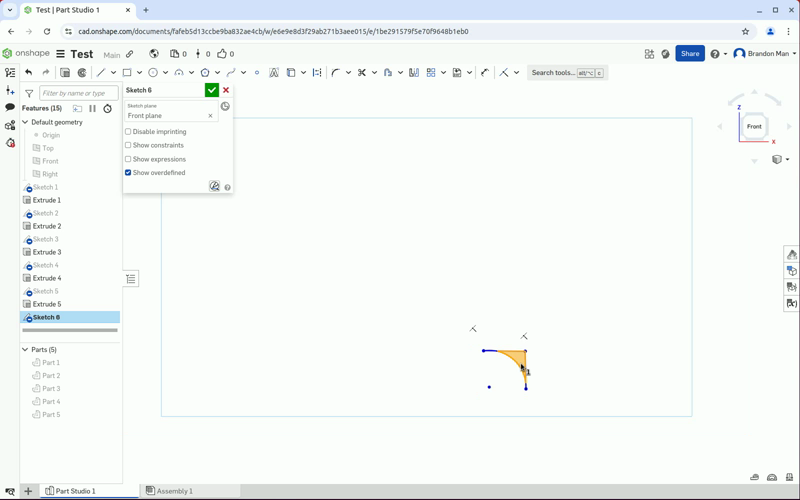
scroll(-6)
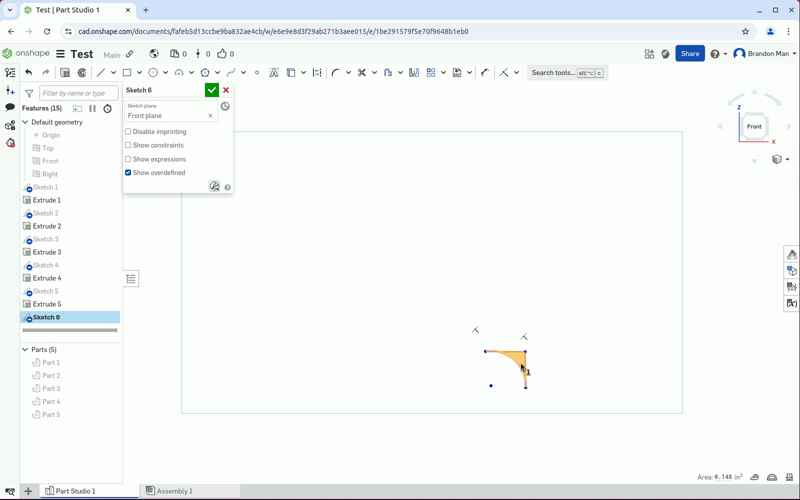
scroll(-6)
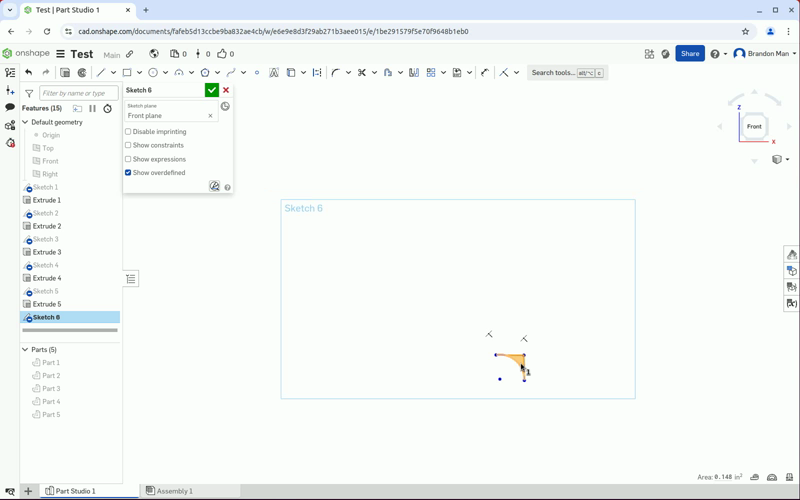
scroll(-6)
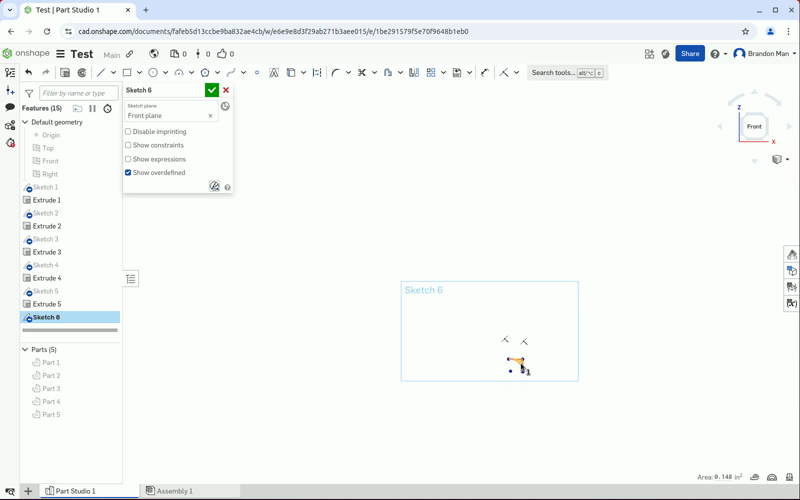
scroll(-6)
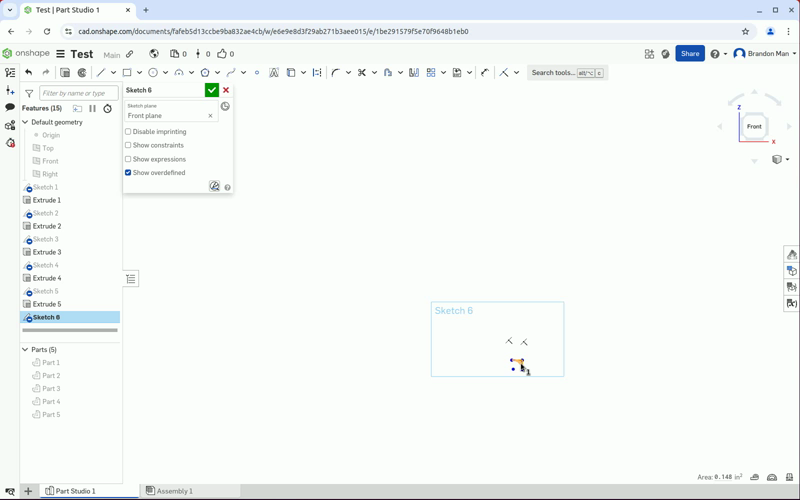
scroll(-6)
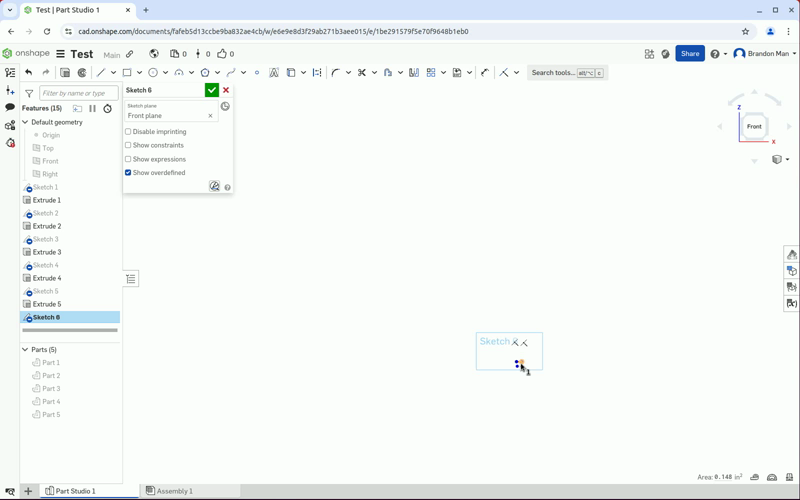
mouse_move(73, 352)
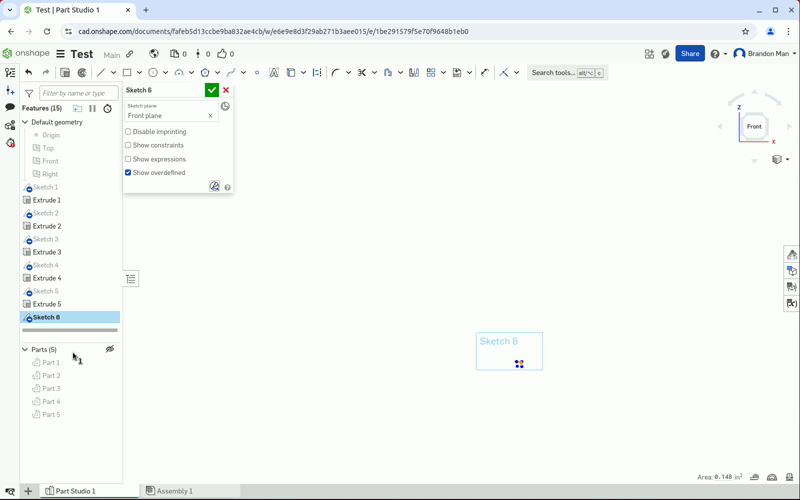
key(shift+y)
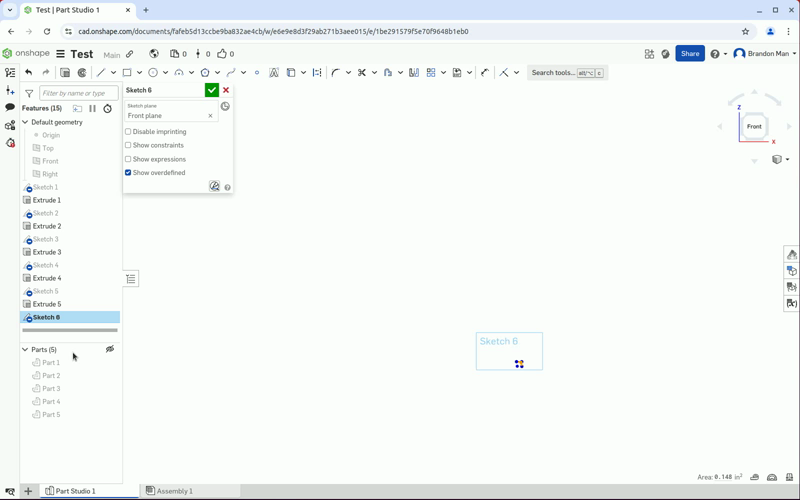
key(shift+e)
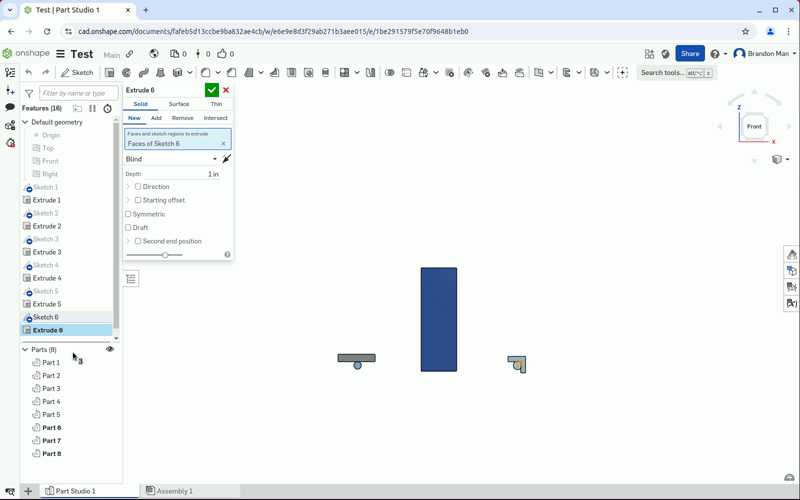
mouse_move(143, 106)
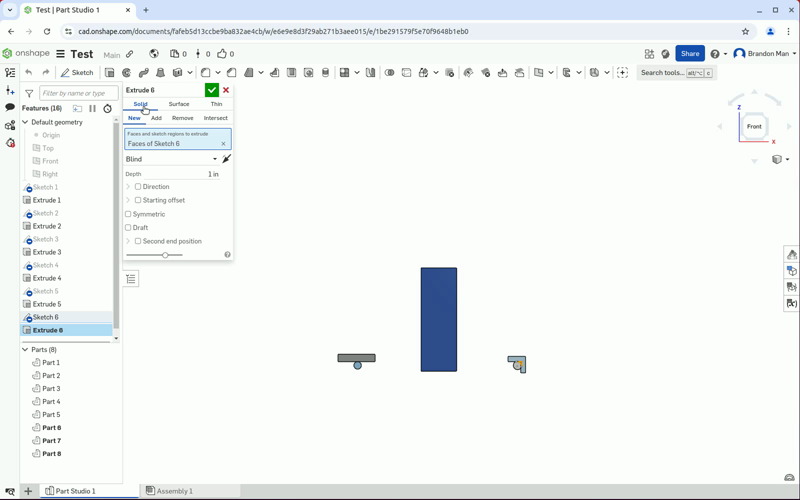
click(143, 106)
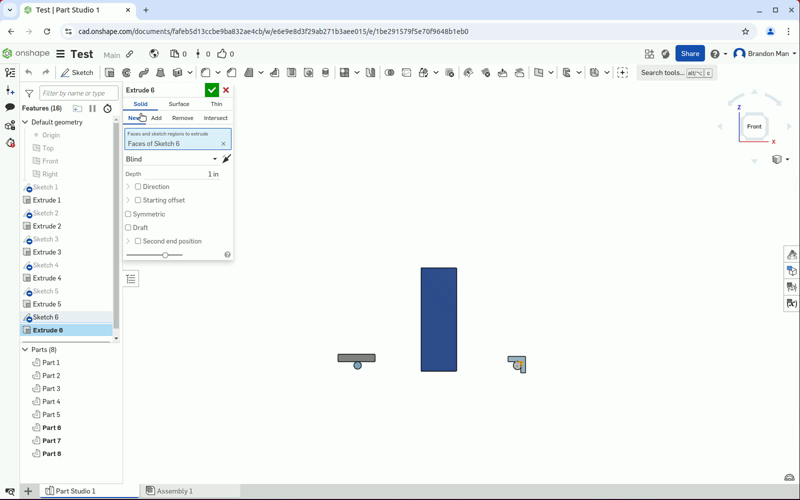
mouse_move(137, 120)
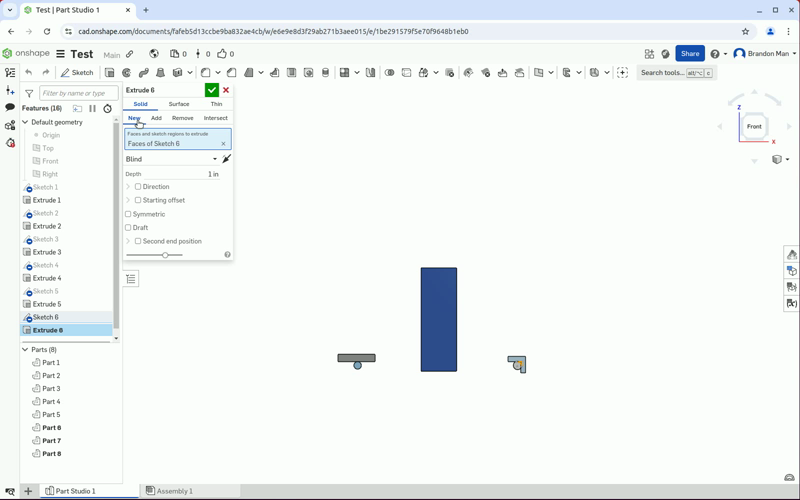
click(137, 120)
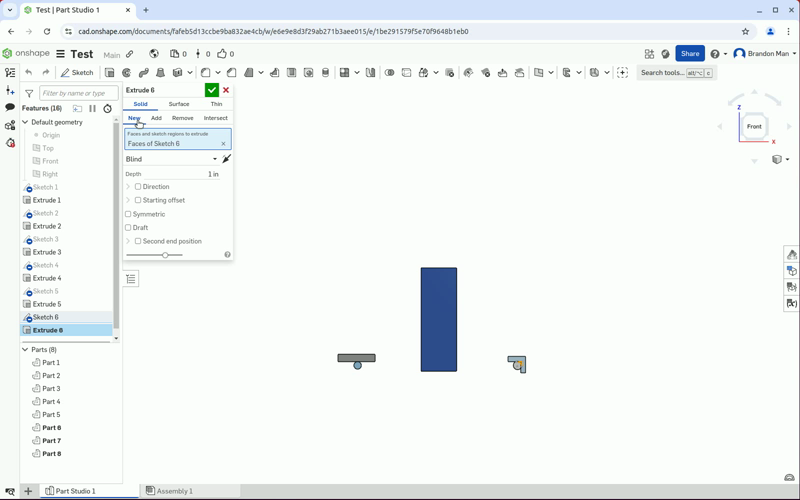
key(tab, 4)
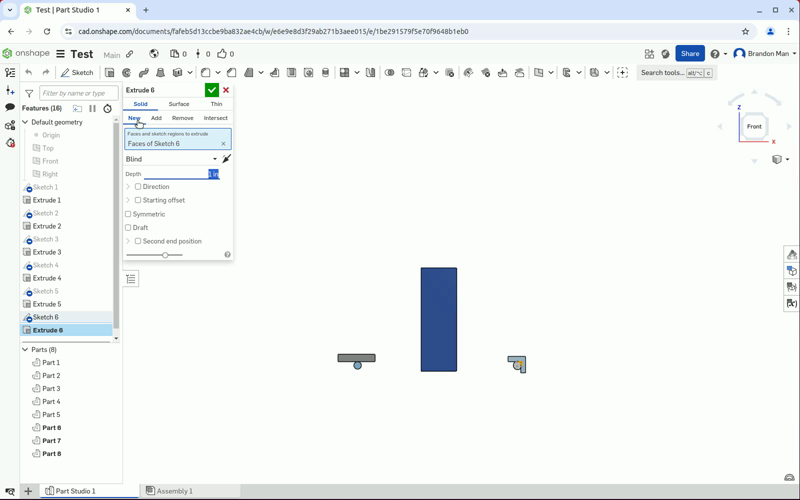
text(0.241)
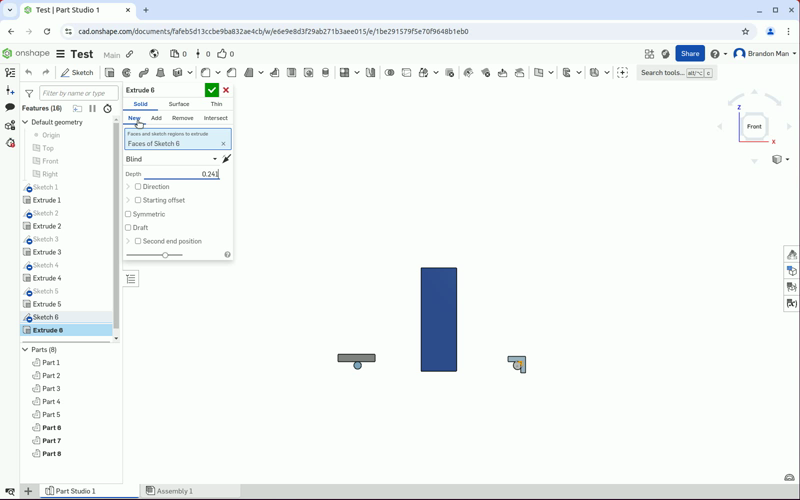
key(enter)
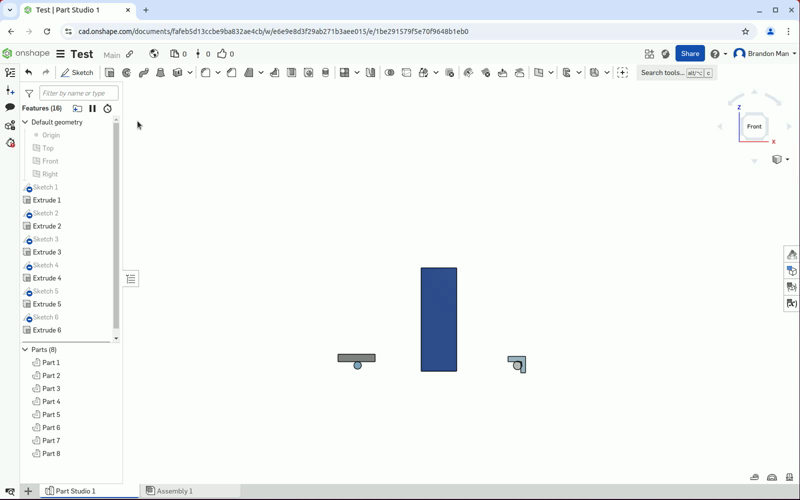
key(shift+h)
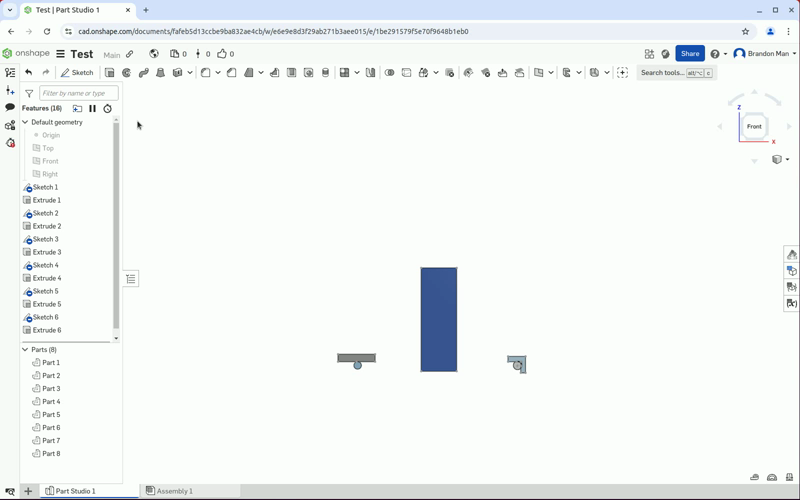
key(shift+h)
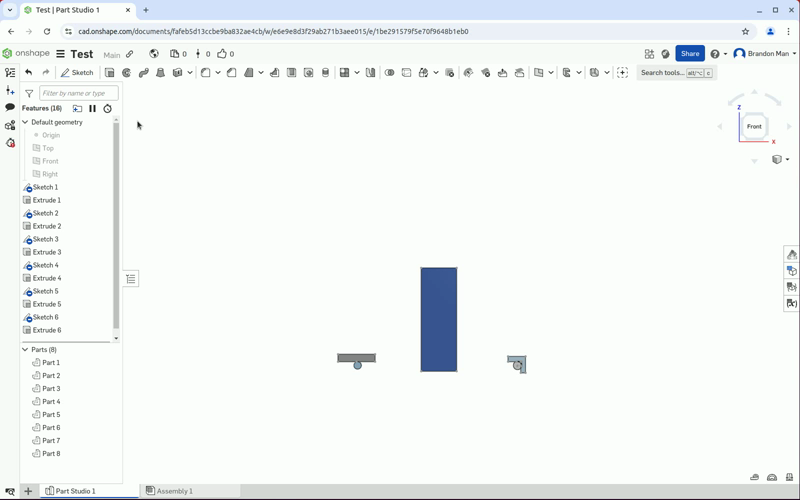
key(shift+7)
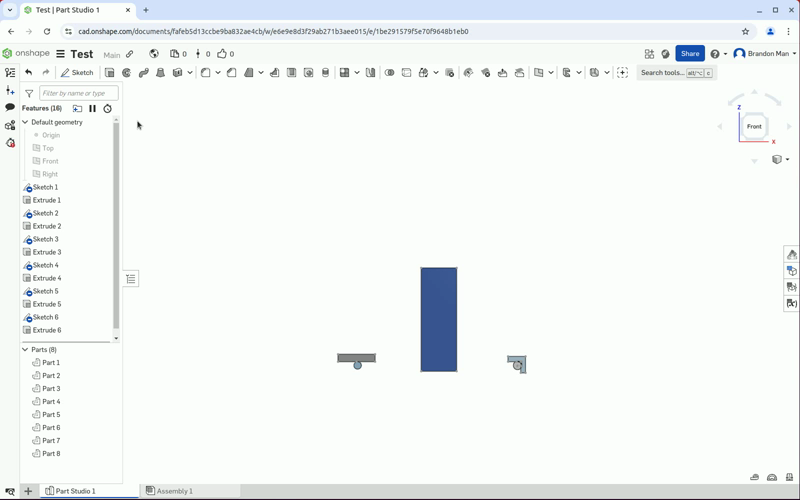
key(left, 2)
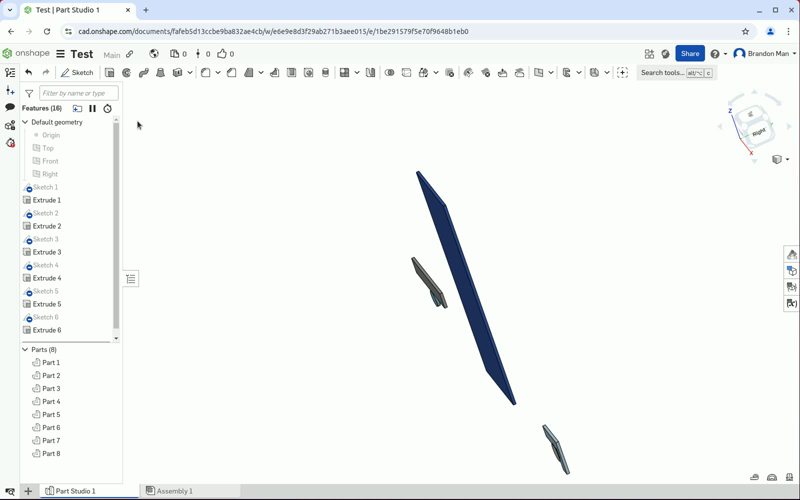
key(down, 2)
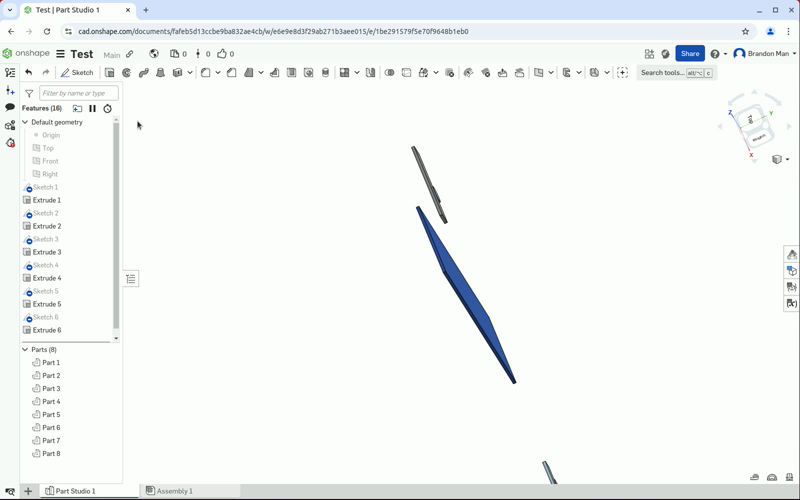
key(up, 2)
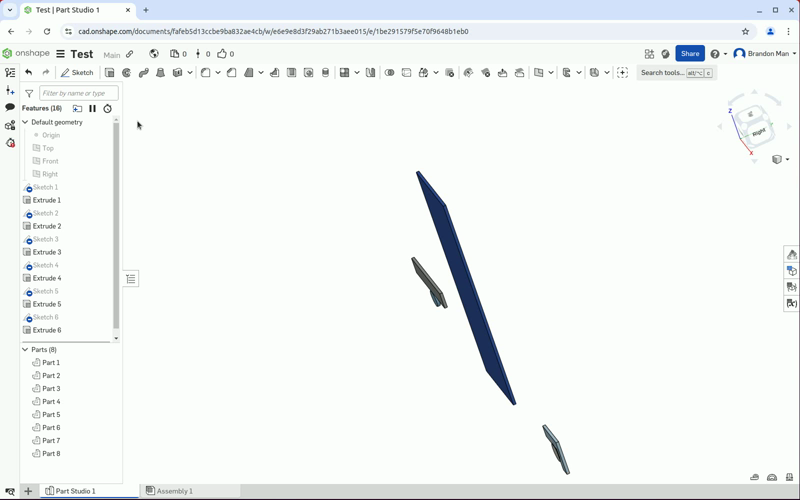
key(right, 2)
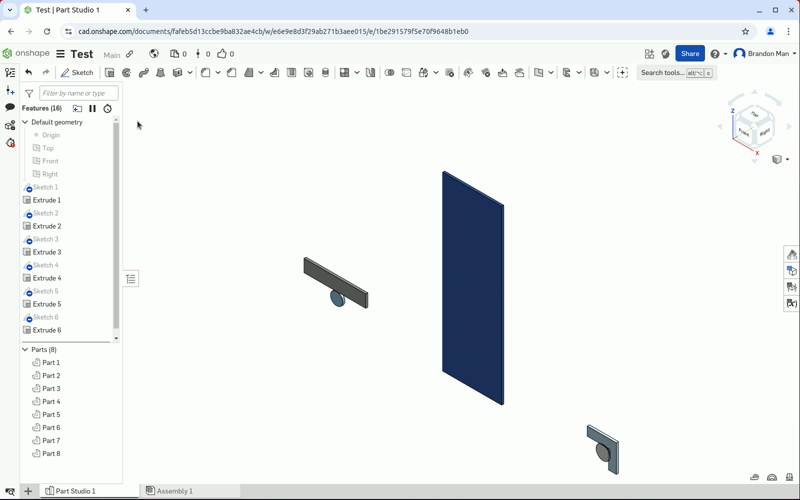
mouse_move(69, 189)
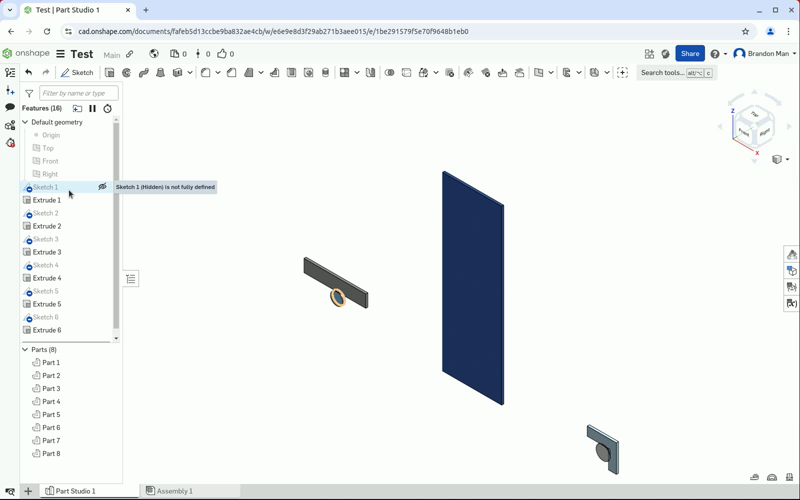
click(69, 189)